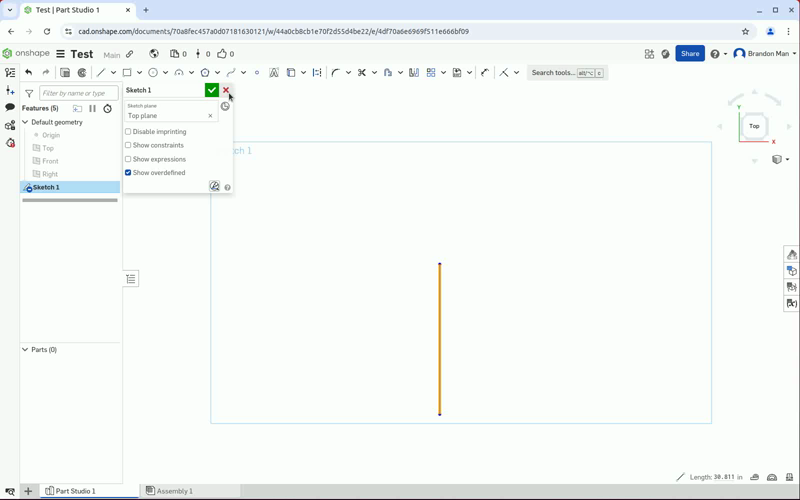
key(shift+h)
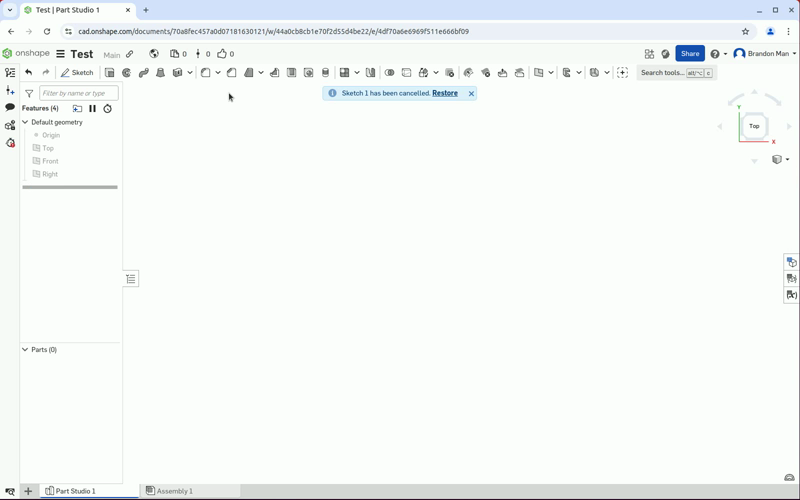
mouse_move(73, 352)
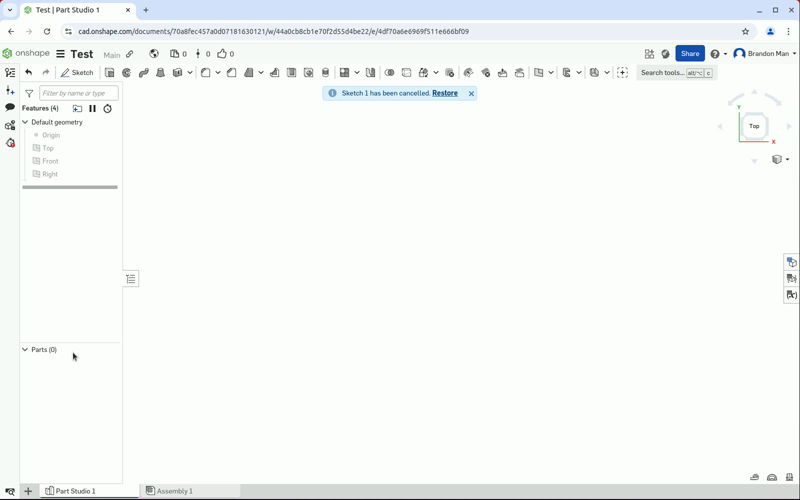
key(y)
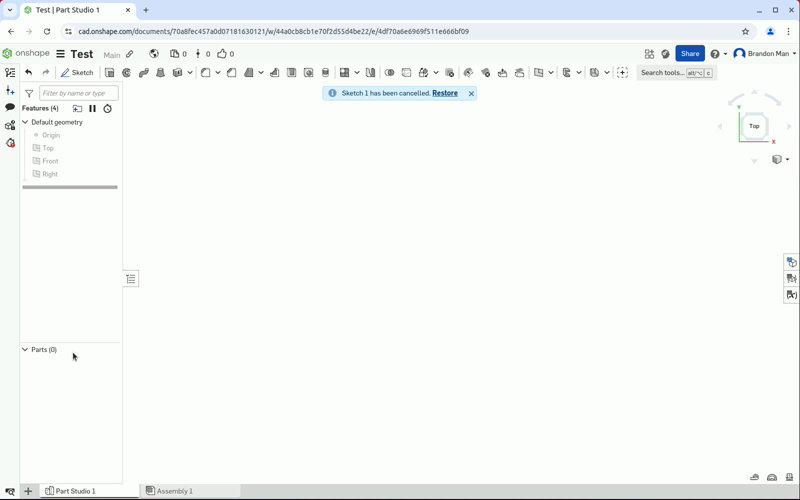
key(shift+p)
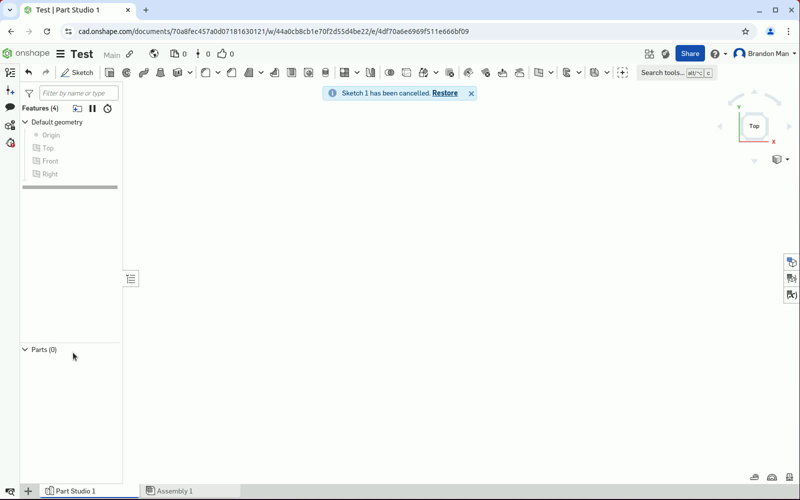
key(space)
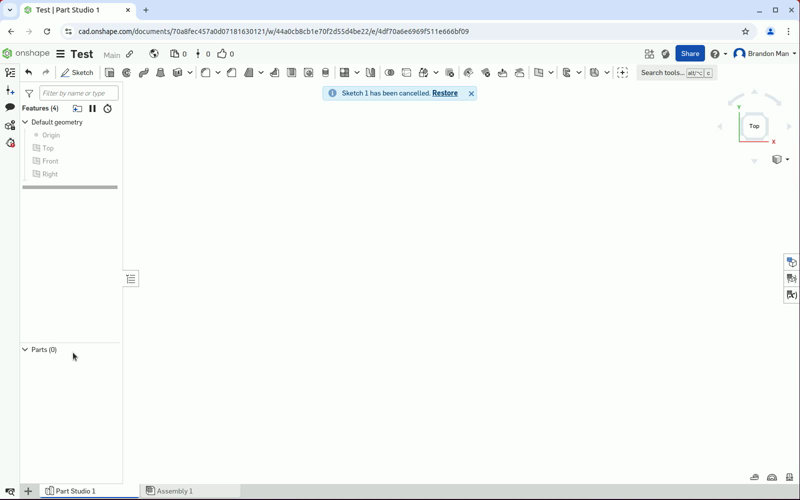
key_down(shift)
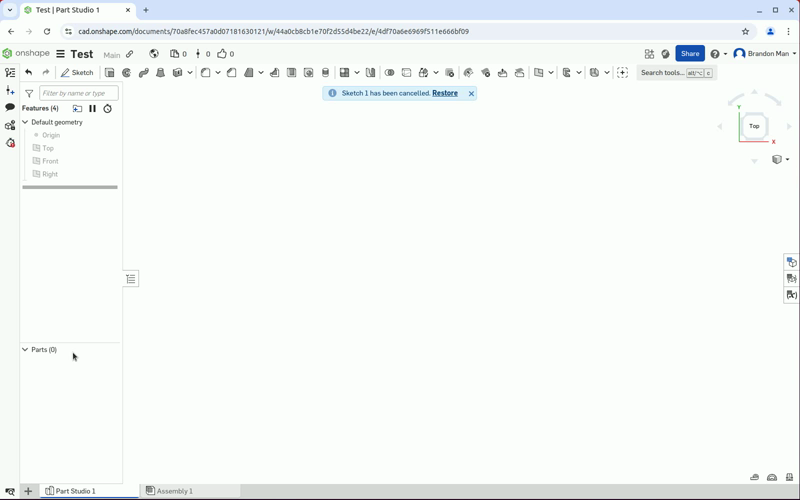
key(up)
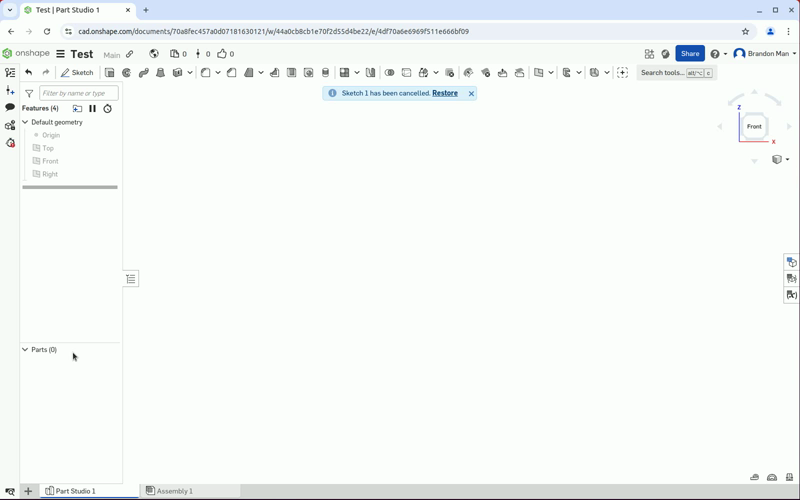
key_up(shift)
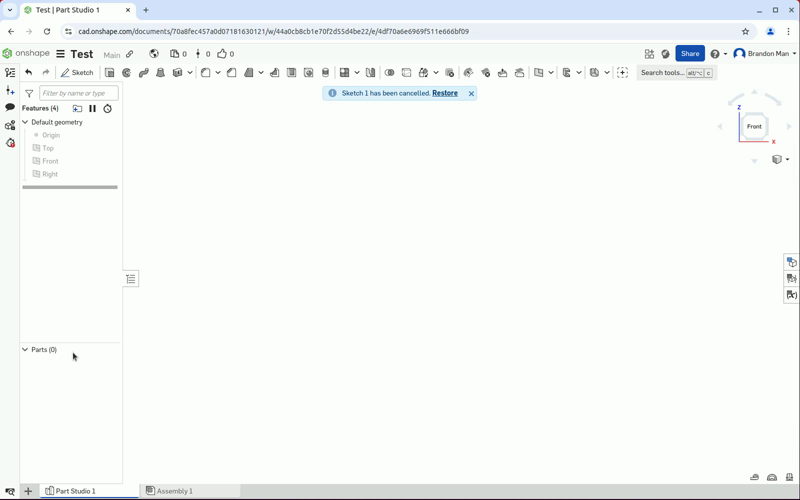
mouse_move(73, 352)
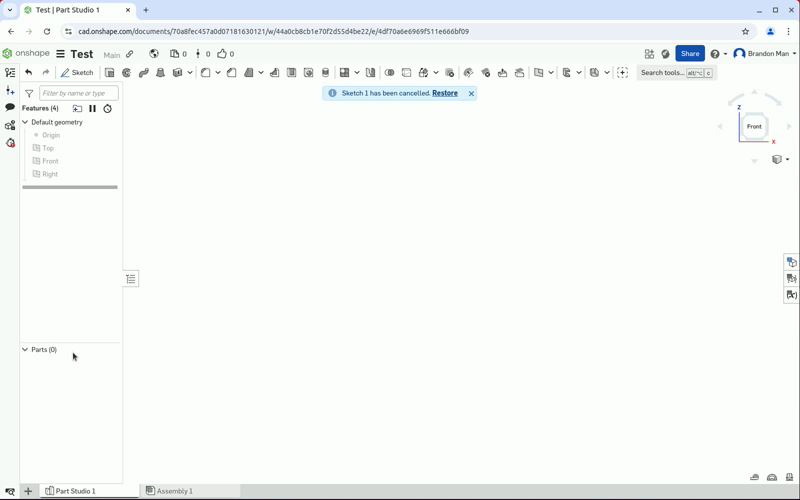
key(shift+y)
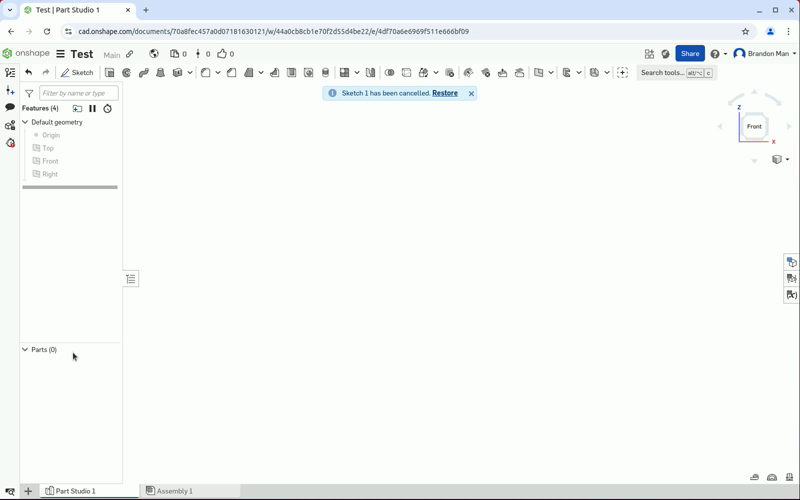
key(shift+s)
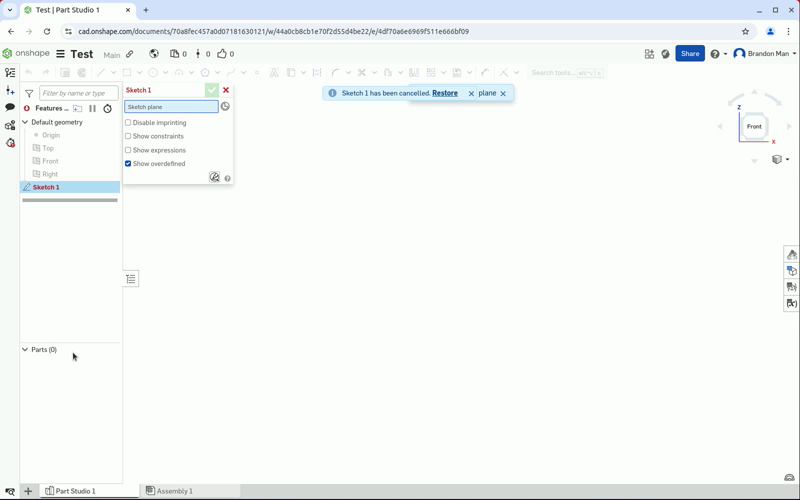
mouse_move(73, 163)
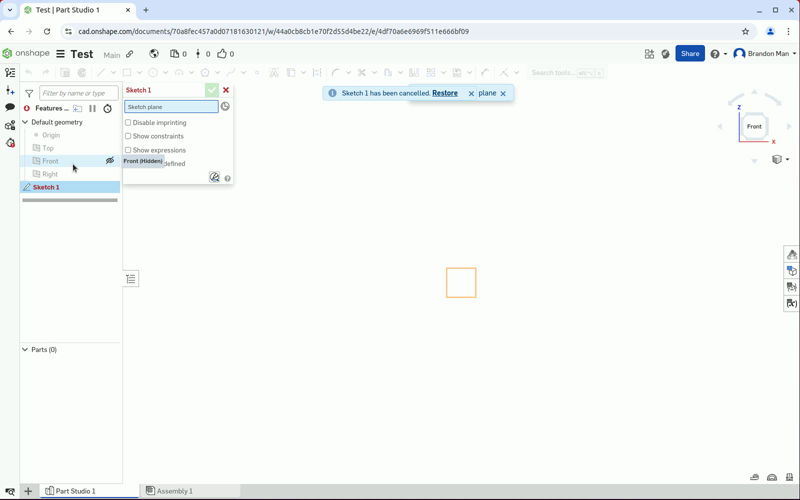
click(73, 163)
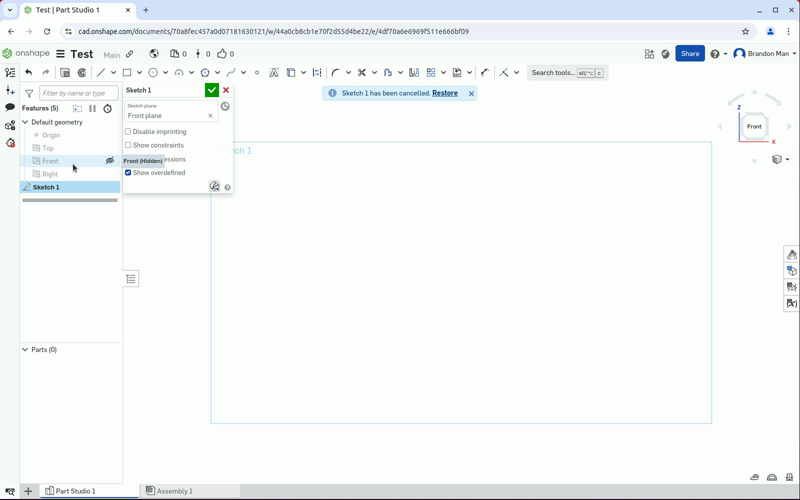
mouse_move(73, 352)
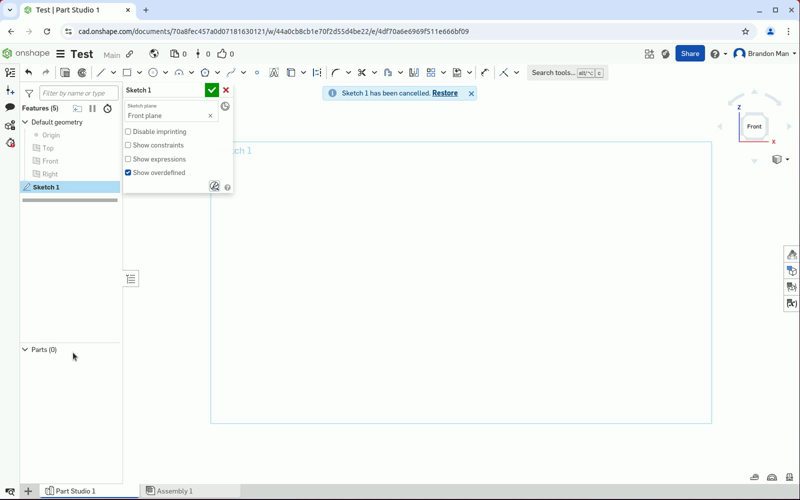
key(y)
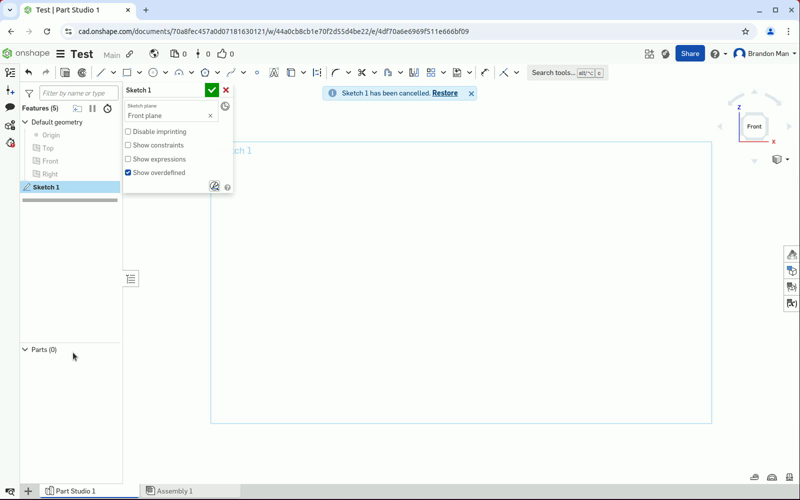
key(c)
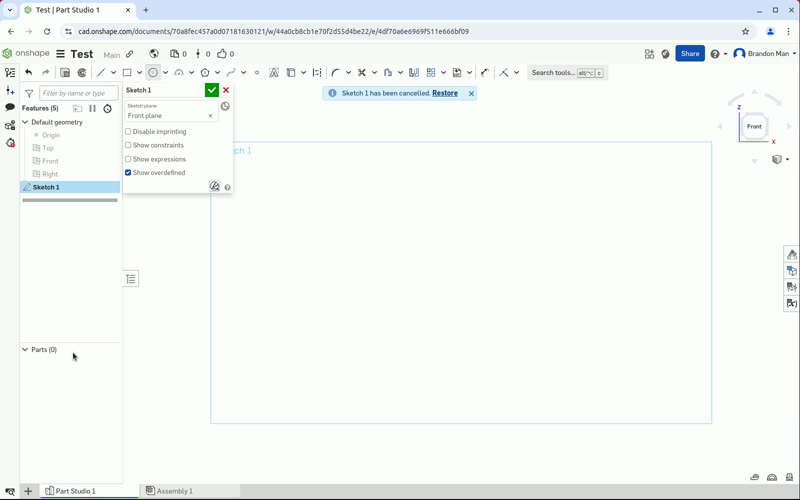
key_down(shift)
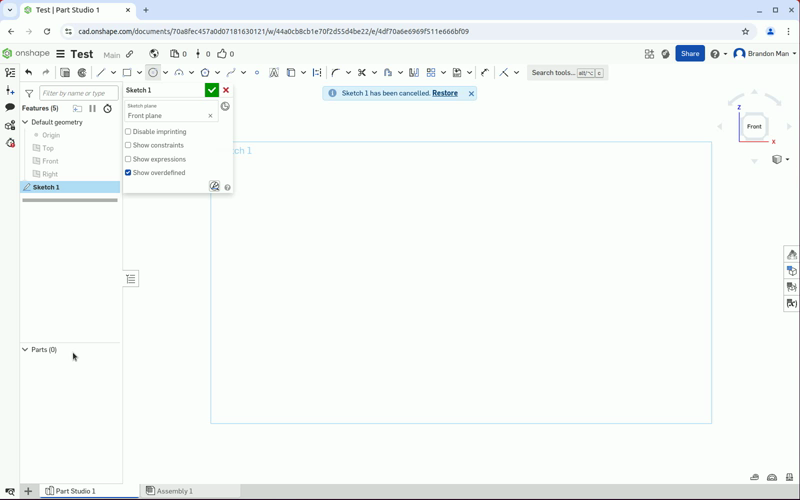
mouse_move(461, 282)
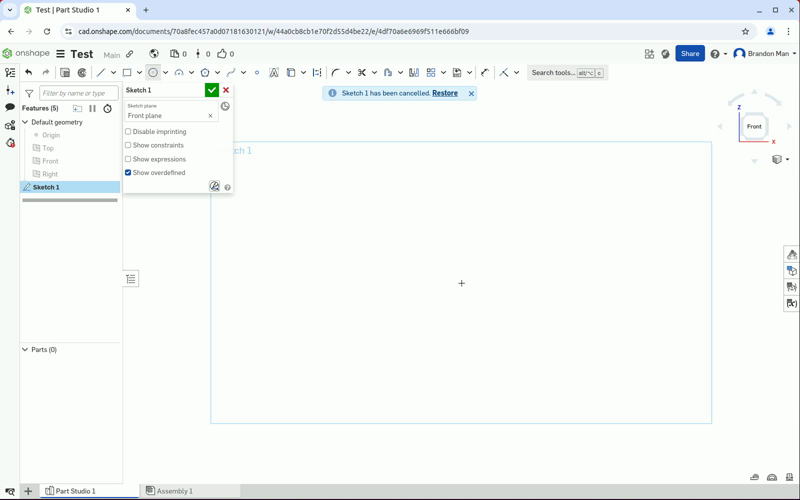
click(461, 282)
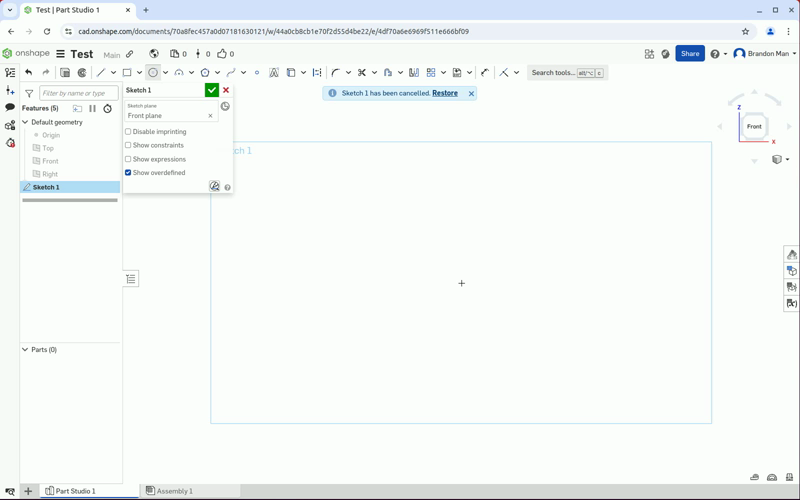
key_up(shift)
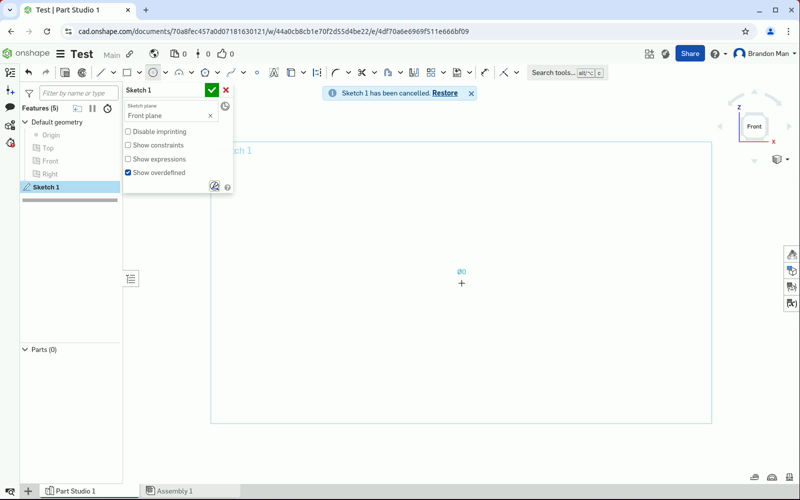
mouse_move(471, 282)
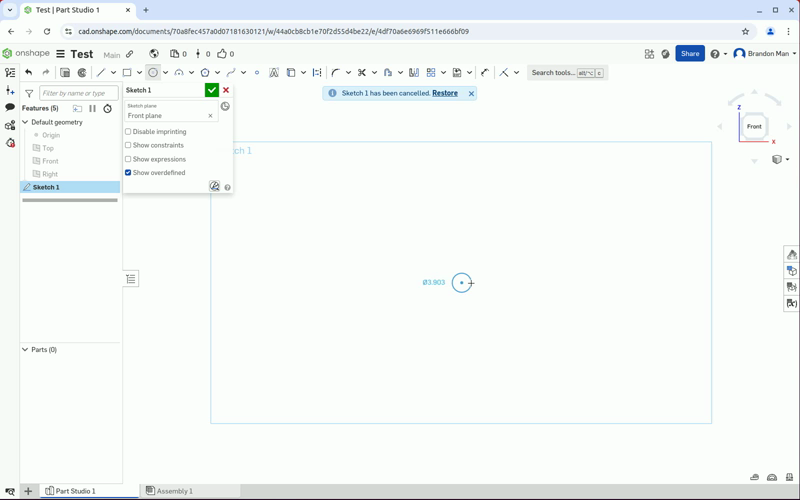
click(471, 282)
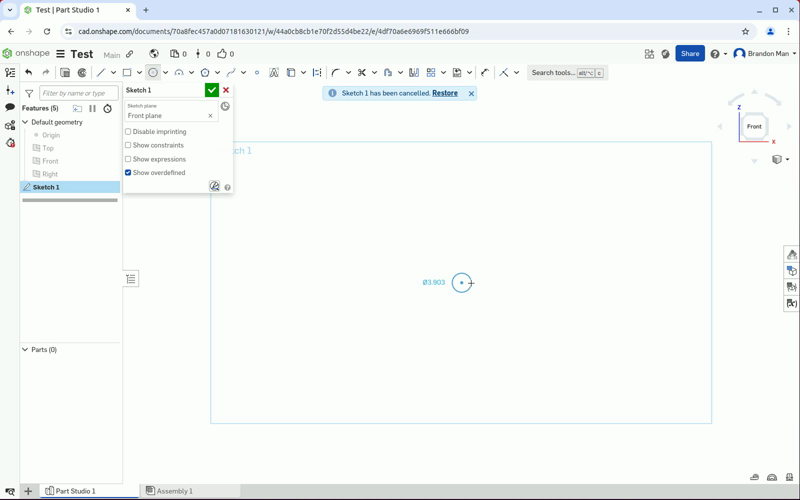
key(esc)
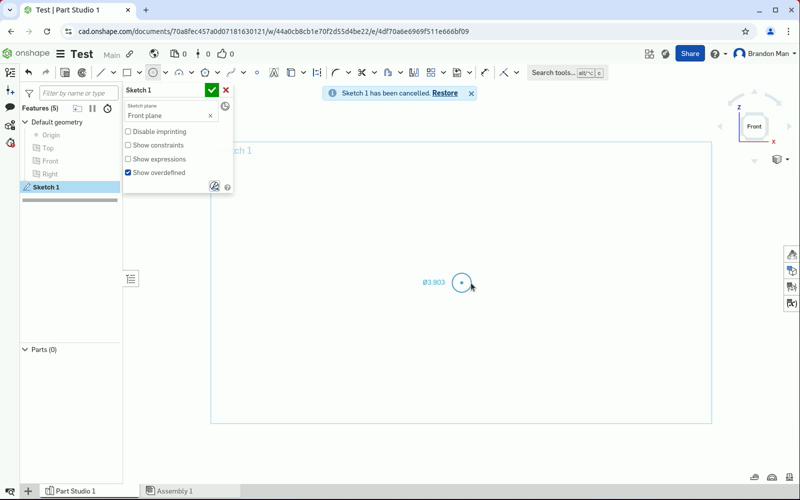
key(c)
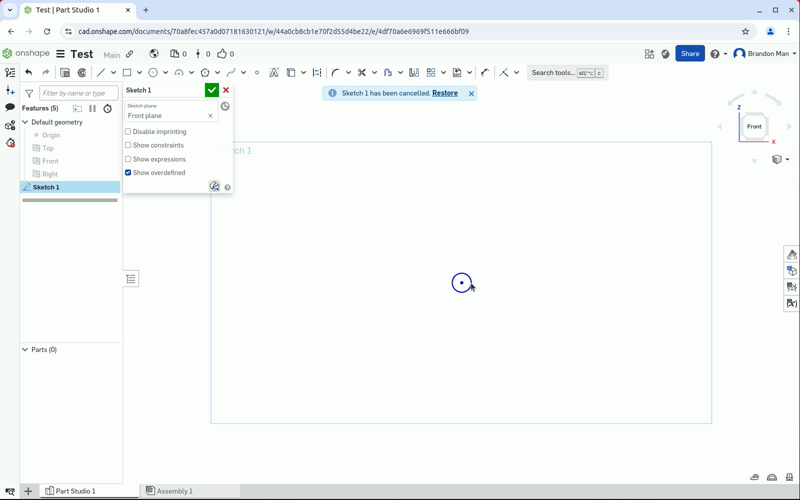
key_down(shift)
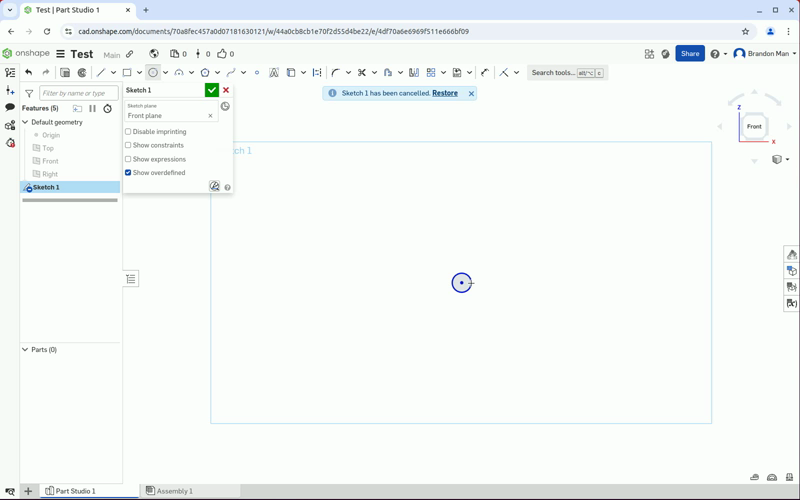
mouse_move(461, 282)
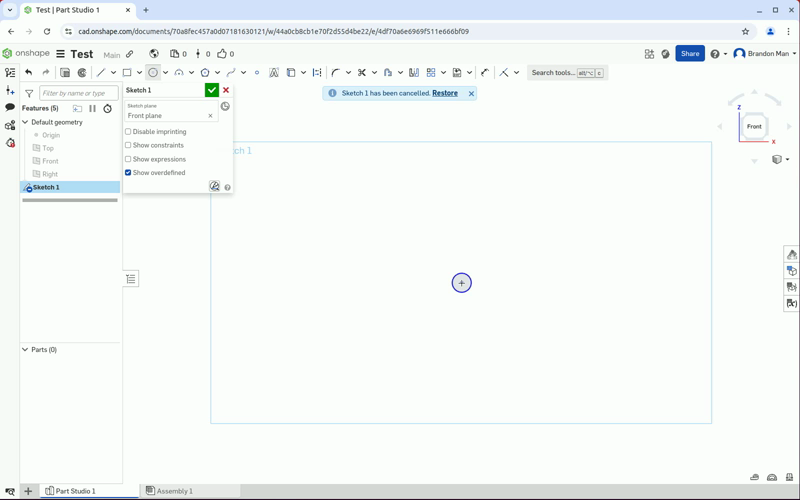
click(461, 282)
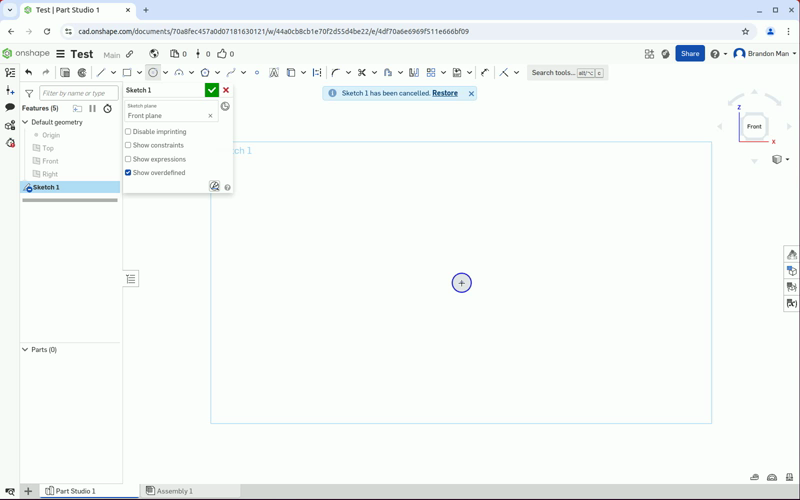
key_up(shift)
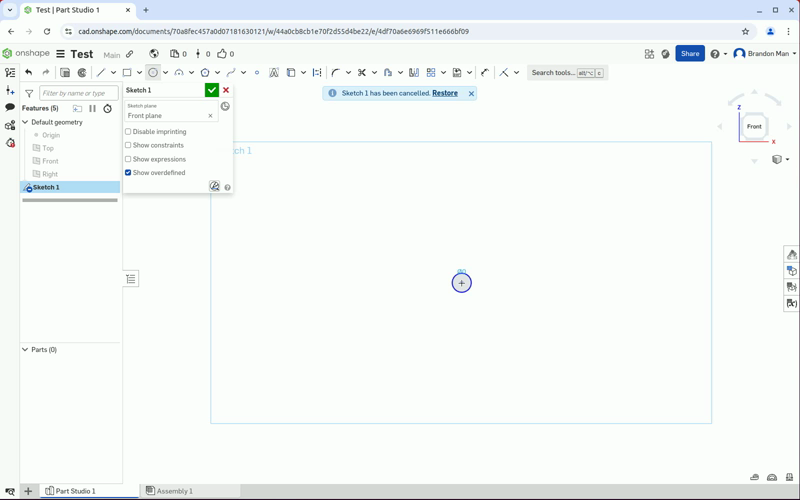
mouse_move(464, 282)
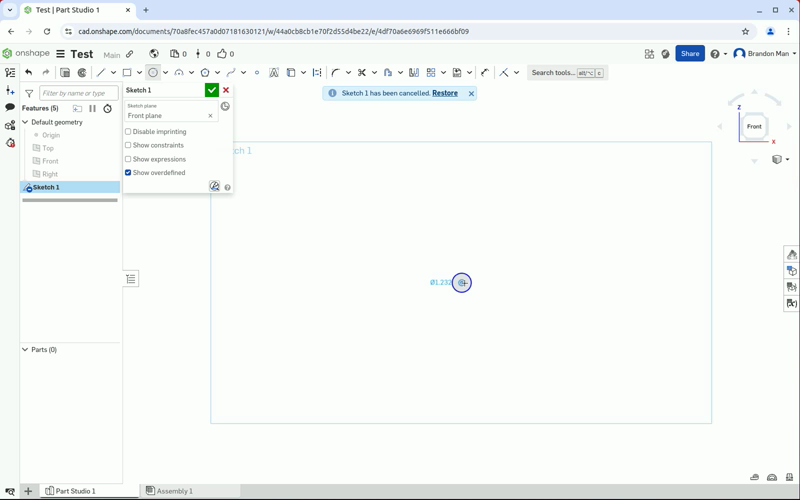
scroll(6)
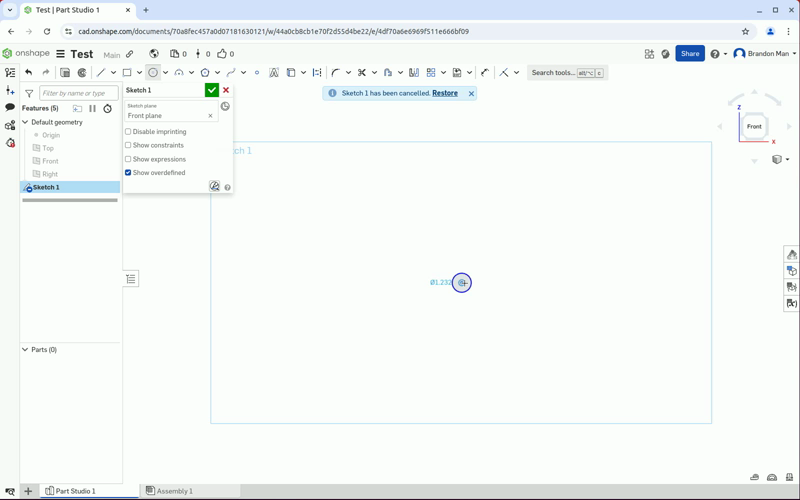
scroll(6)
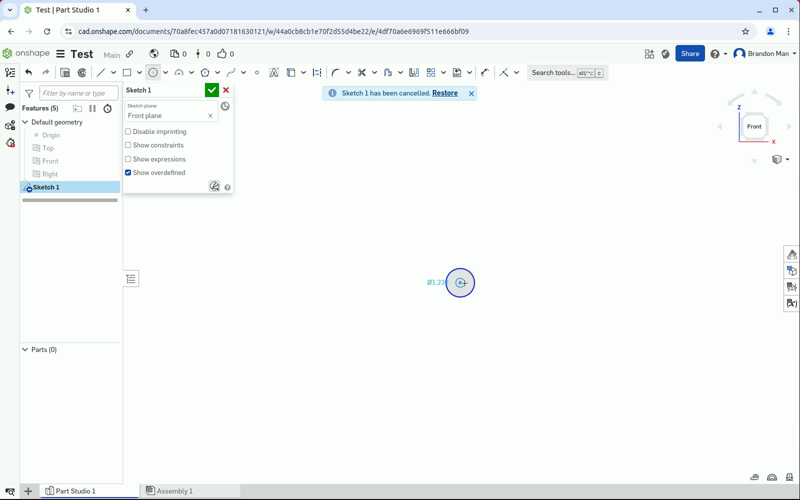
scroll(6)
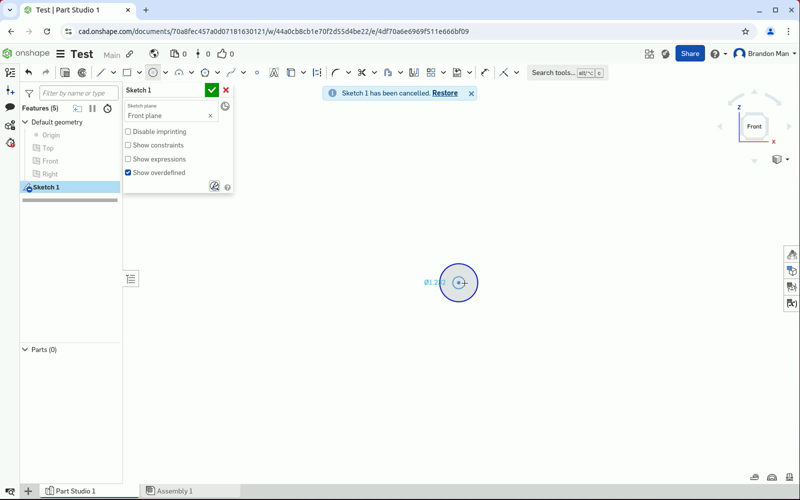
scroll(6)
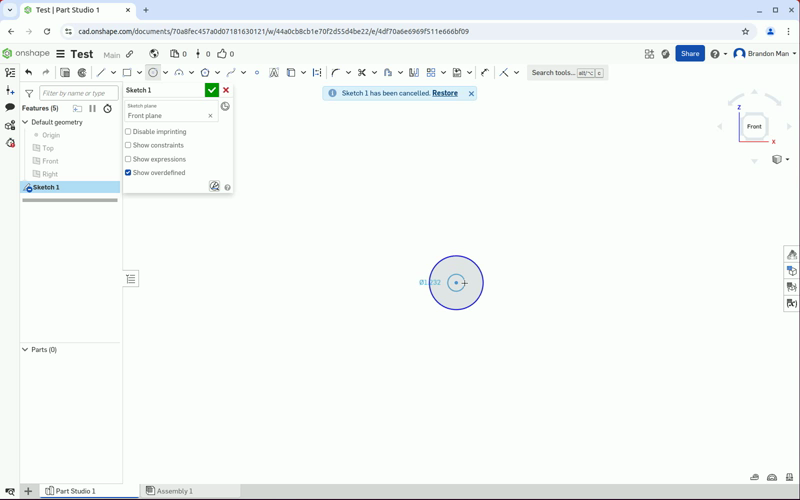
scroll(6)
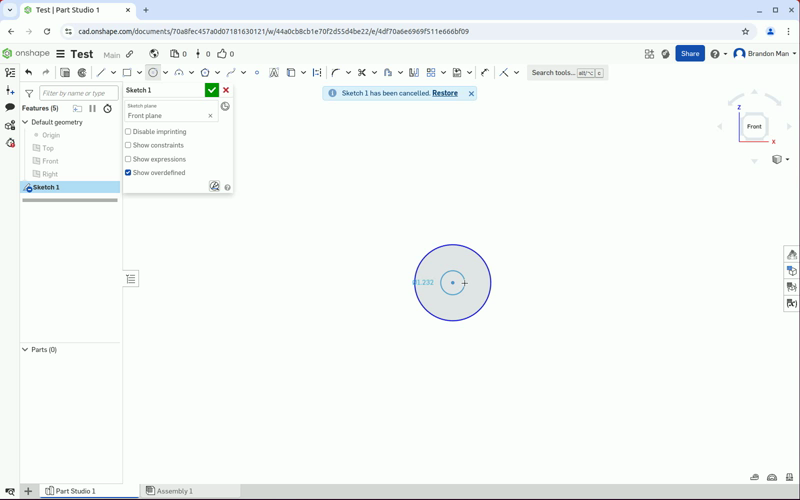
scroll(6)
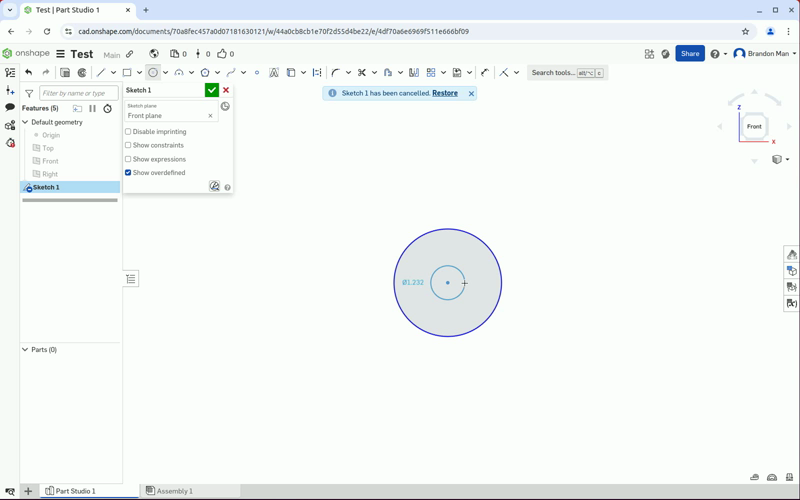
scroll(6)
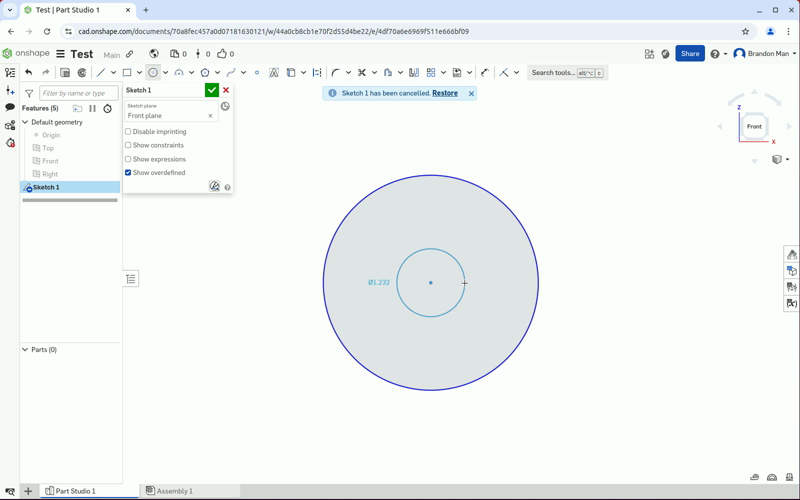
click(464, 282)
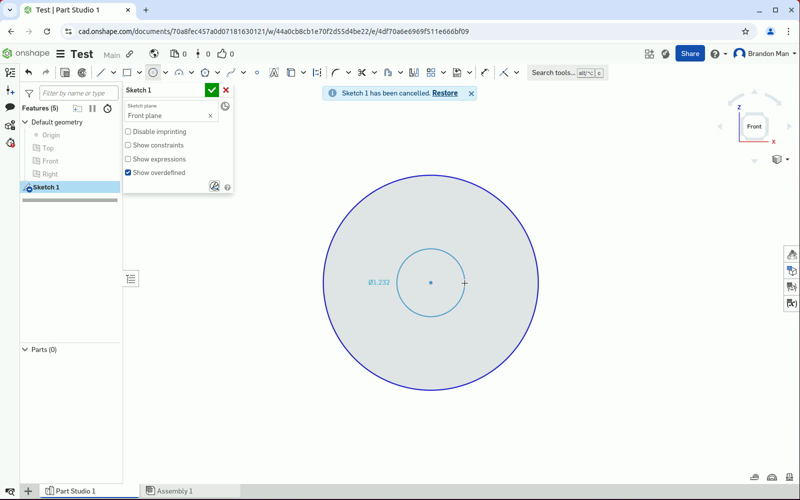
scroll(-6)
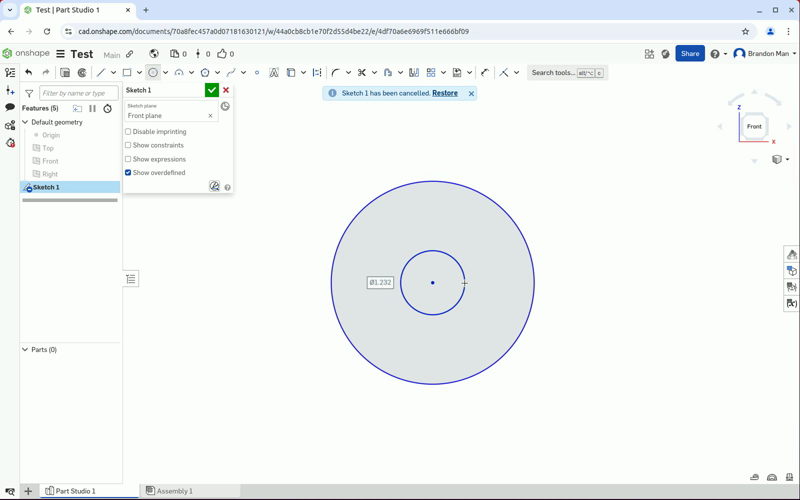
scroll(-6)
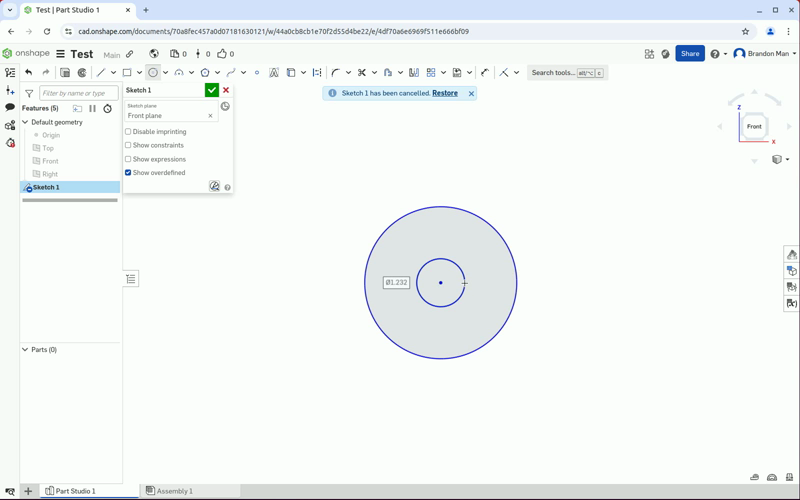
scroll(-6)
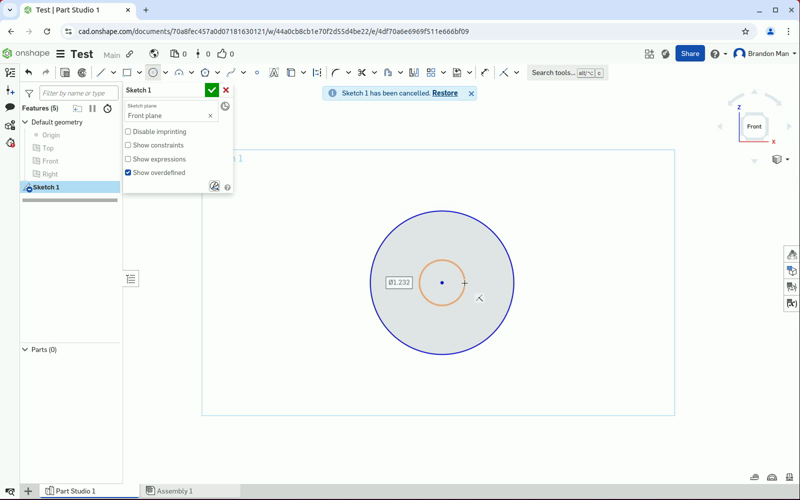
scroll(-6)
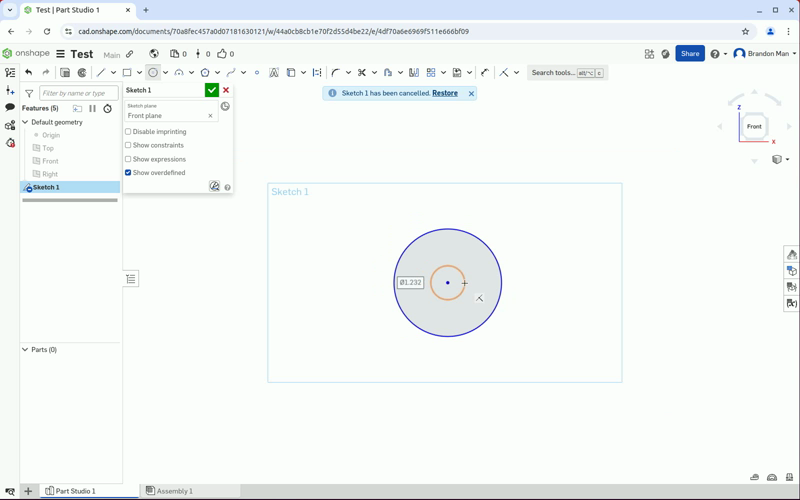
scroll(-6)
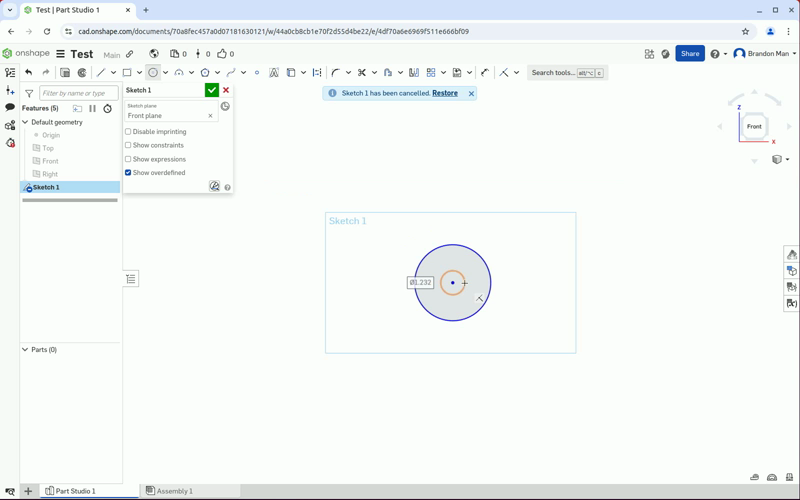
scroll(-6)
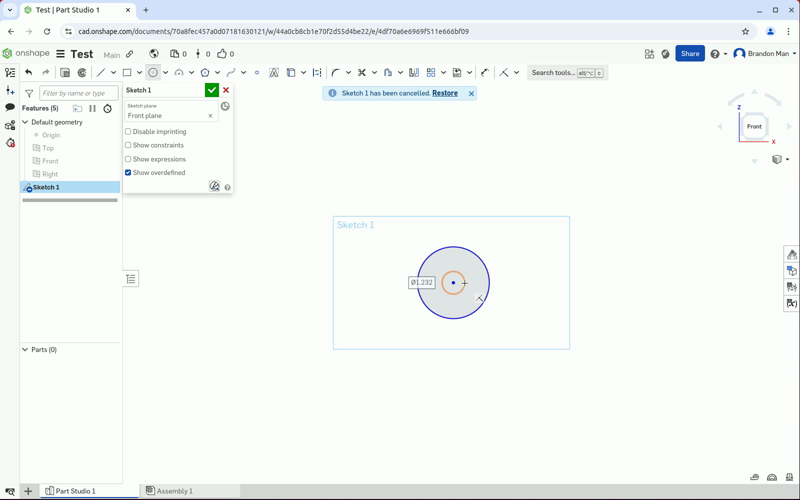
scroll(-6)
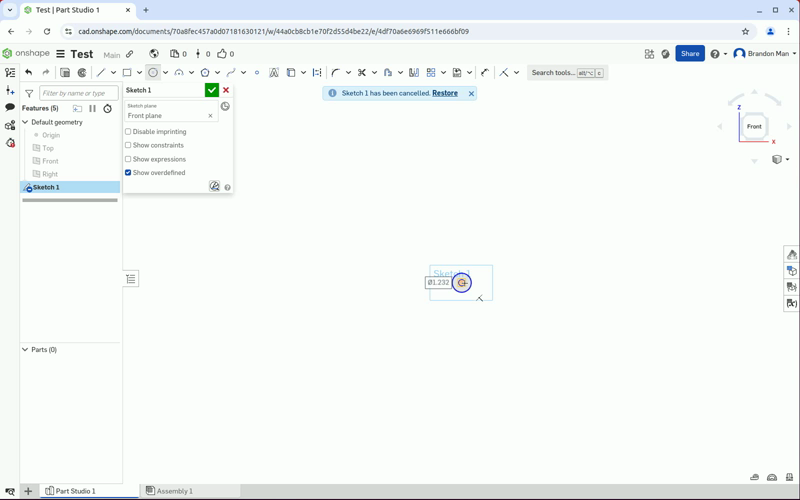
key(esc)
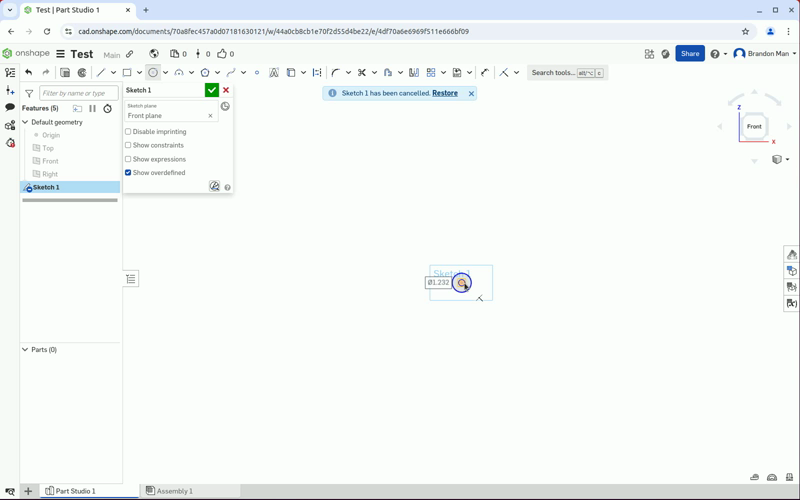
mouse_move(458, 279)
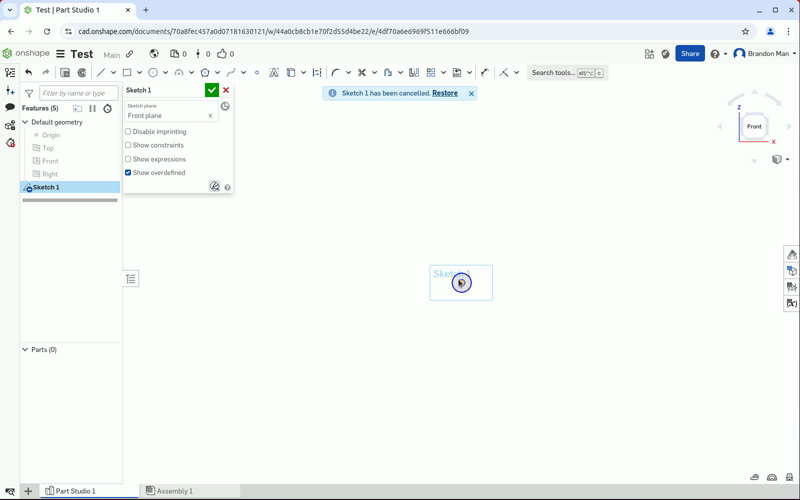
scroll(6)
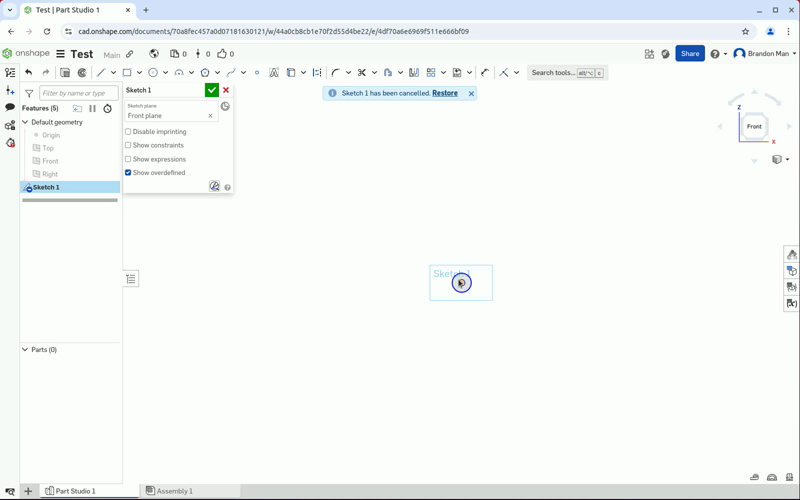
scroll(6)
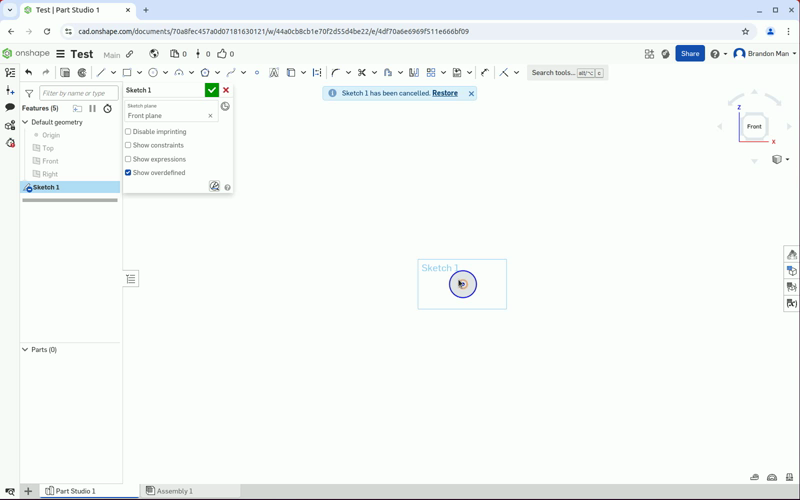
scroll(6)
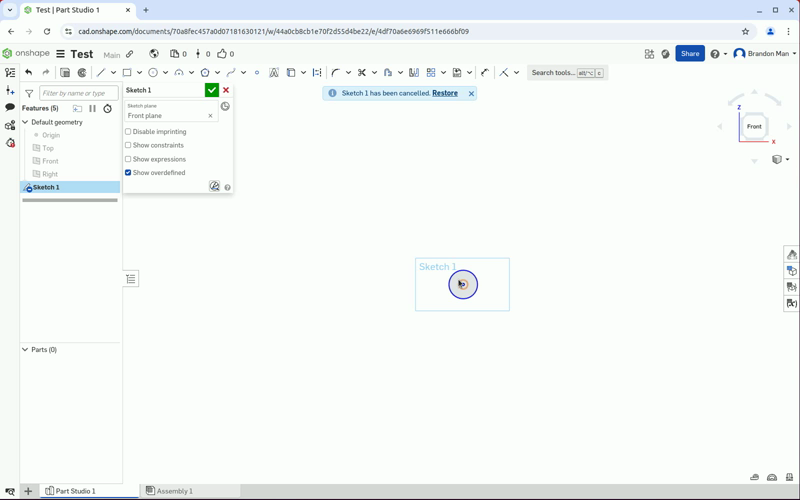
scroll(6)
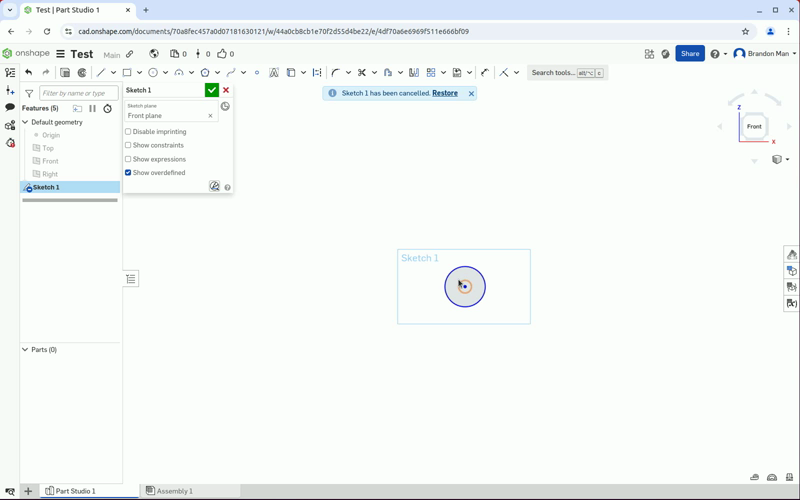
scroll(6)
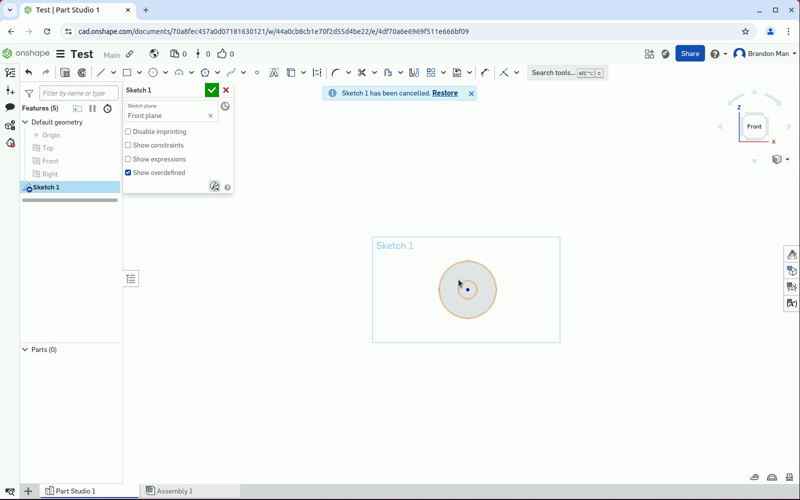
scroll(6)
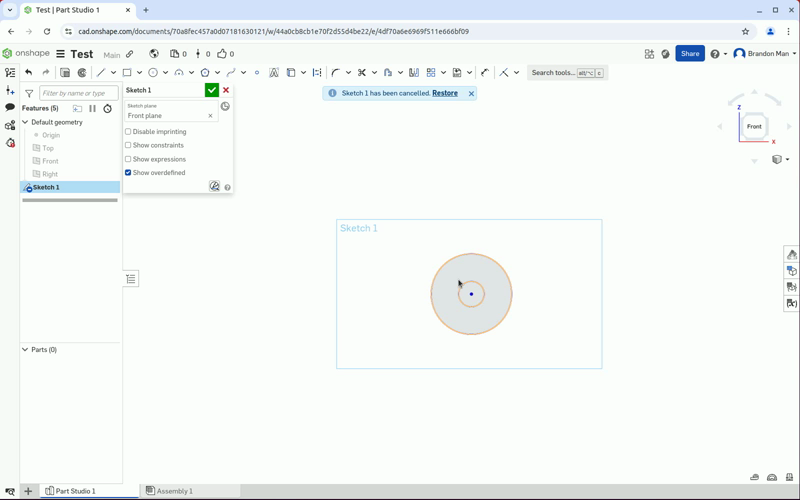
scroll(6)
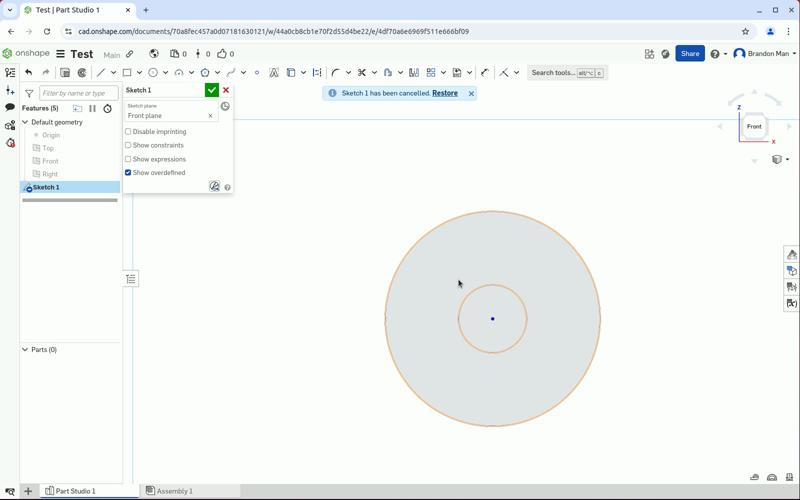
click(458, 279)
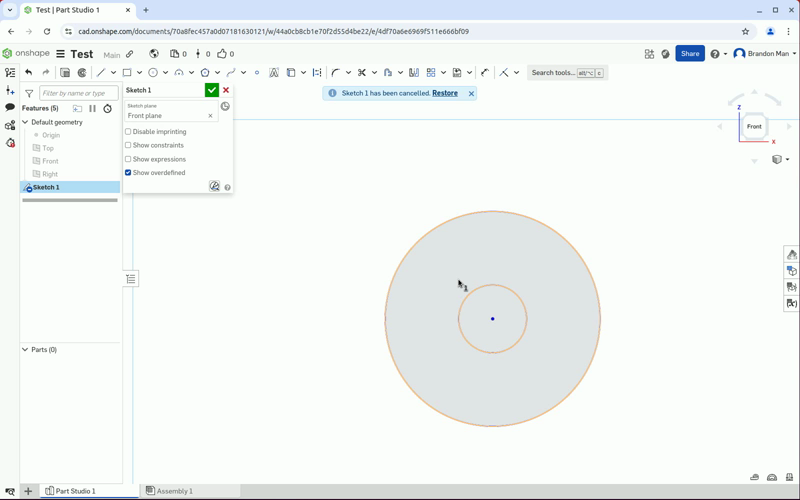
scroll(-6)
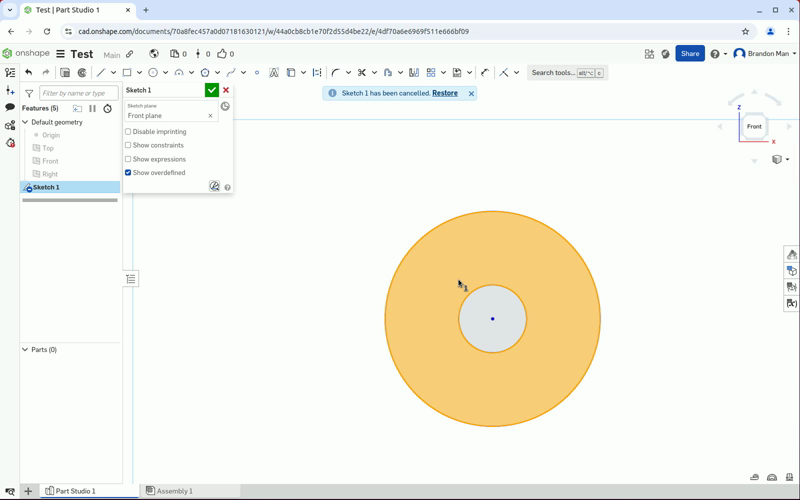
scroll(-6)
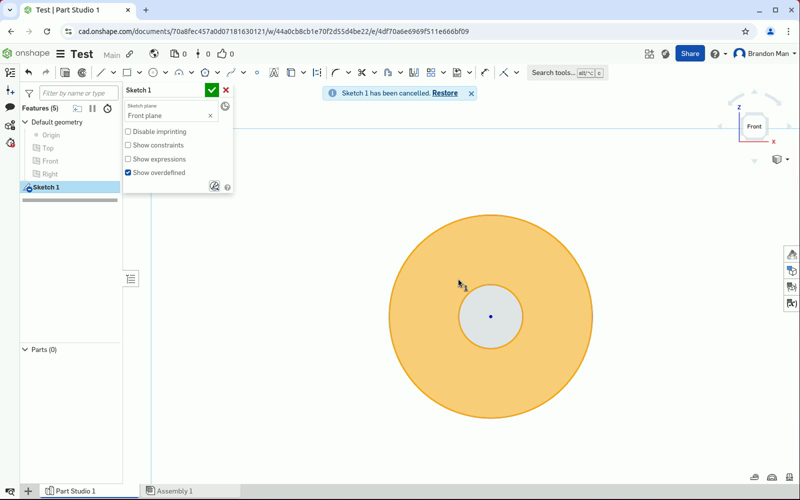
scroll(-6)
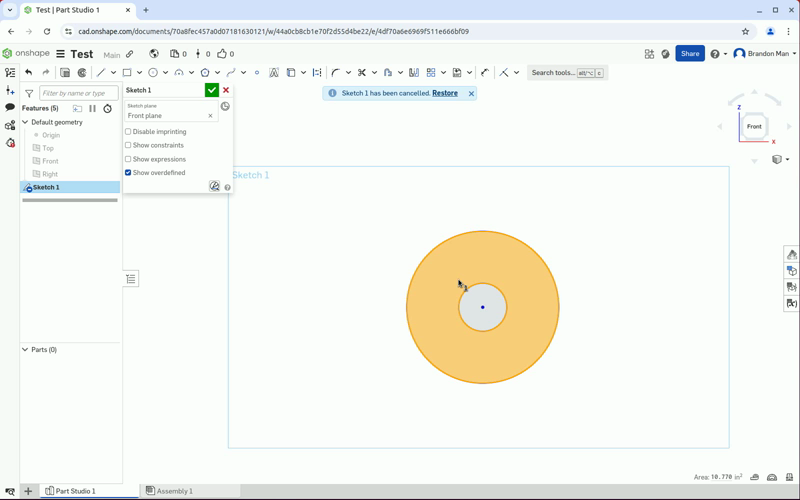
scroll(-6)
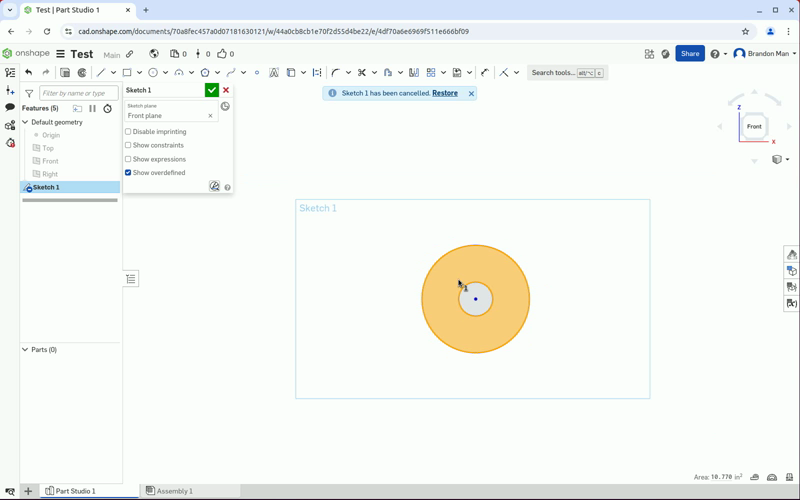
scroll(-6)
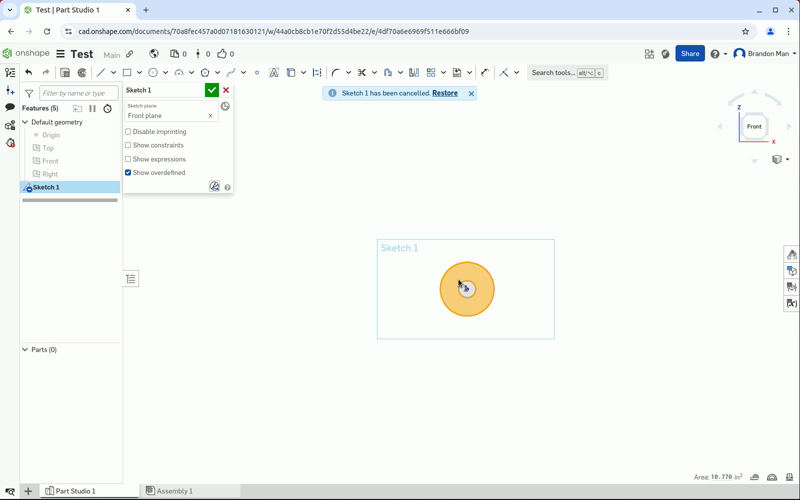
scroll(-6)
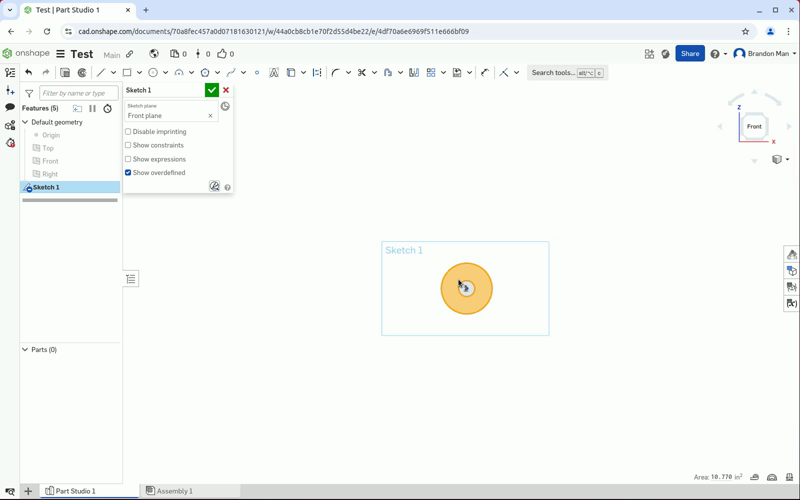
scroll(-6)
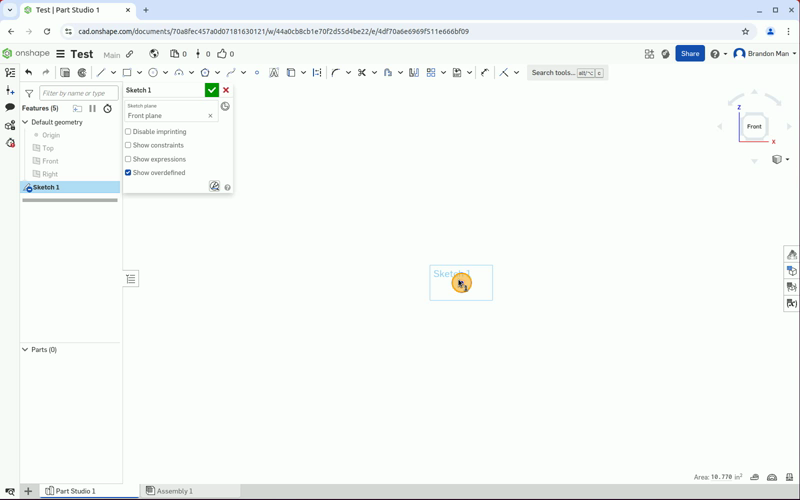
mouse_move(73, 352)
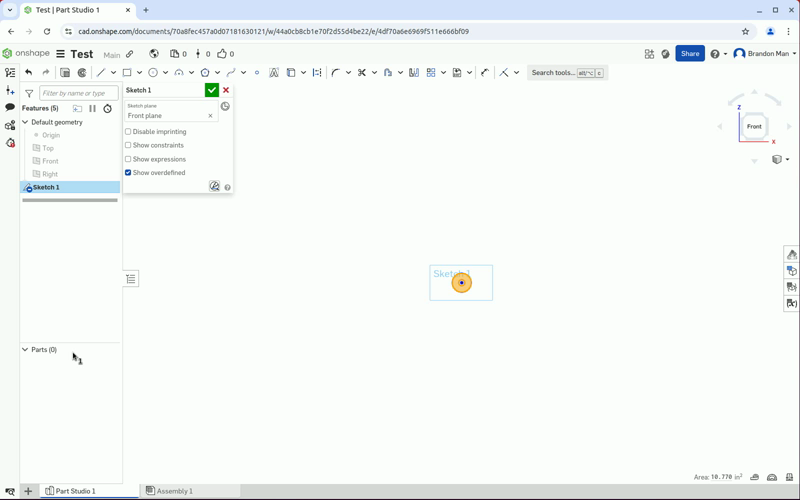
key(shift+y)
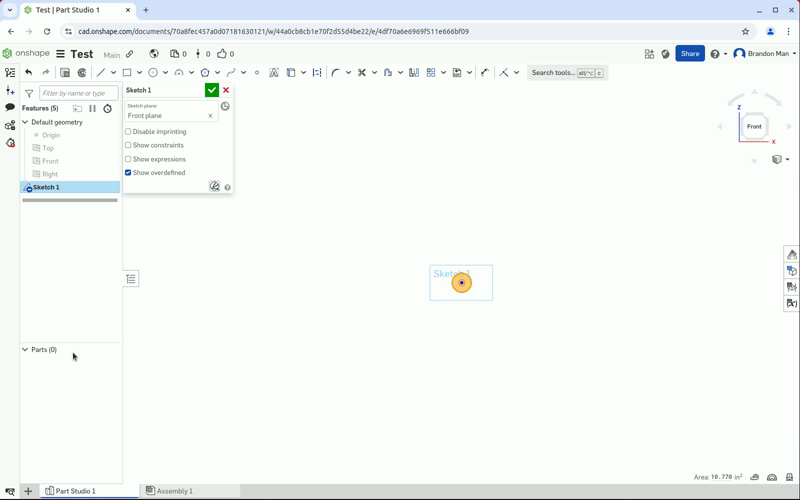
key(shift+e)
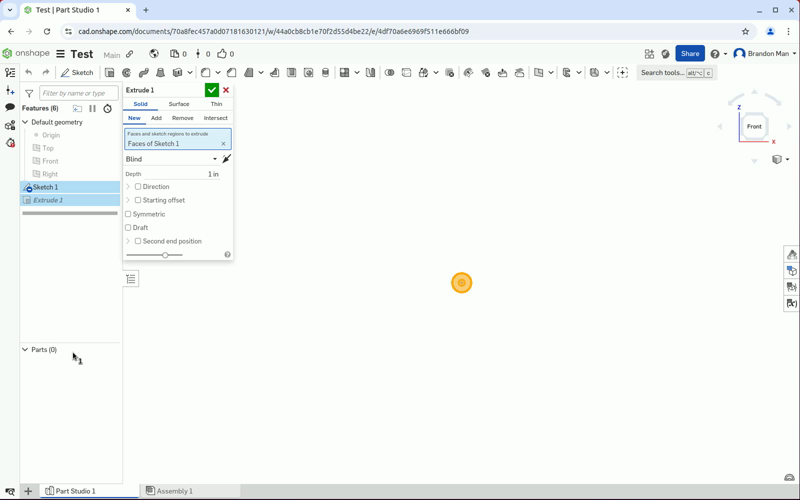
mouse_move(143, 106)
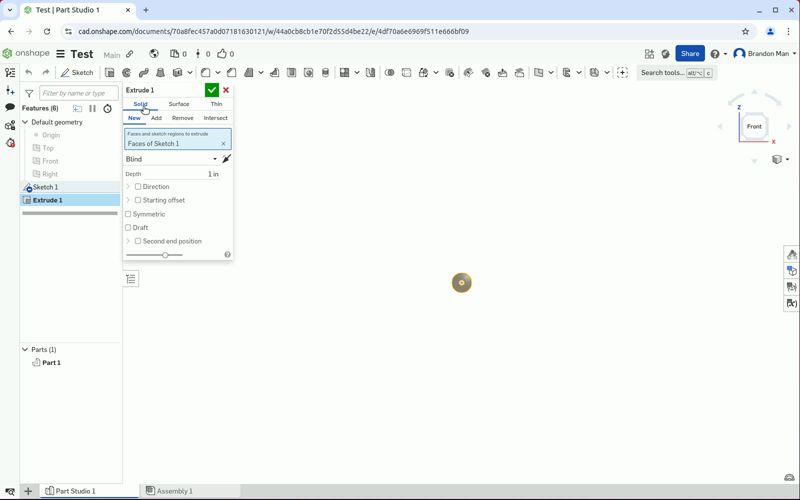
click(143, 106)
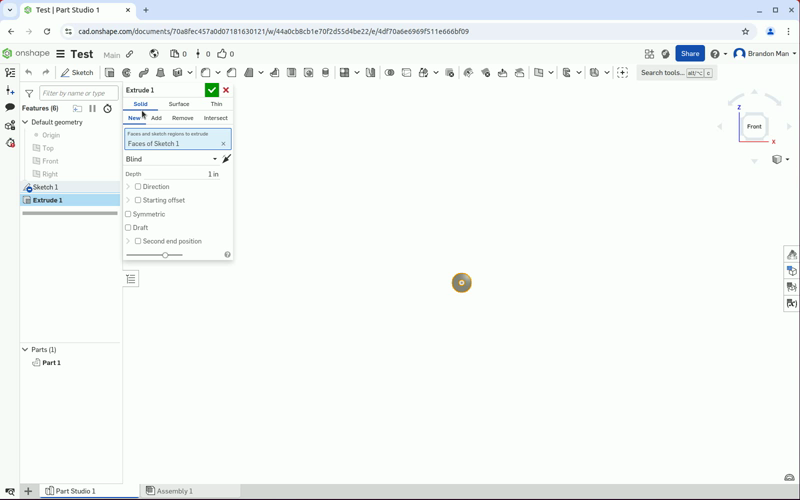
mouse_move(137, 120)
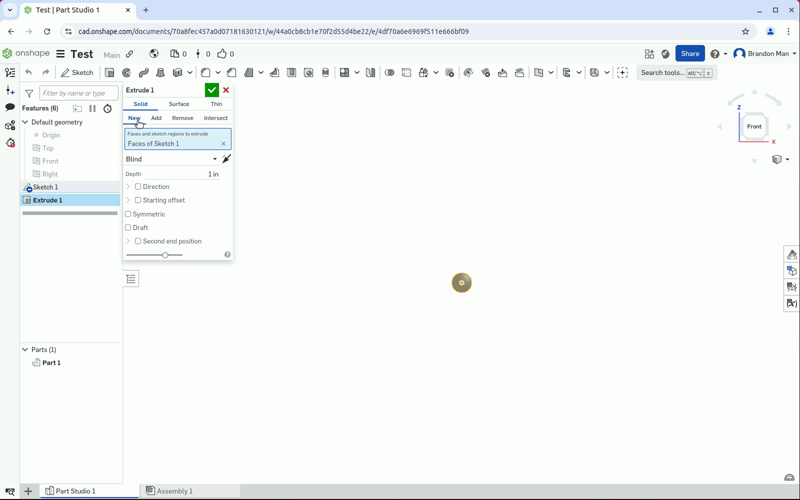
click(137, 120)
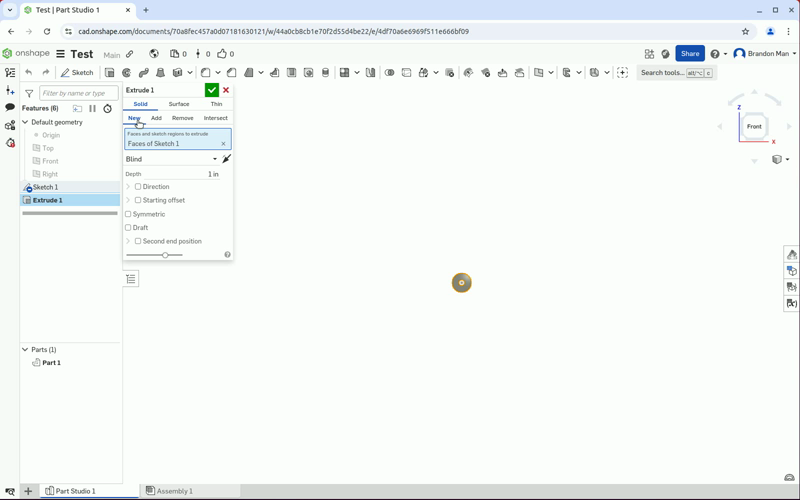
key(tab, 4)
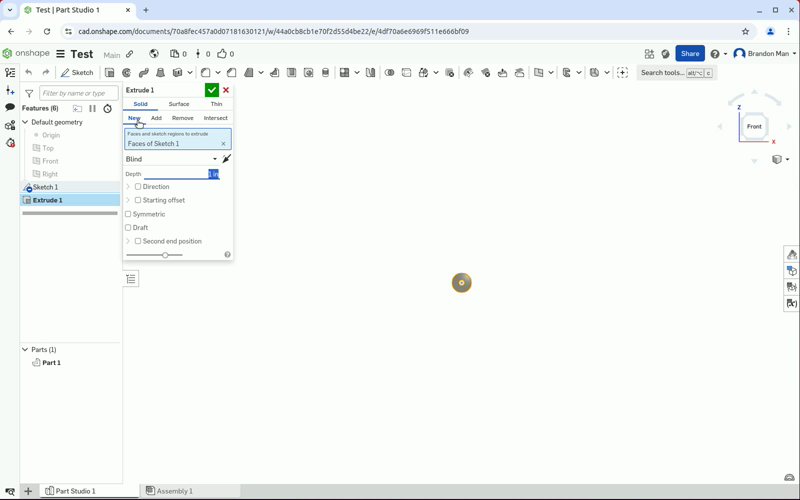
text(0.481)
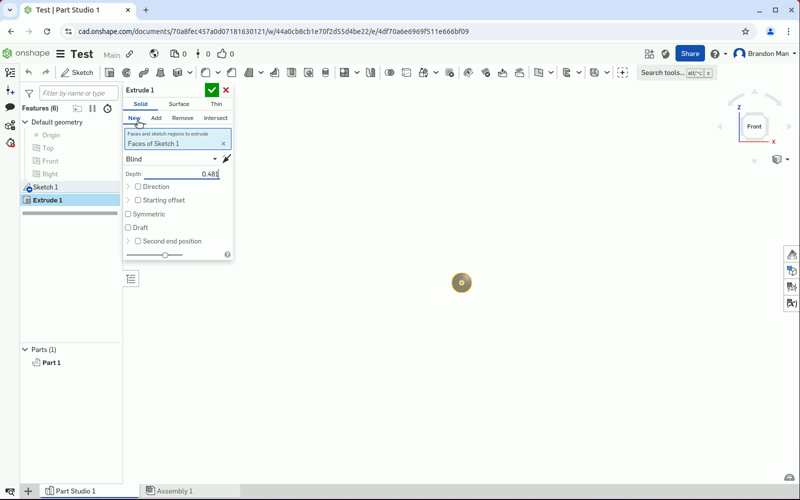
key(enter)
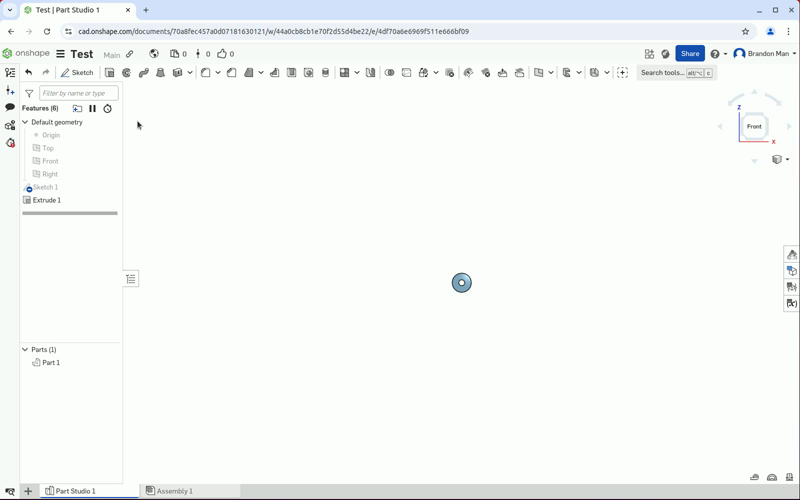
key(shift+h)
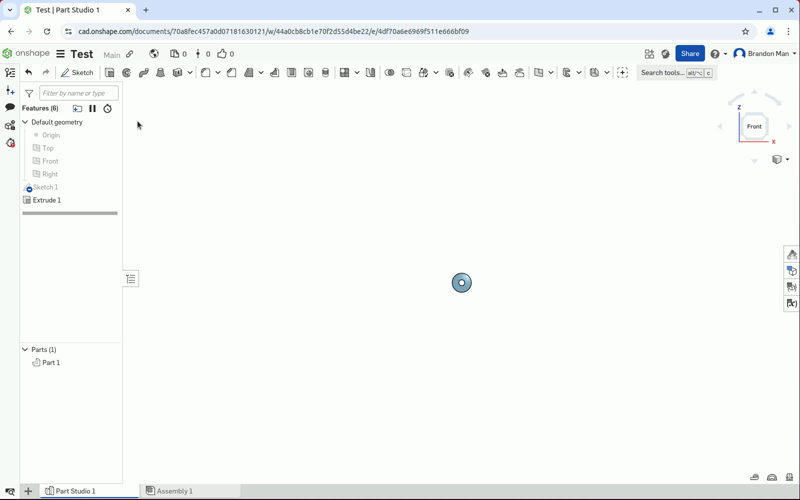
key(shift+h)
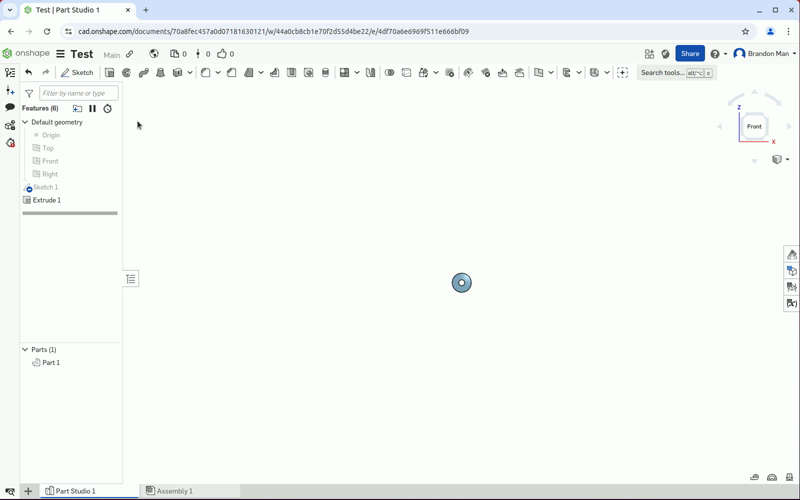
mouse_move(73, 189)
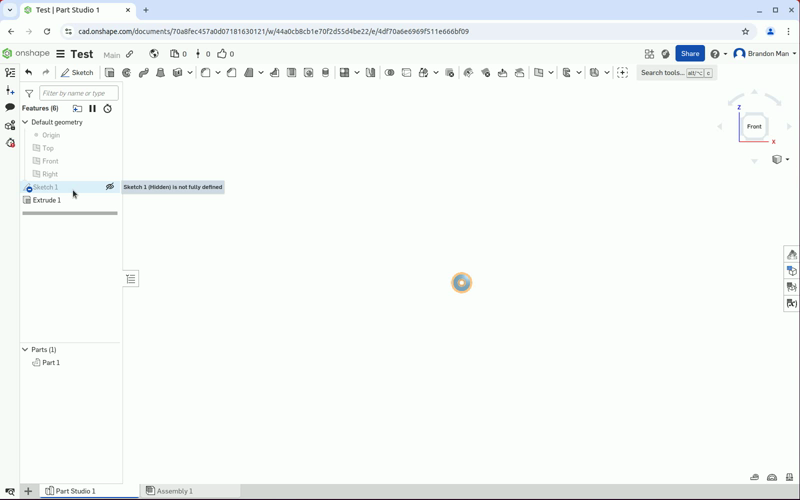
click(73, 189)
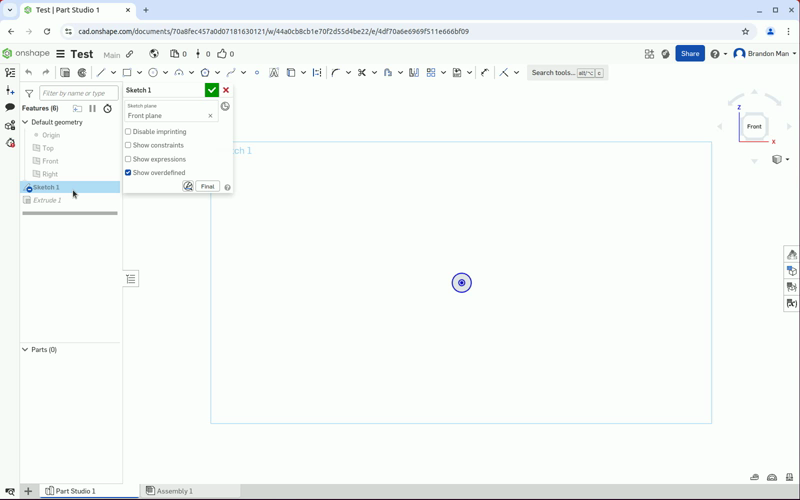
mouse_move(229, 92)
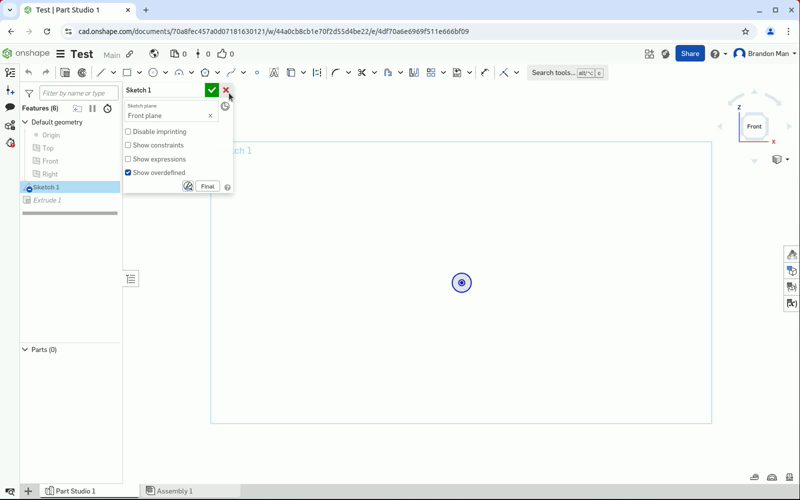
click(229, 92)
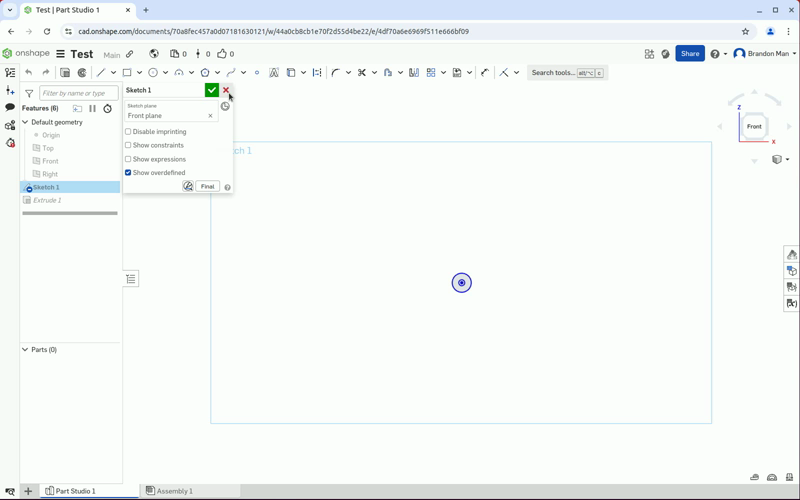
key(shift+s)
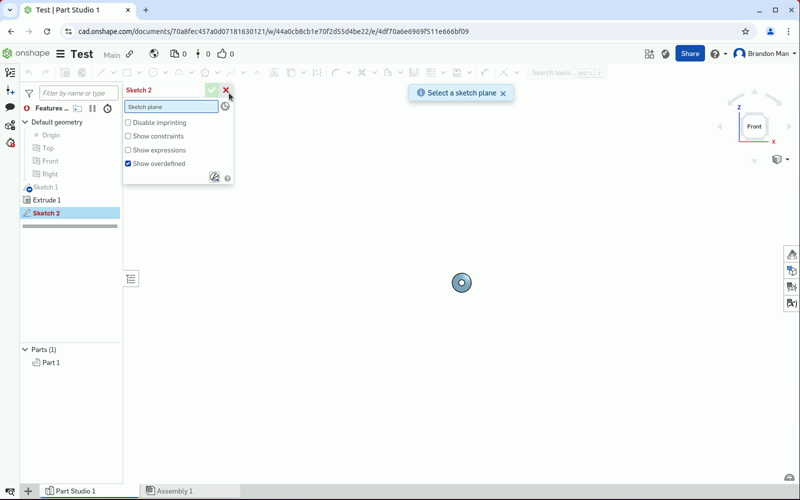
mouse_move(73, 163)
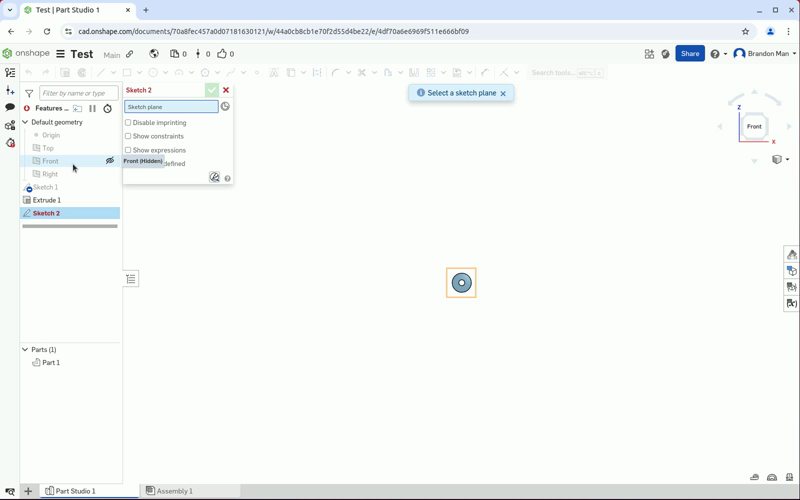
click(73, 163)
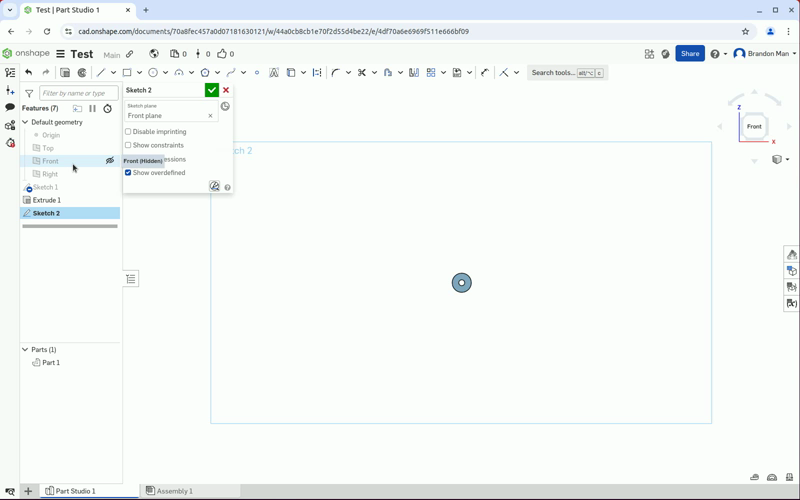
mouse_move(73, 352)
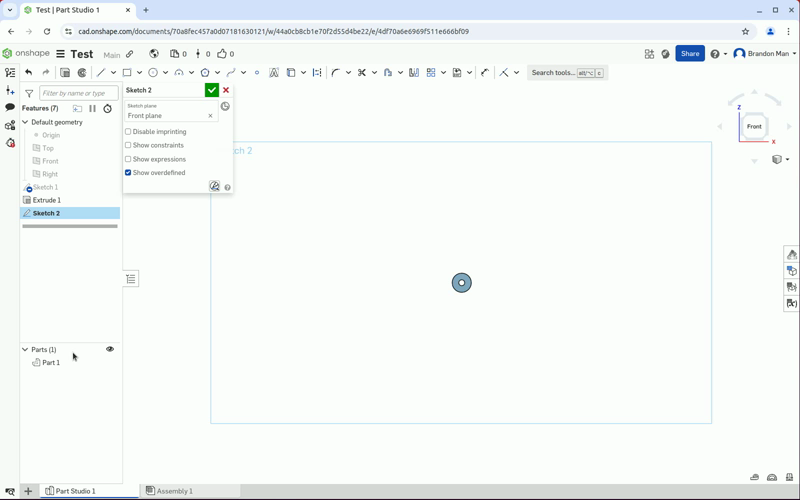
key(y)
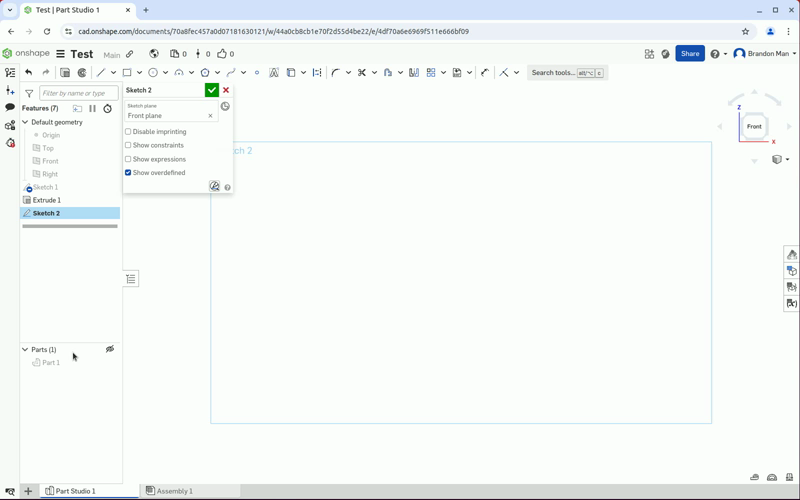
key(c)
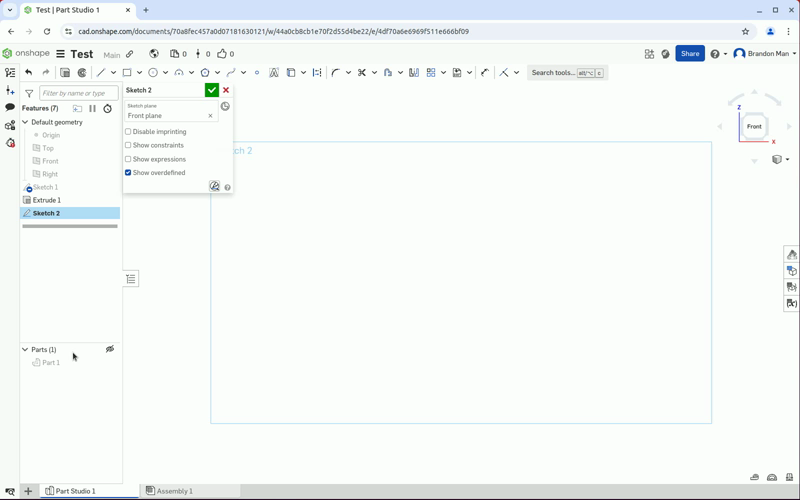
key_down(shift)
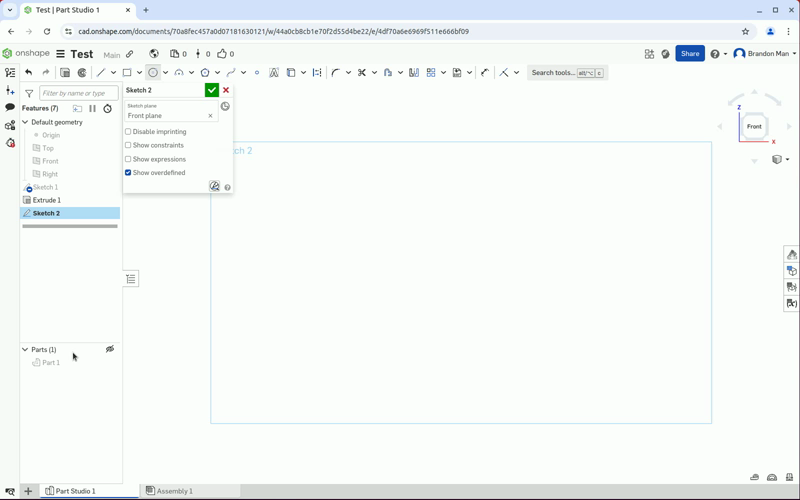
mouse_move(461, 178)
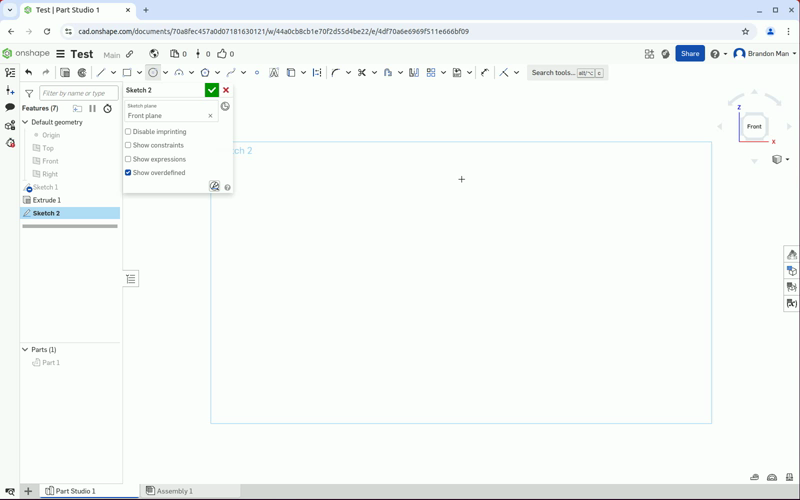
click(461, 178)
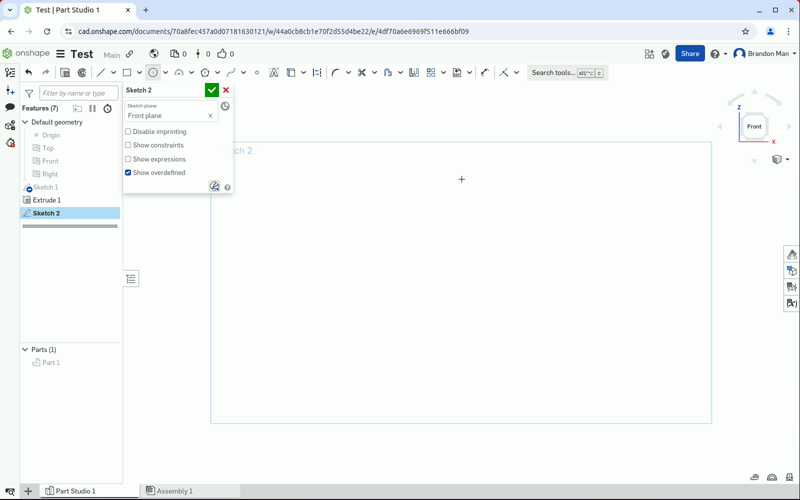
key_up(shift)
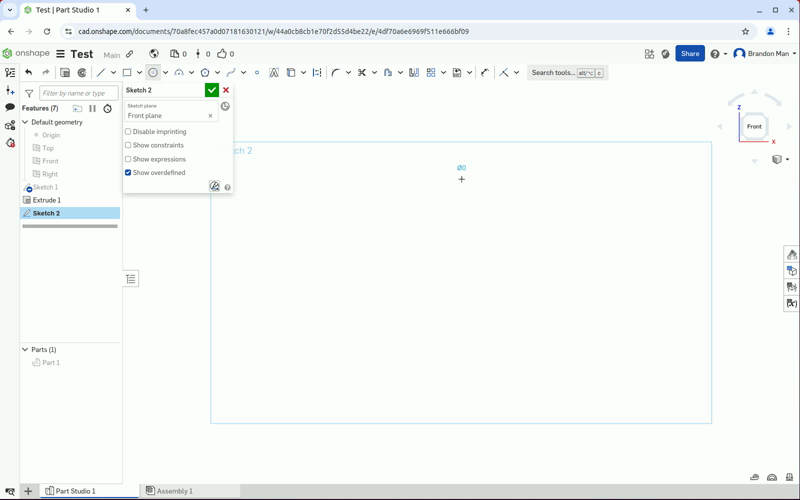
mouse_move(471, 178)
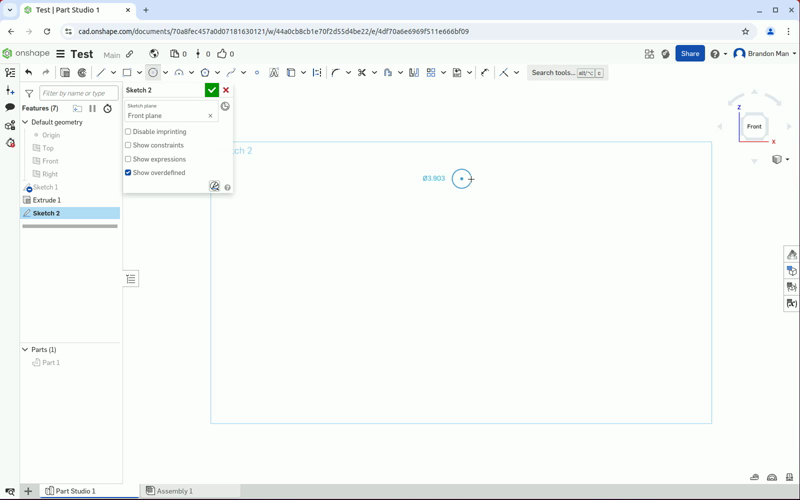
click(471, 178)
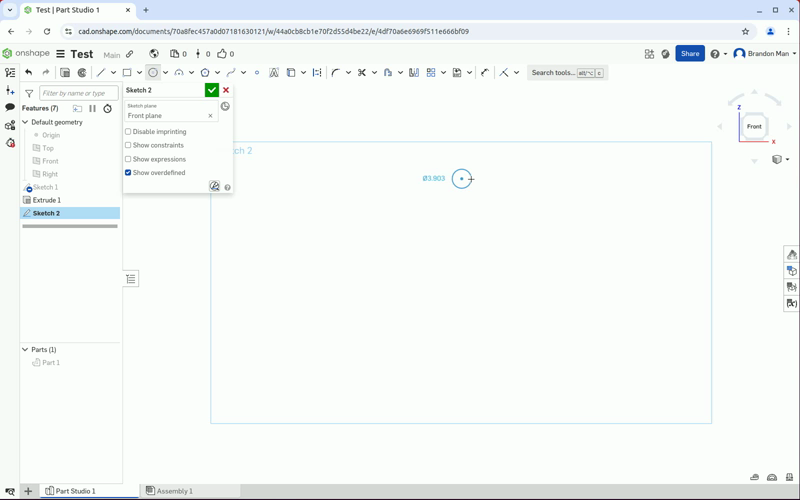
key(esc)
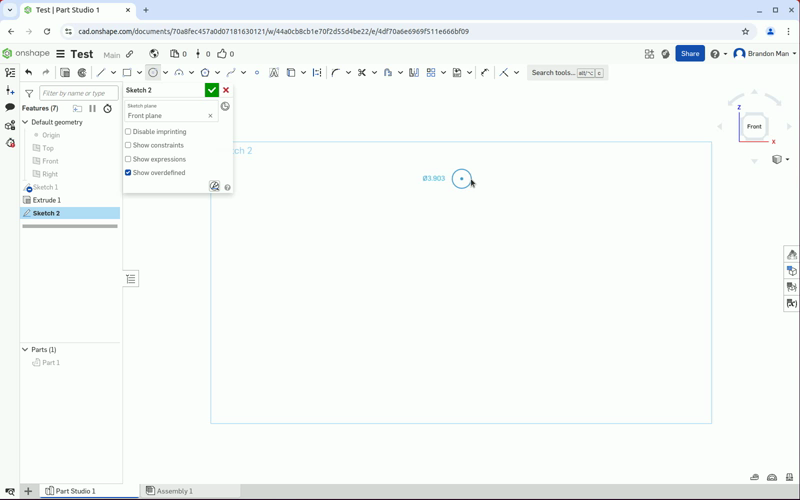
key(c)
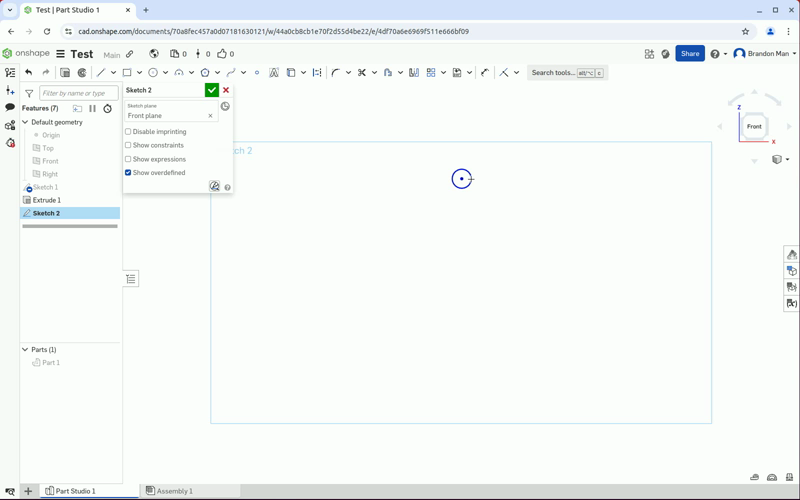
key_down(shift)
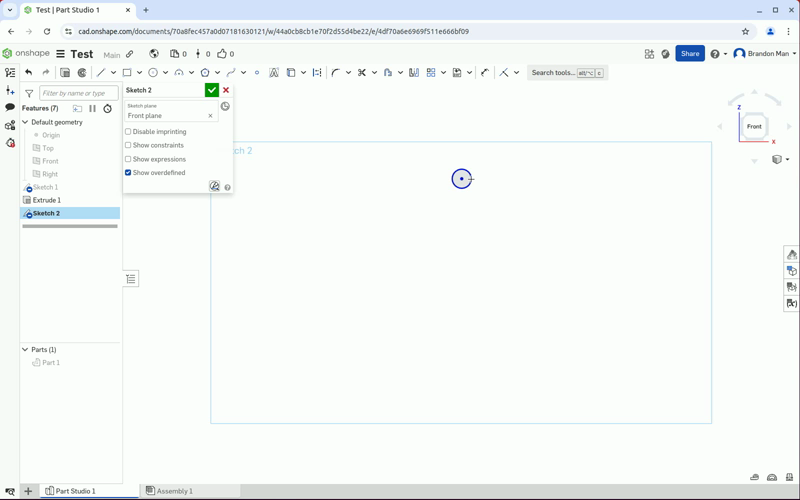
mouse_move(461, 178)
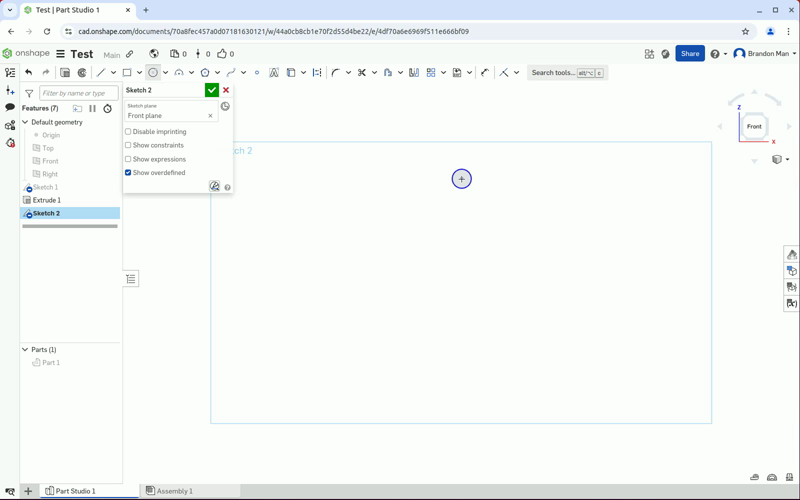
click(461, 178)
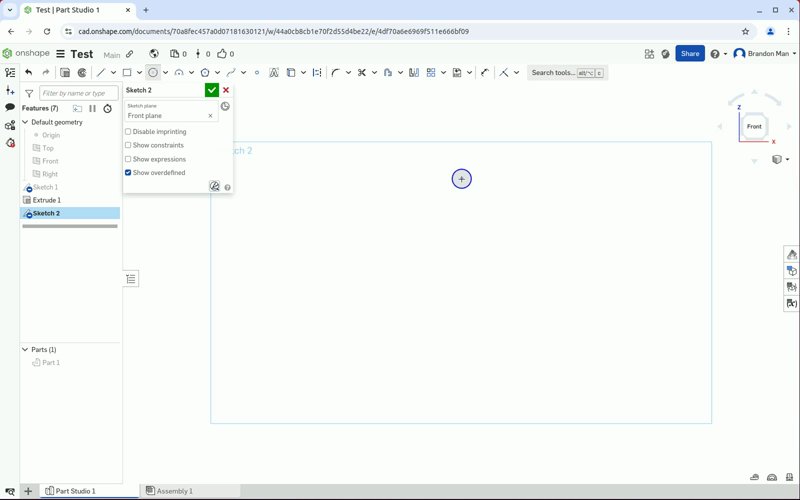
key_up(shift)
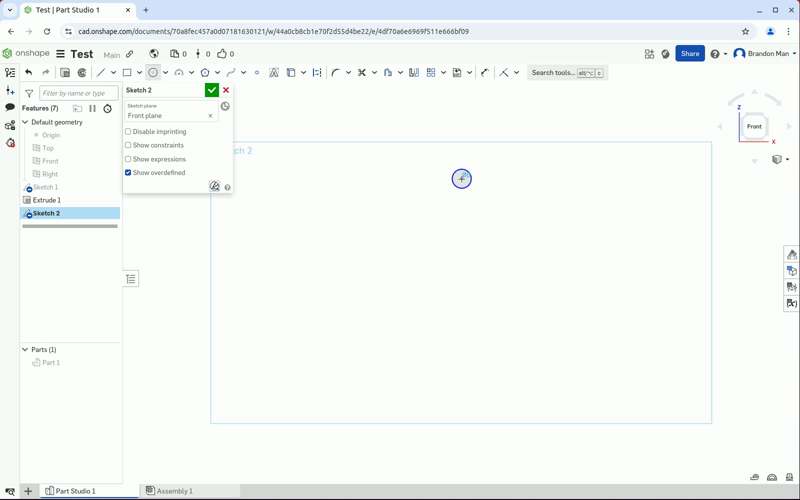
mouse_move(464, 178)
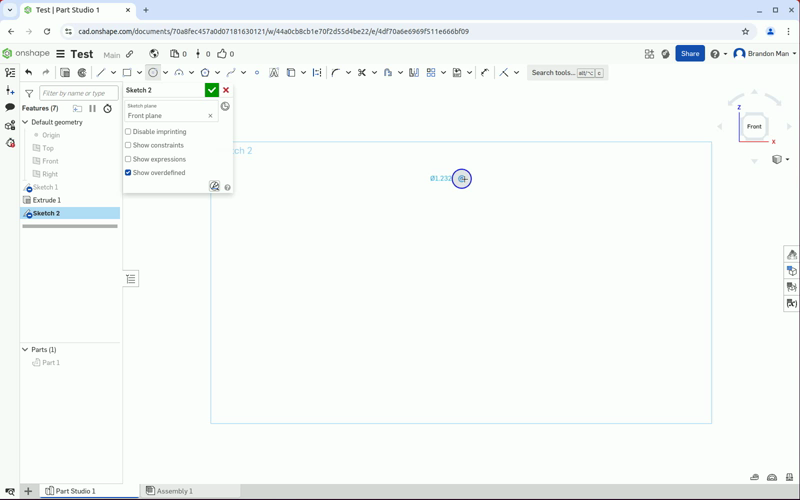
scroll(6)
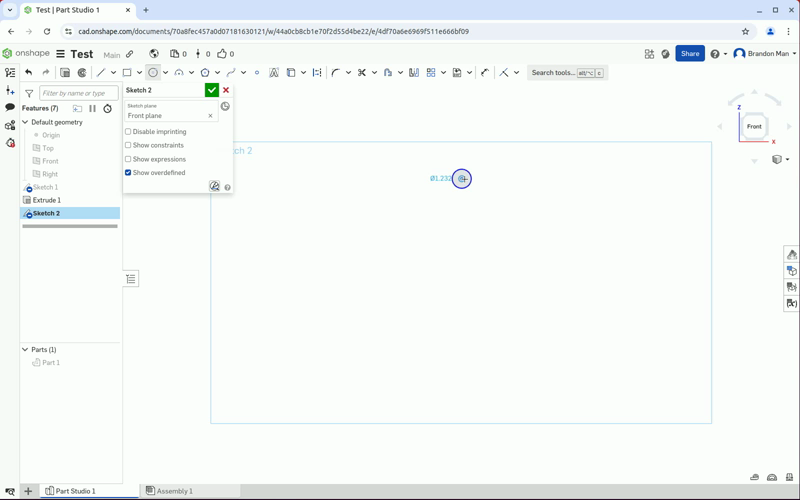
scroll(6)
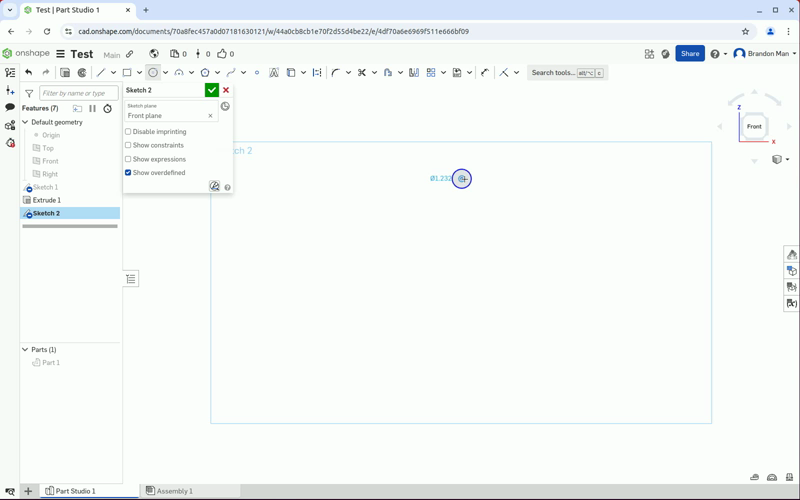
scroll(6)
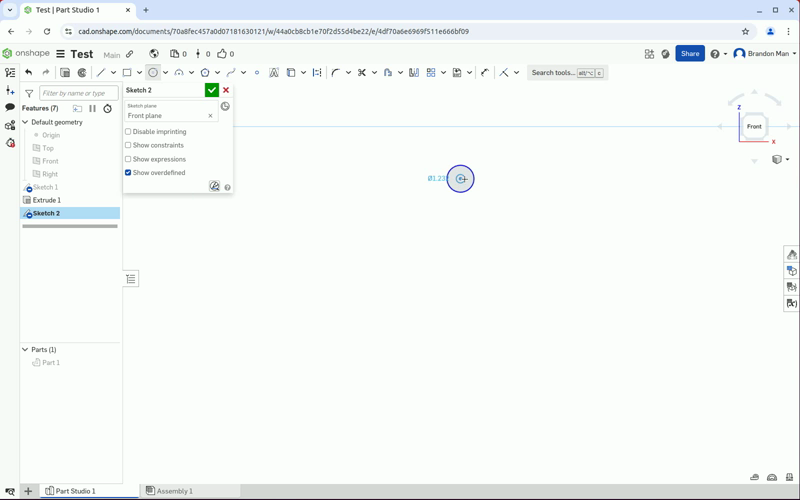
scroll(6)
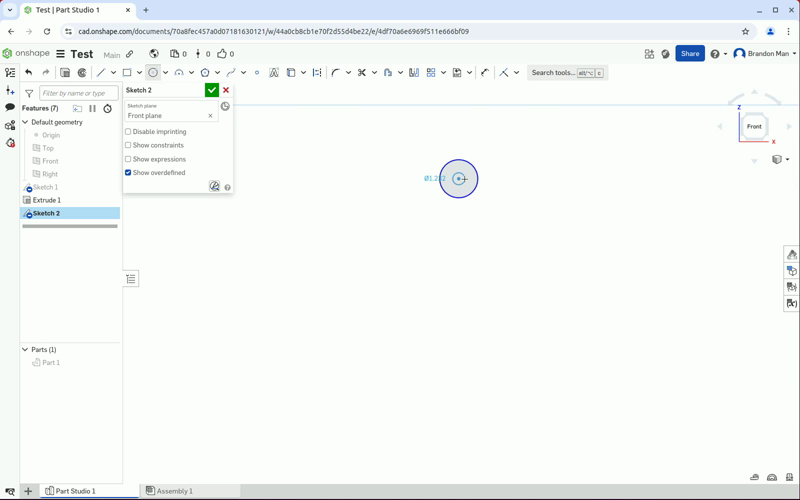
scroll(6)
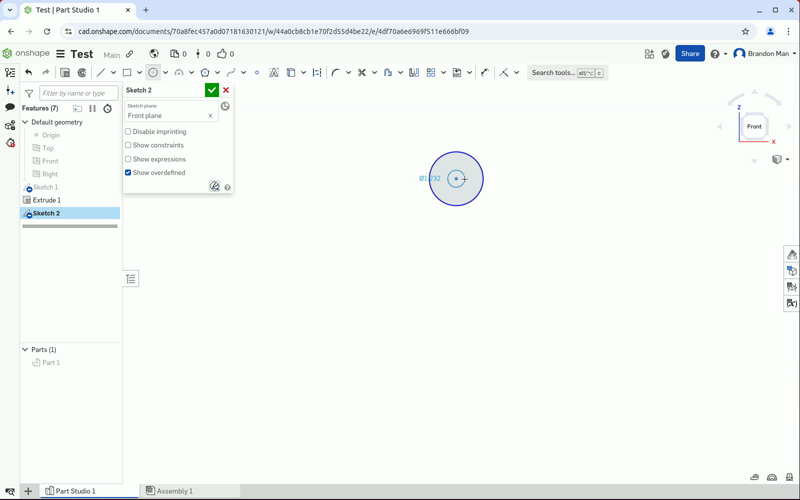
scroll(6)
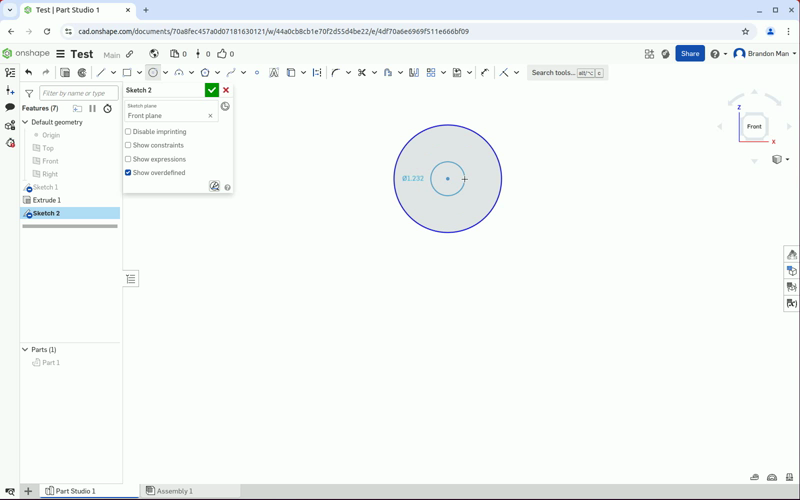
scroll(6)
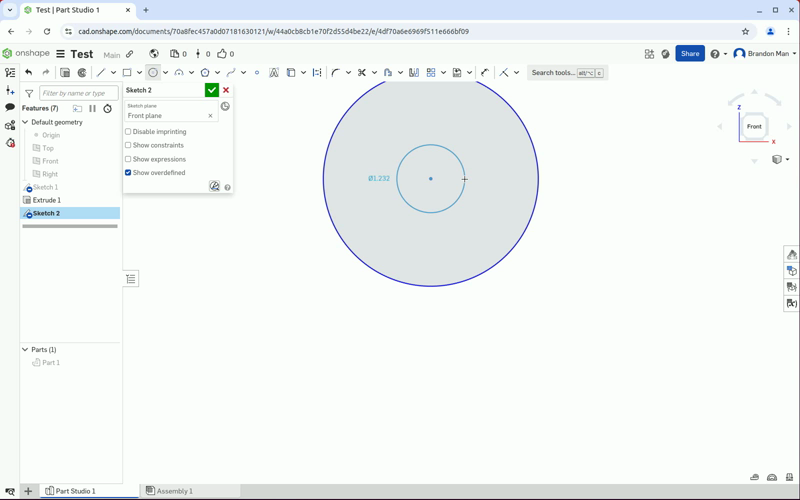
click(464, 178)
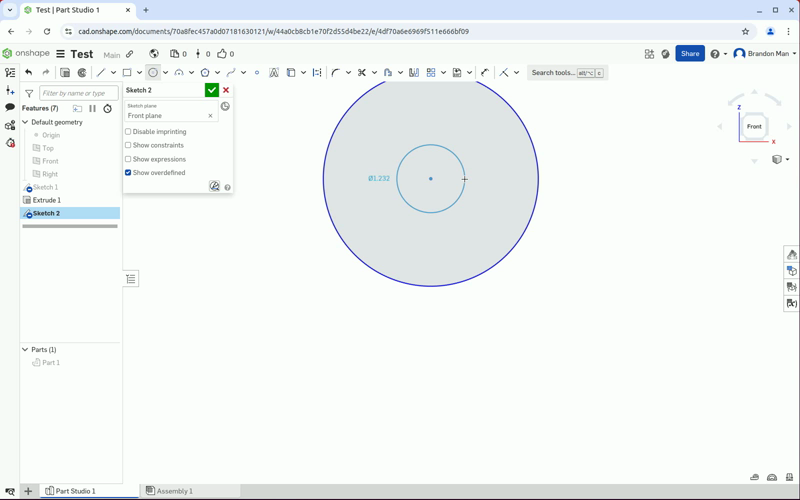
scroll(-6)
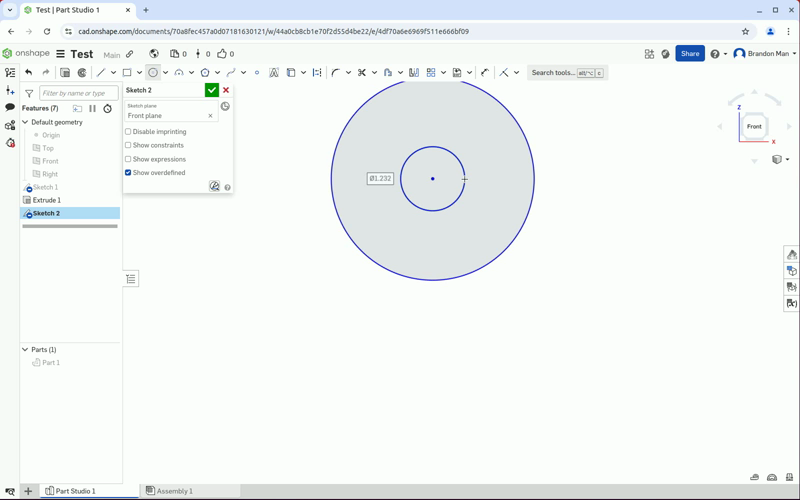
scroll(-6)
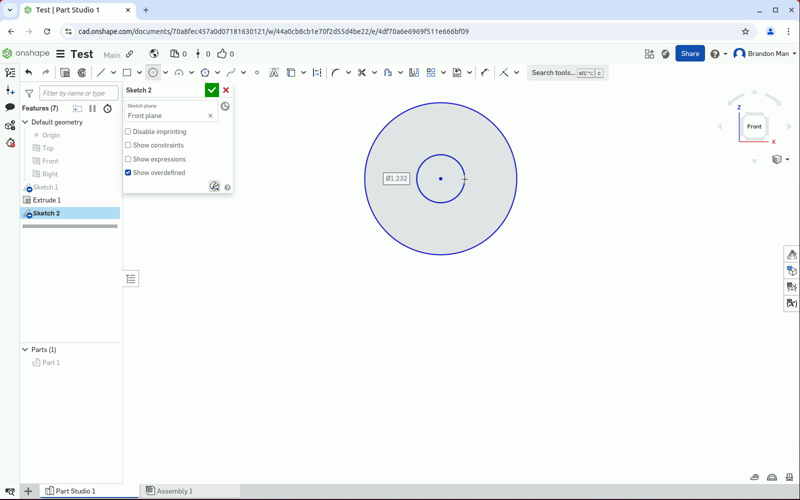
scroll(-6)
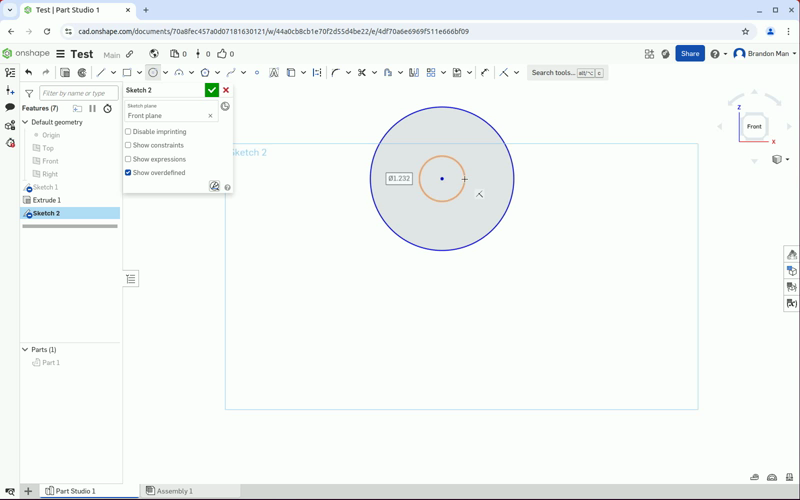
scroll(-6)
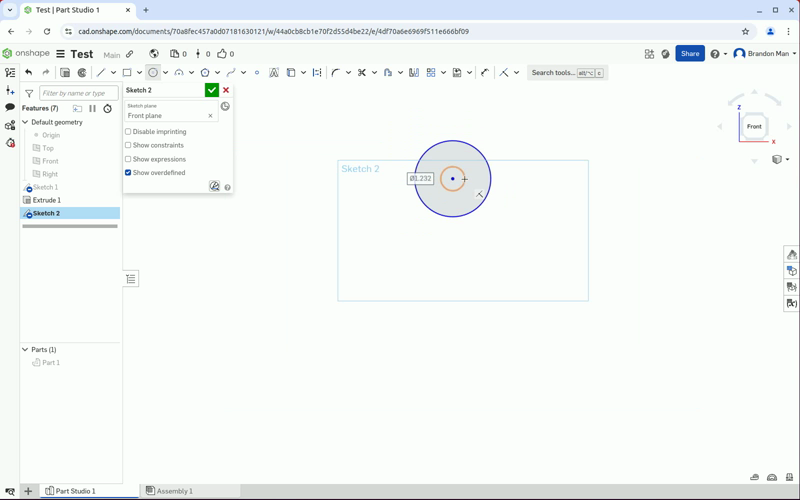
scroll(-6)
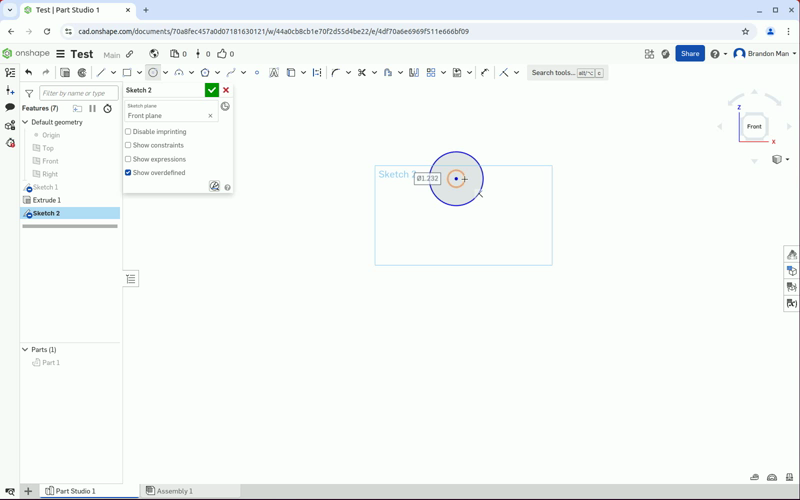
scroll(-6)
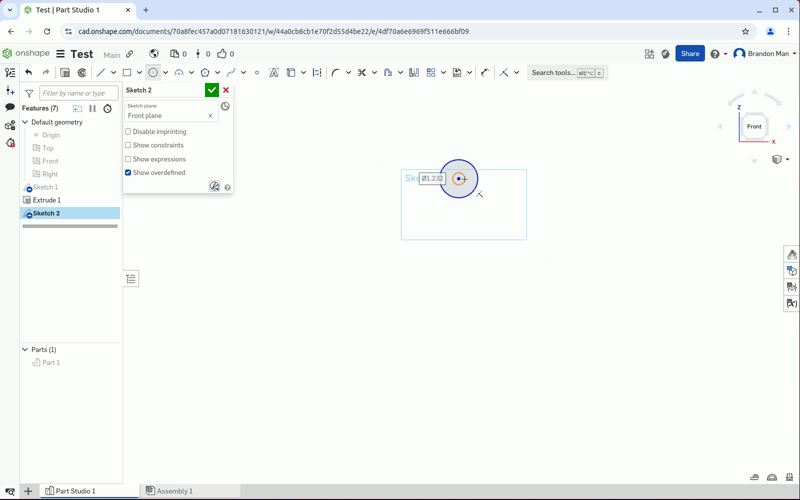
scroll(-6)
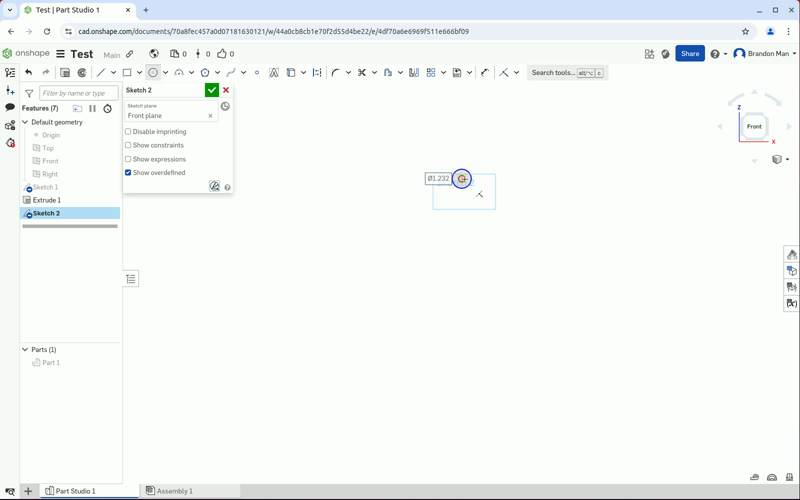
key(esc)
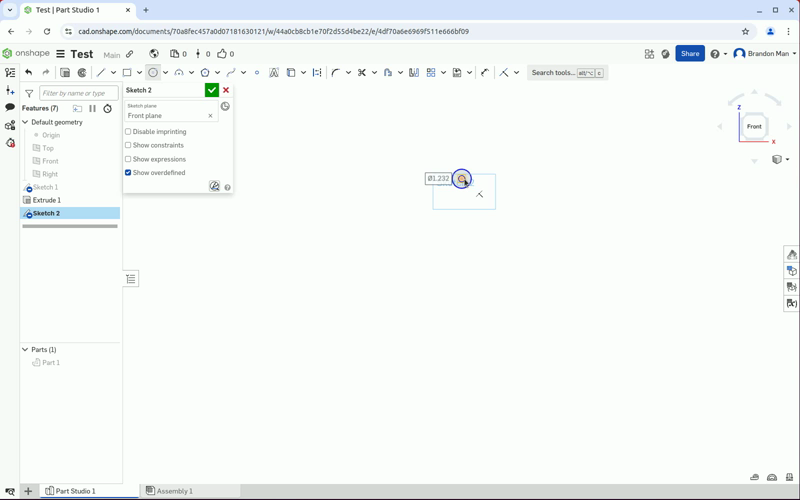
mouse_move(464, 183)
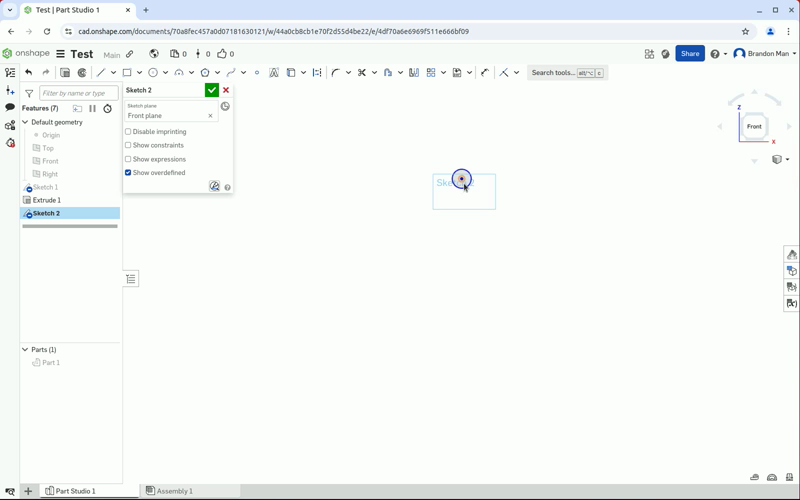
scroll(6)
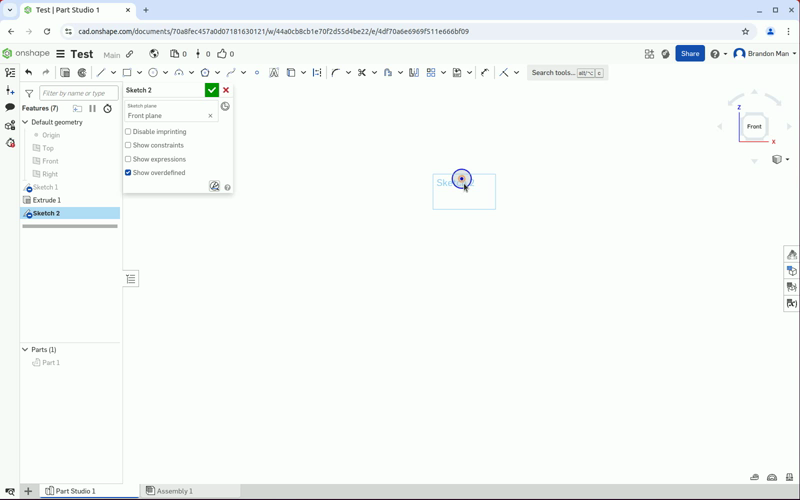
scroll(6)
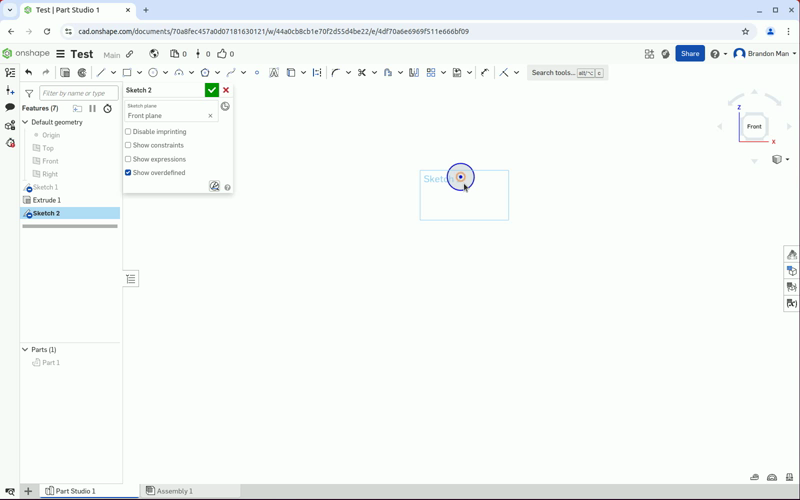
scroll(6)
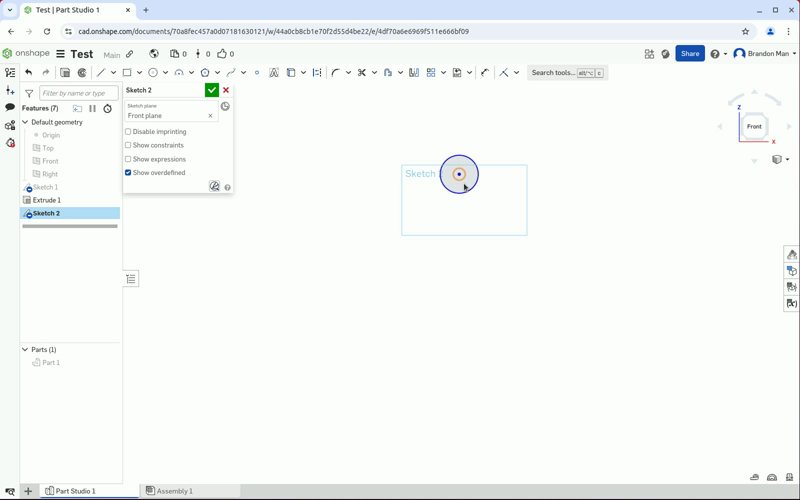
scroll(6)
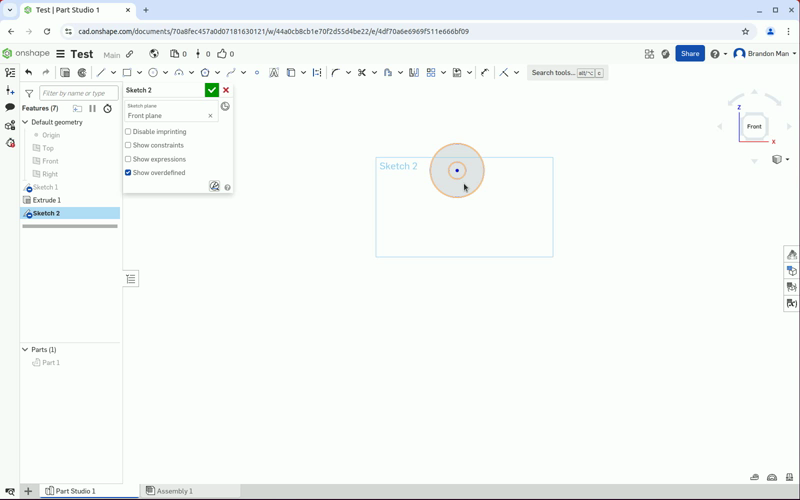
scroll(6)
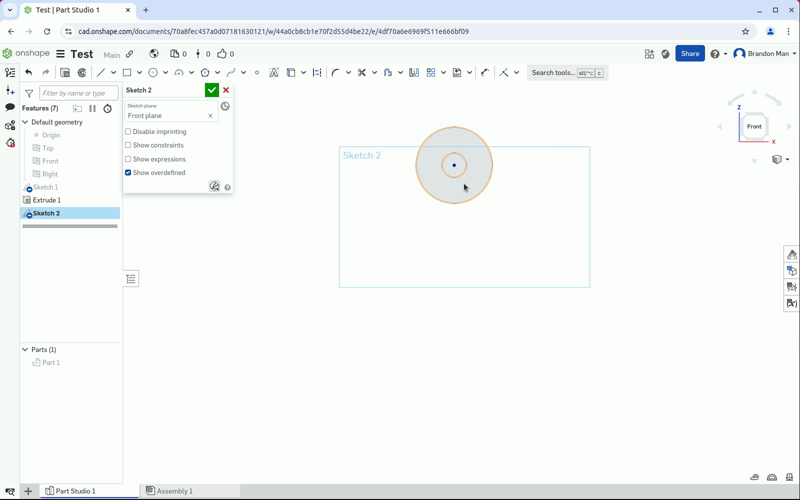
scroll(6)
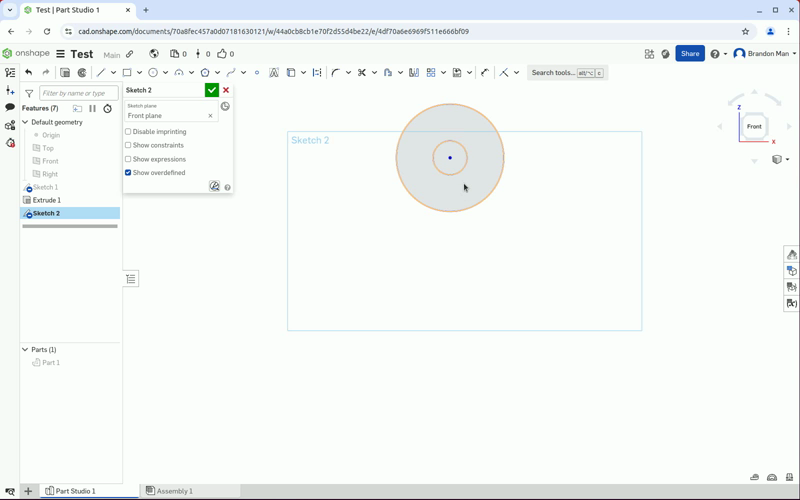
scroll(6)
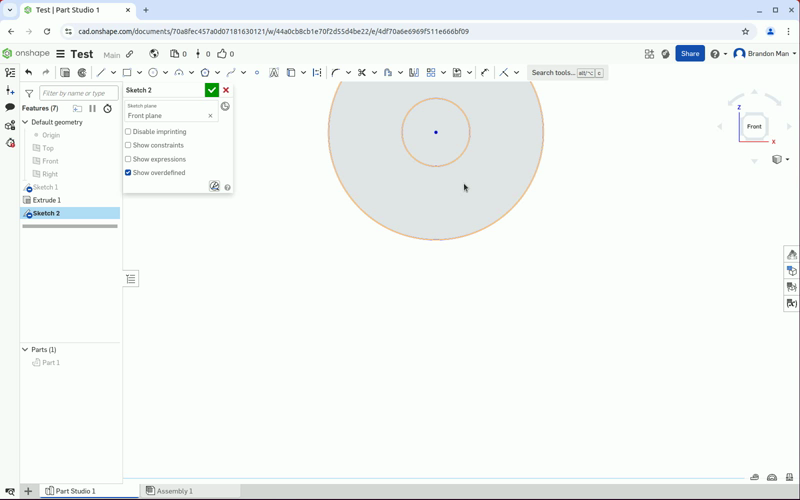
click(464, 183)
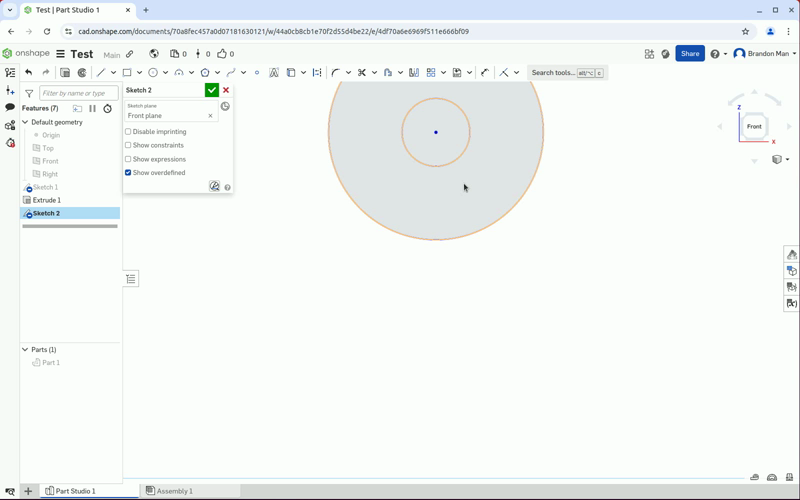
scroll(-6)
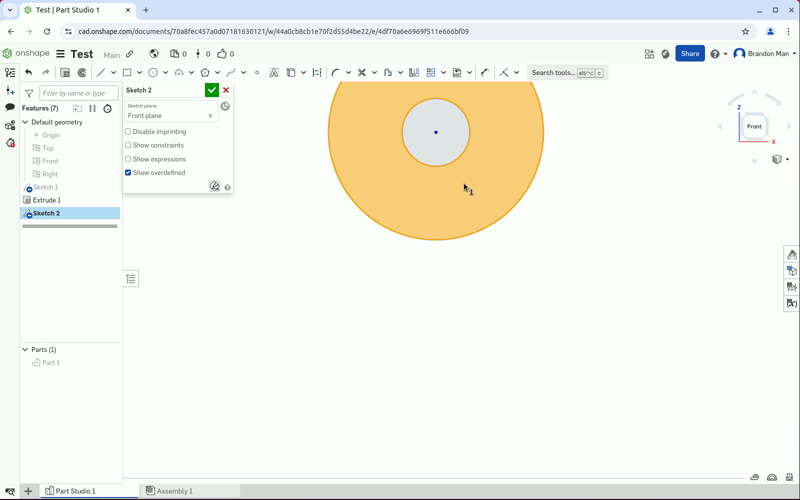
scroll(-6)
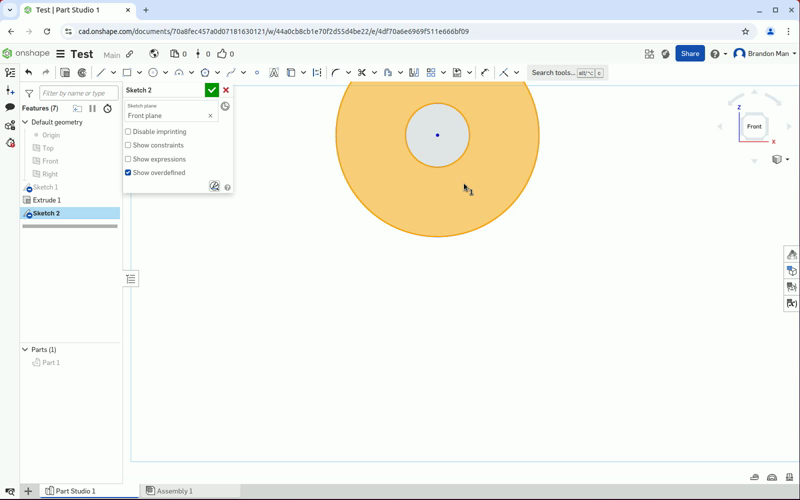
scroll(-6)
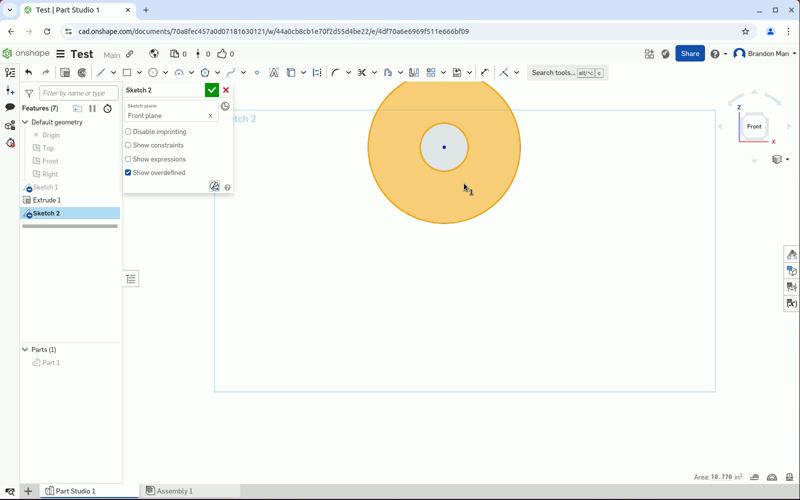
scroll(-6)
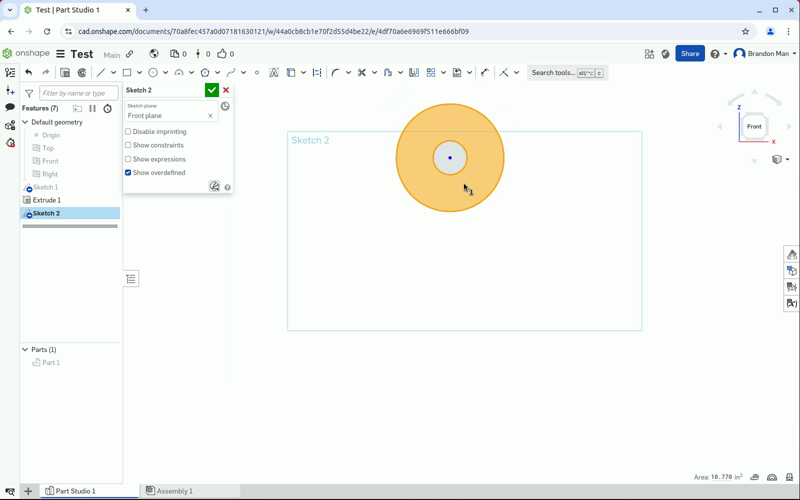
scroll(-6)
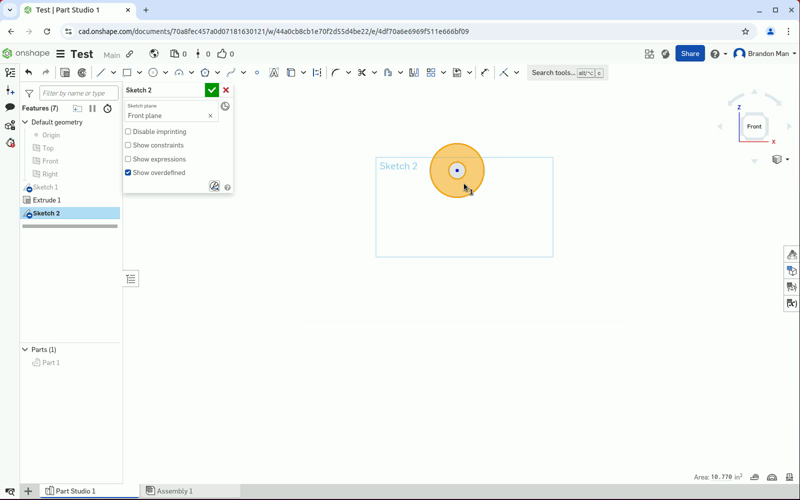
scroll(-6)
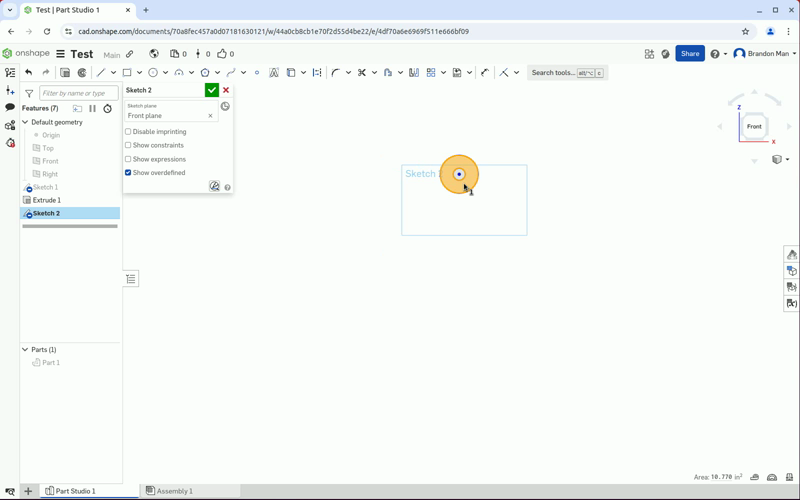
scroll(-6)
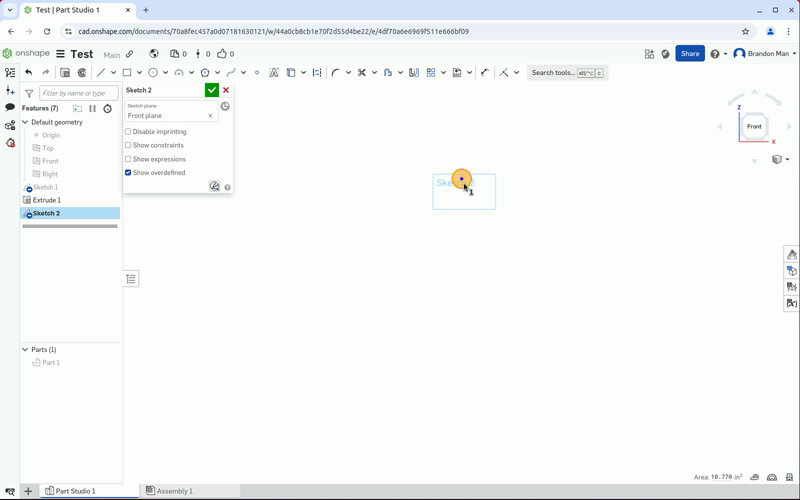
mouse_move(73, 352)
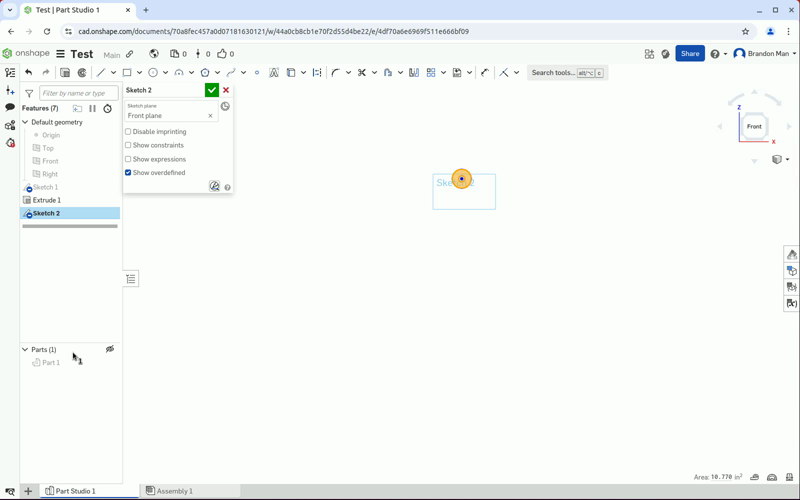
key(shift+y)
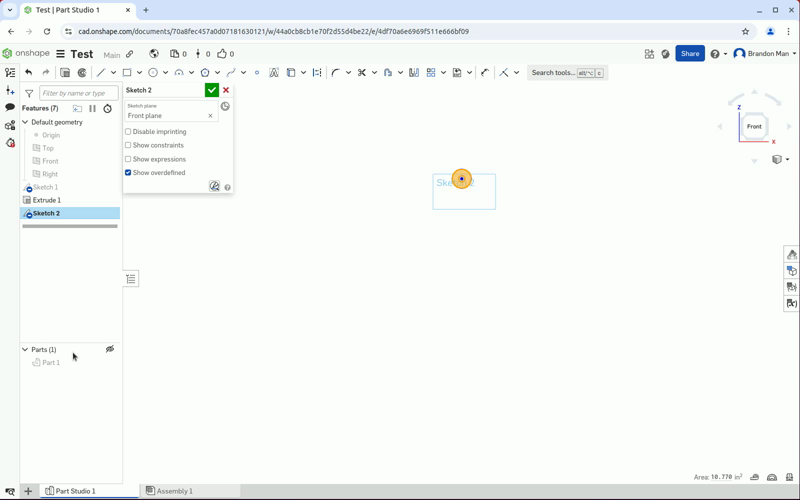
key(shift+e)
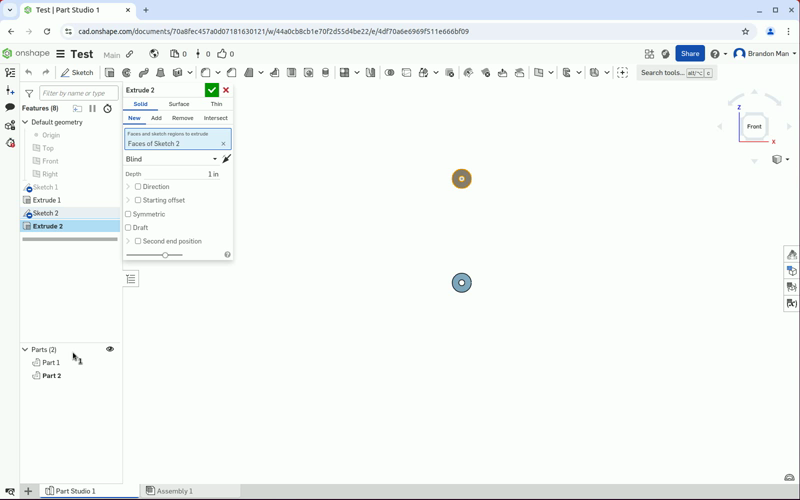
mouse_move(143, 106)
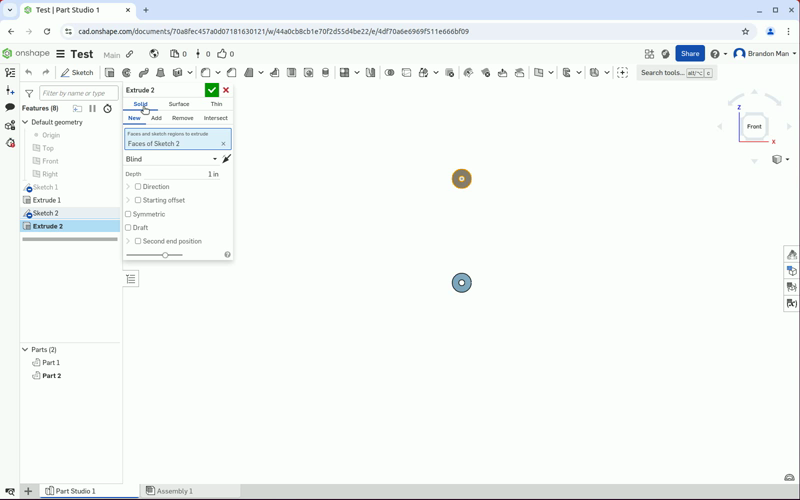
click(143, 106)
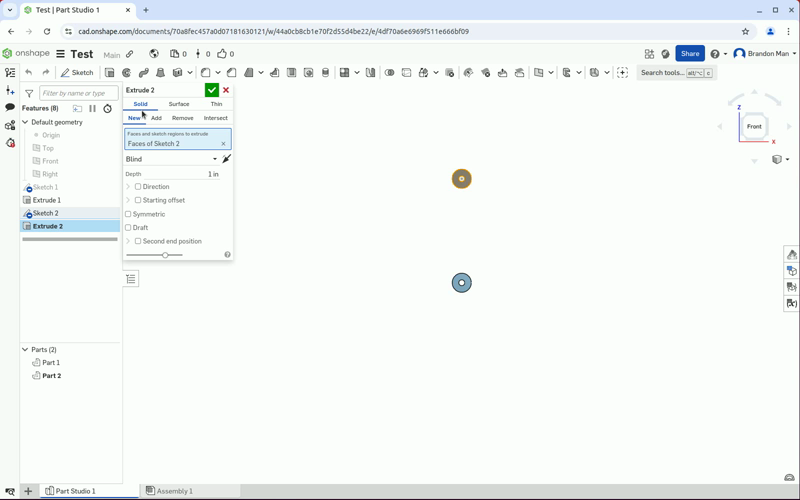
mouse_move(137, 120)
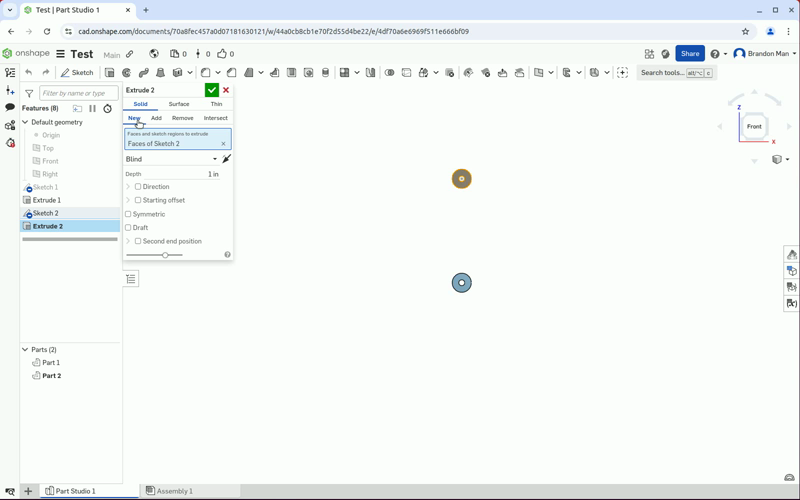
click(137, 120)
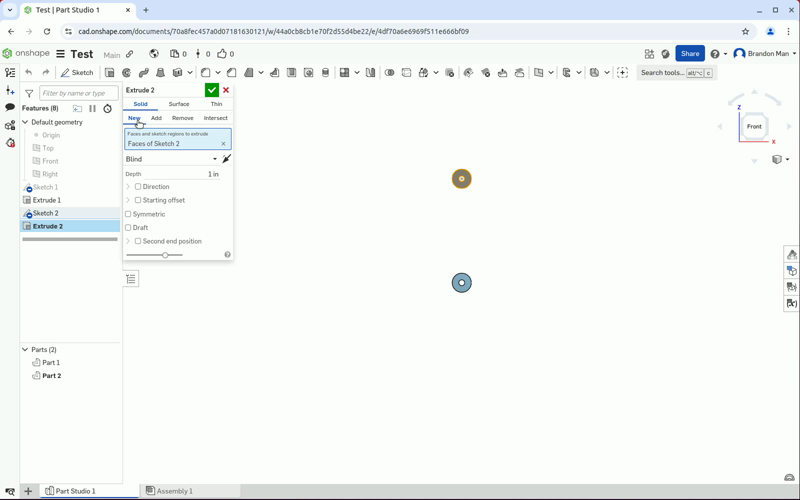
key(tab, 4)
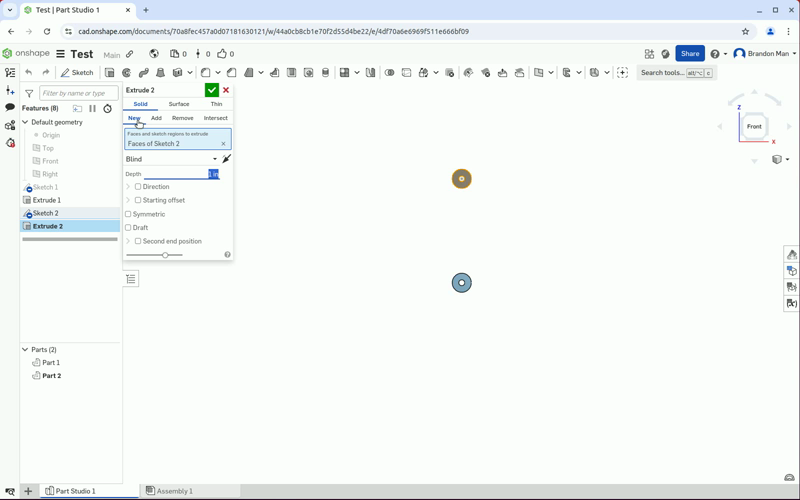
text(0.481)
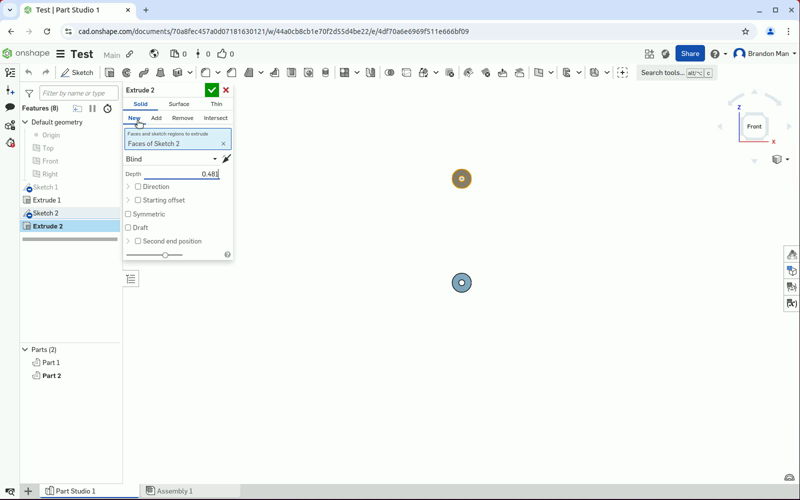
key(enter)
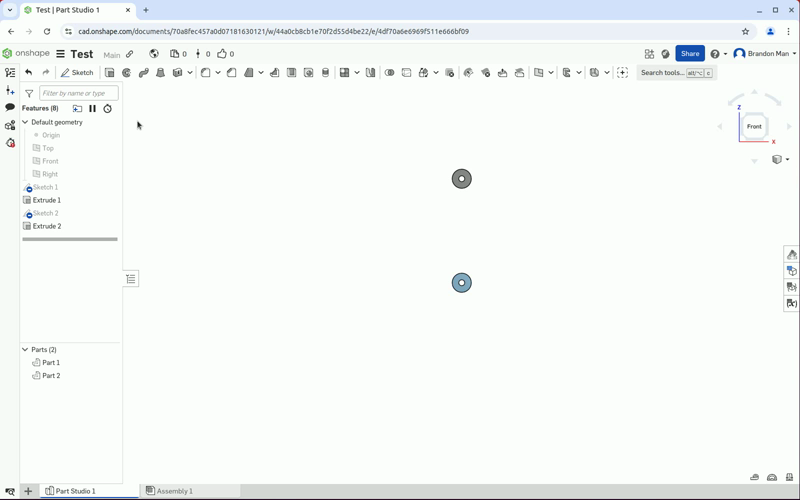
key(shift+h)
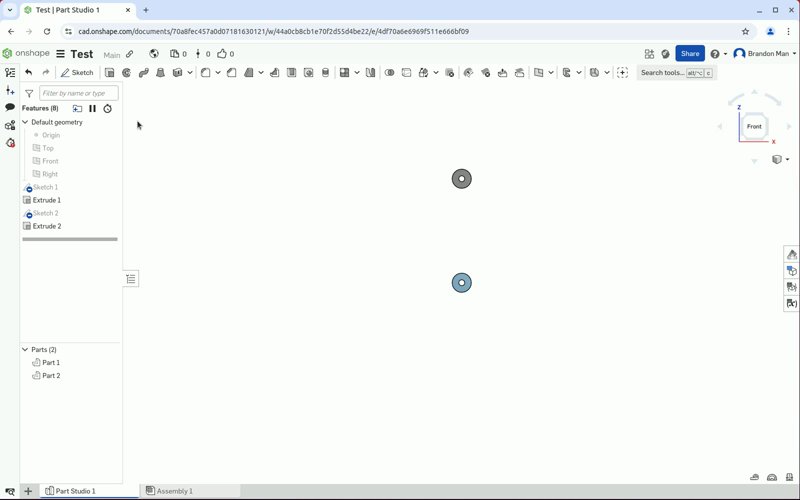
key(shift+h)
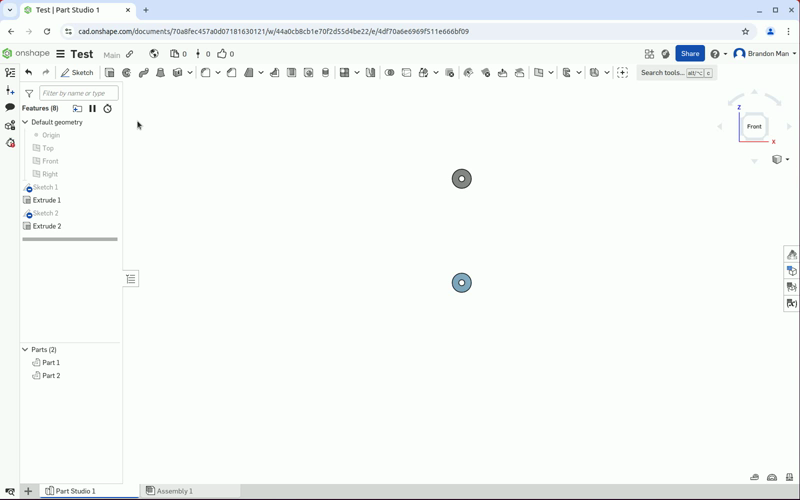
mouse_move(73, 189)
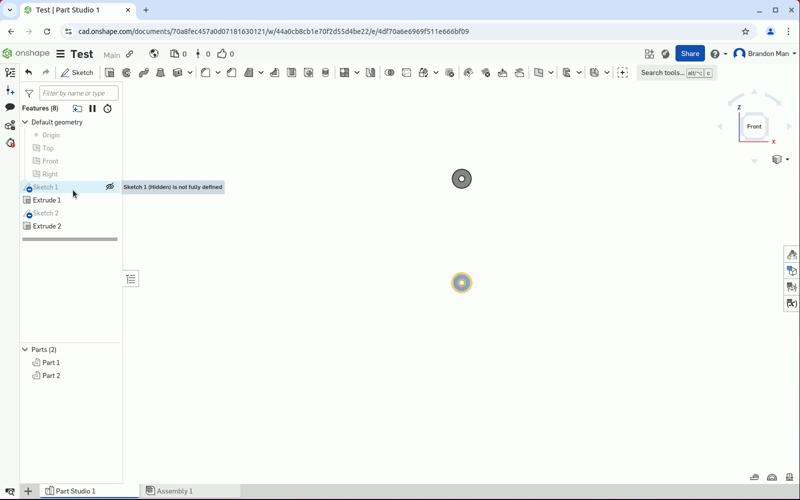
click(73, 189)
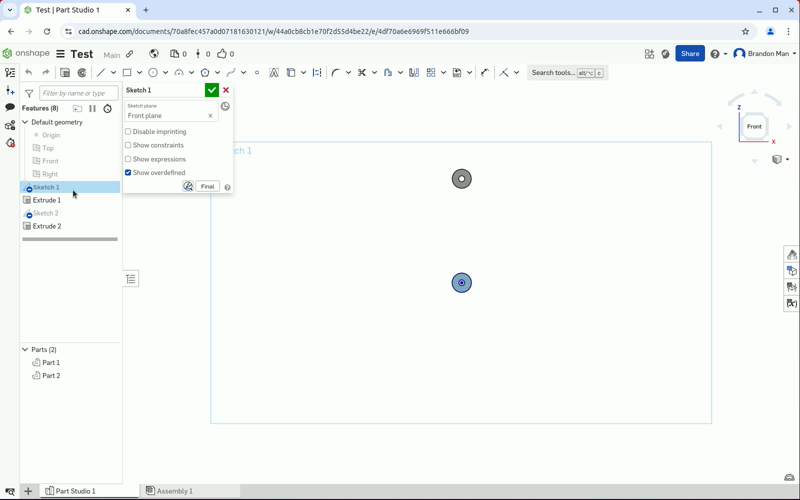
mouse_move(229, 92)
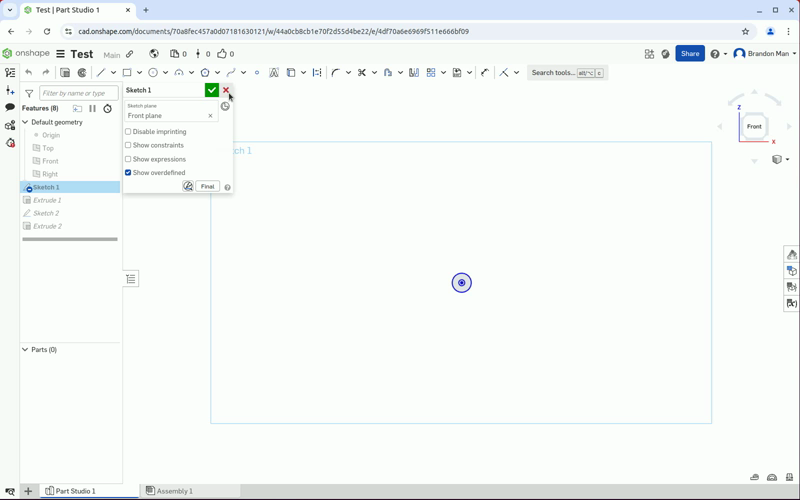
click(229, 92)
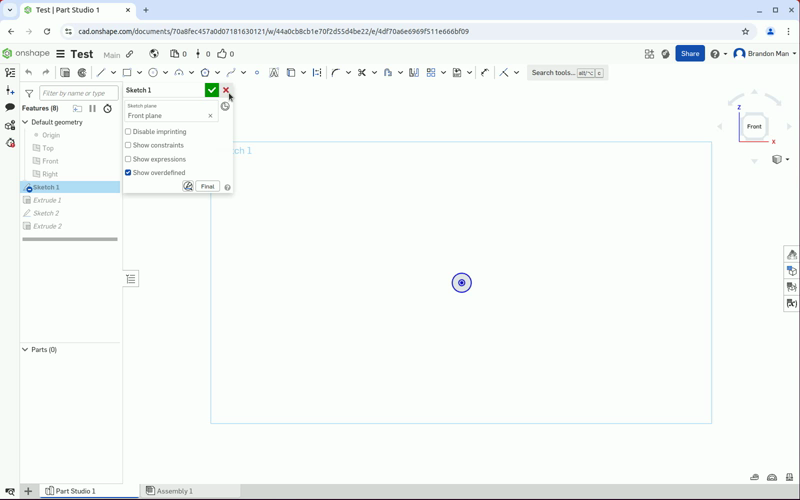
key(shift+s)
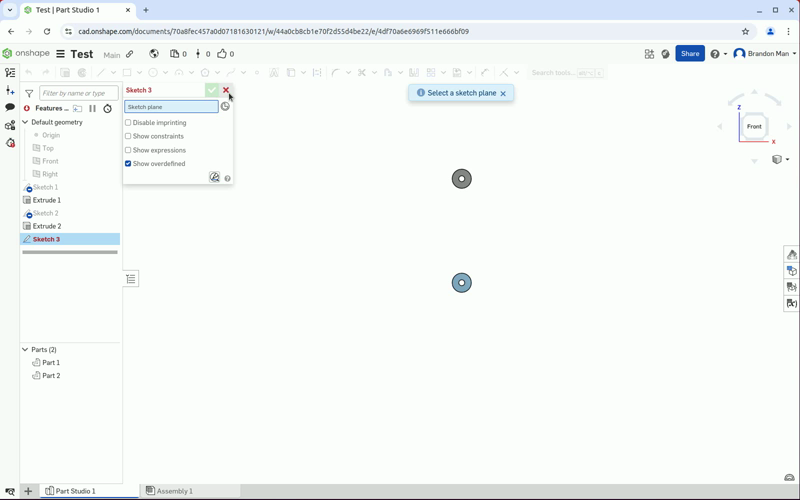
mouse_move(73, 163)
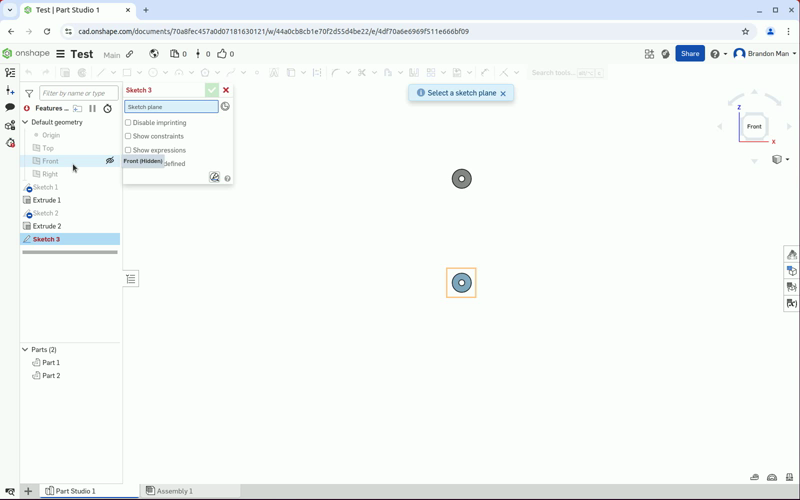
click(73, 163)
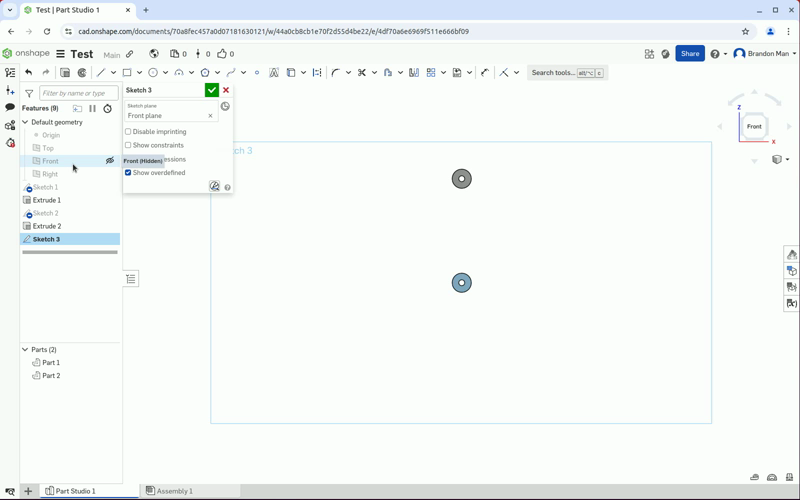
mouse_move(73, 352)
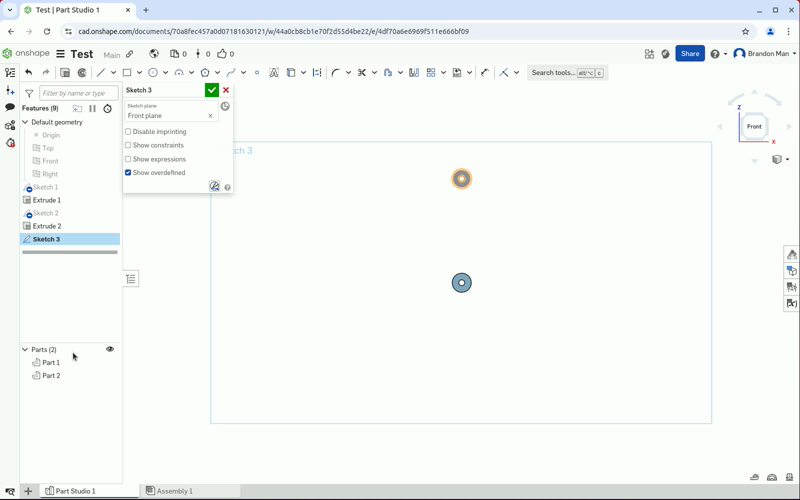
key(y)
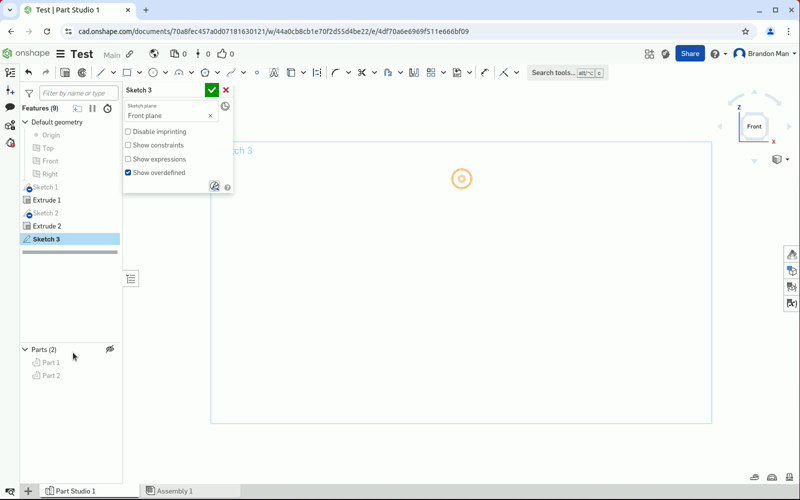
key(c)
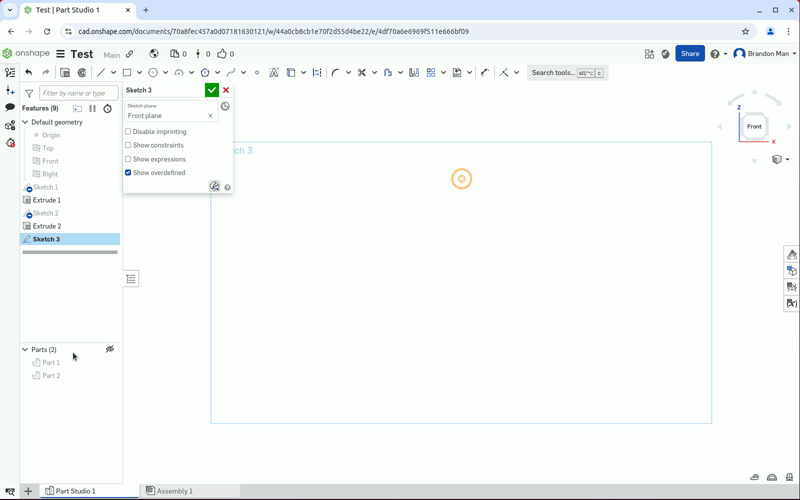
key_down(shift)
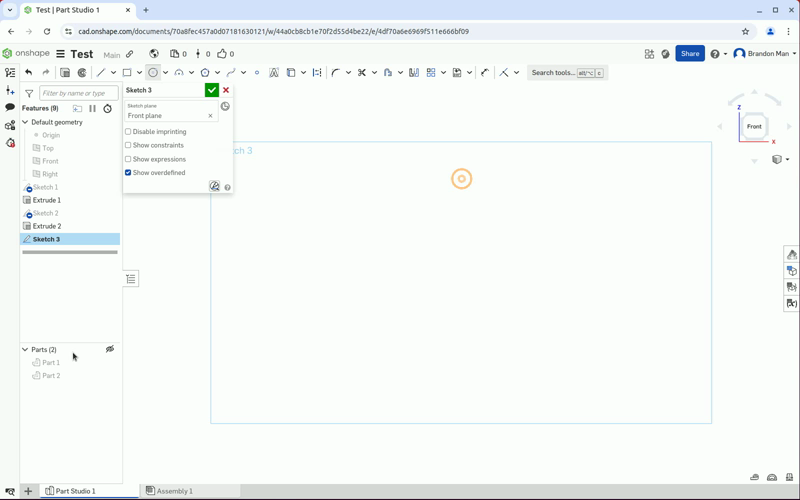
mouse_move(501, 282)
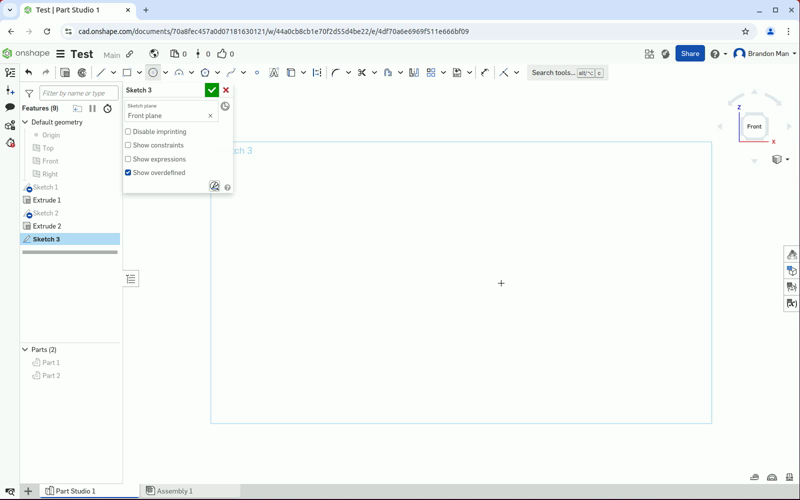
click(501, 282)
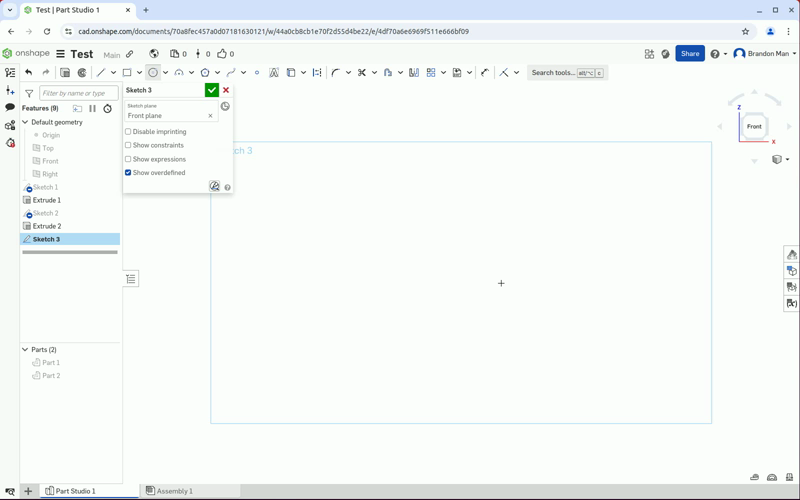
key_up(shift)
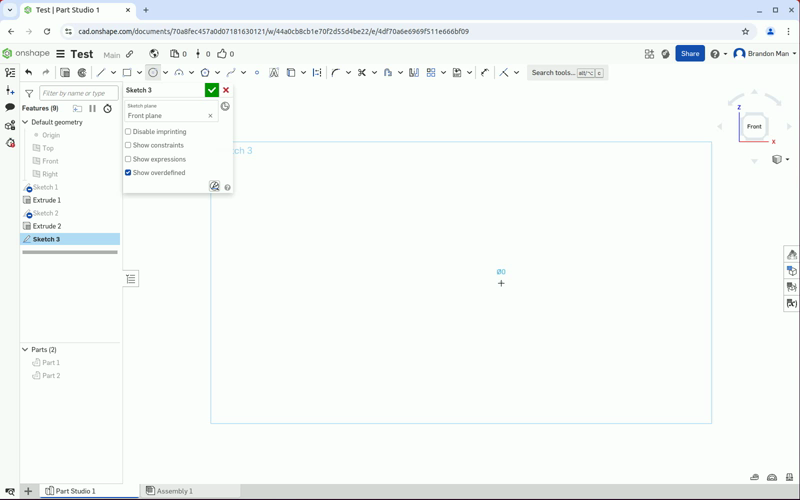
mouse_move(508, 282)
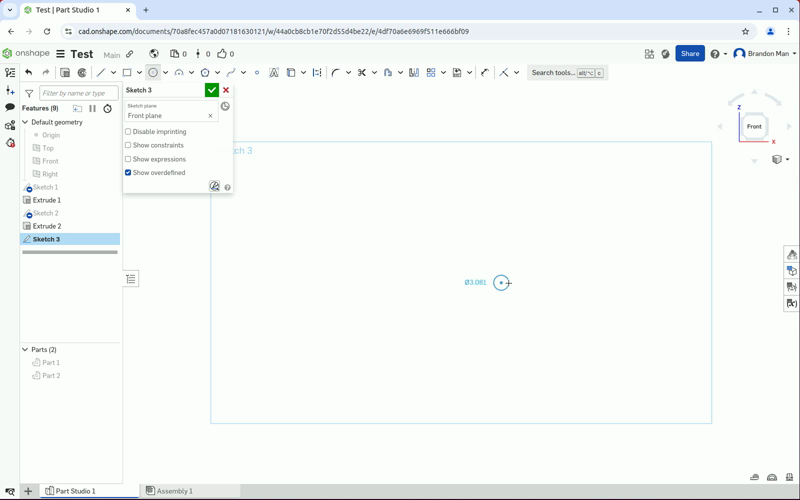
click(508, 282)
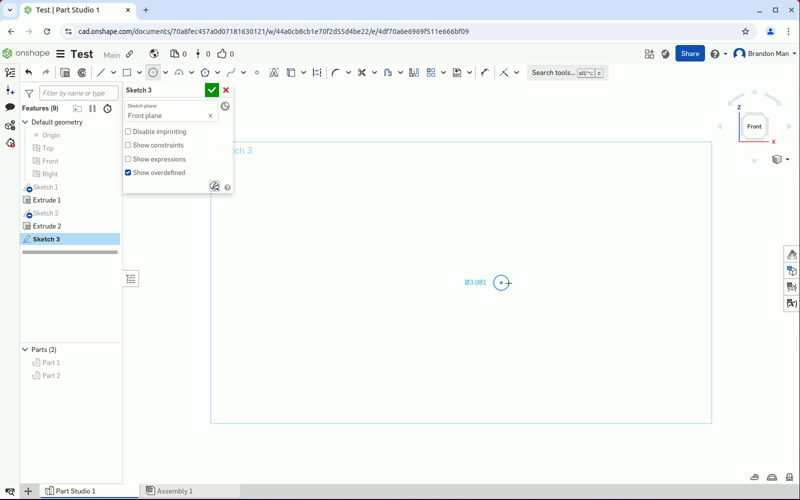
key(esc)
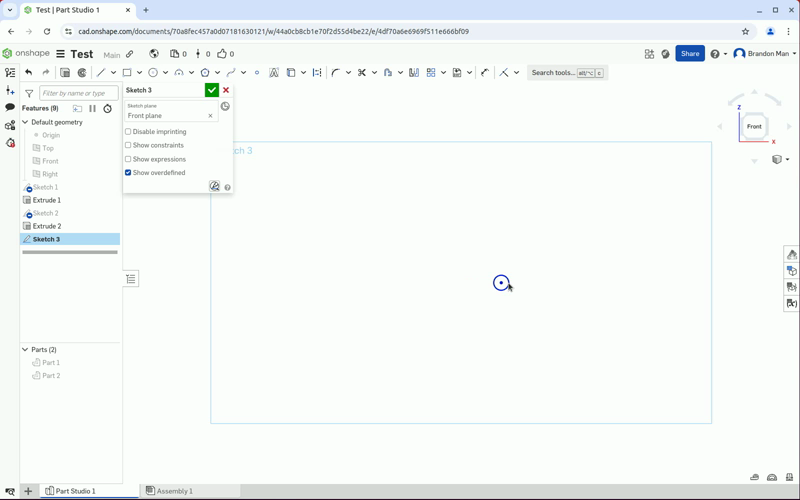
key(c)
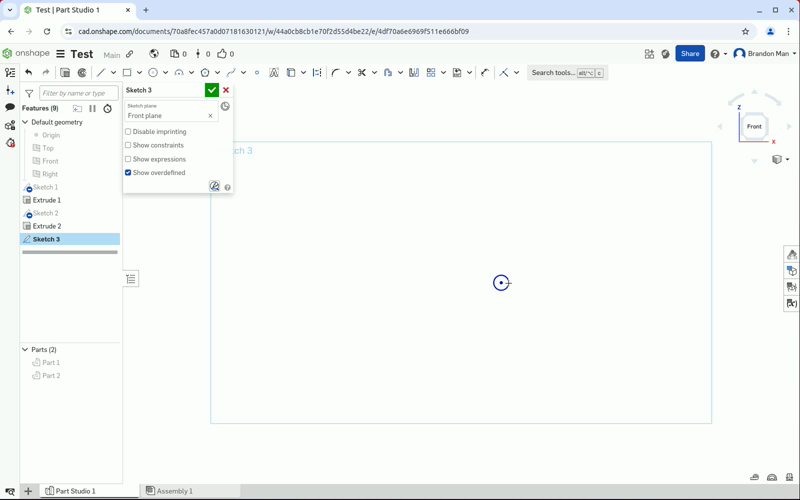
key_down(shift)
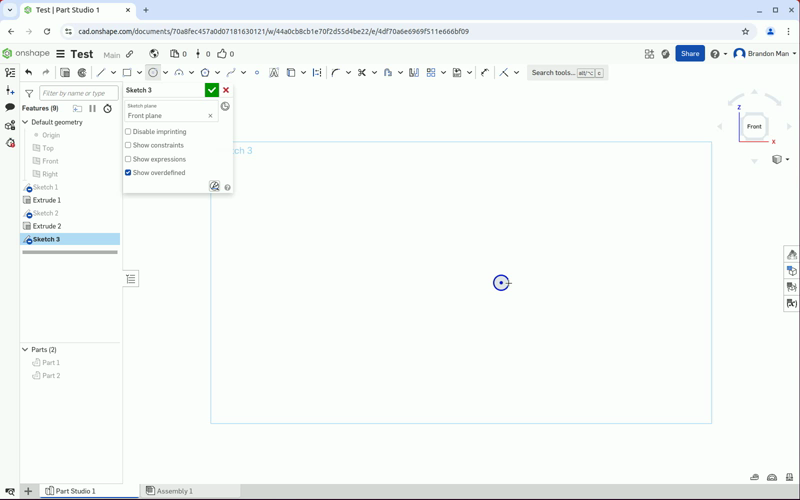
mouse_move(501, 282)
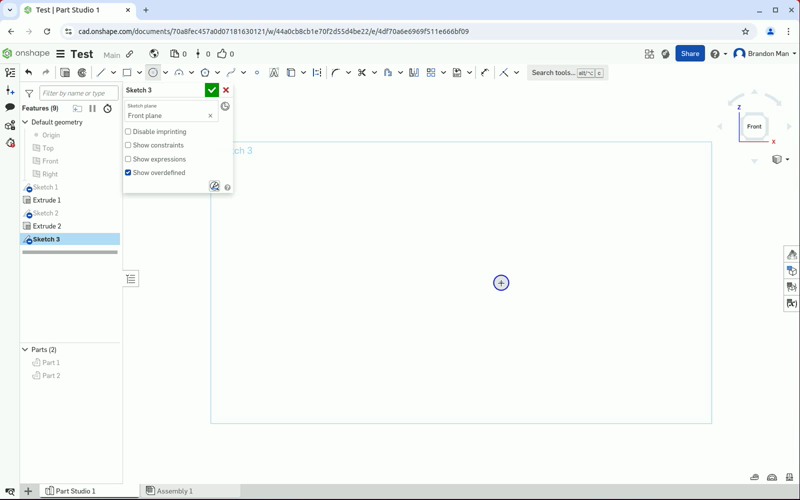
click(501, 282)
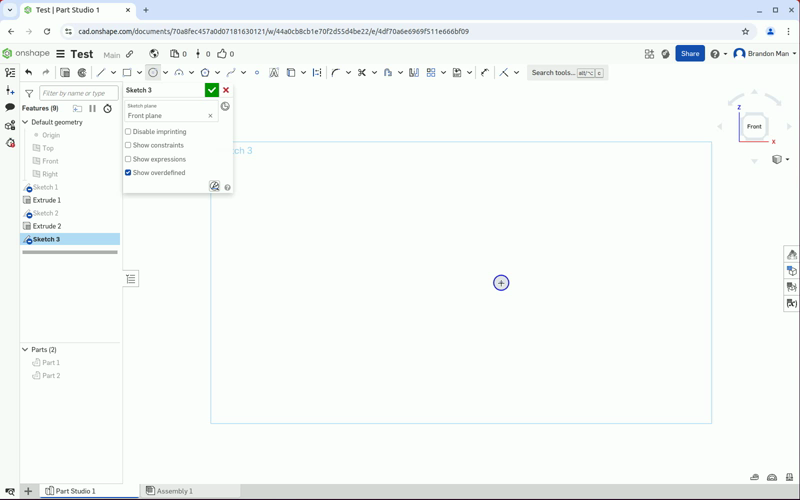
key_up(shift)
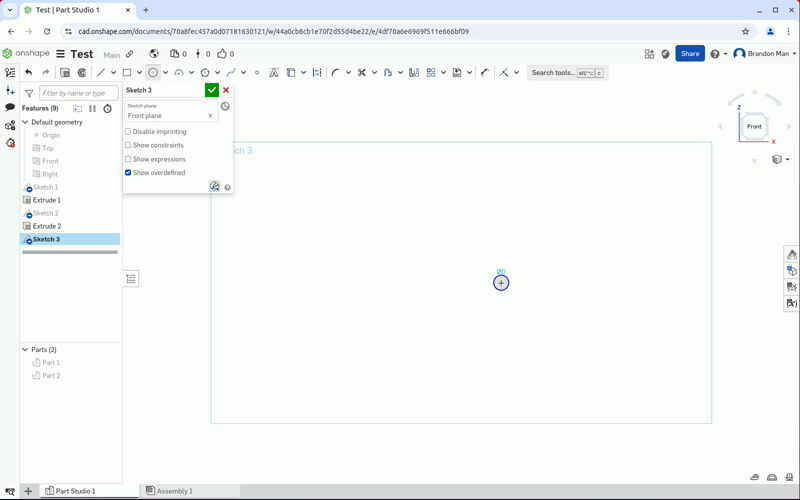
mouse_move(504, 282)
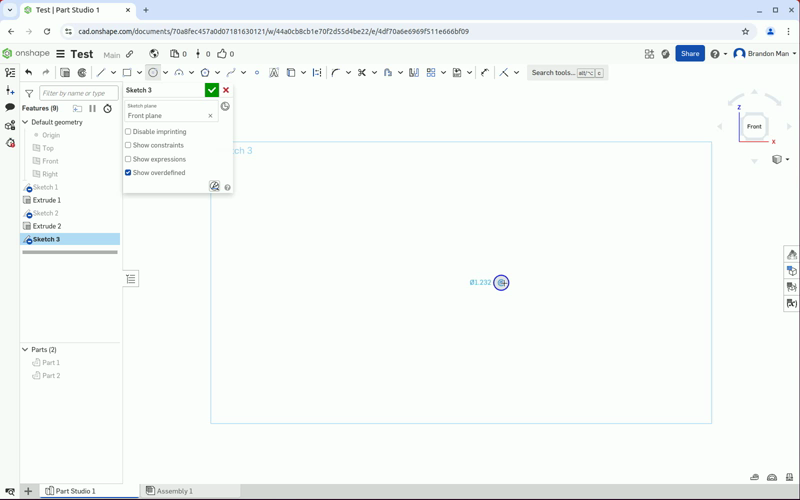
scroll(6)
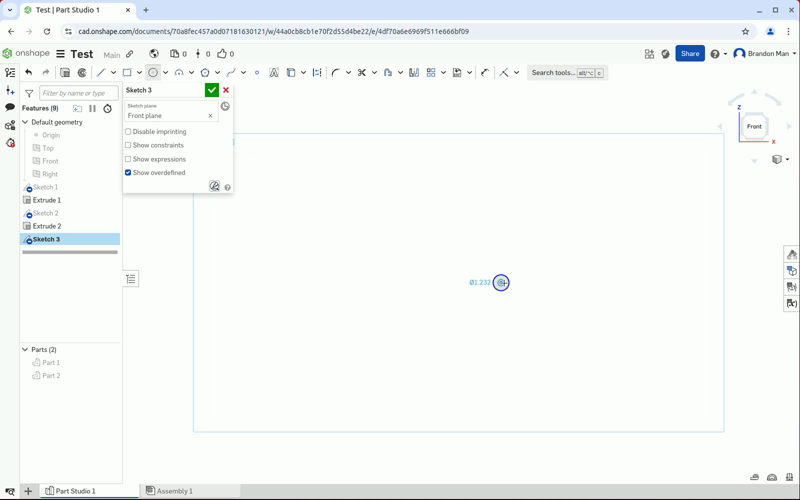
scroll(6)
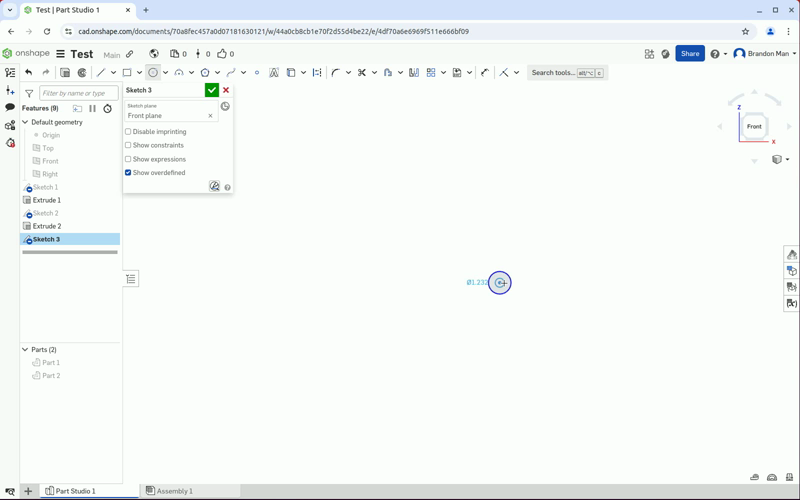
scroll(6)
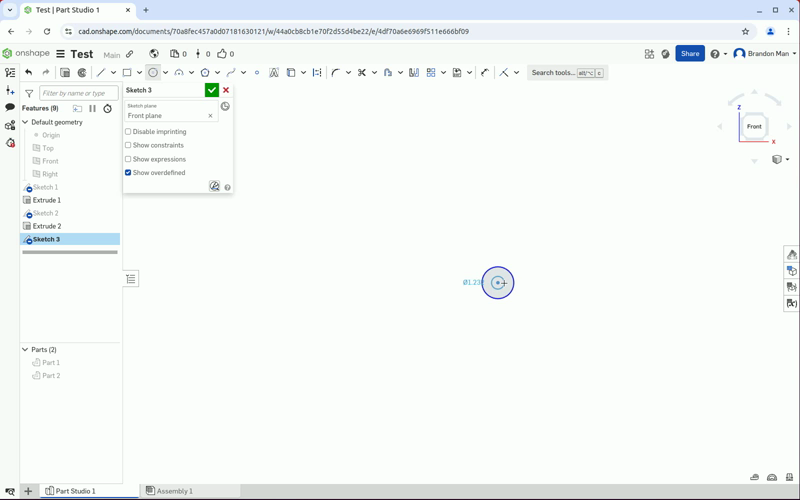
scroll(6)
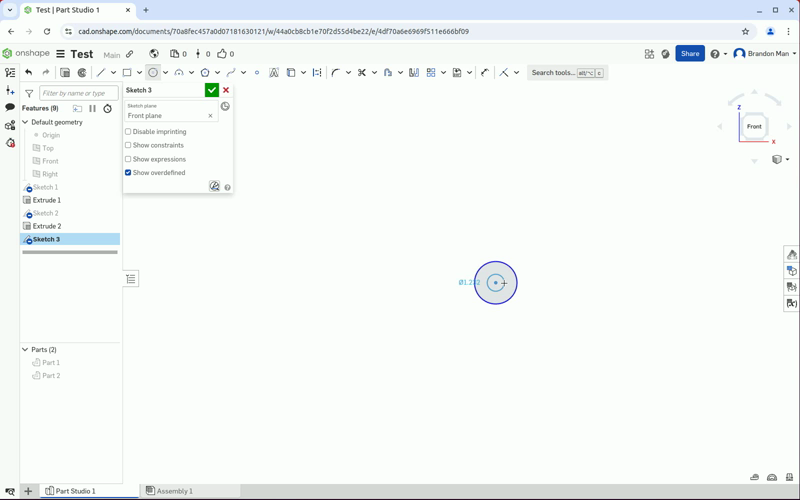
scroll(6)
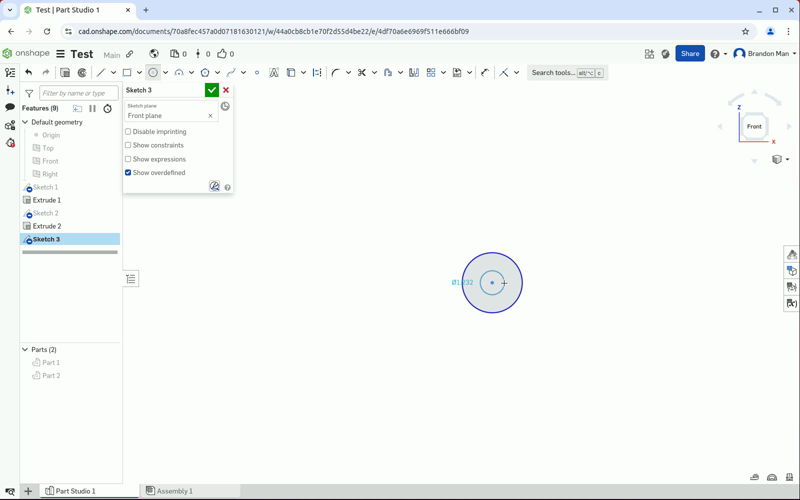
scroll(6)
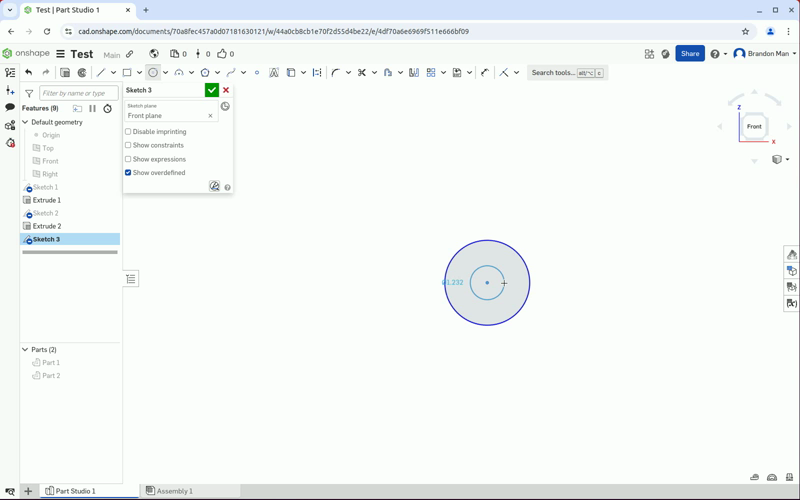
scroll(6)
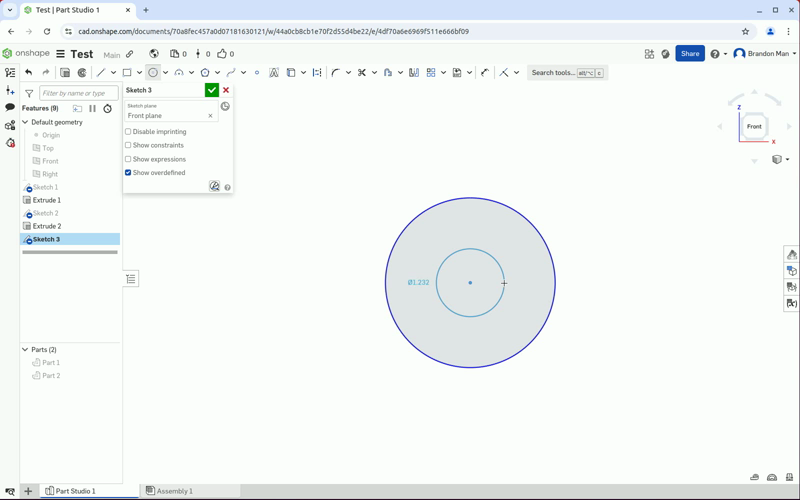
click(504, 282)
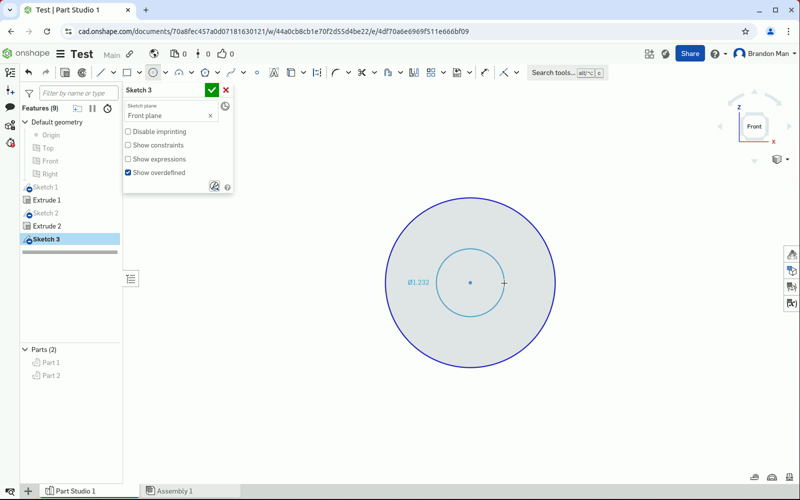
scroll(-6)
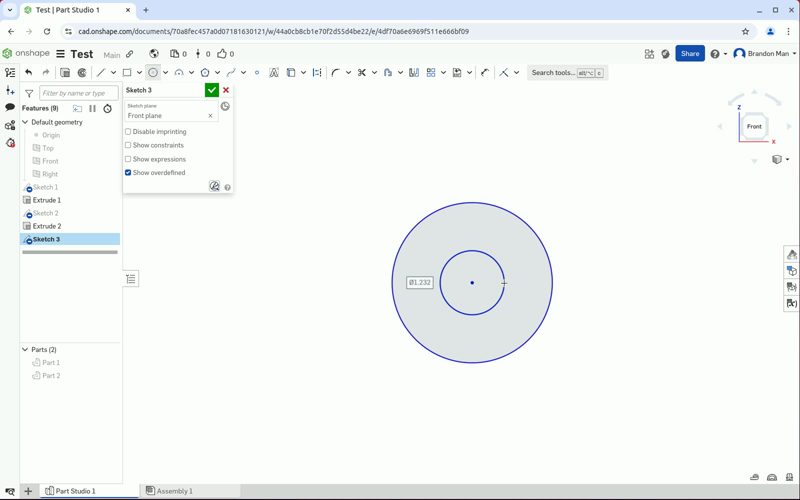
scroll(-6)
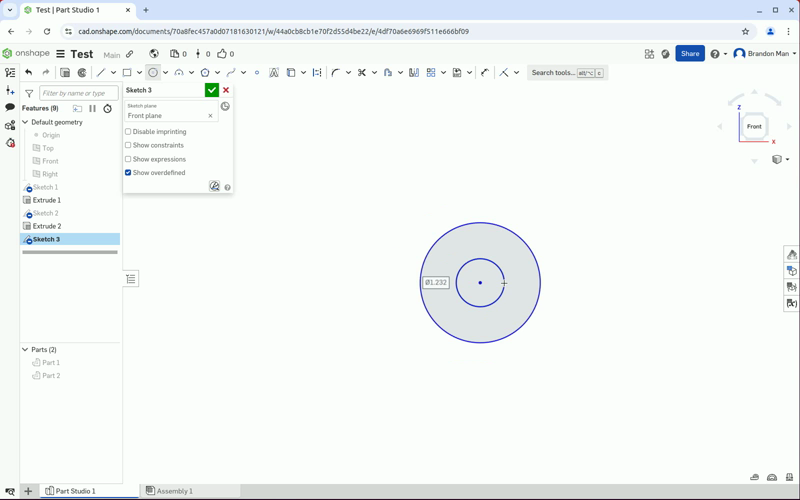
scroll(-6)
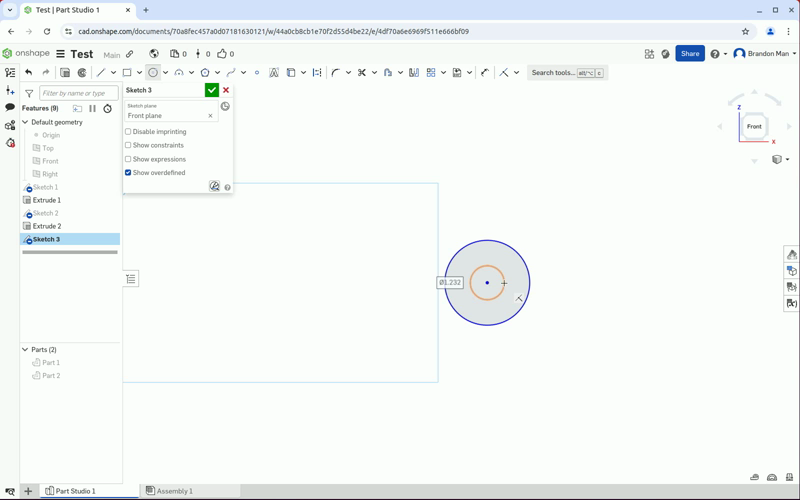
scroll(-6)
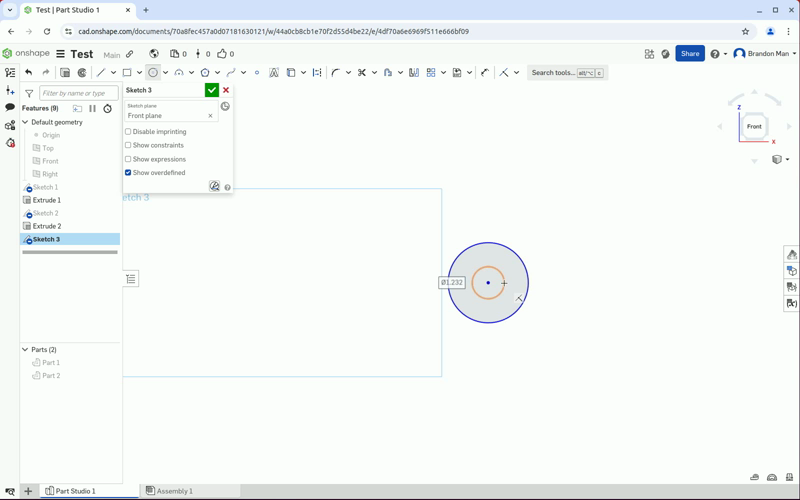
scroll(-6)
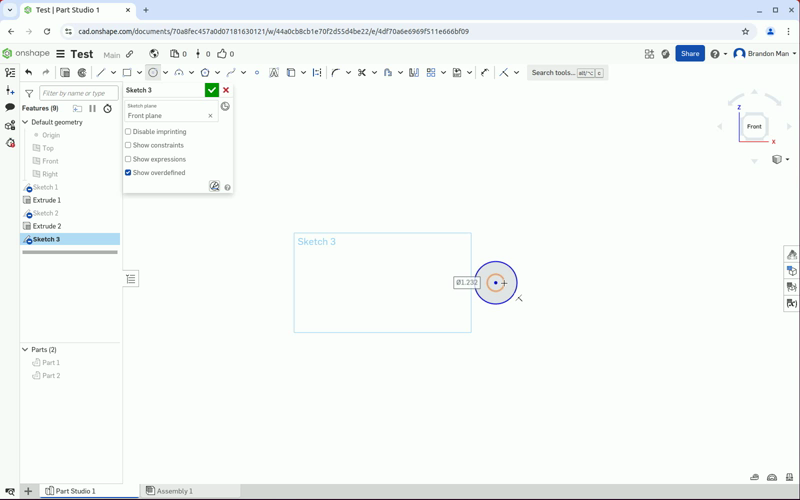
scroll(-6)
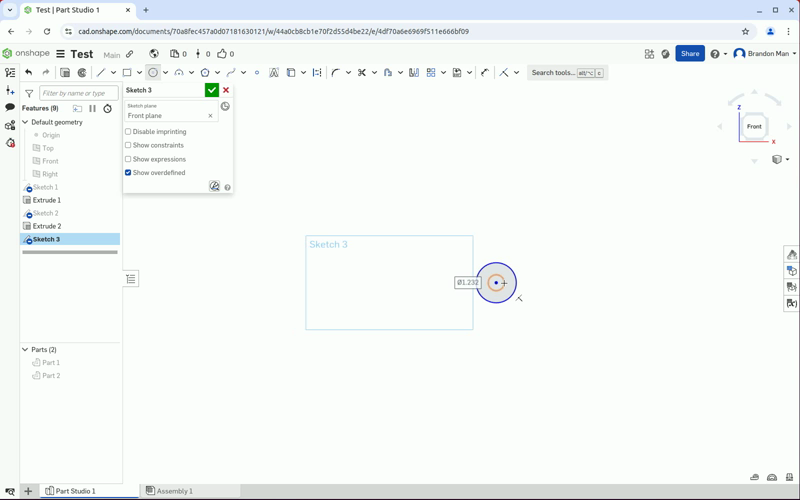
scroll(-6)
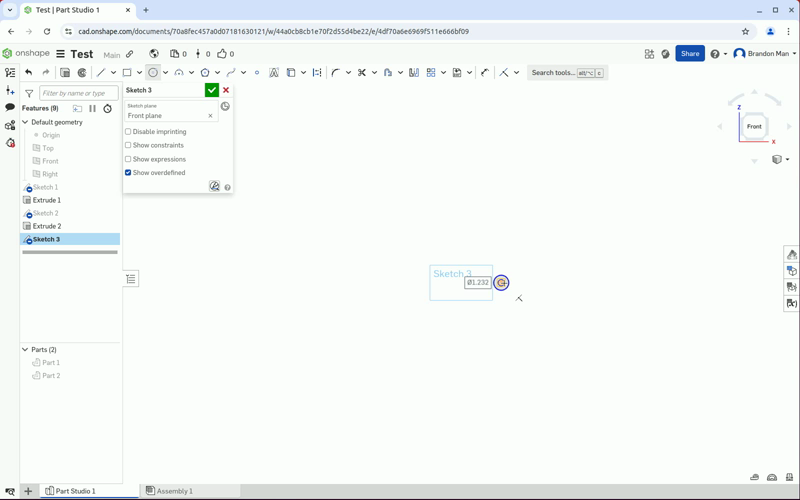
key(esc)
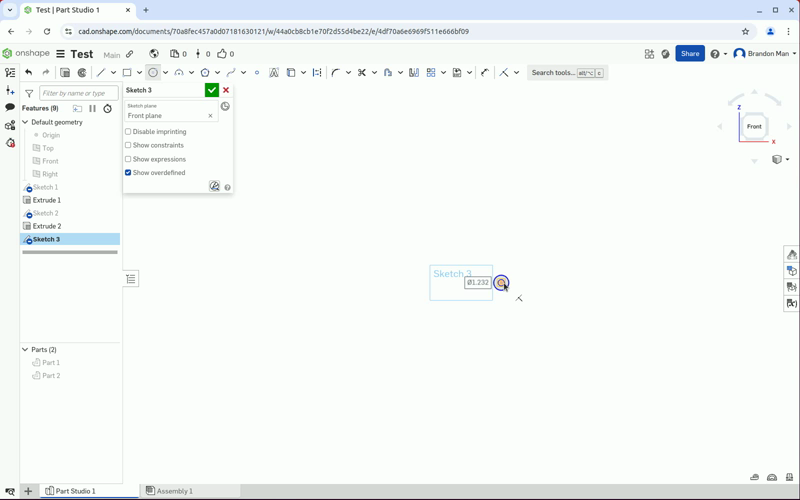
mouse_move(504, 276)
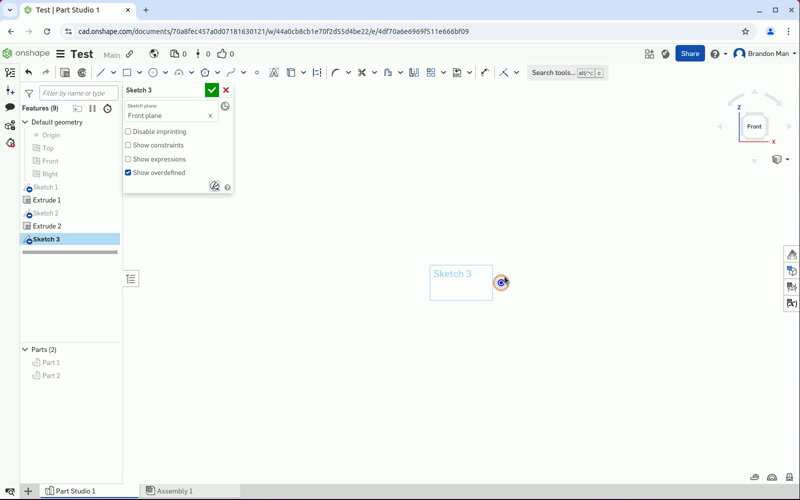
scroll(6)
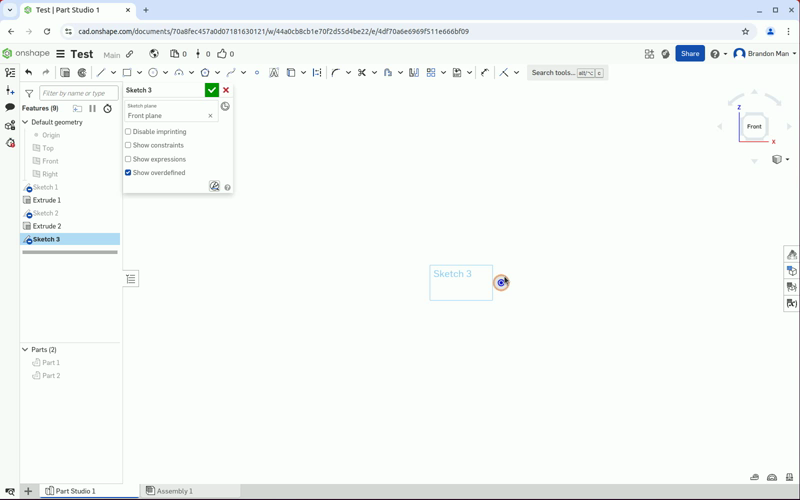
scroll(6)
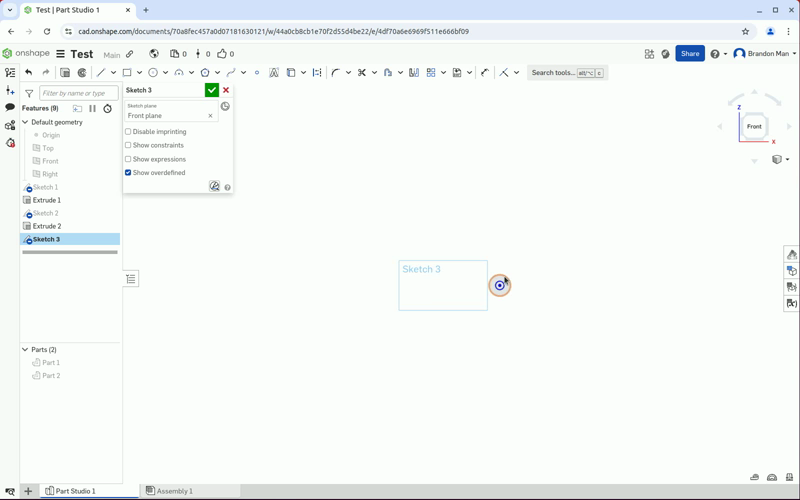
scroll(6)
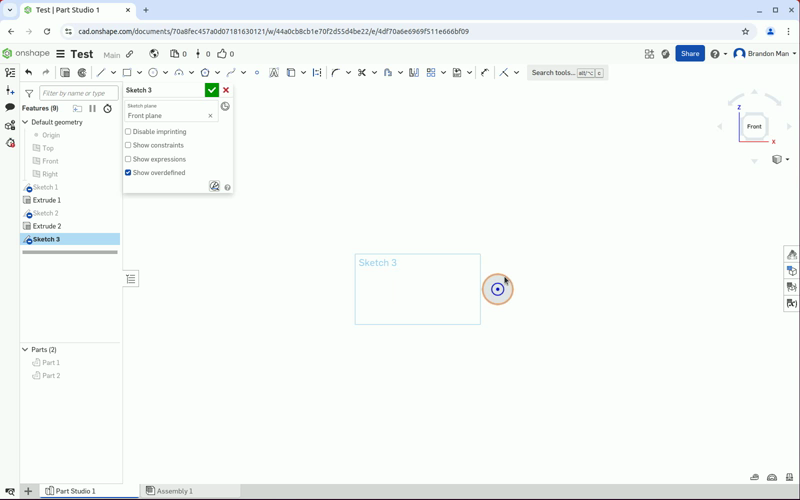
scroll(6)
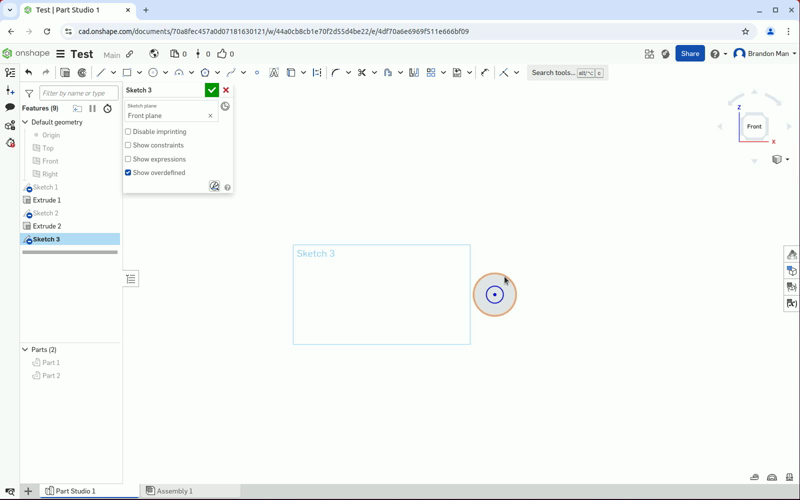
scroll(6)
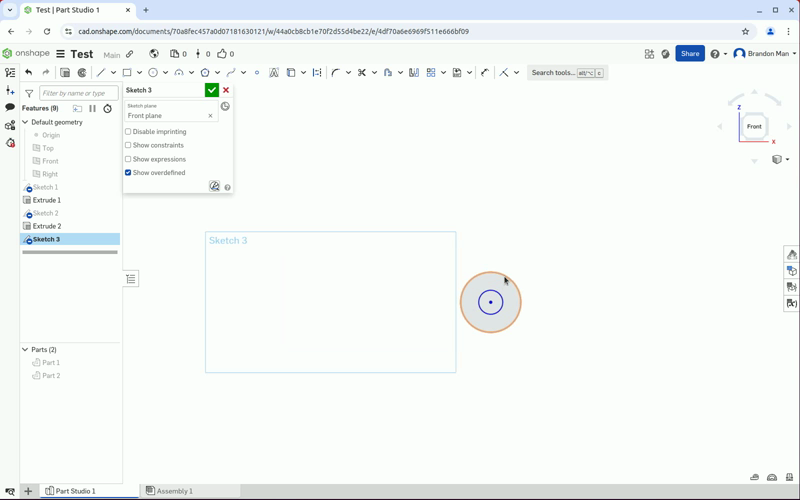
scroll(6)
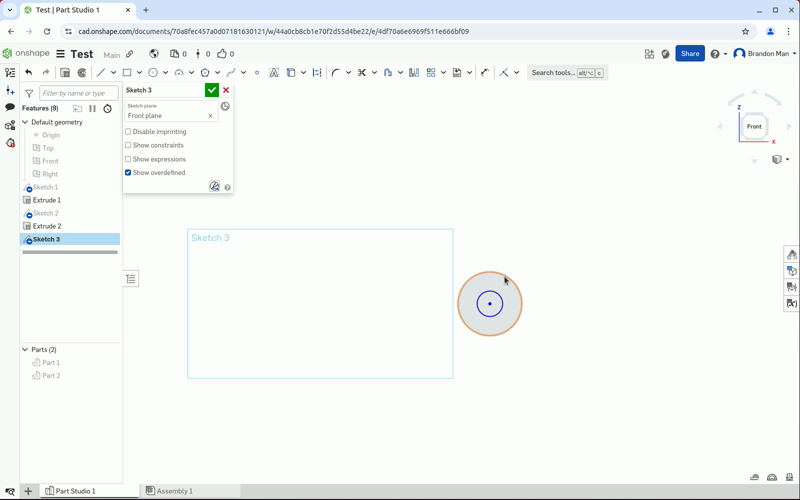
scroll(6)
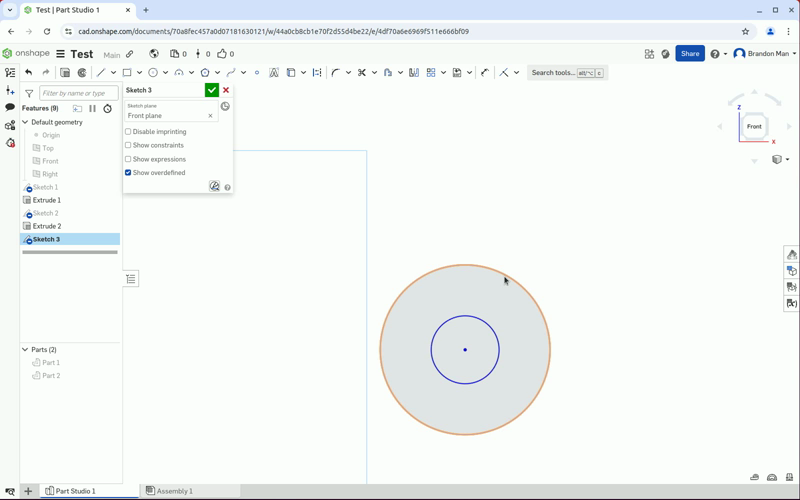
click(504, 276)
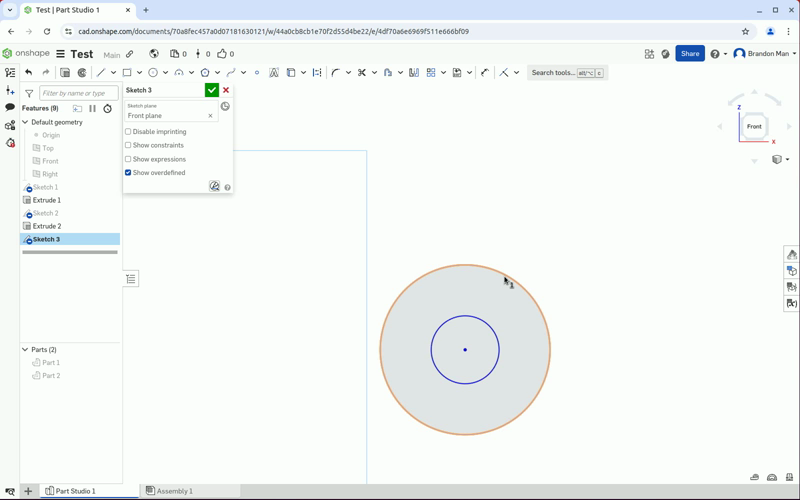
scroll(-6)
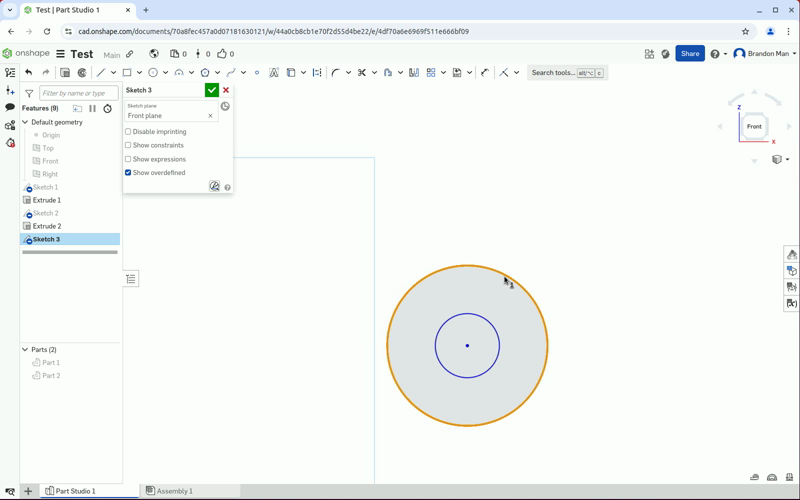
scroll(-6)
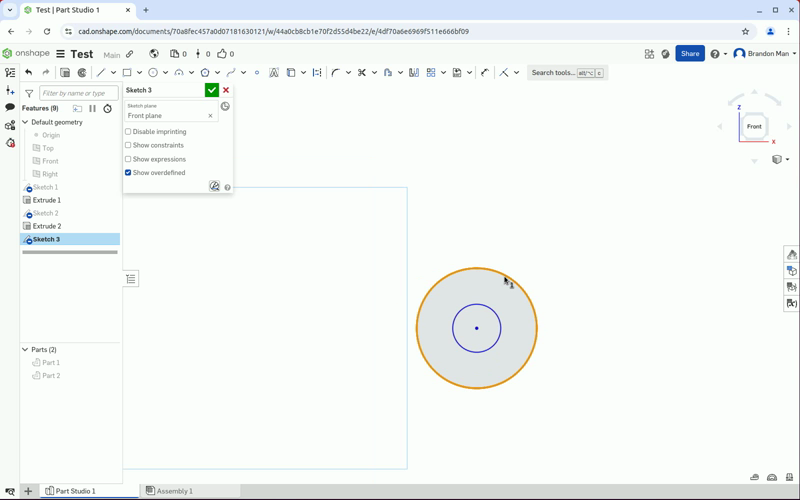
scroll(-6)
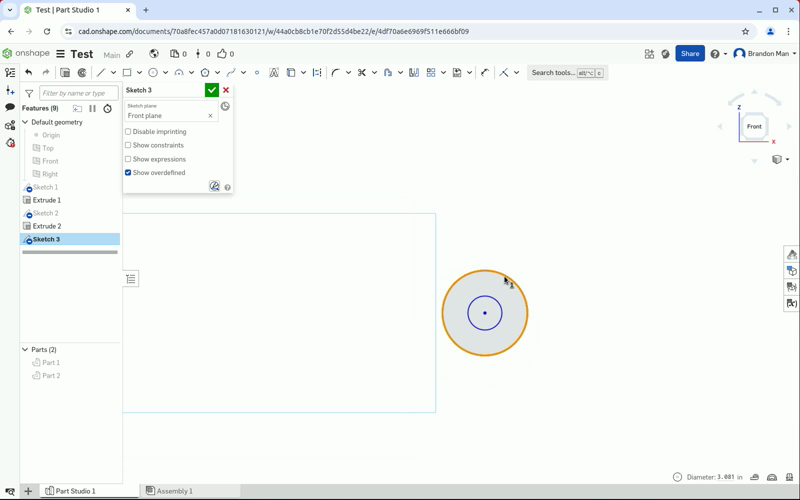
scroll(-6)
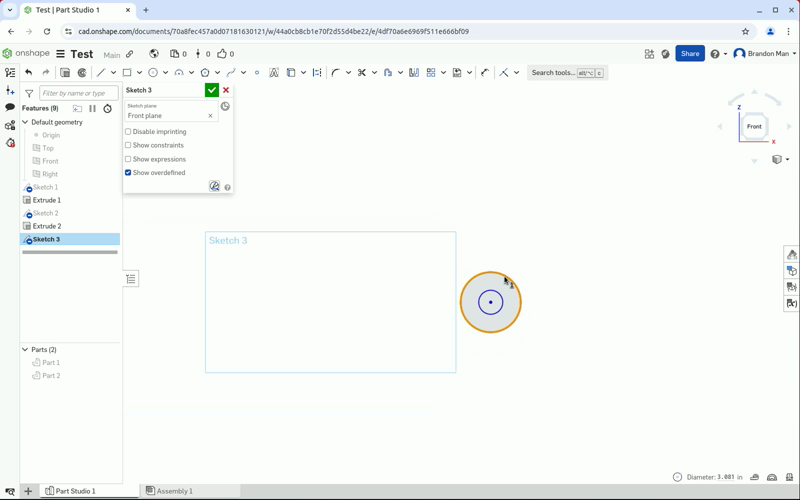
scroll(-6)
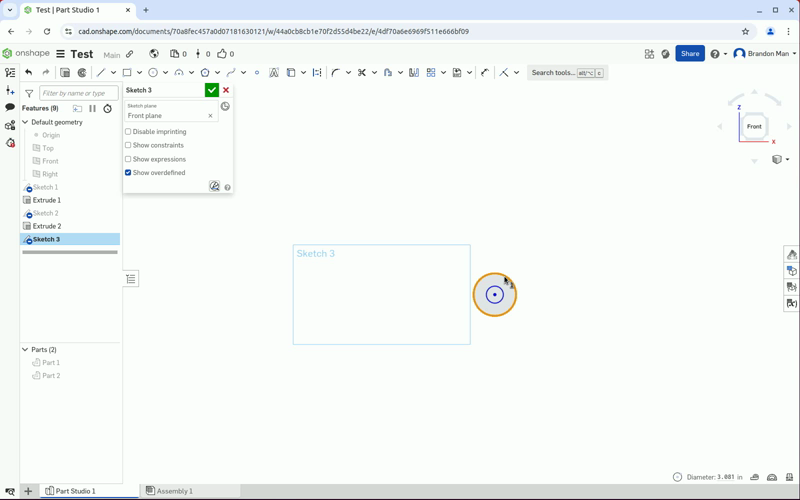
scroll(-6)
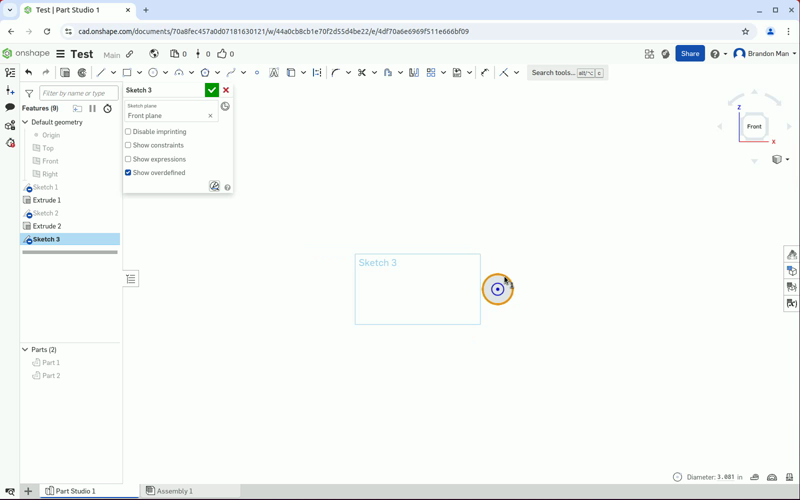
scroll(-6)
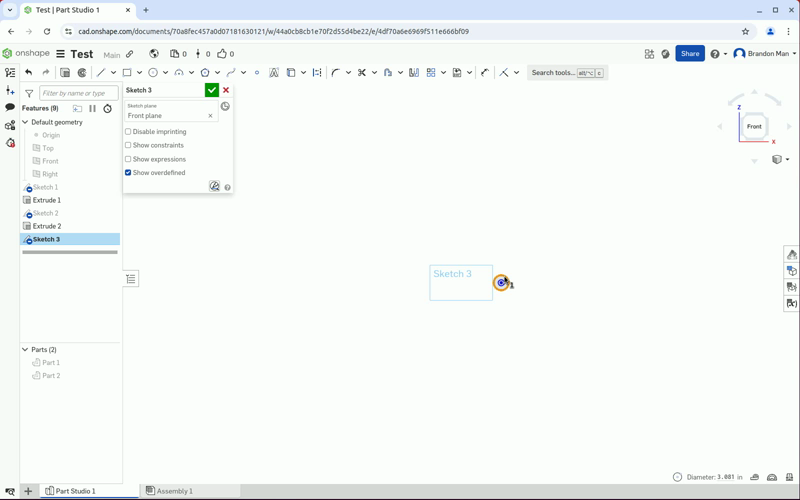
mouse_move(73, 352)
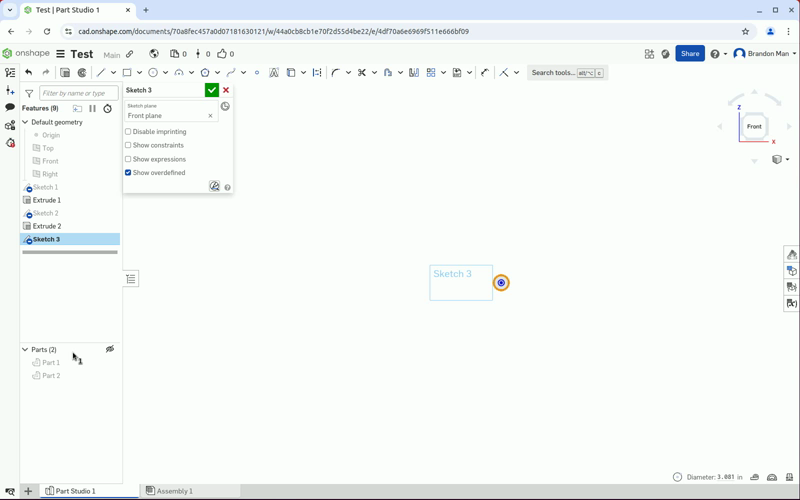
key(shift+y)
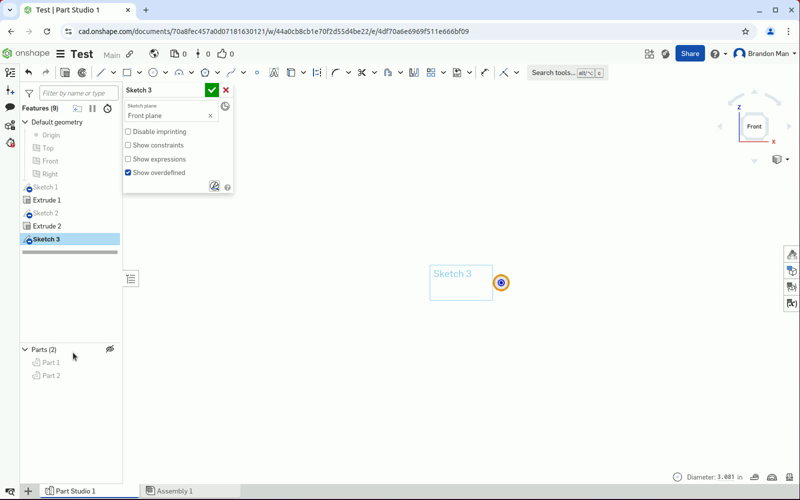
key(shift+e)
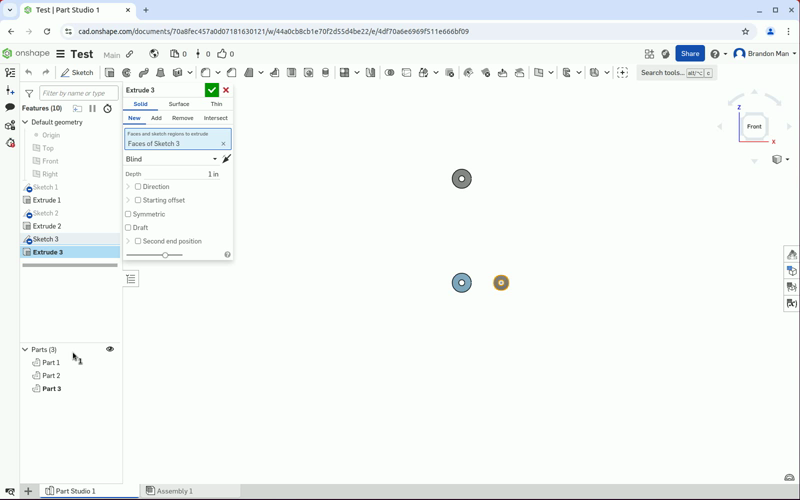
mouse_move(143, 106)
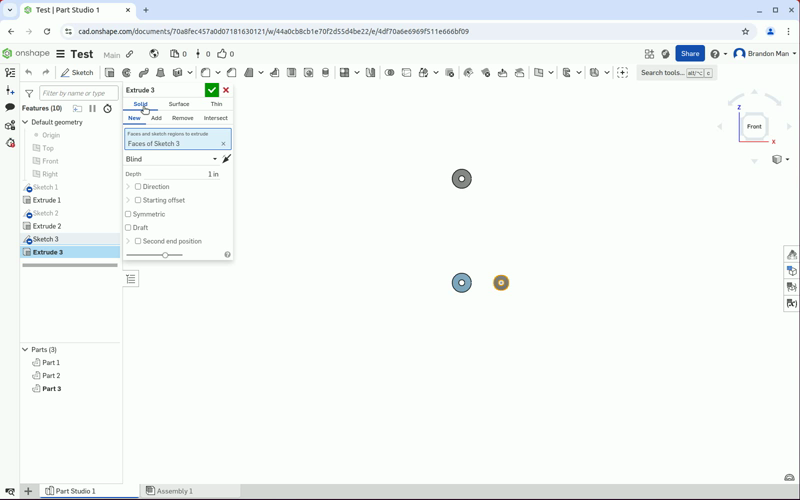
click(143, 106)
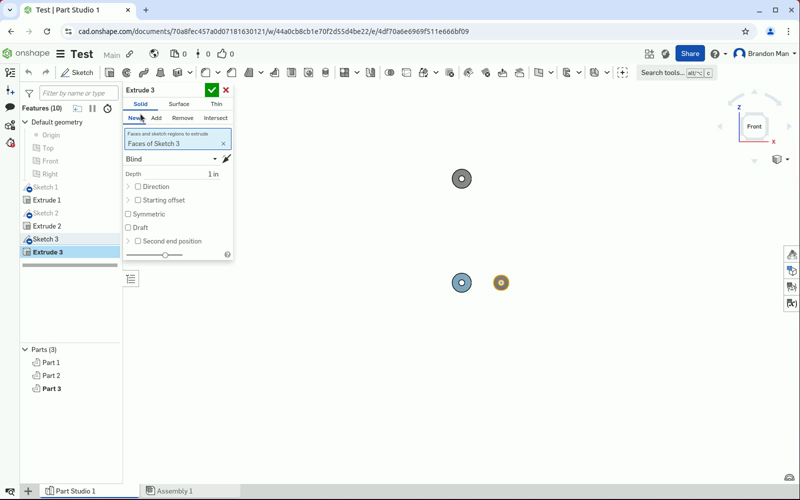
mouse_move(137, 120)
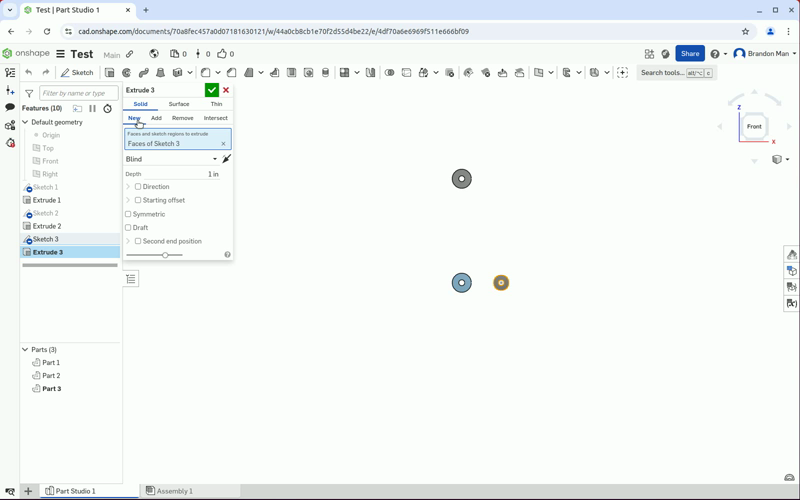
click(137, 120)
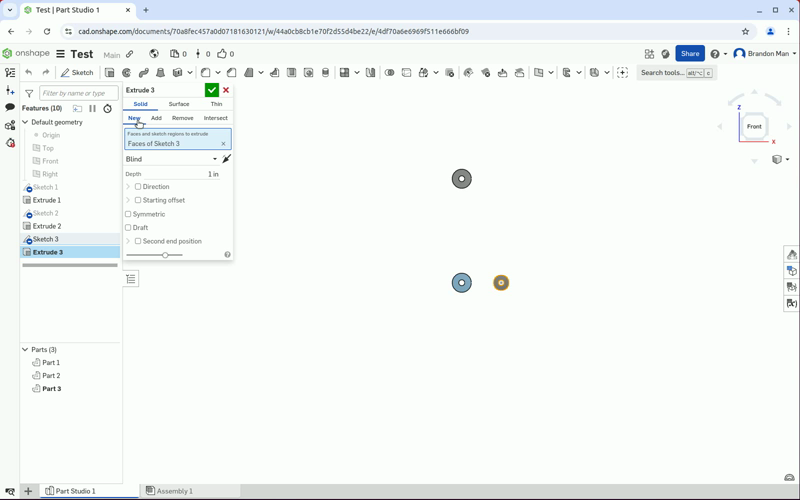
key(tab, 4)
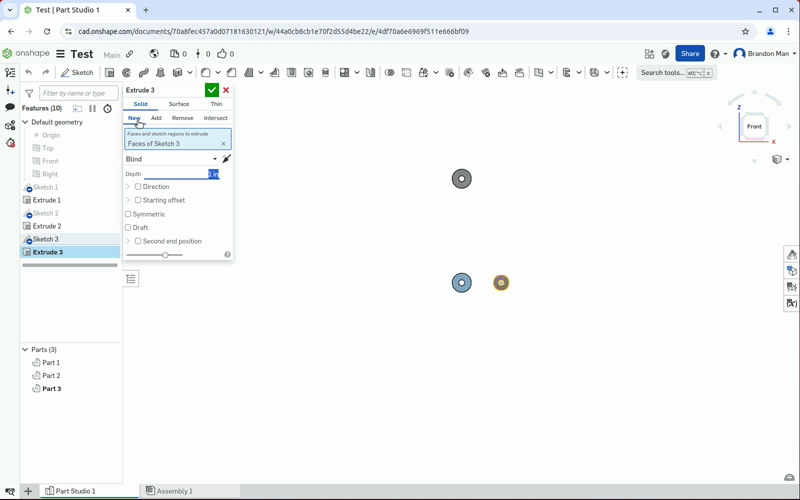
text(0.481)
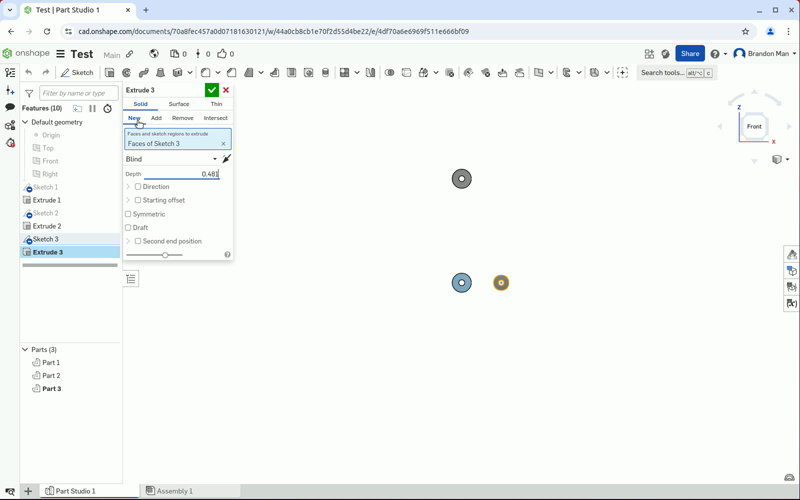
key(enter)
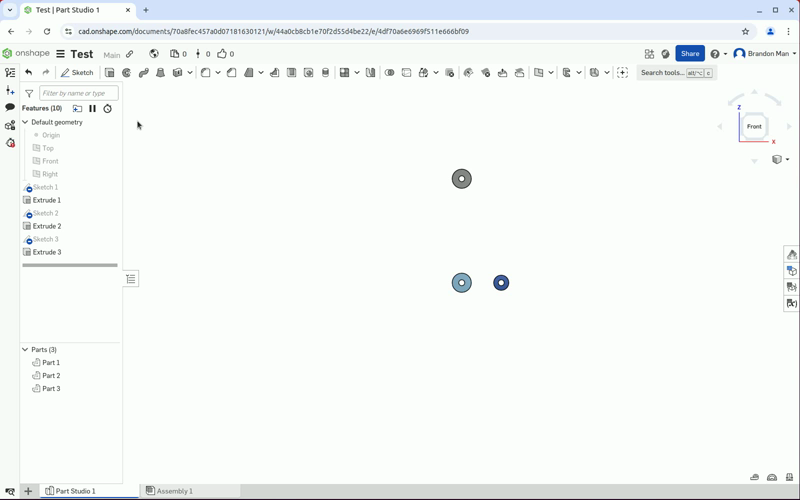
key(shift+h)
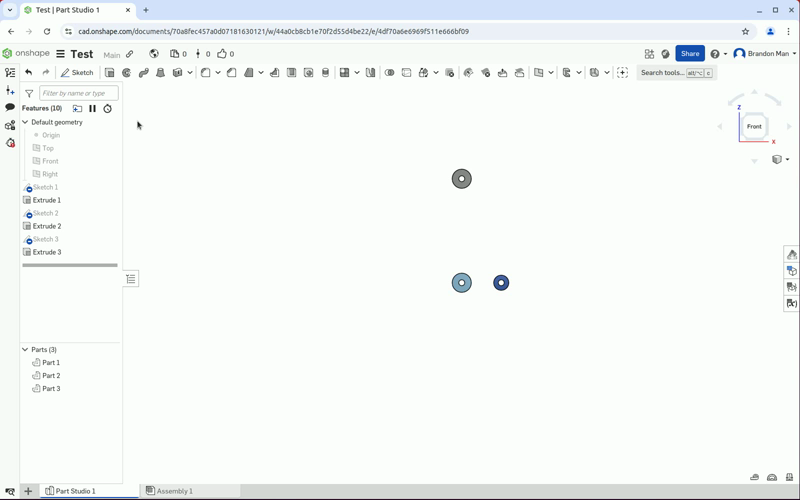
key(shift+h)
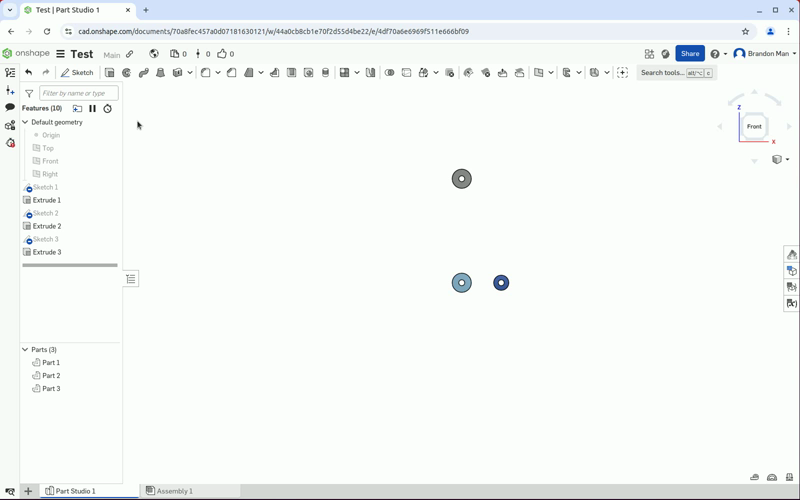
mouse_move(73, 189)
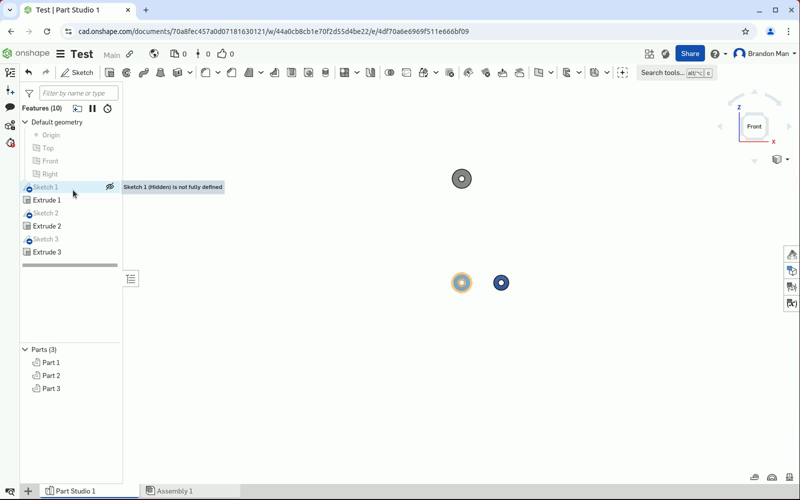
click(73, 189)
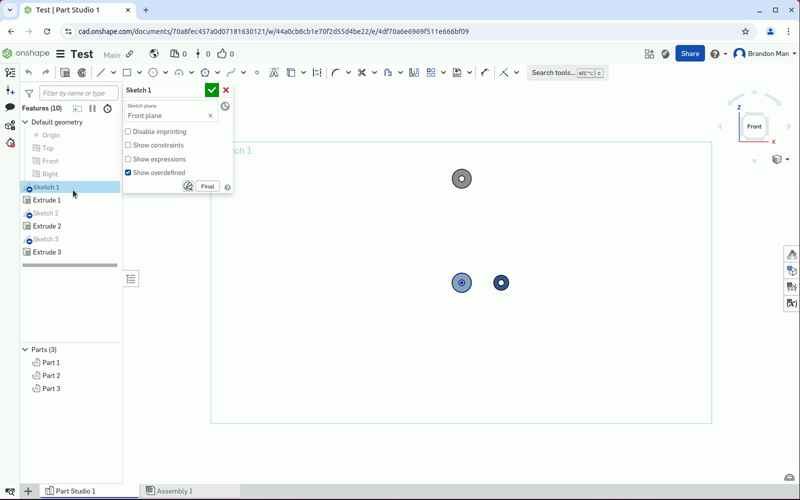
mouse_move(229, 92)
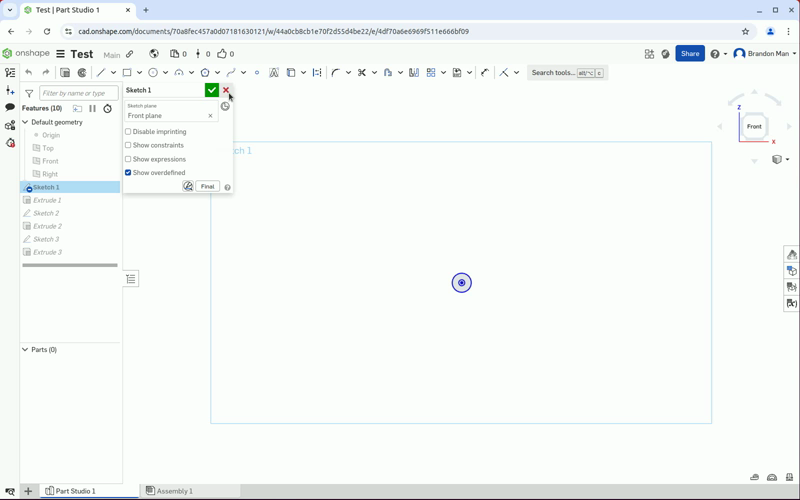
click(229, 92)
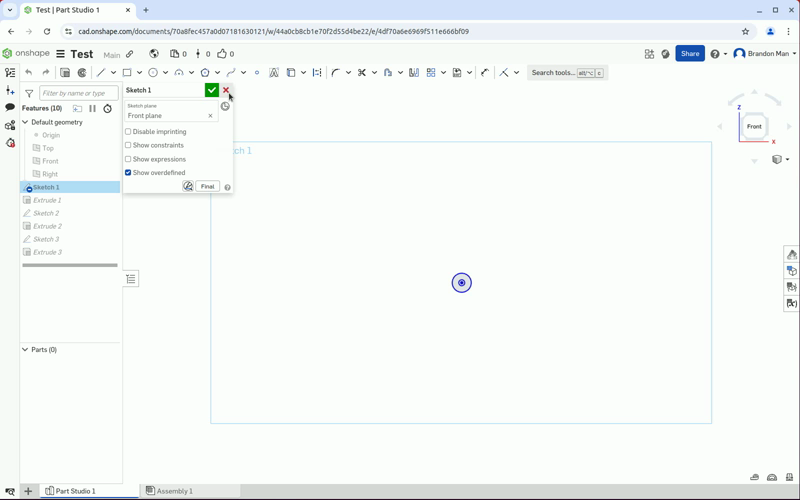
key(shift+s)
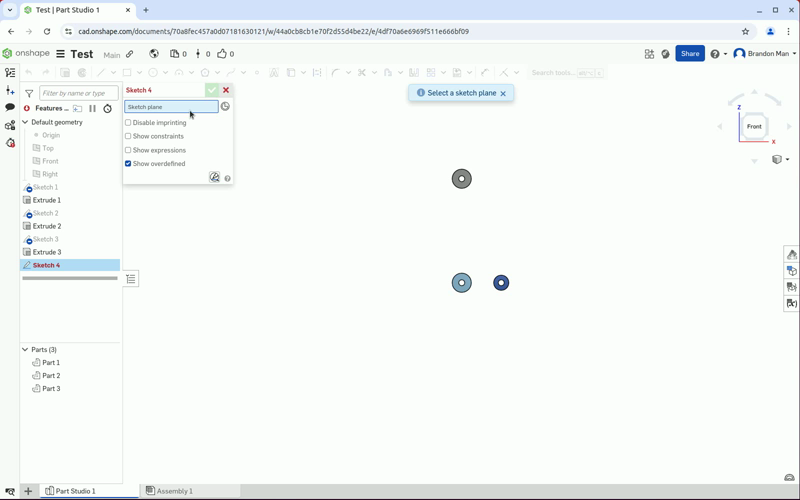
mouse_move(73, 163)
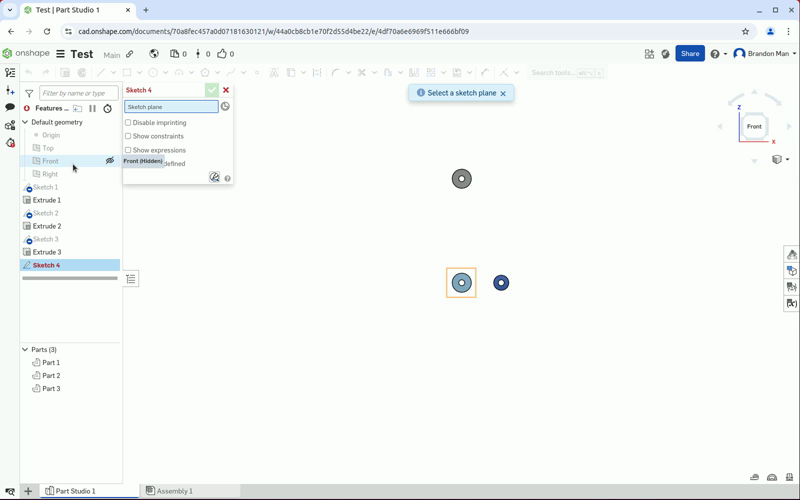
click(73, 163)
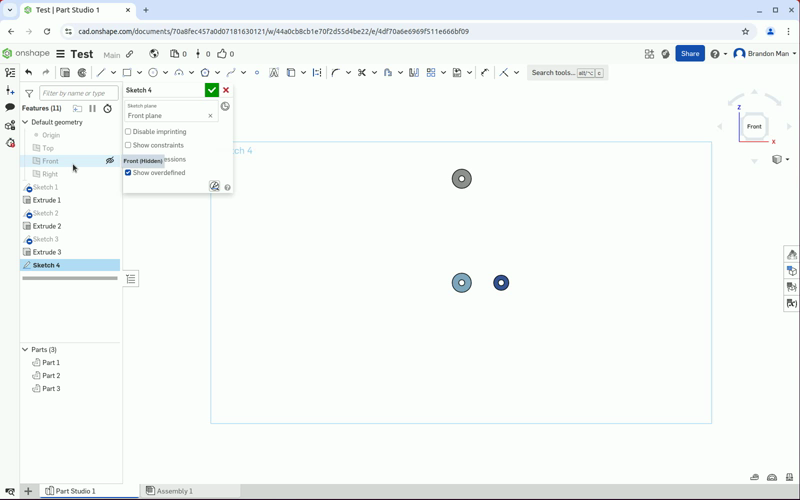
mouse_move(73, 352)
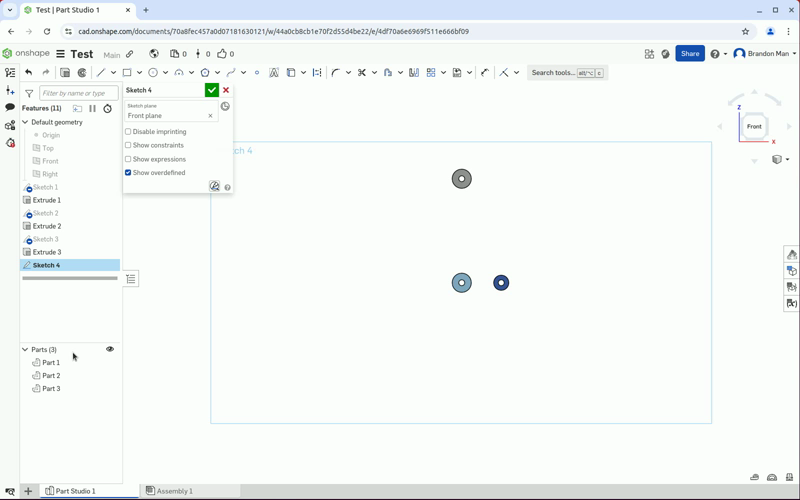
key(y)
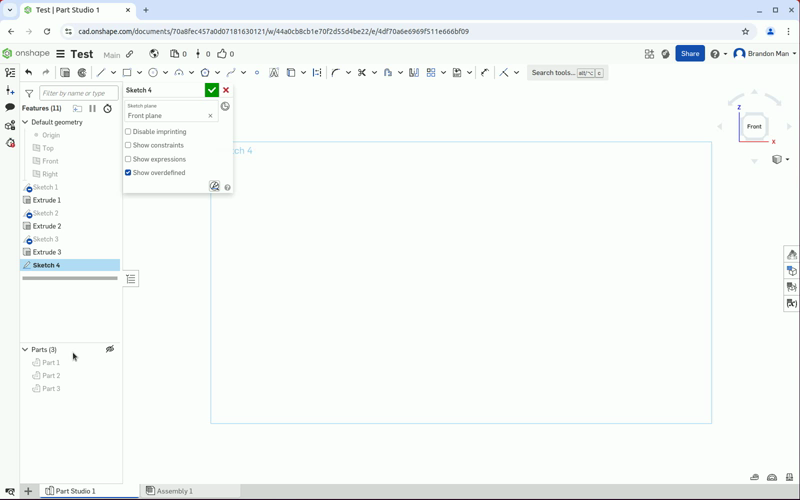
key(l)
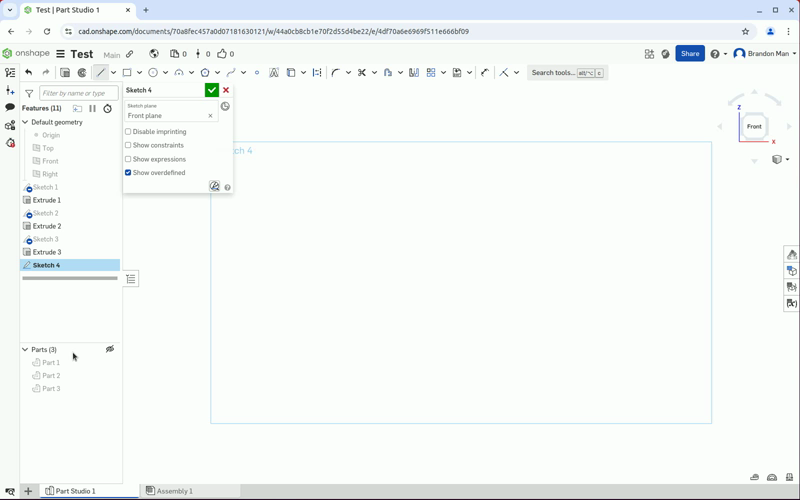
key_down(shift)
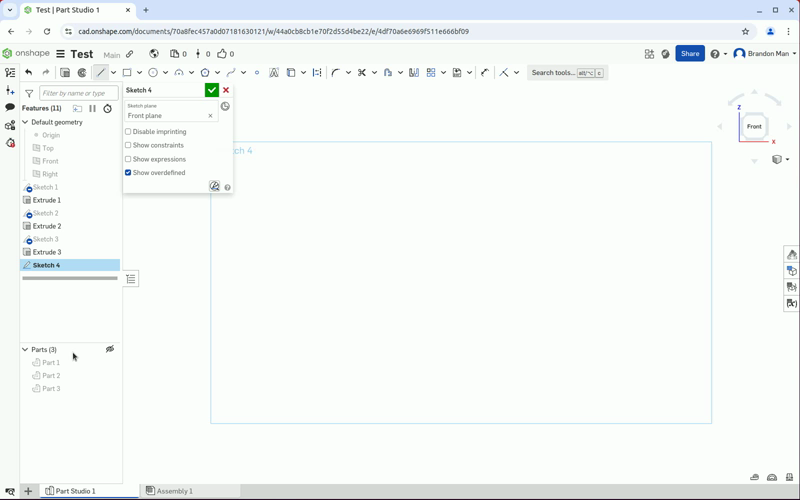
mouse_move(446, 226)
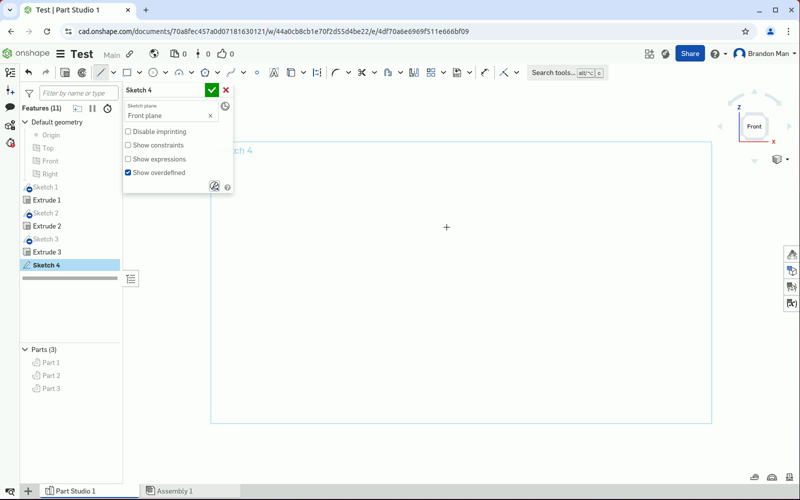
click(446, 226)
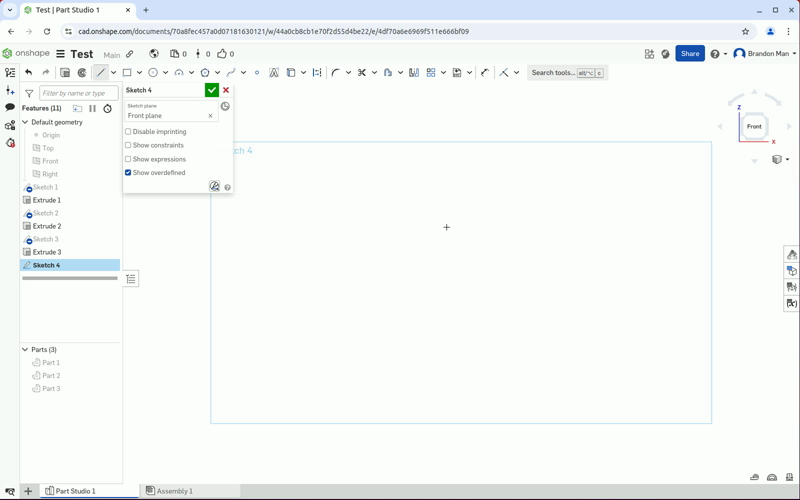
key_up(shift)
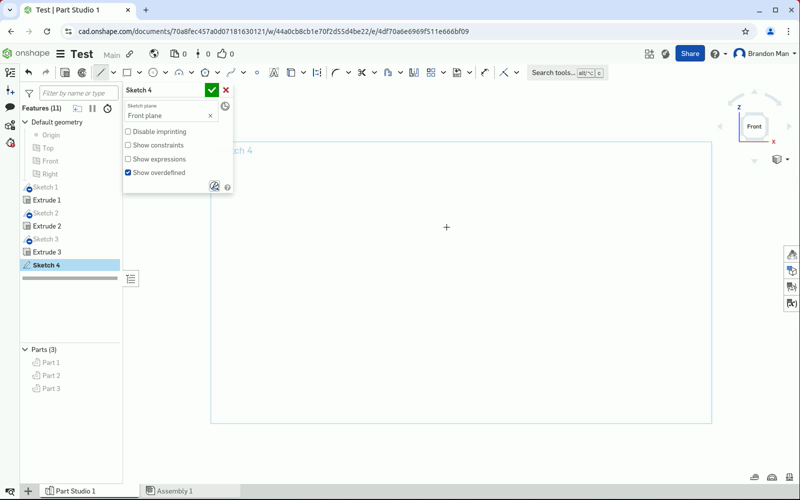
key_down(shift)
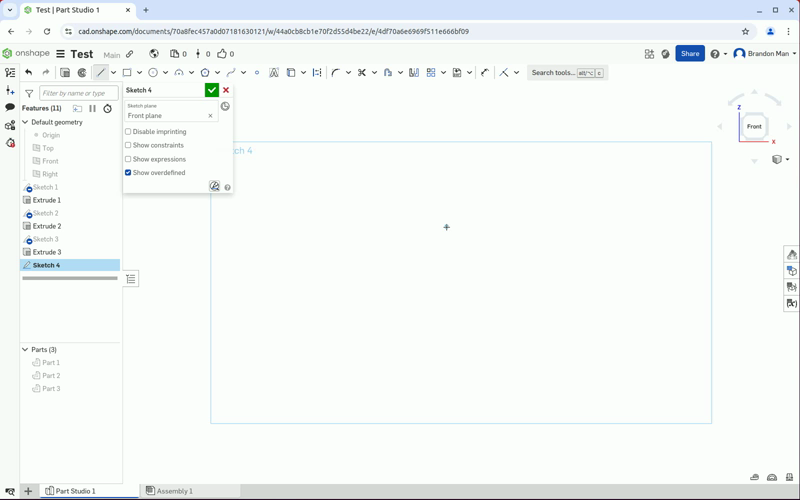
mouse_move(476, 226)
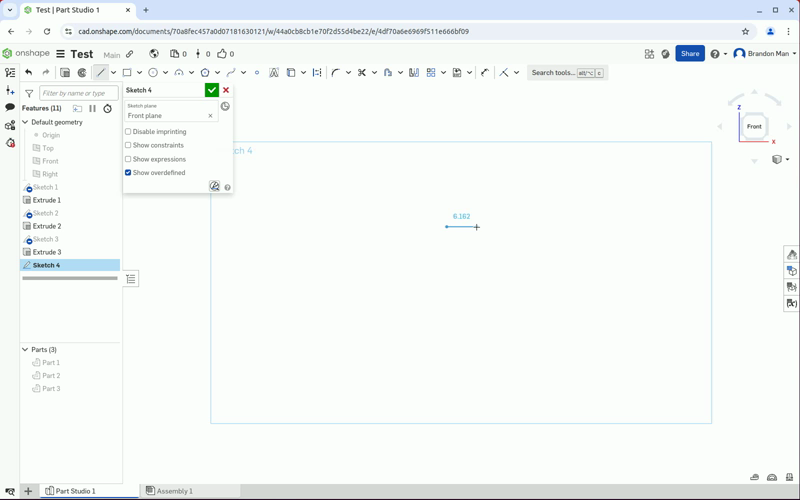
mouse_move(452, 284)
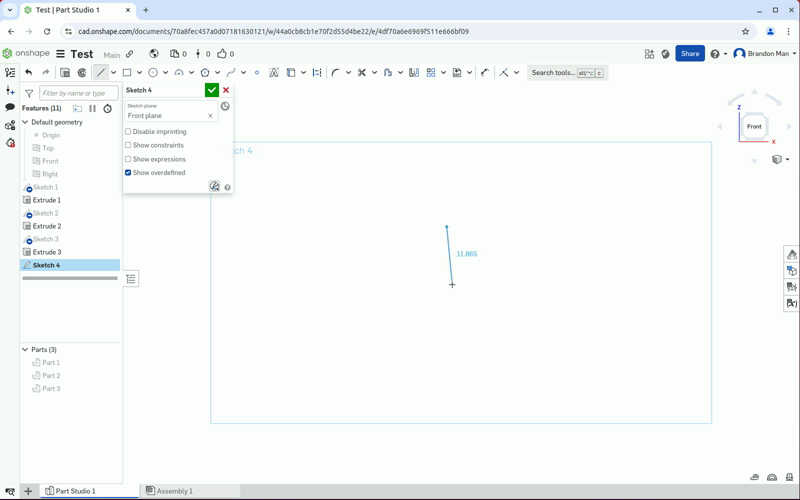
click(452, 284)
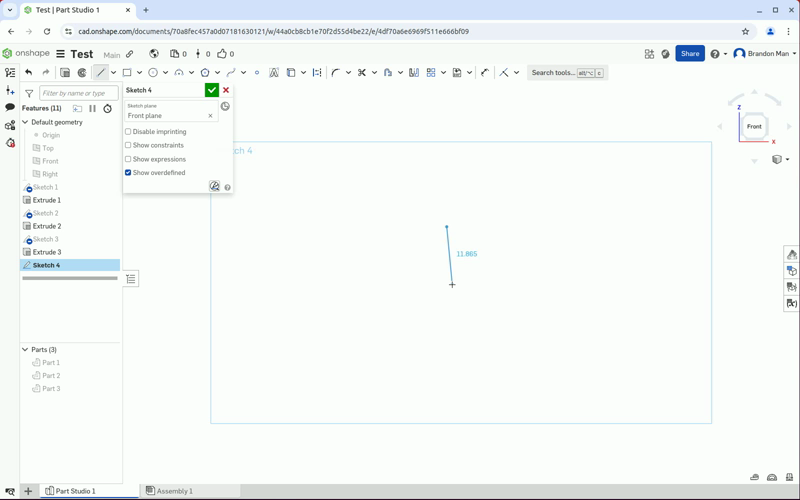
key_up(shift)
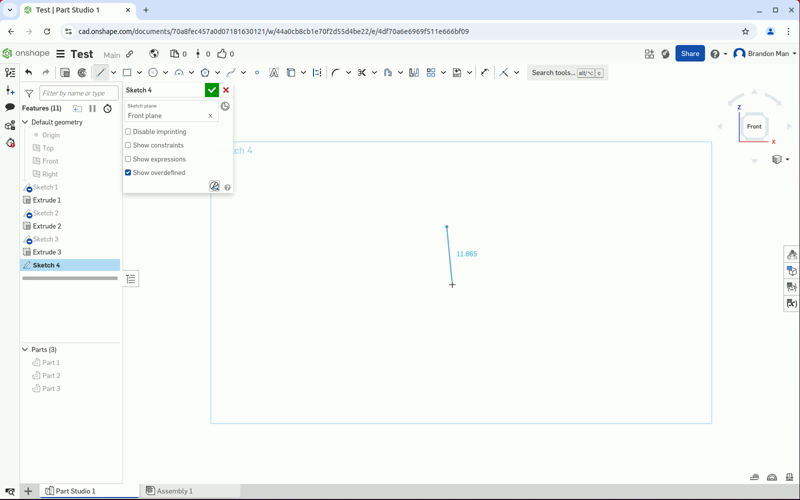
key(esc)
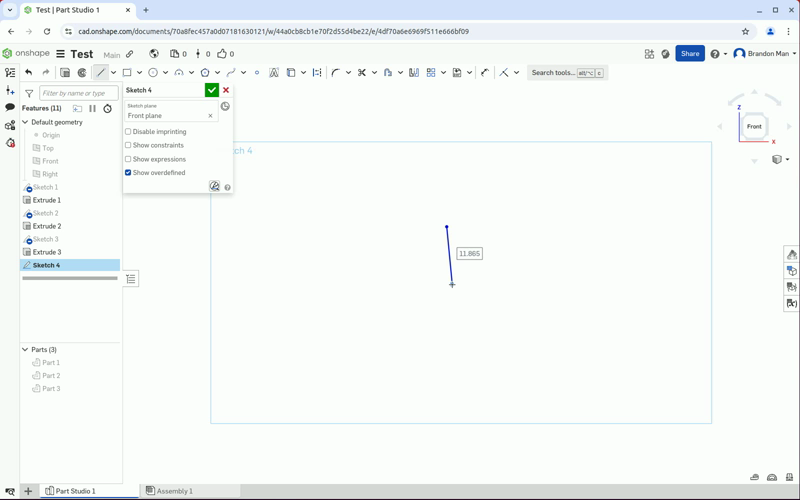
key(a)
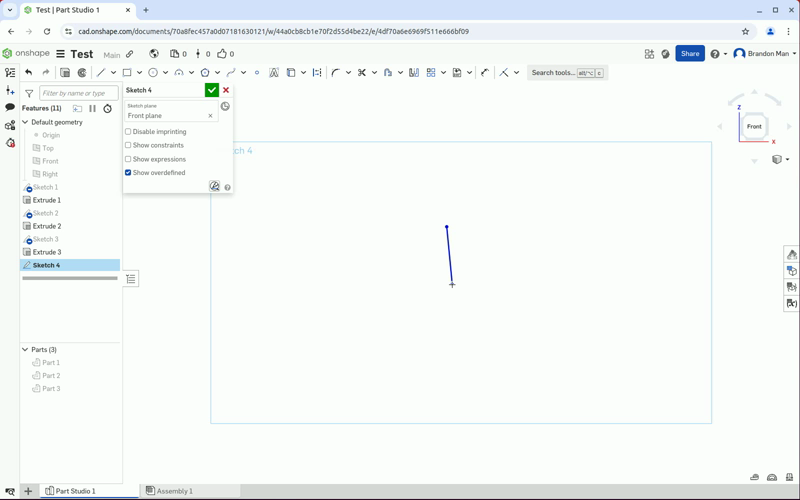
mouse_move(452, 284)
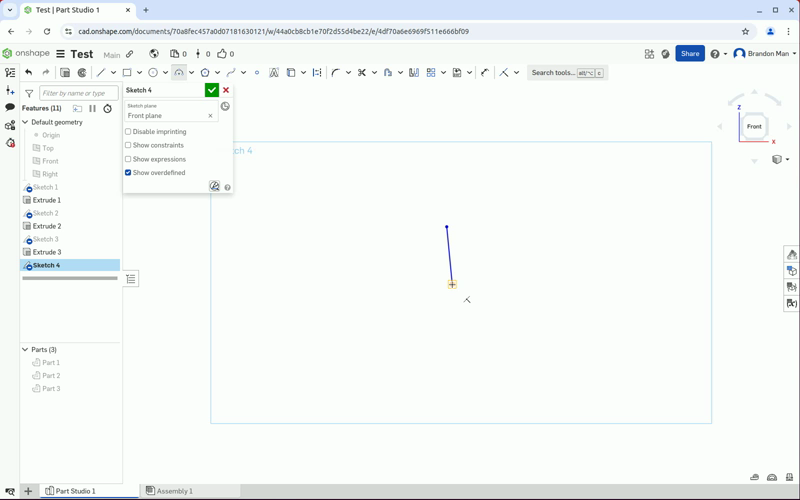
click(452, 284)
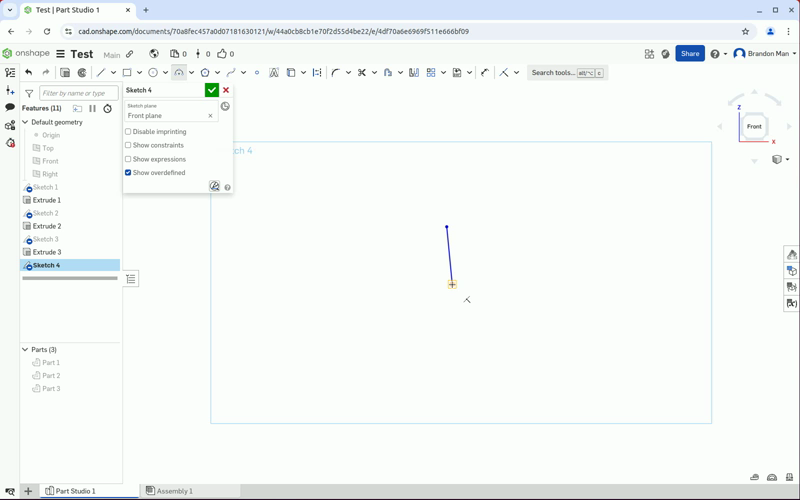
key_down(shift)
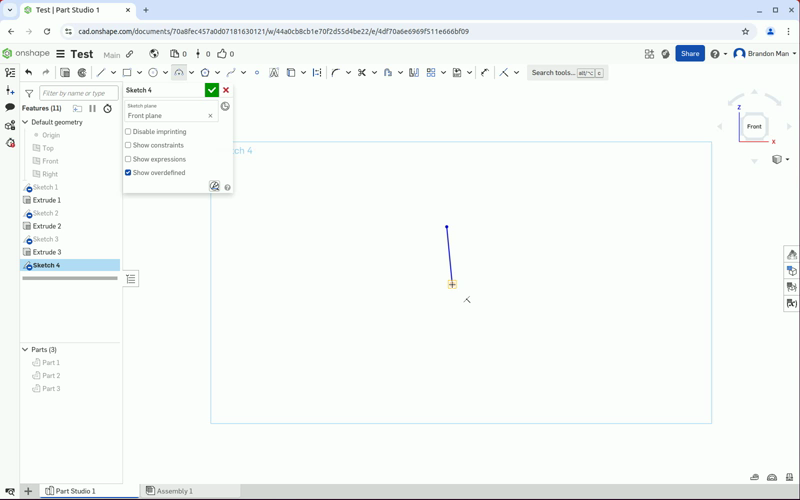
mouse_move(461, 291)
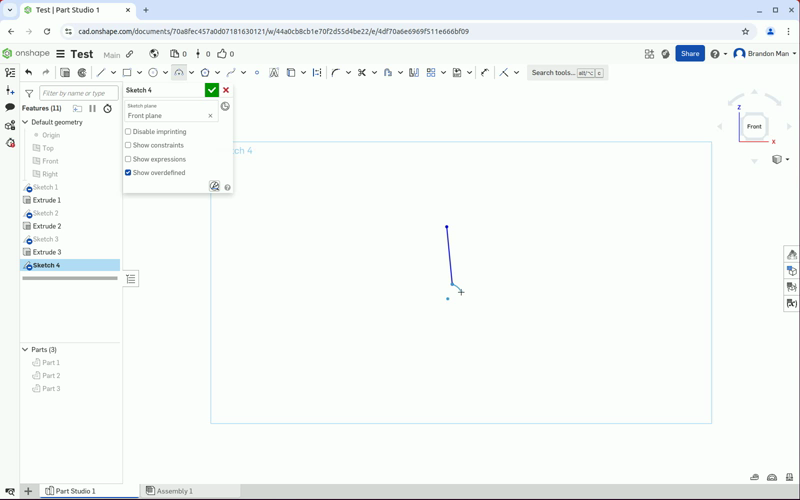
click(461, 291)
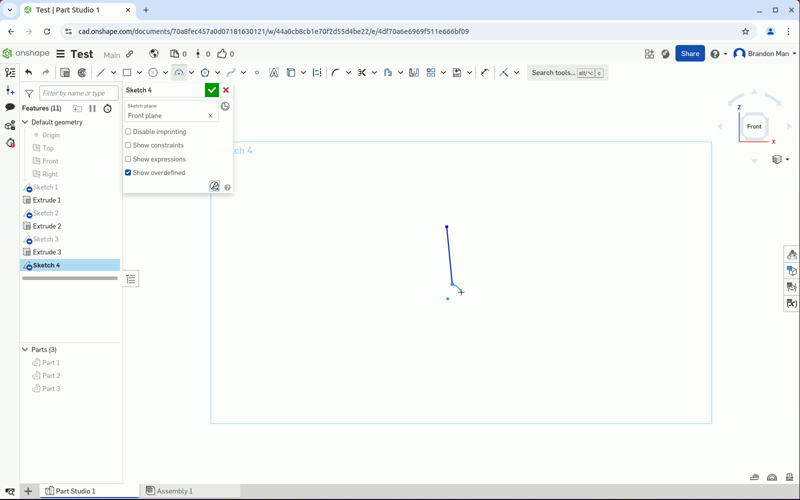
mouse_move(466, 276)
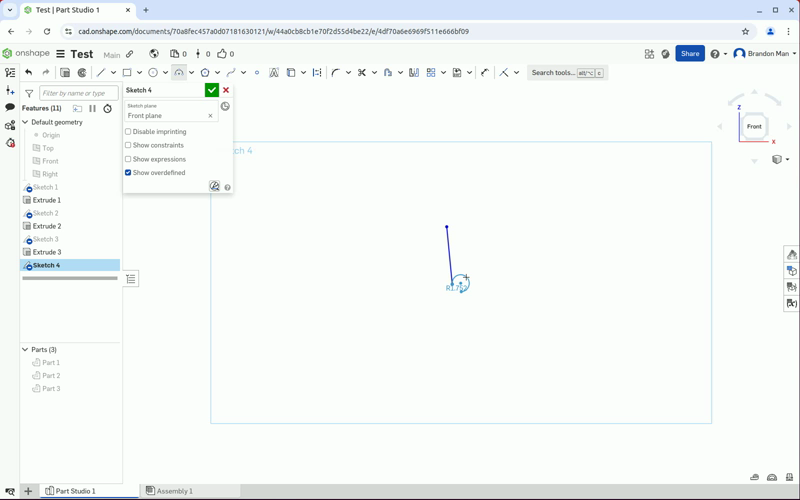
click(466, 276)
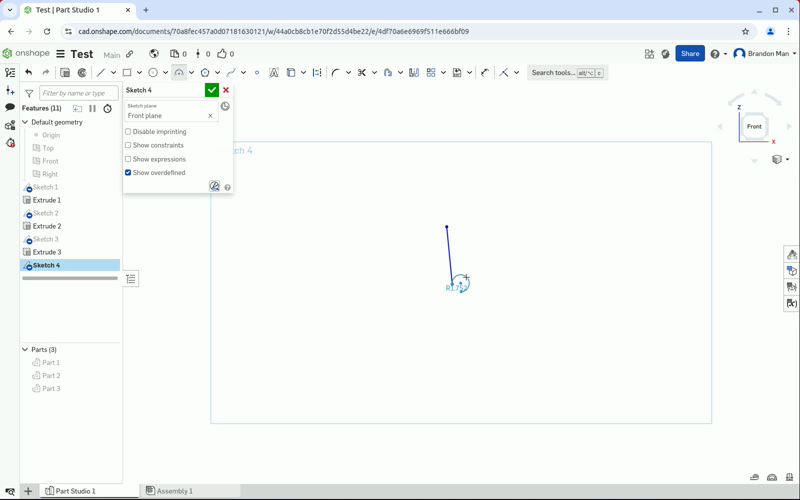
key_up(shift)
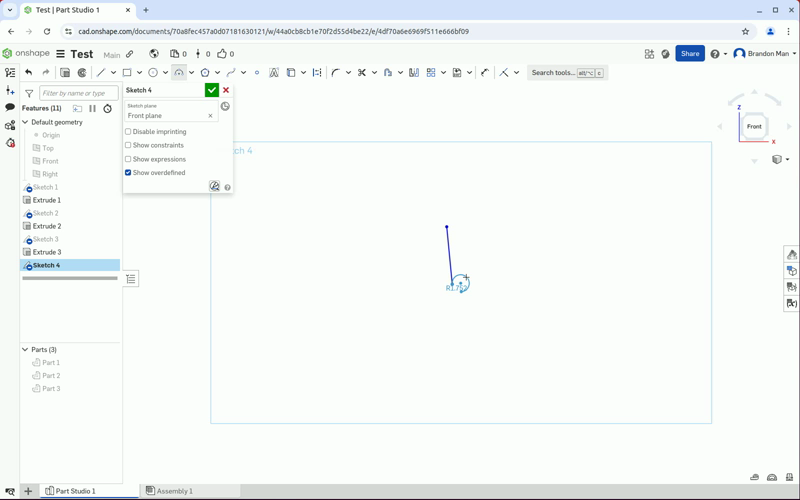
key(esc)
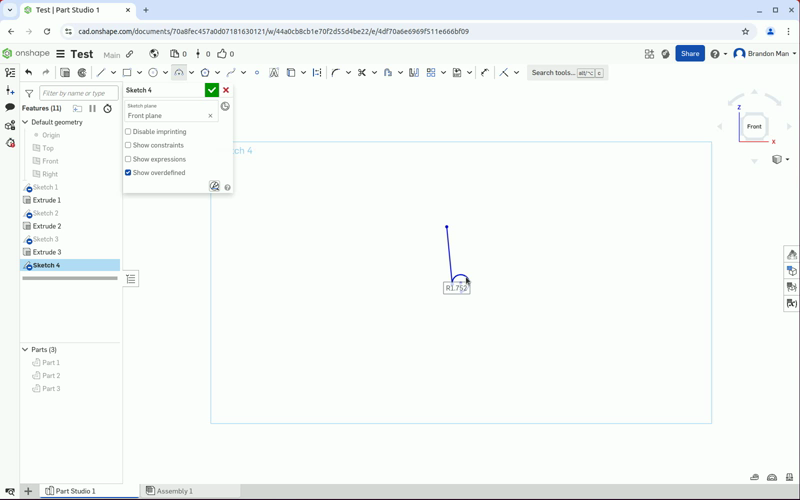
key(l)
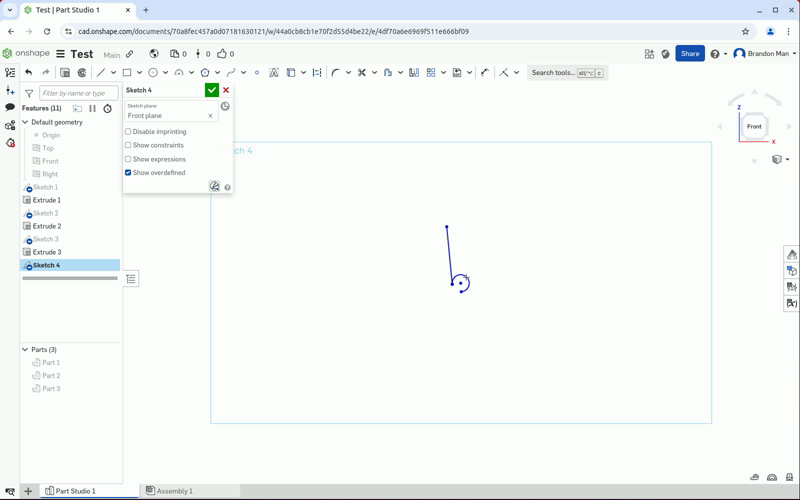
mouse_move(461, 291)
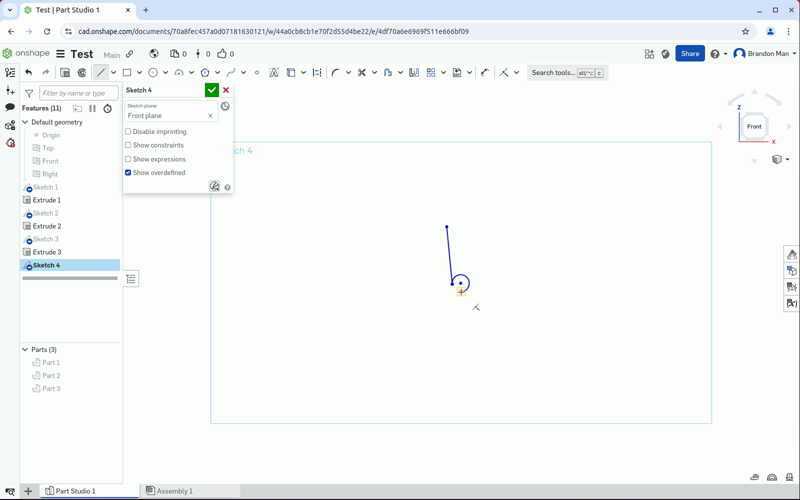
click(461, 291)
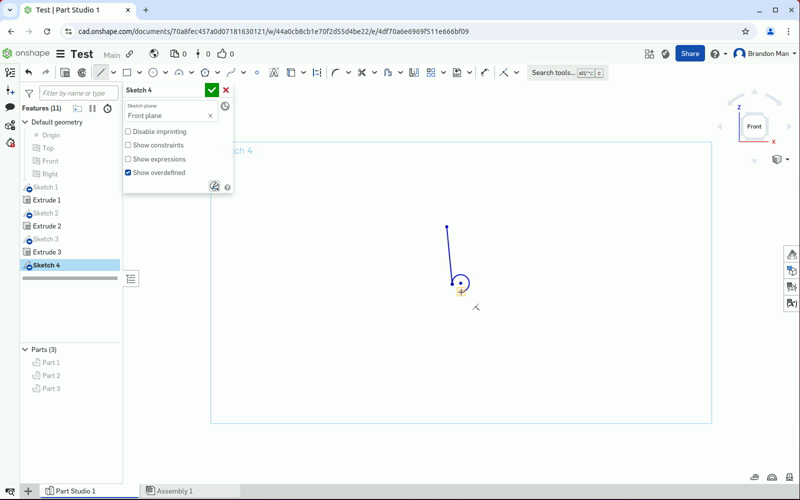
key_down(shift)
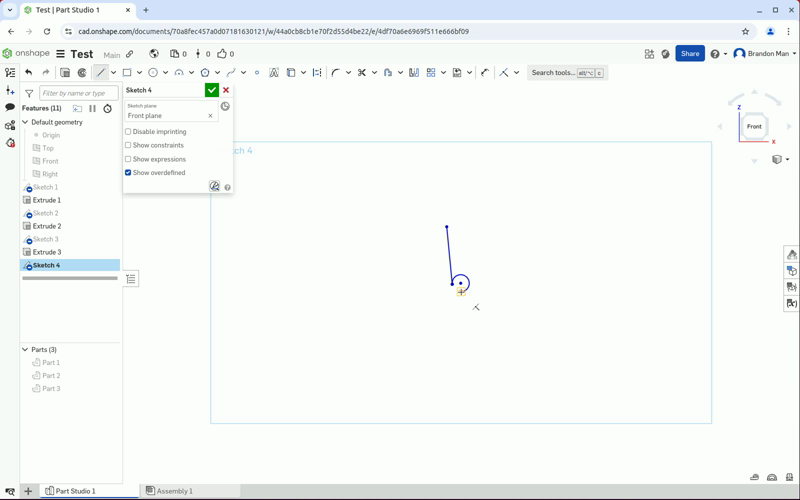
mouse_move(491, 291)
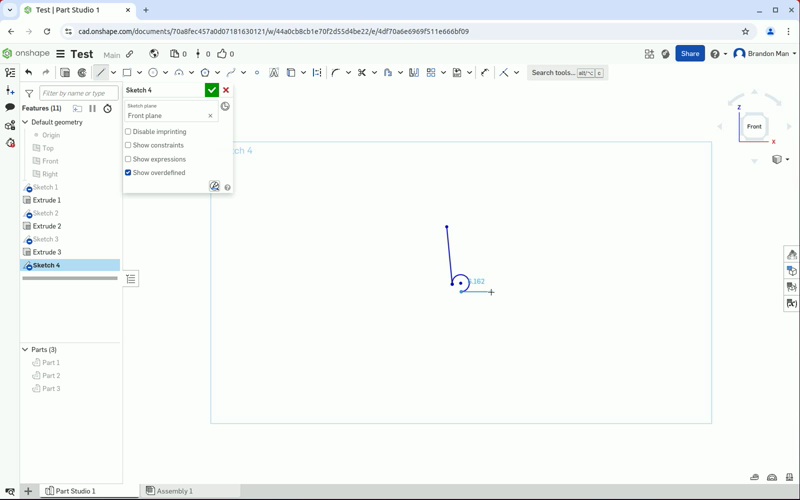
mouse_move(502, 290)
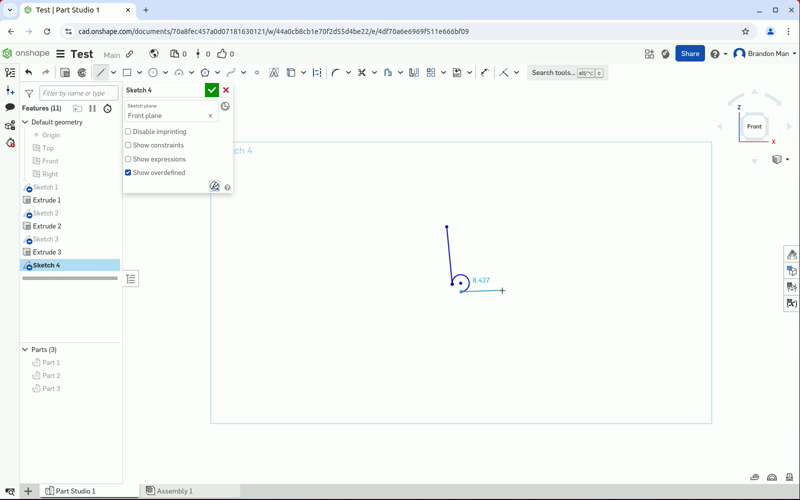
click(502, 290)
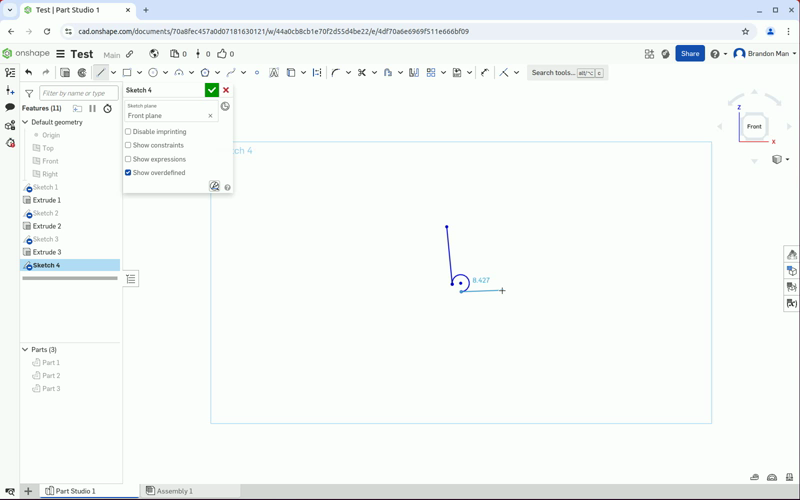
key_up(shift)
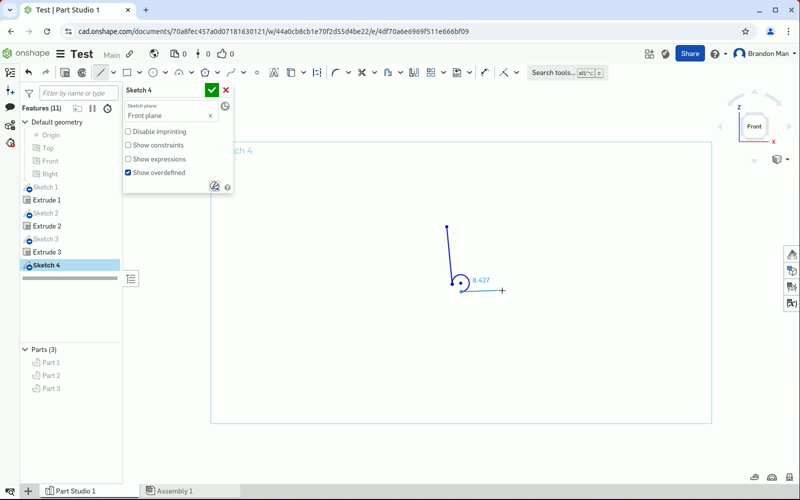
key(esc)
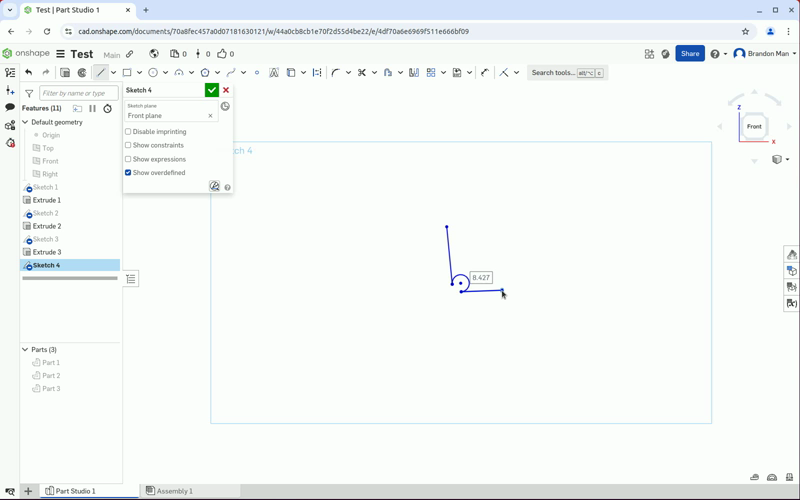
key(a)
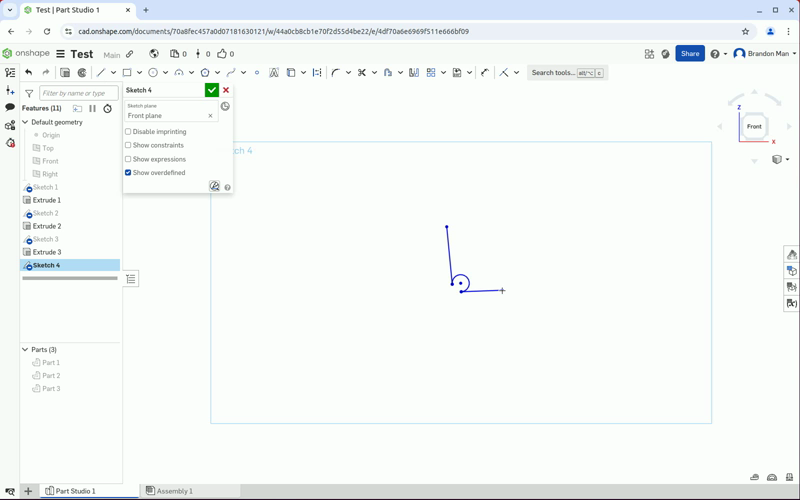
mouse_move(502, 290)
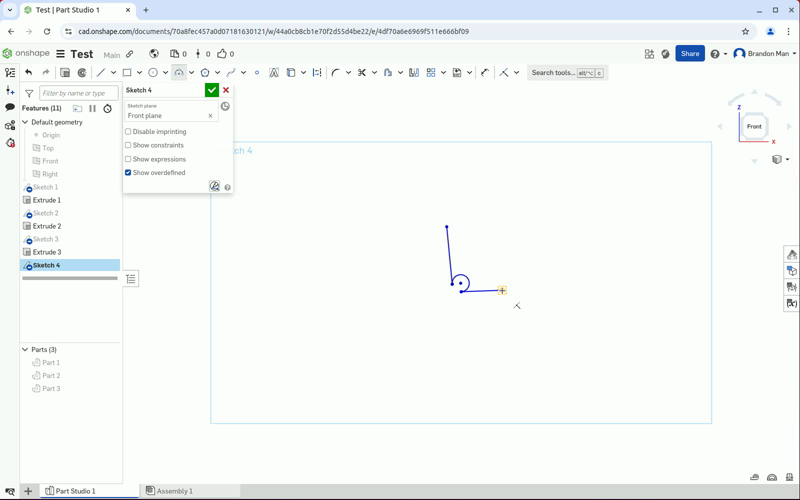
click(502, 290)
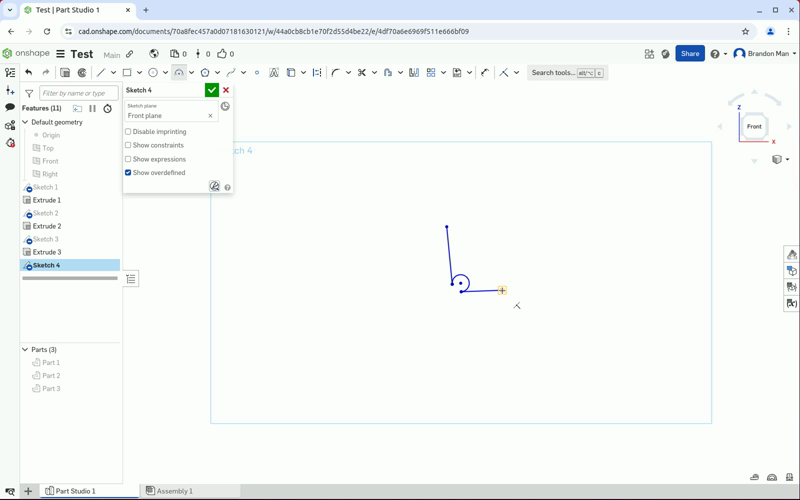
key_down(shift)
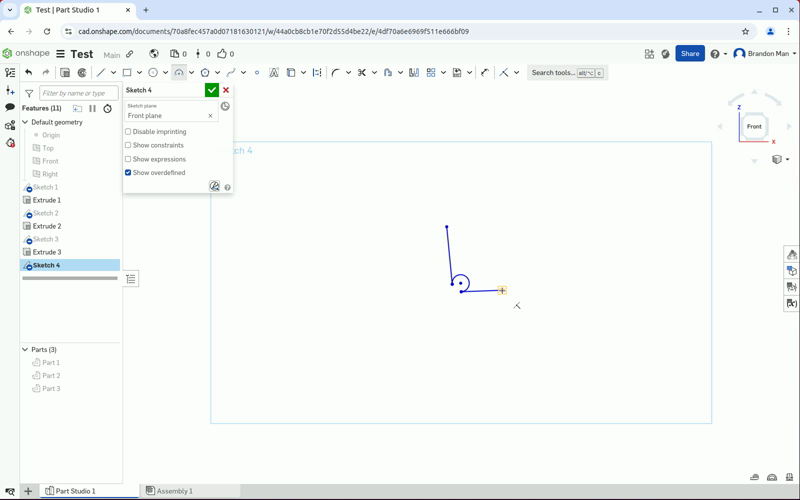
mouse_move(502, 276)
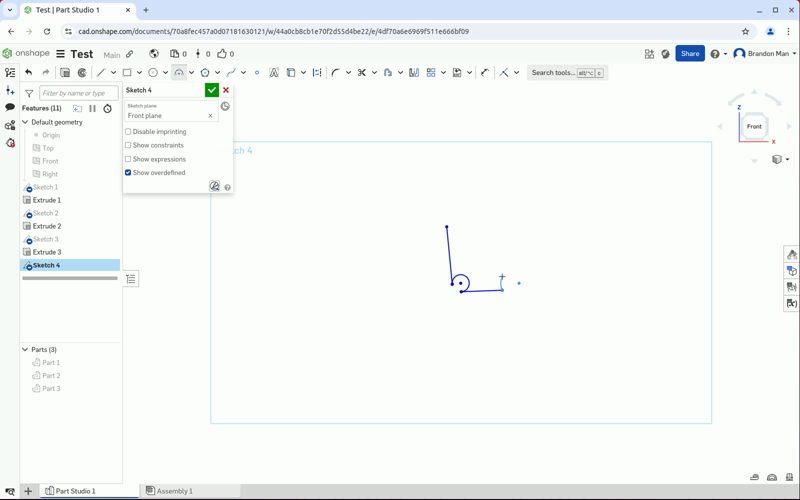
click(502, 276)
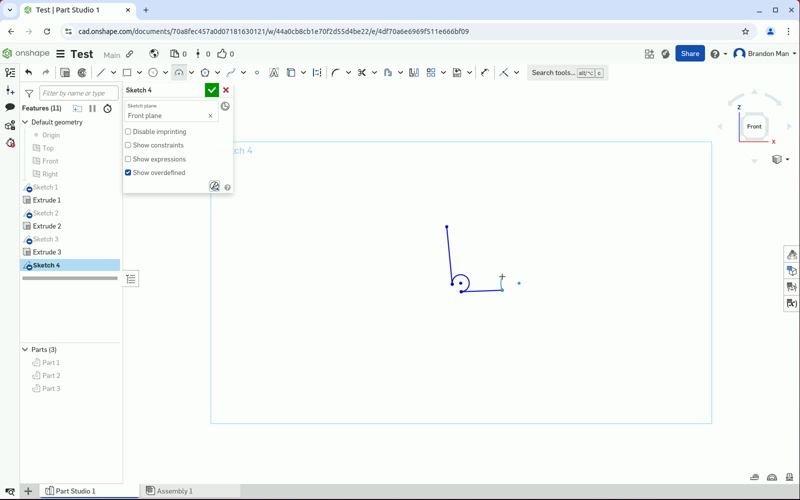
mouse_move(494, 282)
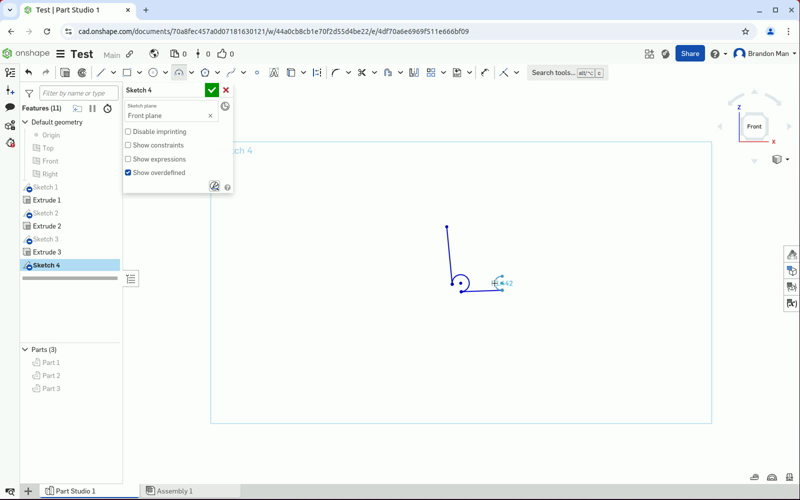
click(494, 282)
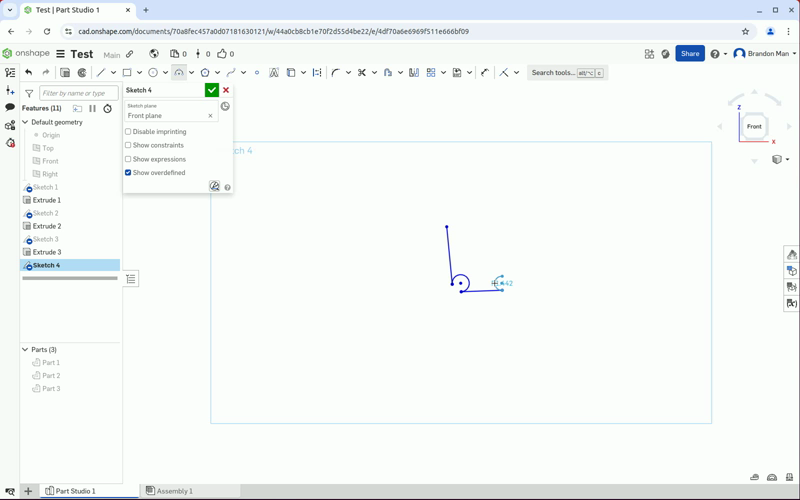
key_up(shift)
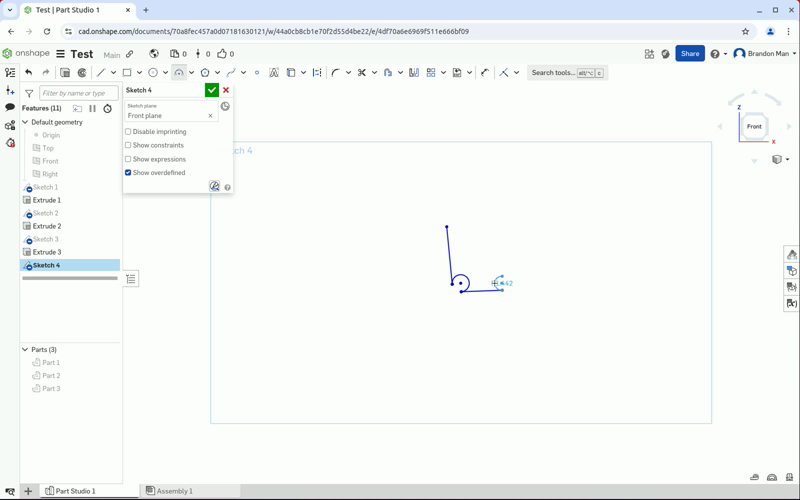
key(esc)
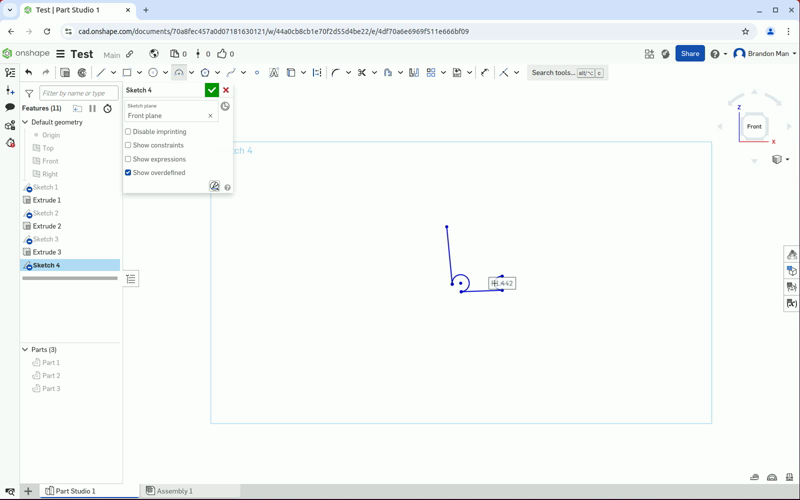
key(l)
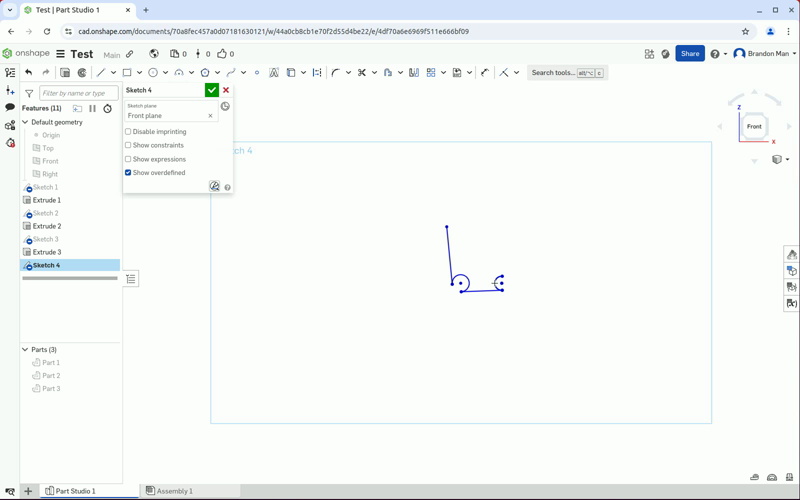
mouse_move(502, 276)
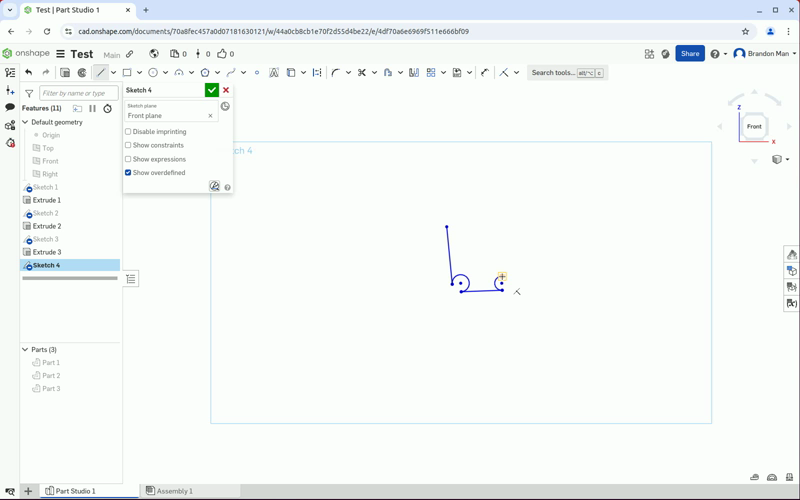
click(502, 276)
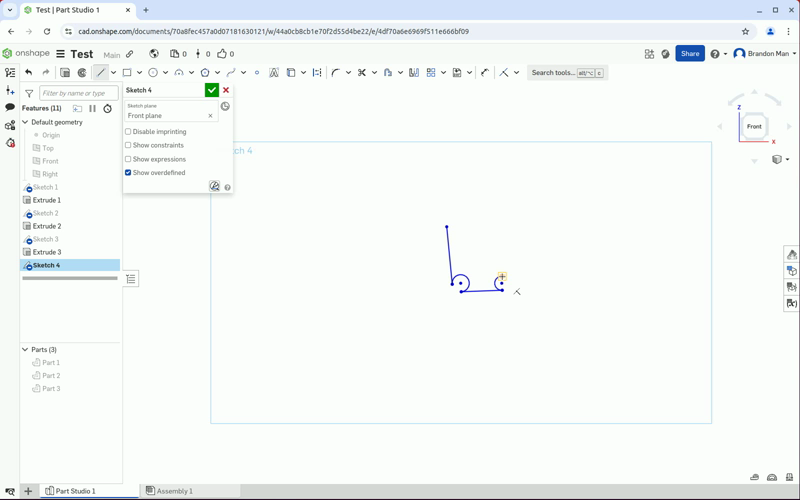
key_down(shift)
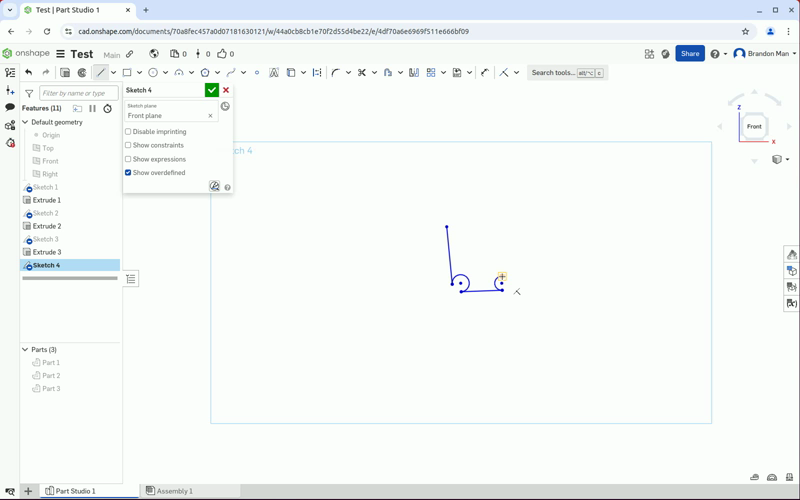
mouse_move(532, 276)
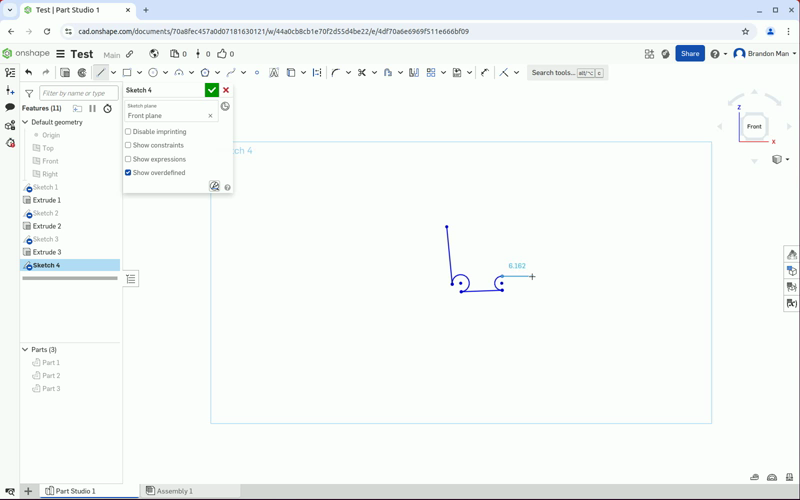
mouse_move(478, 275)
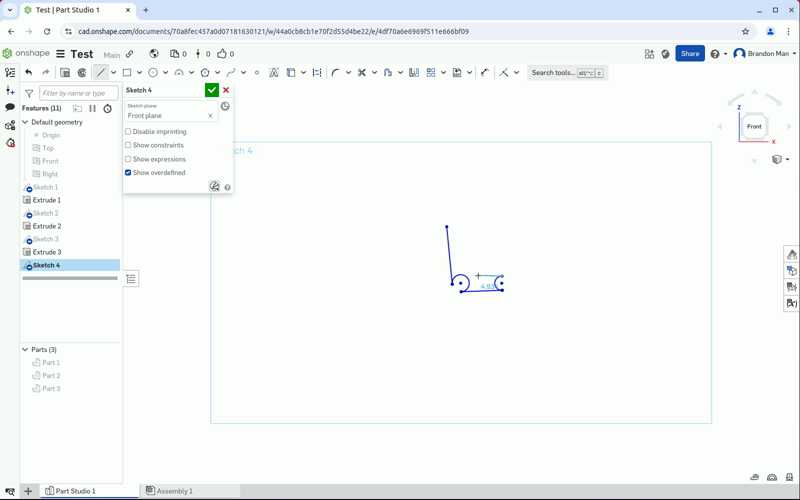
click(478, 275)
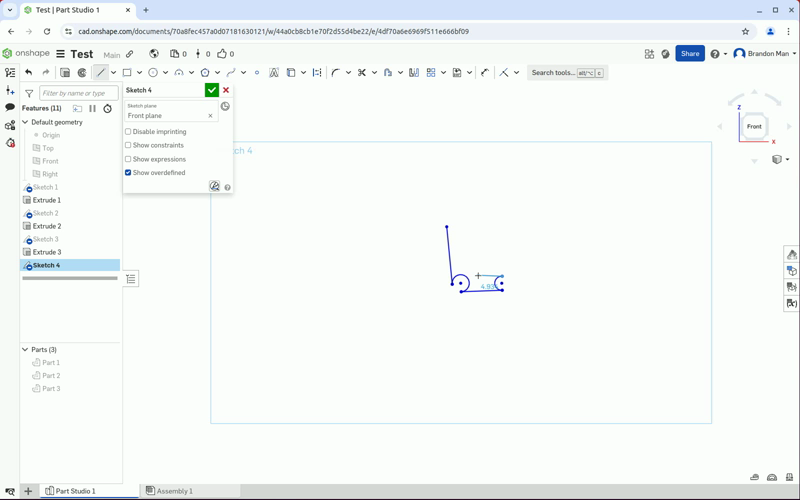
key_up(shift)
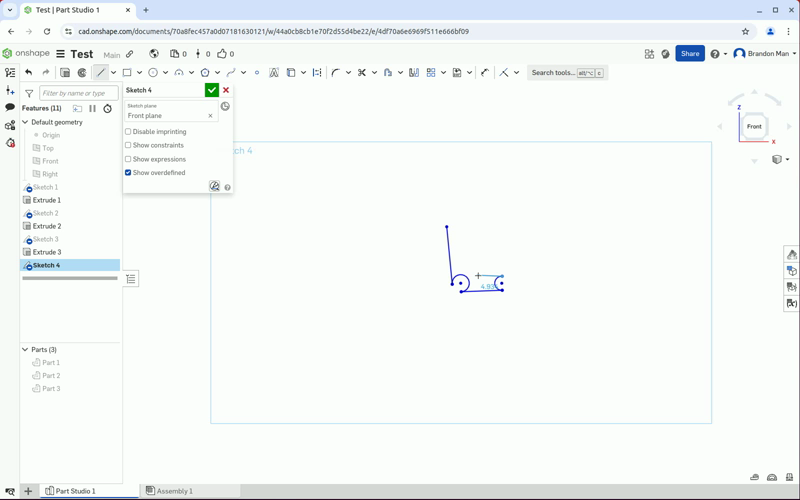
key(esc)
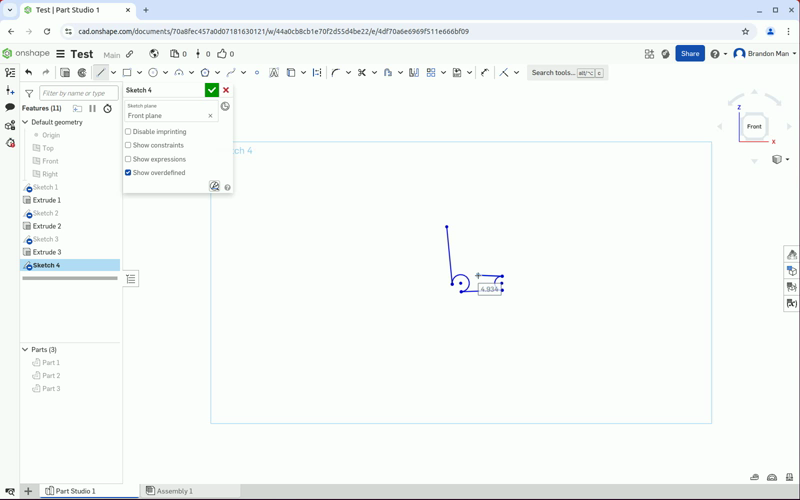
key(a)
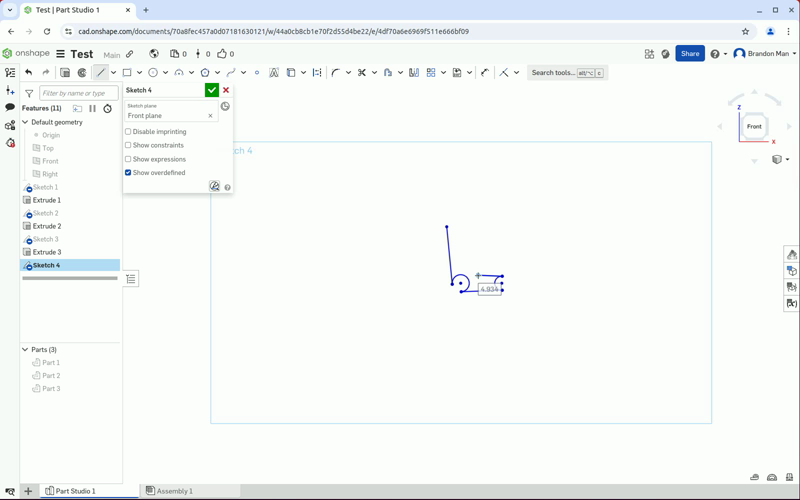
mouse_move(478, 275)
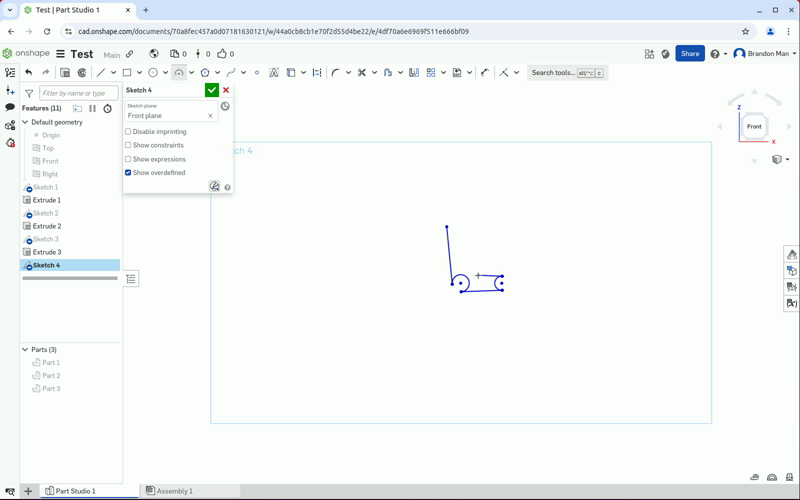
click(478, 275)
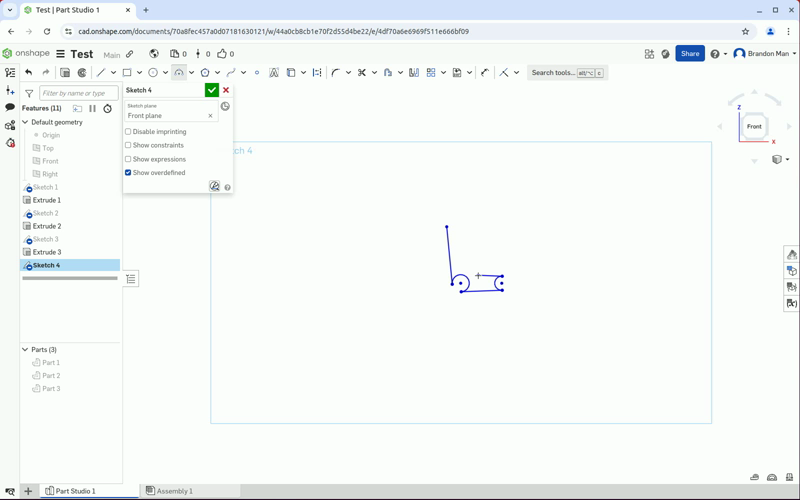
key_down(shift)
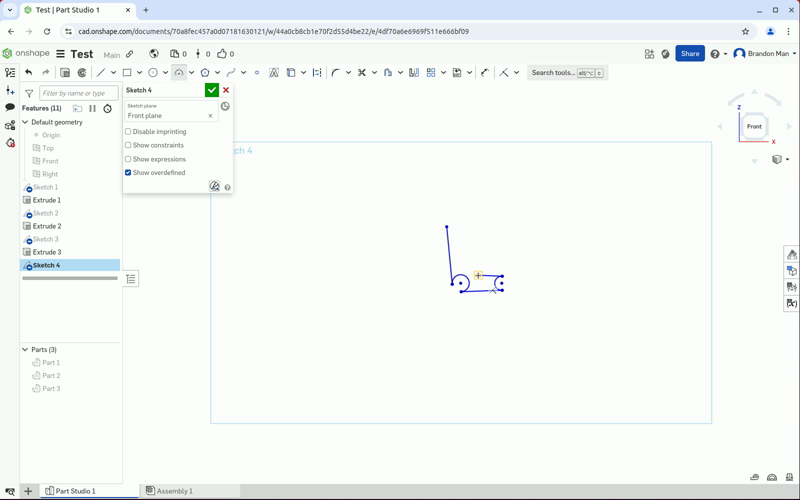
mouse_move(471, 267)
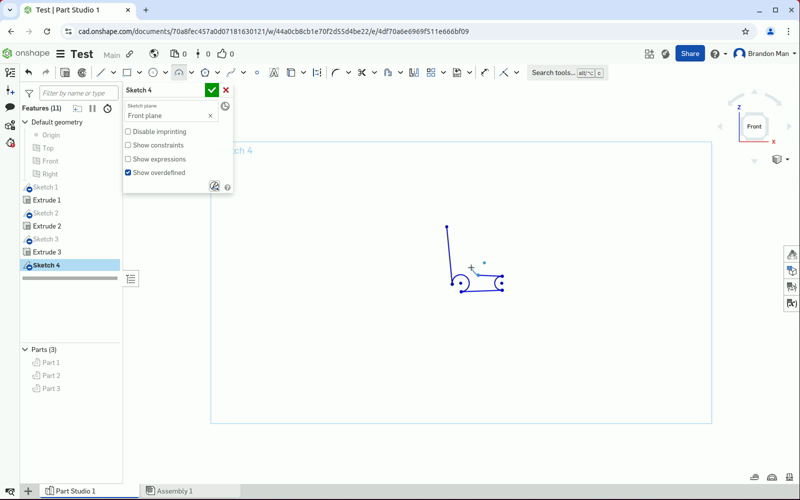
click(471, 267)
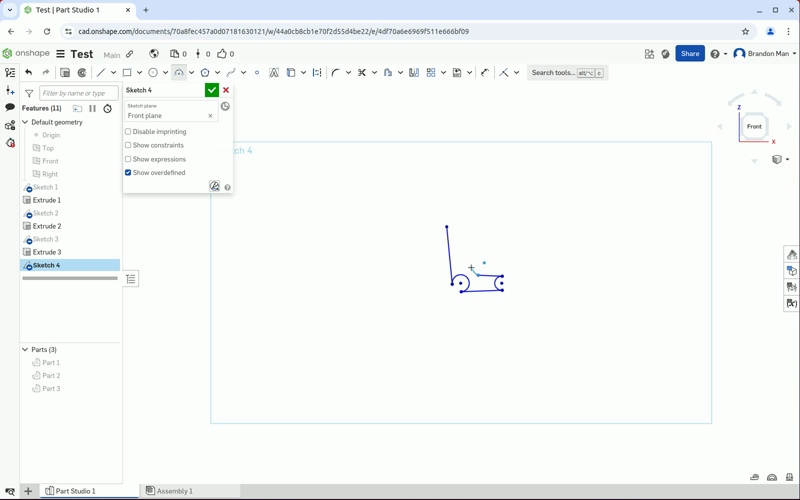
mouse_move(472, 272)
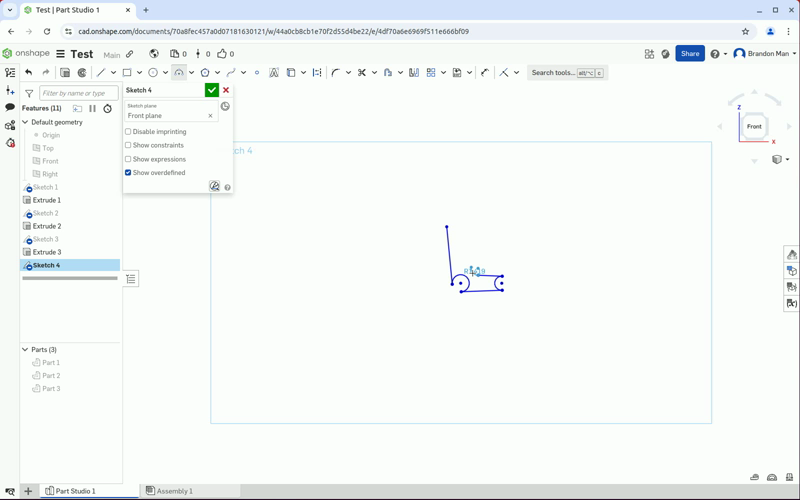
click(472, 272)
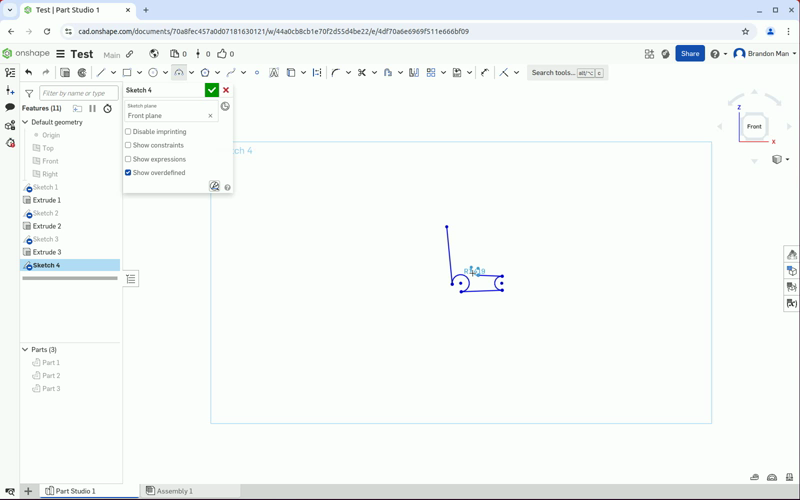
key_up(shift)
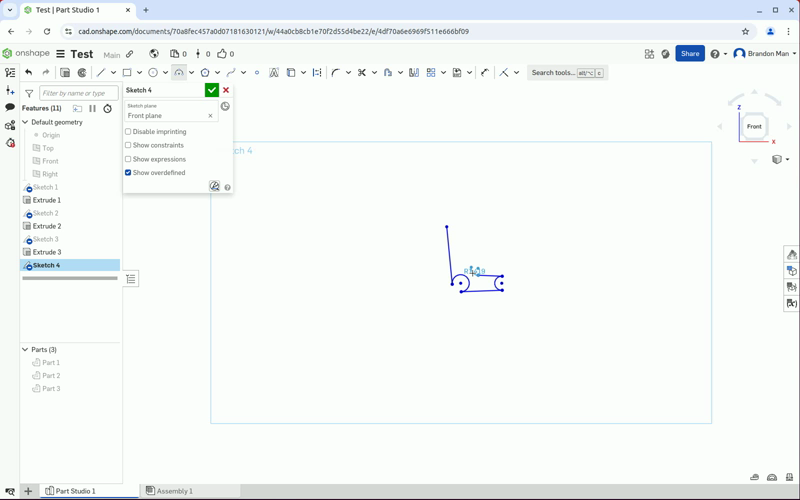
key(esc)
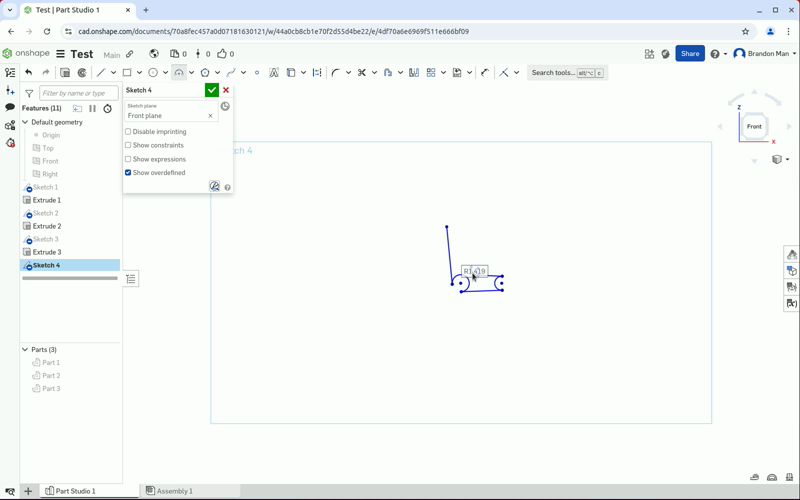
key(l)
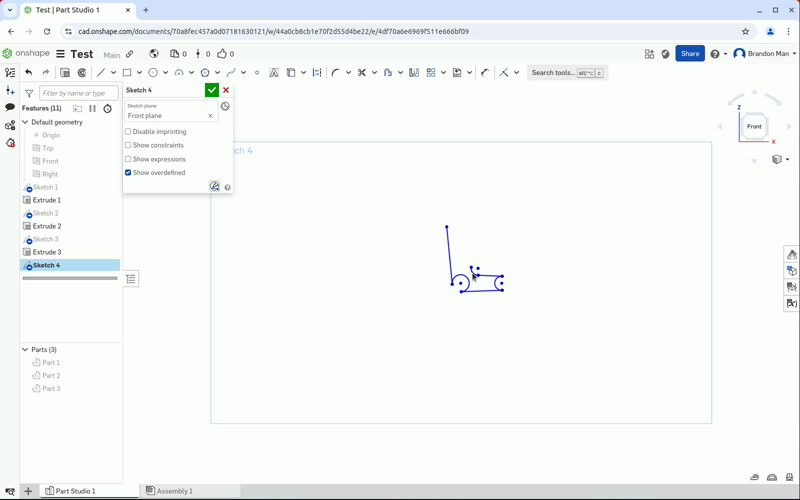
mouse_move(471, 267)
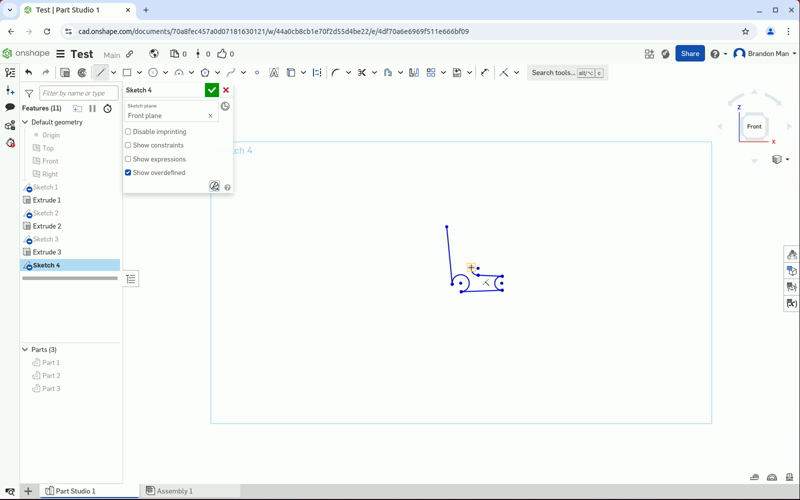
click(471, 267)
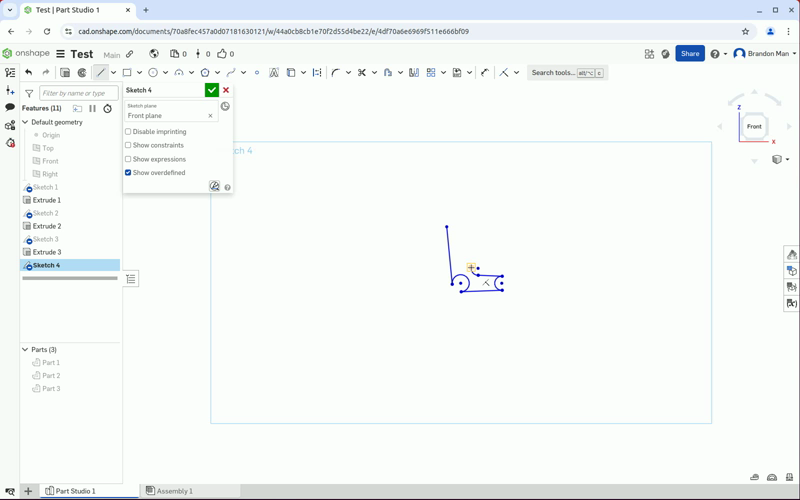
key_down(shift)
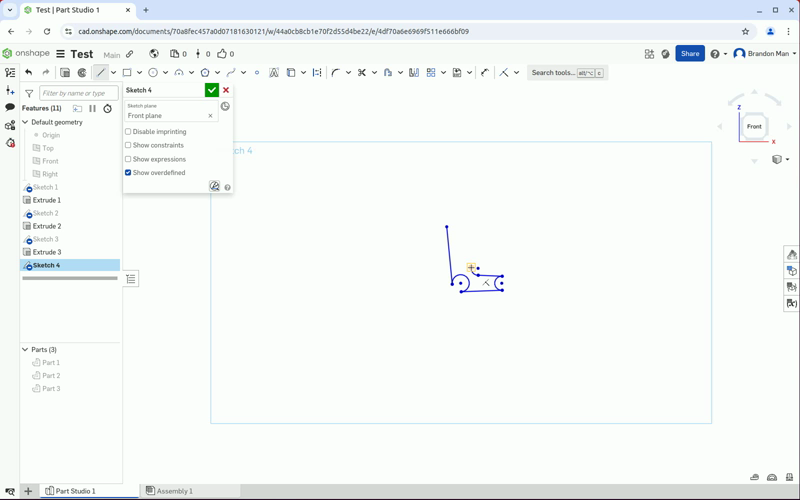
mouse_move(501, 267)
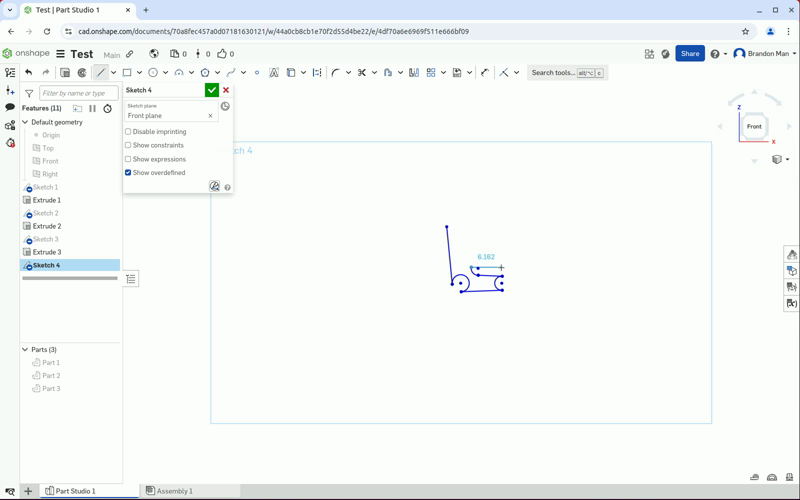
mouse_move(475, 226)
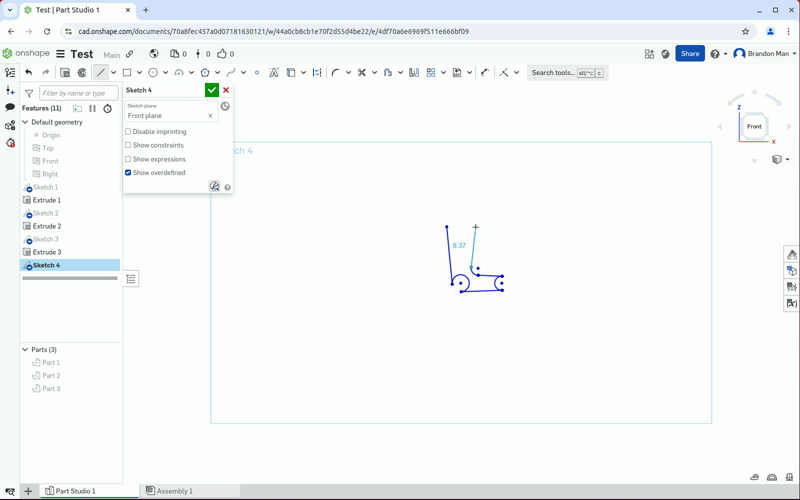
click(475, 226)
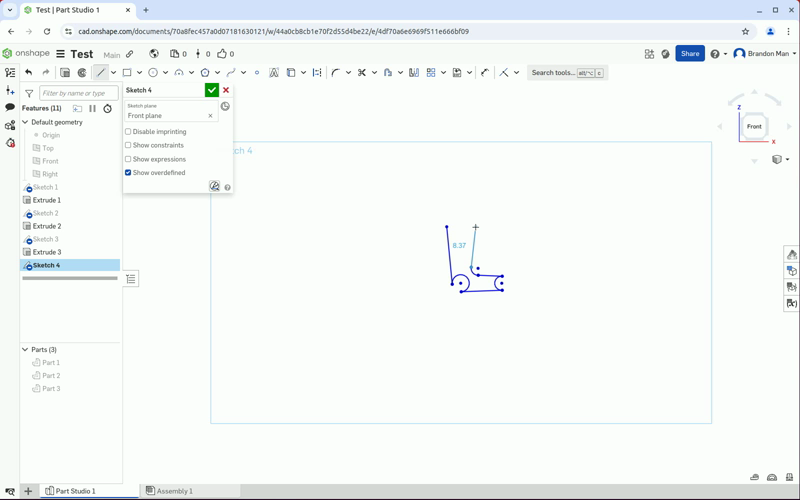
key_up(shift)
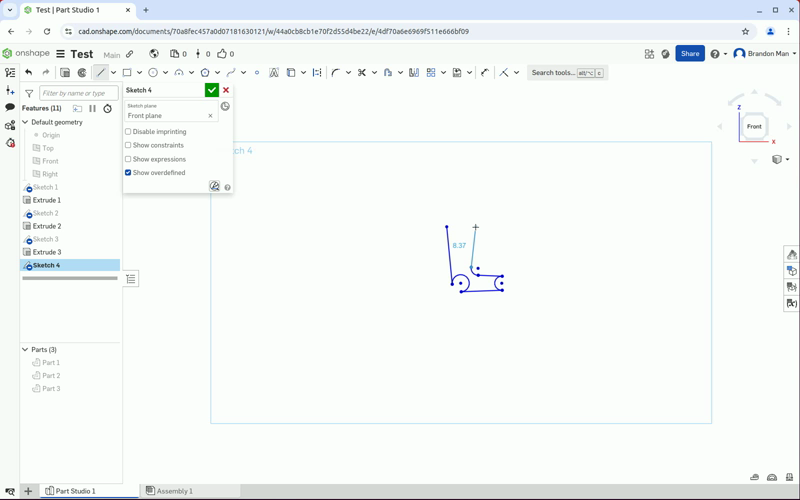
key(esc)
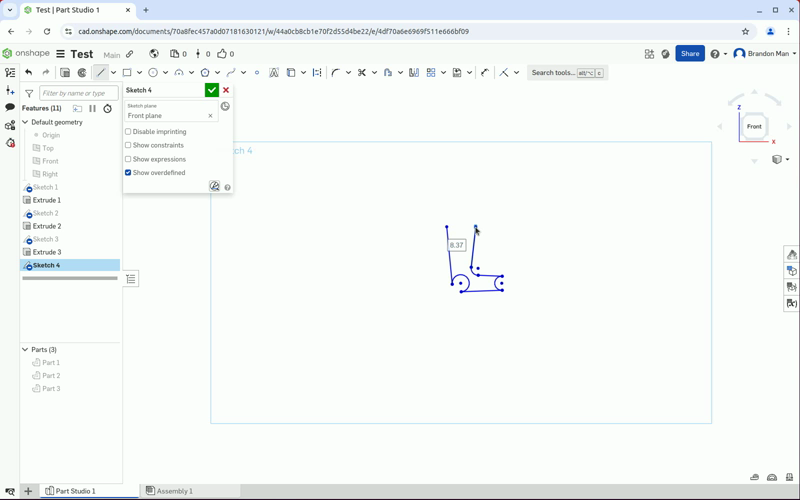
key(a)
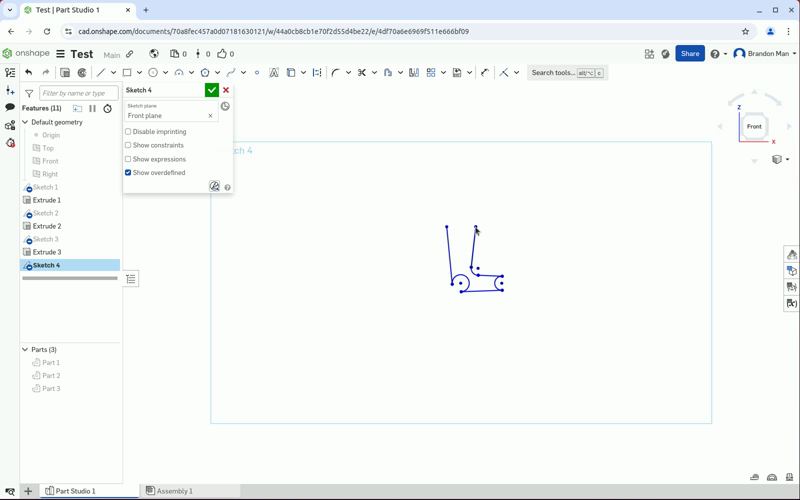
mouse_move(475, 226)
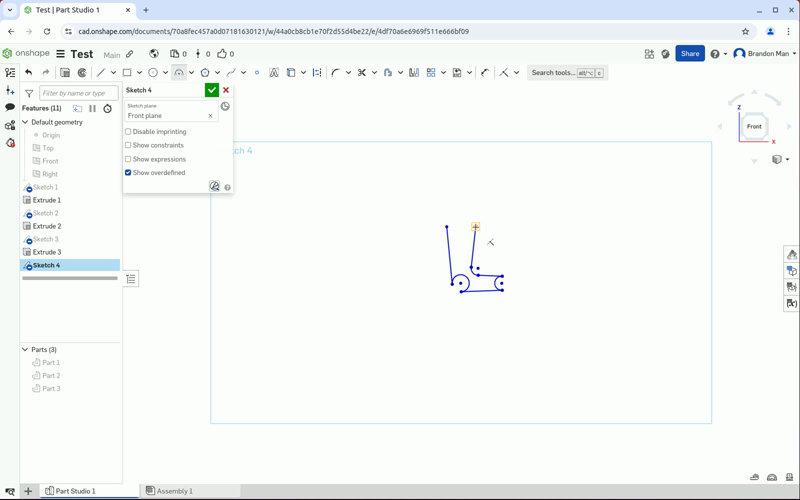
click(475, 226)
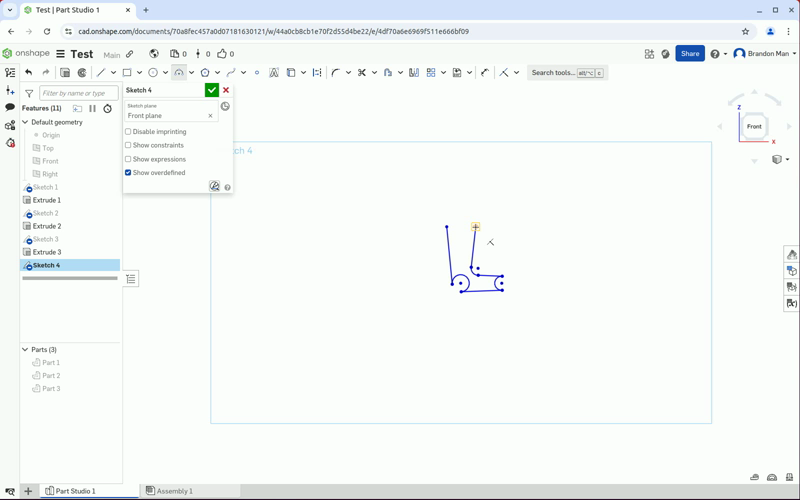
mouse_move(446, 226)
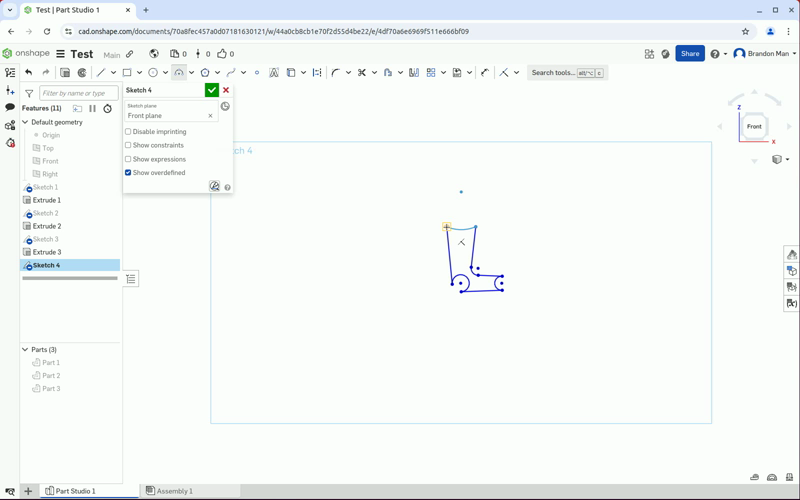
click(446, 226)
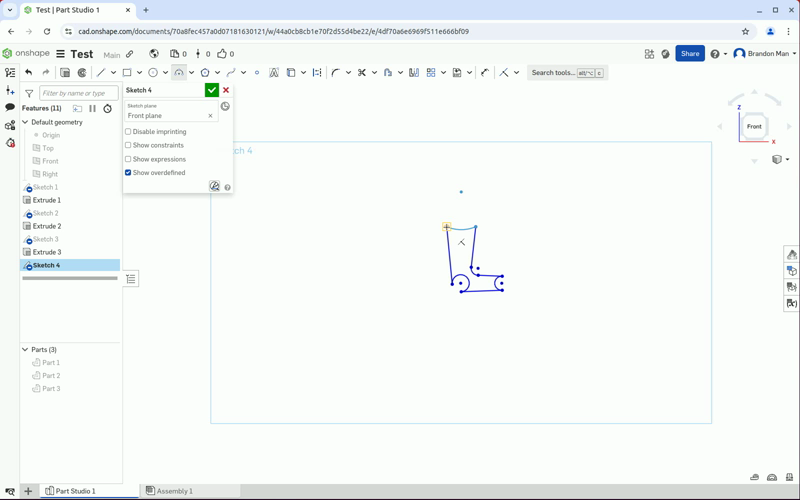
key_down(shift)
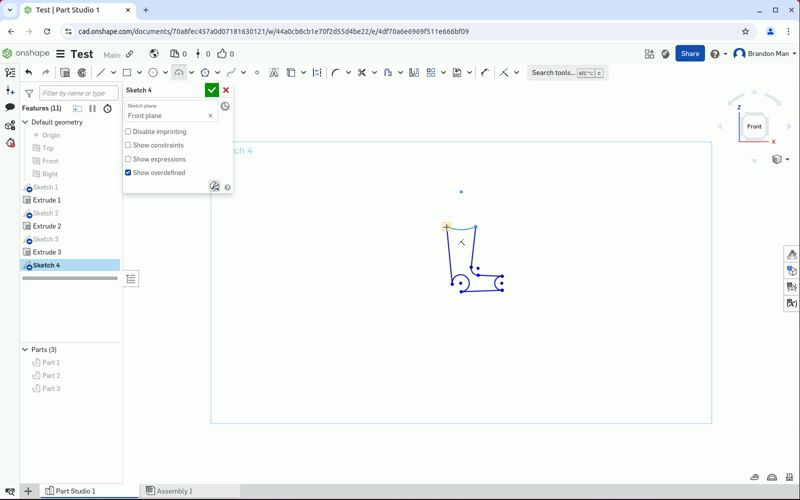
mouse_move(461, 239)
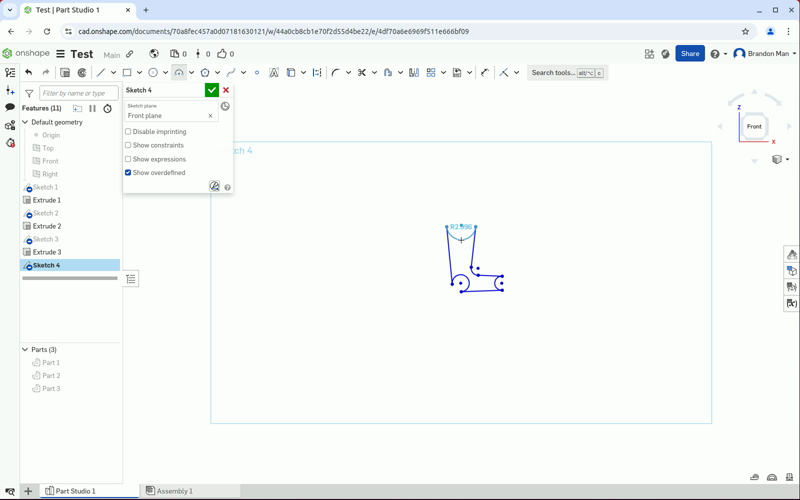
click(461, 239)
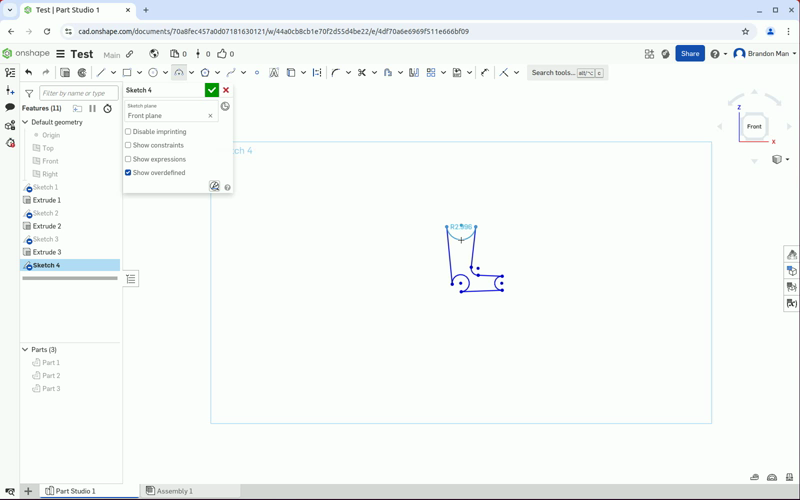
key_up(shift)
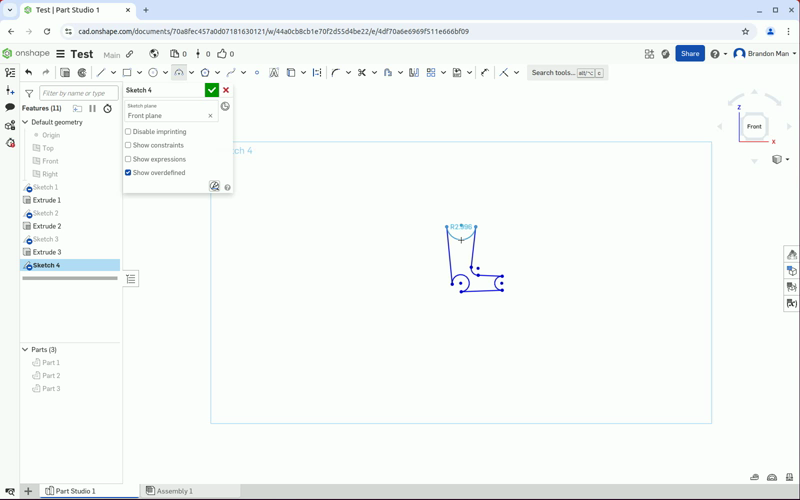
key(esc)
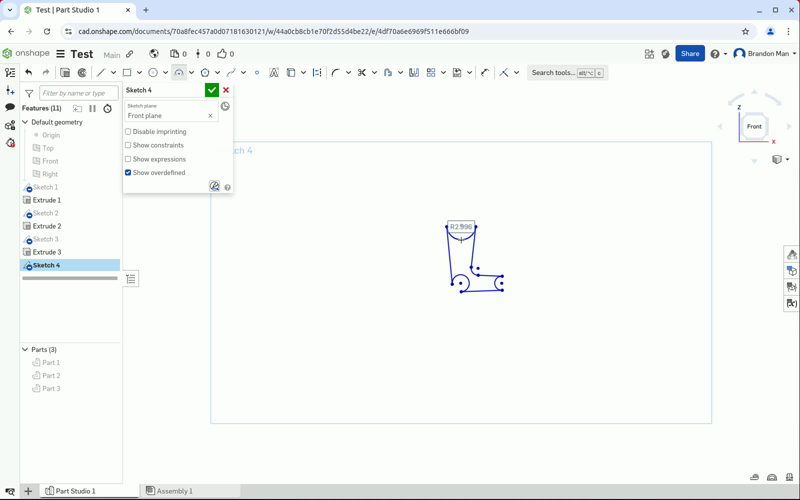
mouse_move(487, 277)
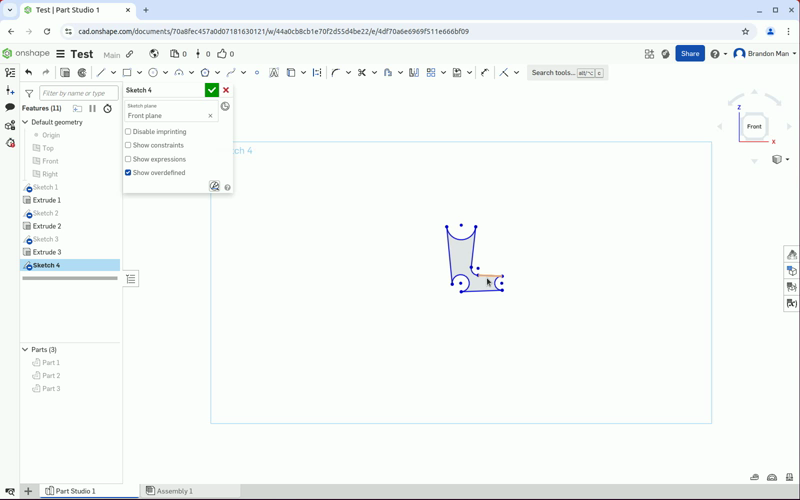
scroll(6)
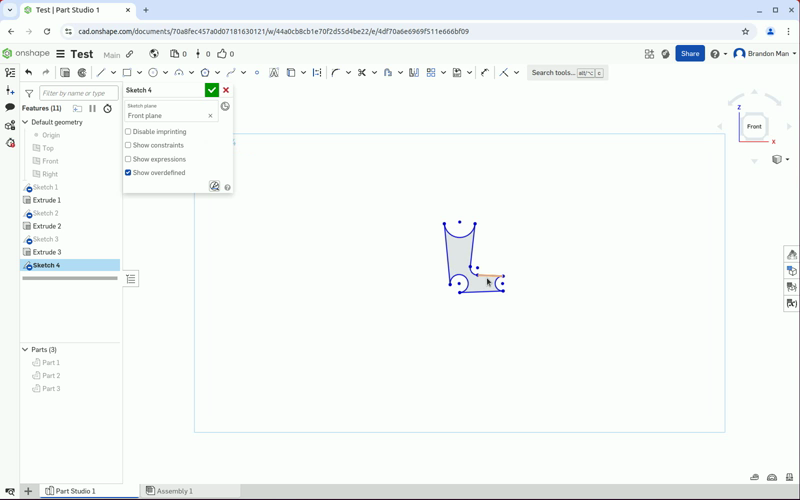
scroll(6)
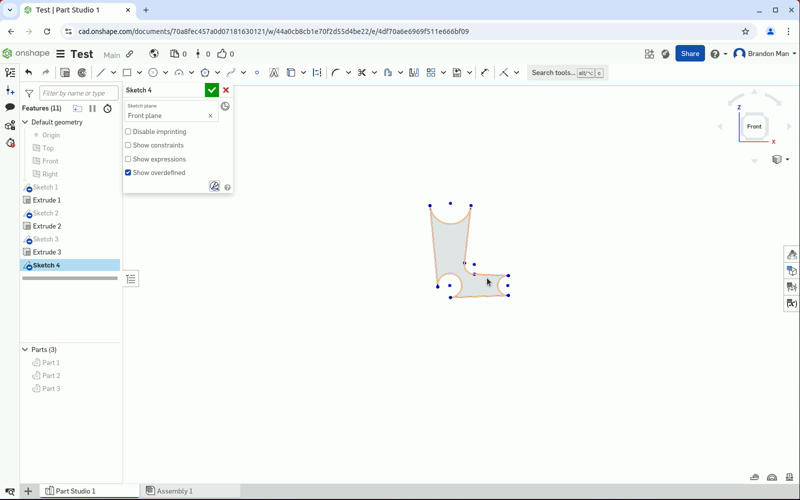
scroll(6)
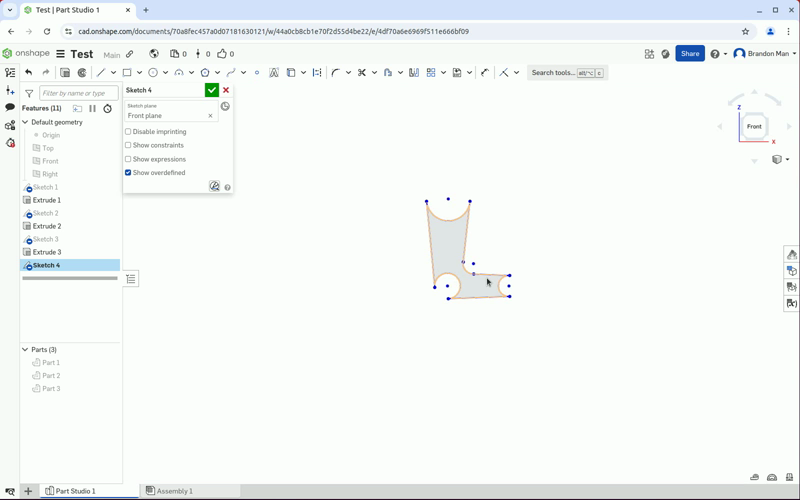
scroll(6)
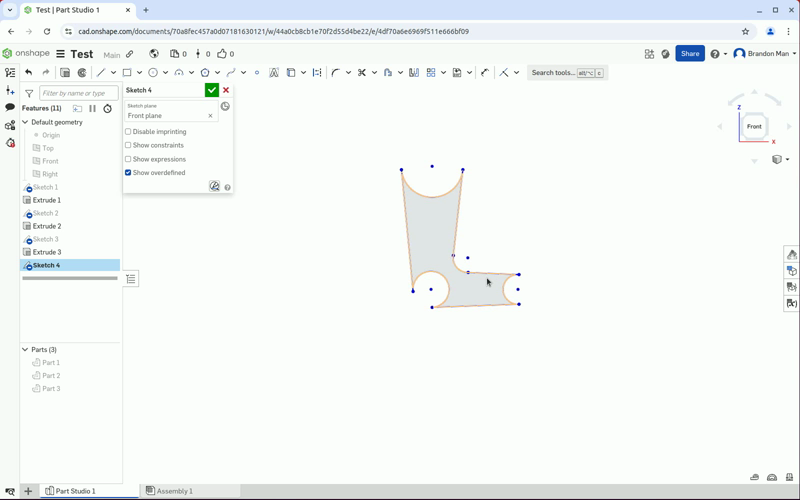
scroll(6)
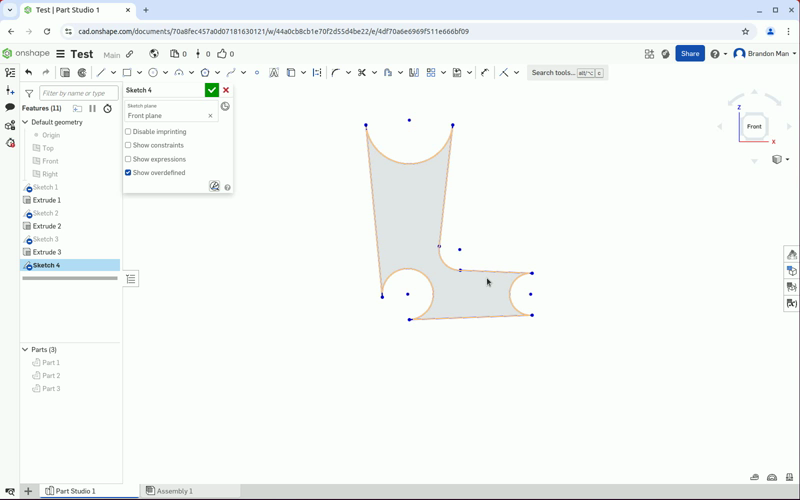
scroll(6)
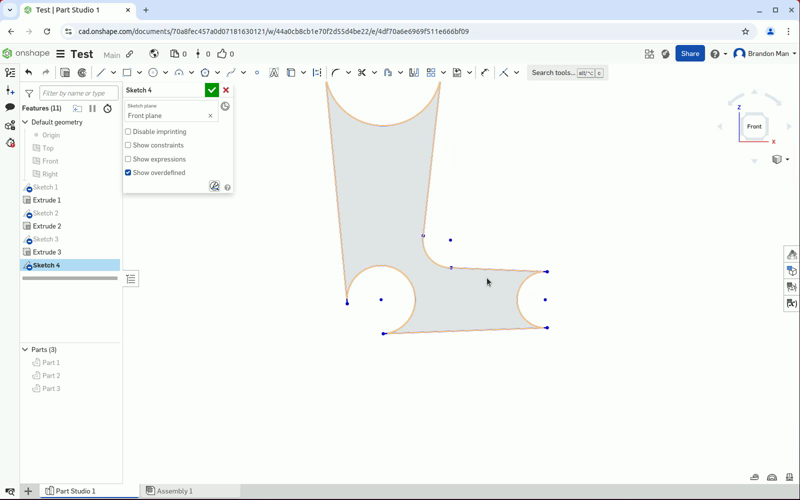
scroll(6)
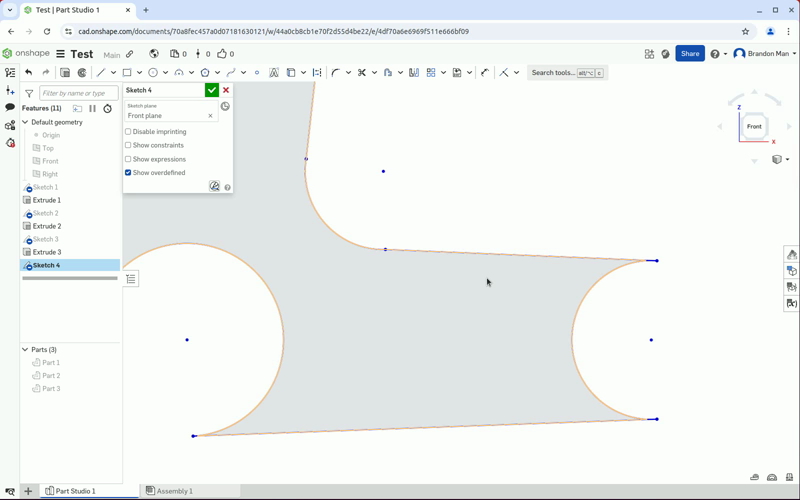
click(487, 277)
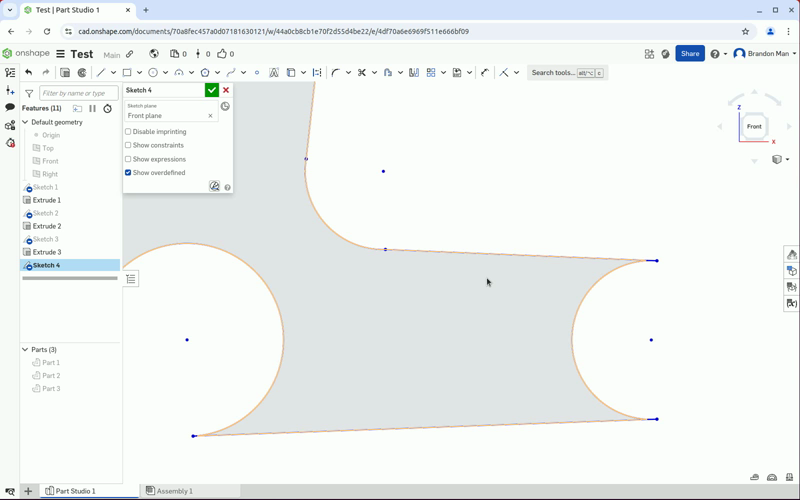
scroll(-6)
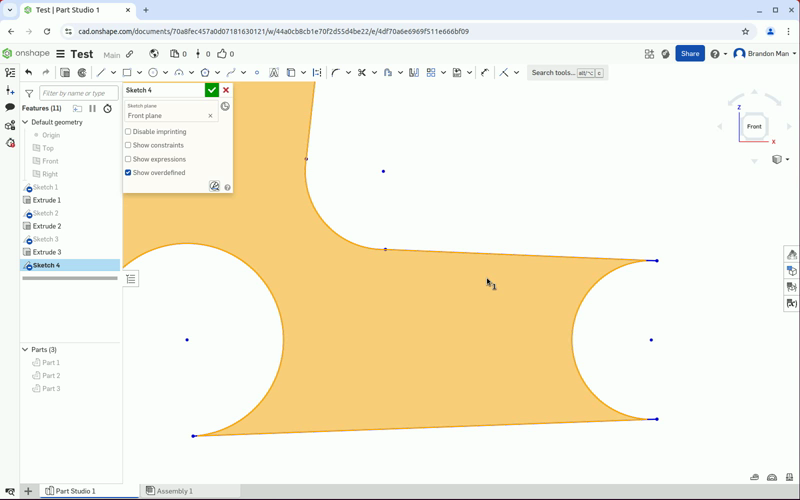
scroll(-6)
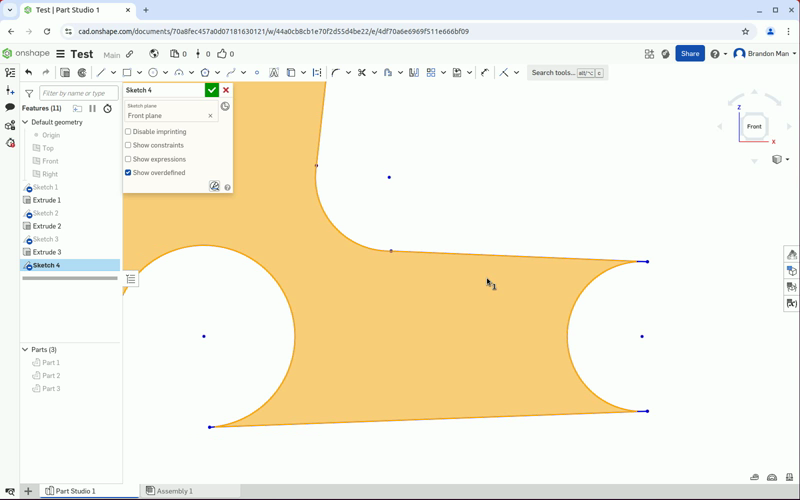
scroll(-6)
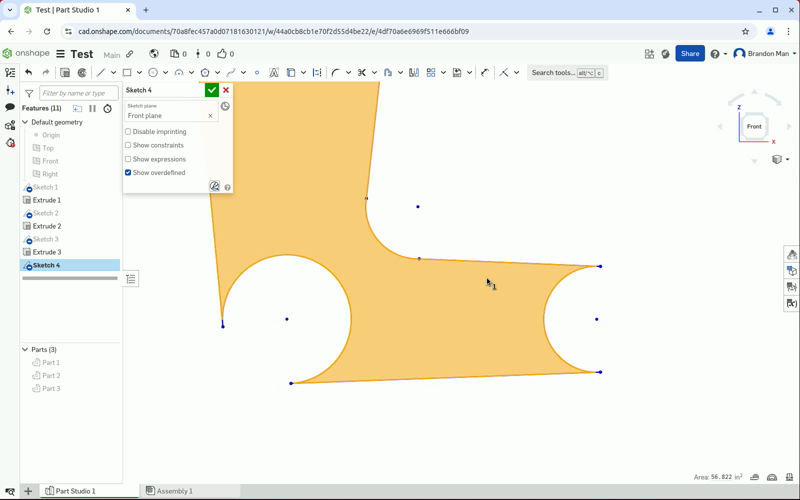
scroll(-6)
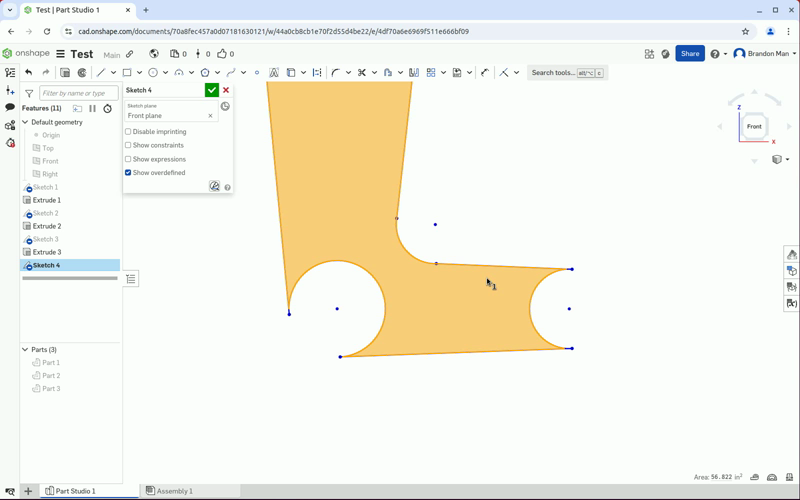
scroll(-6)
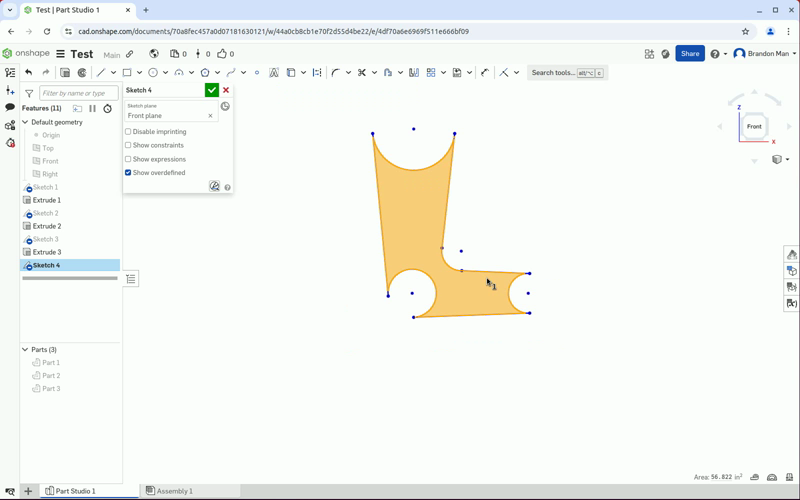
scroll(-6)
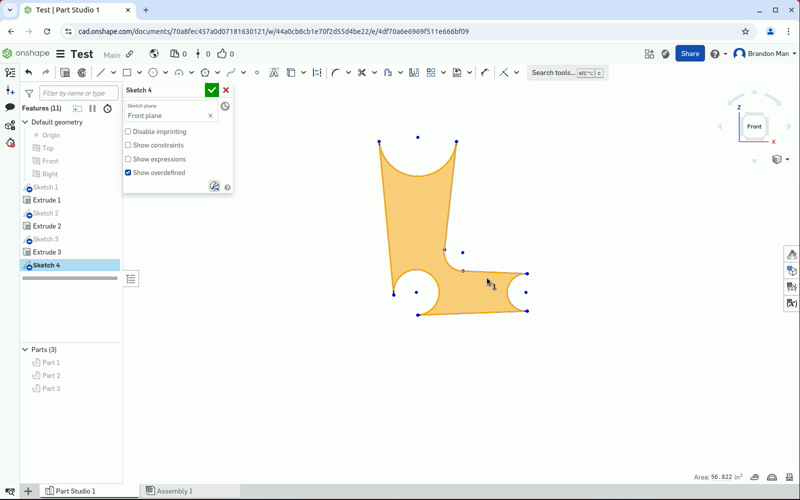
scroll(-6)
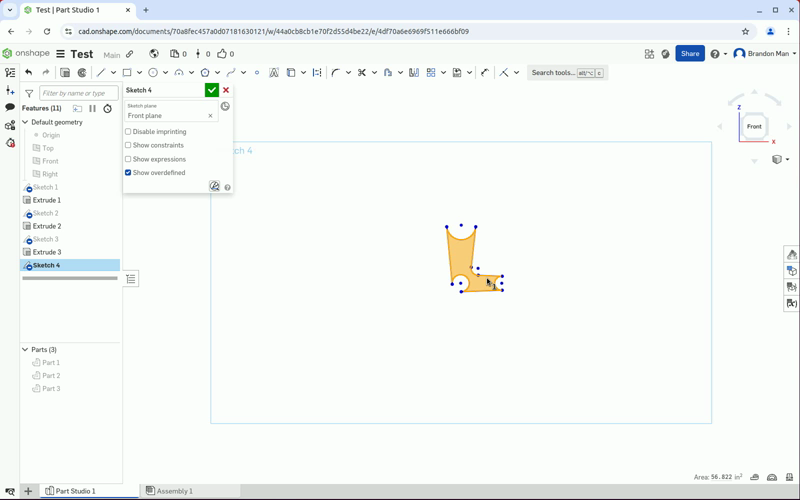
mouse_move(73, 352)
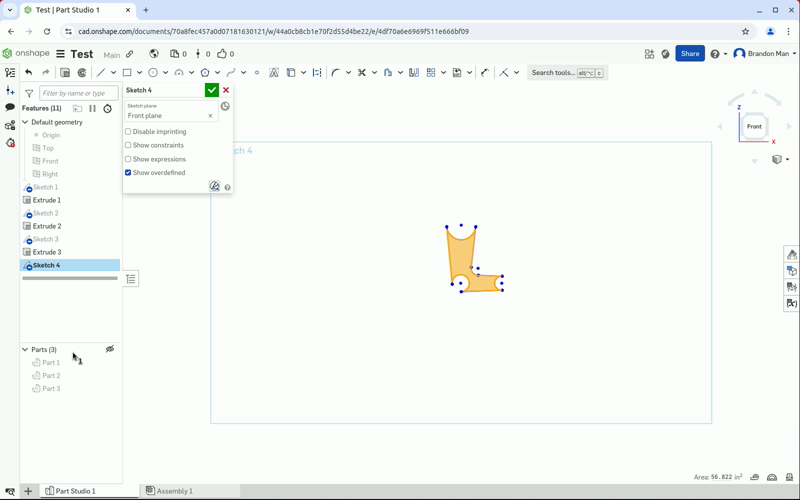
key(shift+y)
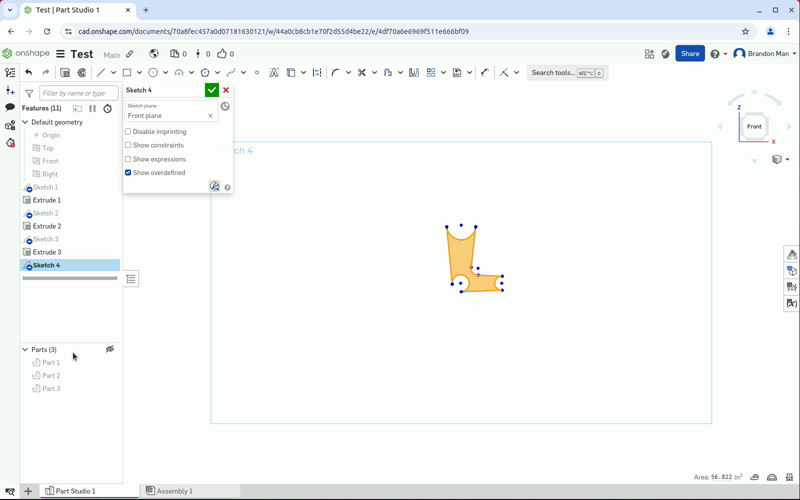
key(shift+e)
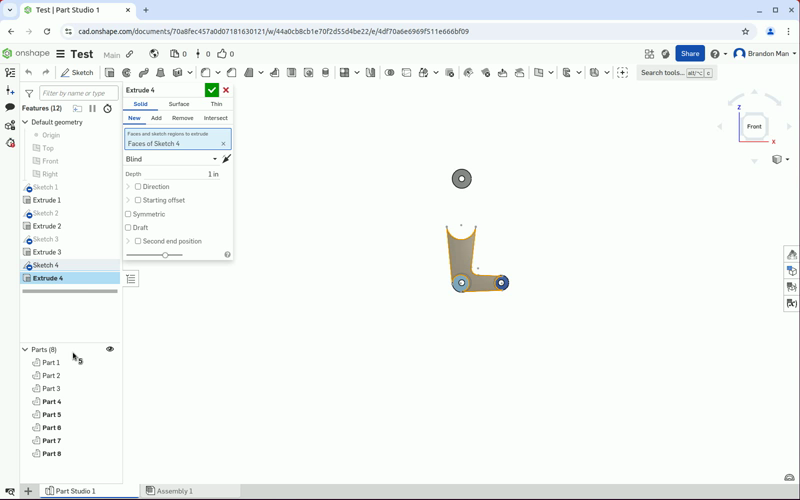
mouse_move(143, 106)
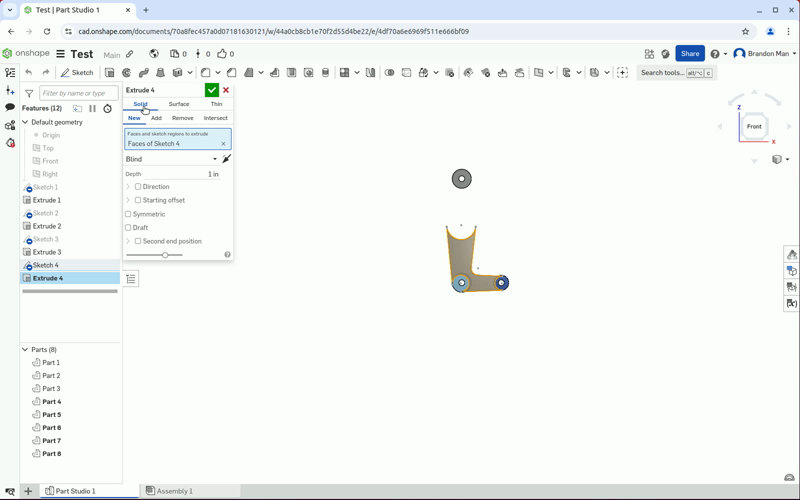
click(143, 106)
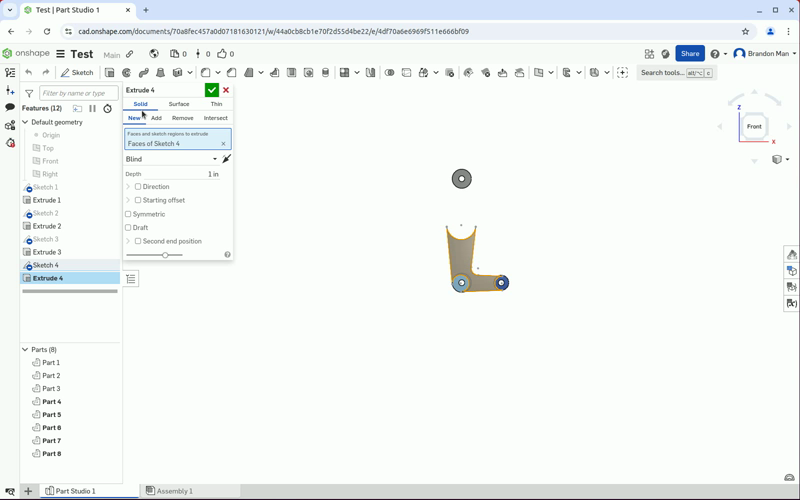
mouse_move(137, 120)
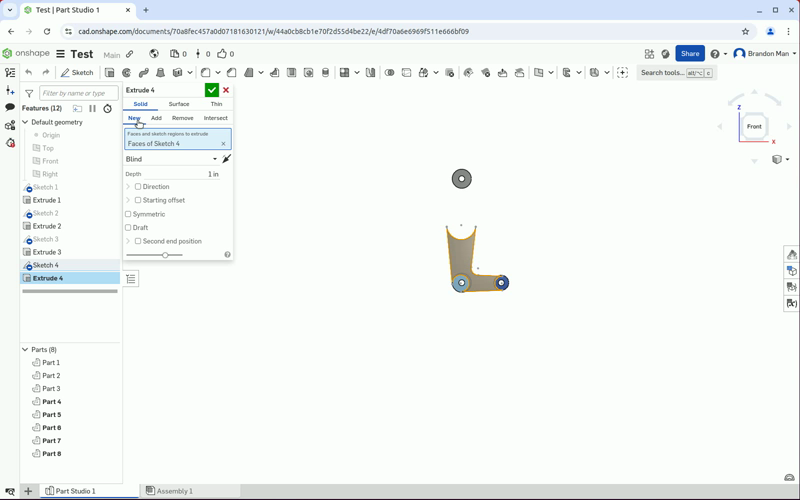
click(137, 120)
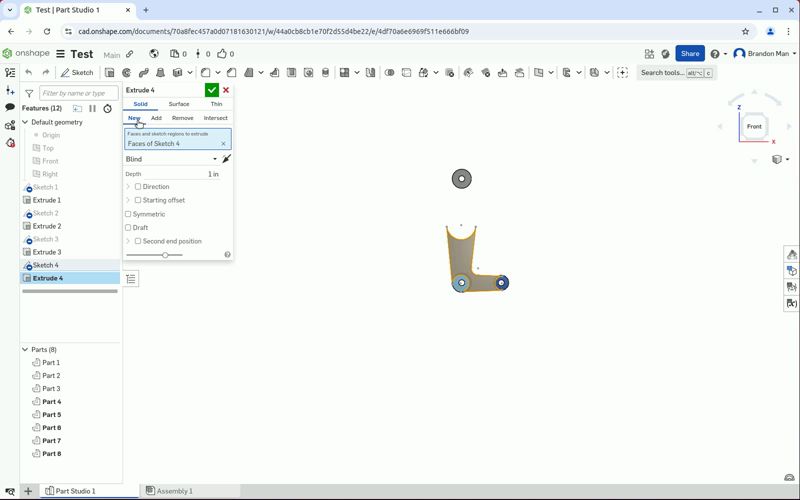
key(tab, 4)
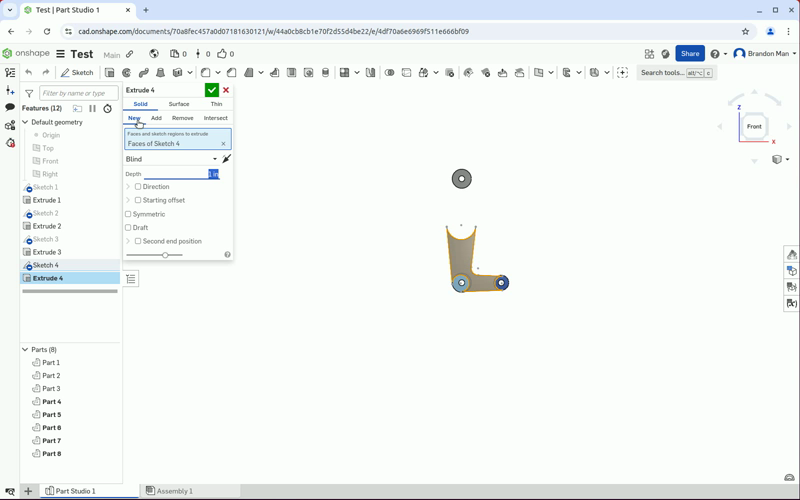
text(0.481)
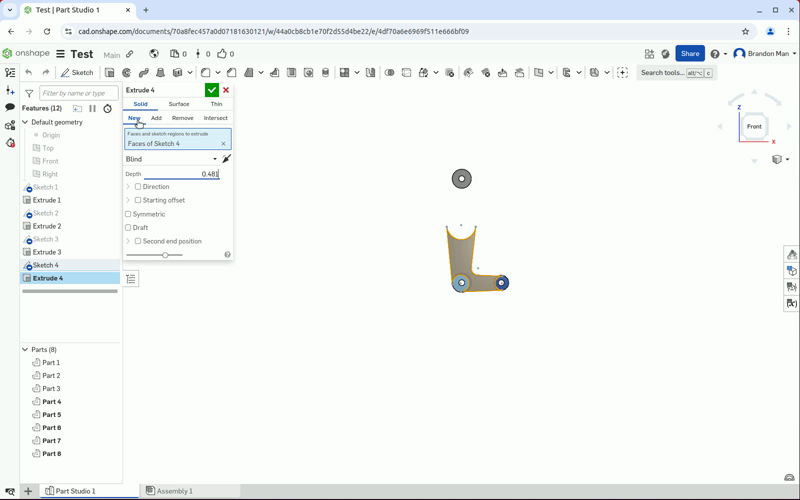
key(enter)
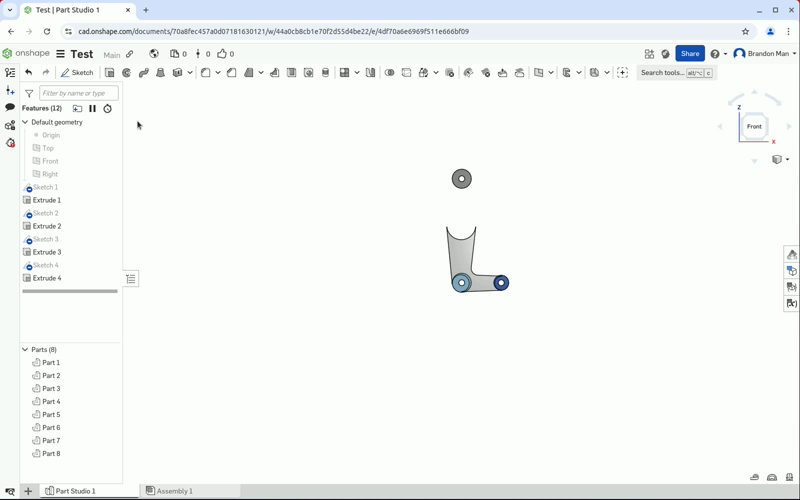
key(shift+h)
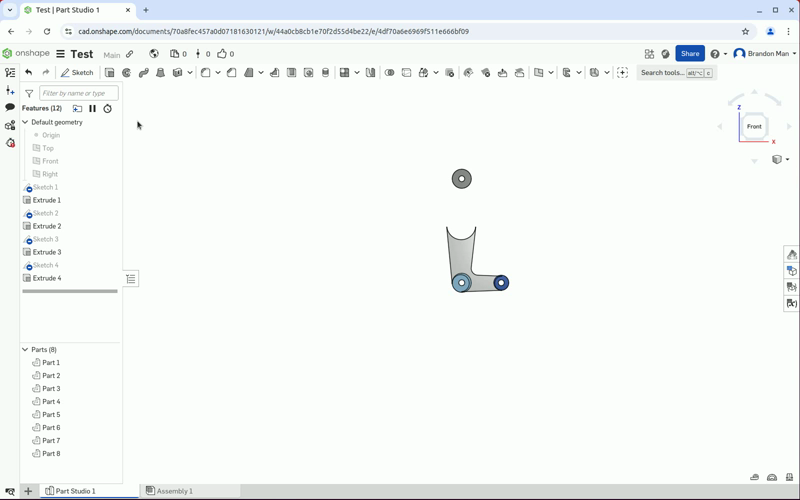
key(shift+h)
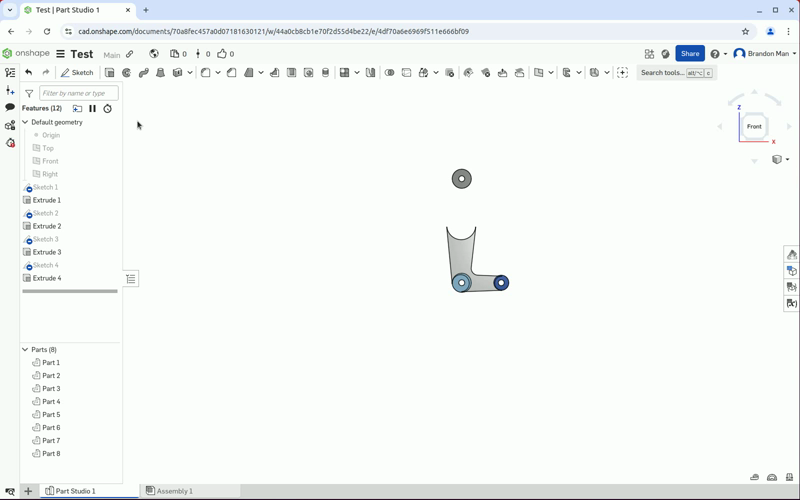
mouse_move(73, 189)
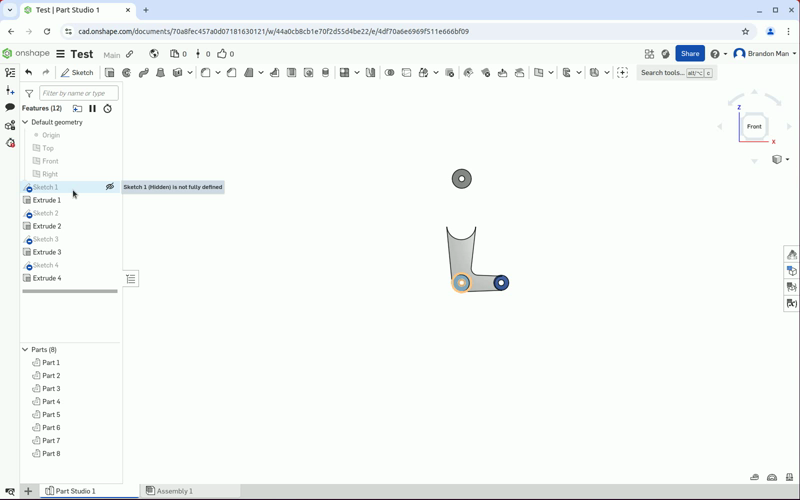
click(73, 189)
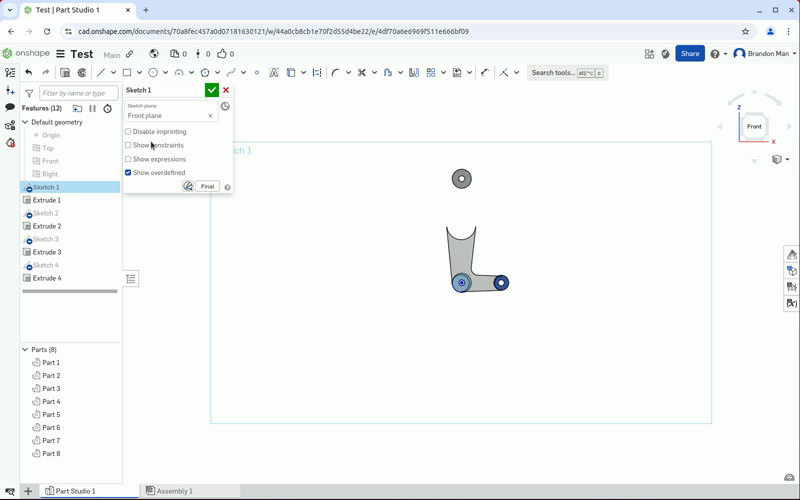
mouse_move(229, 92)
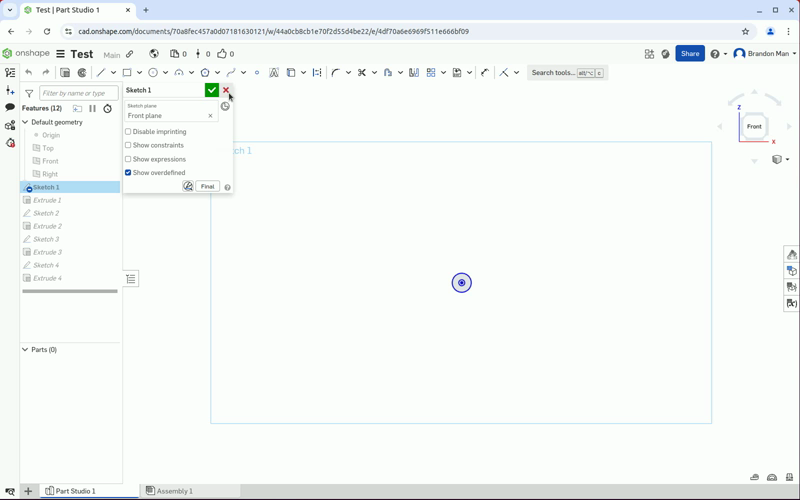
click(229, 92)
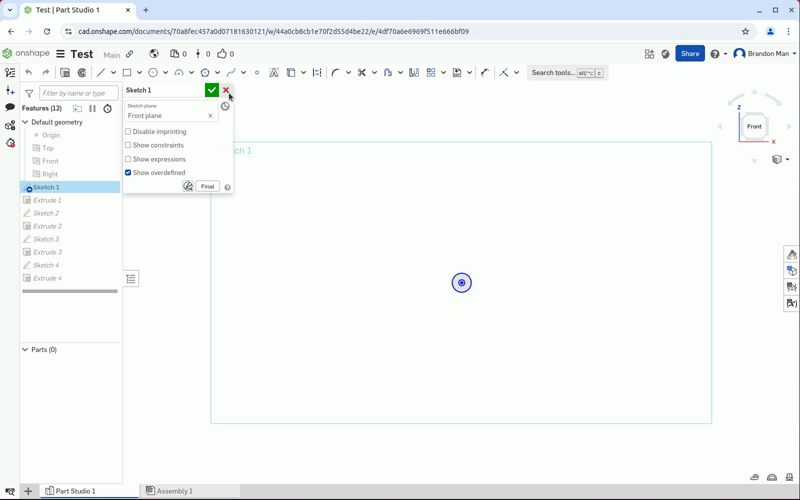
key(shift+s)
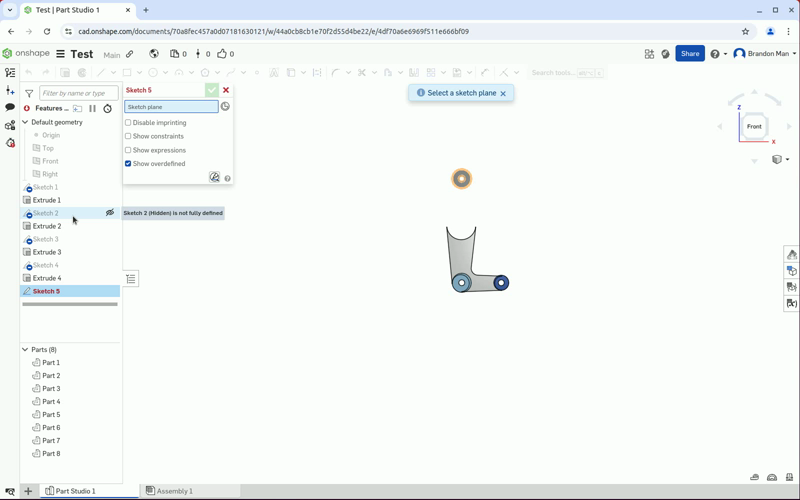
scroll(3)
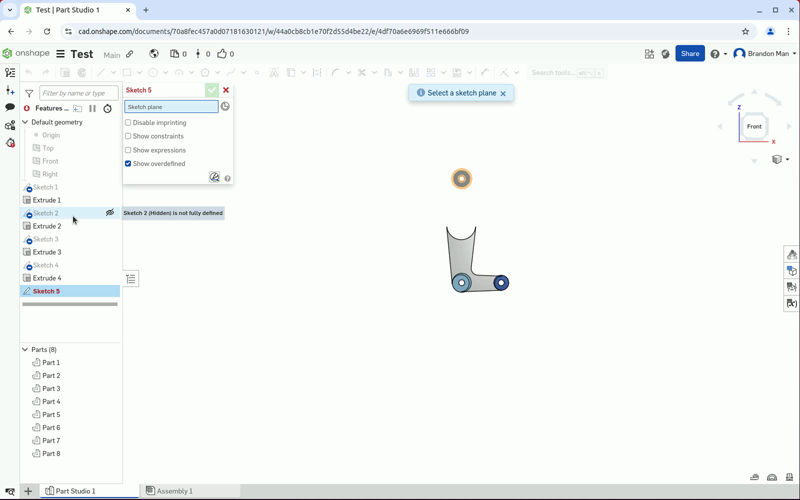
mouse_move(73, 163)
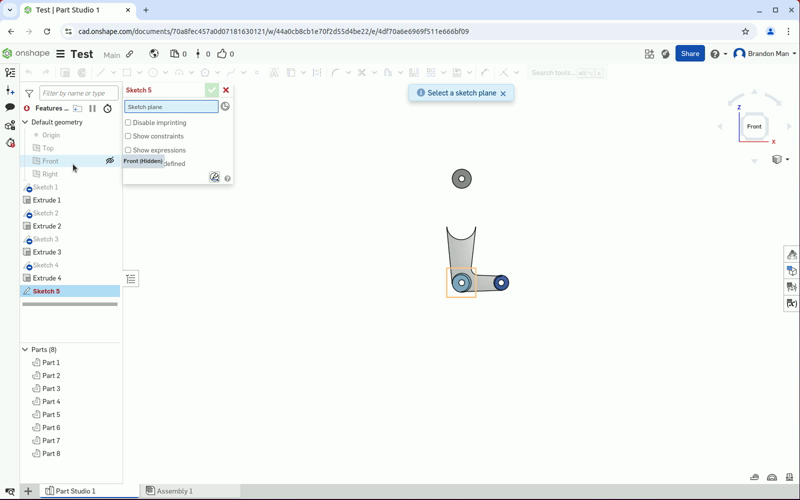
click(73, 163)
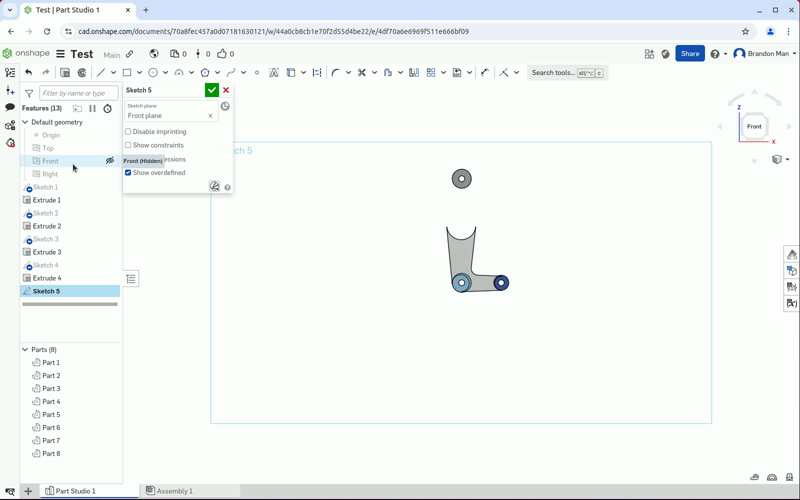
mouse_move(73, 352)
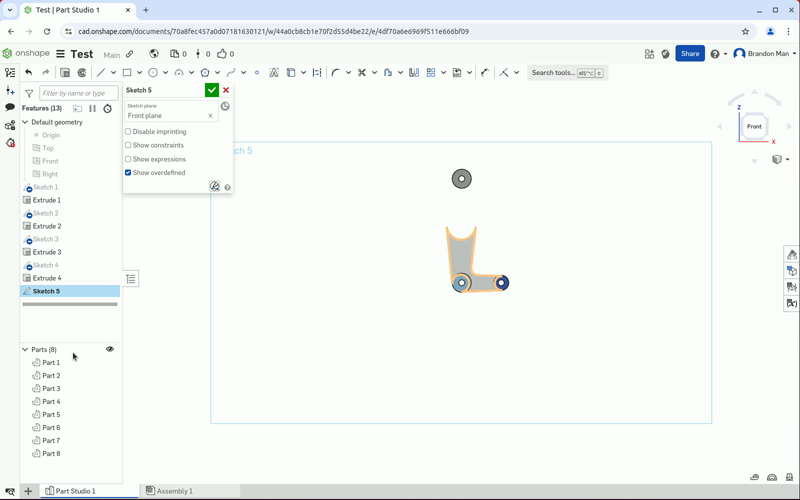
key(y)
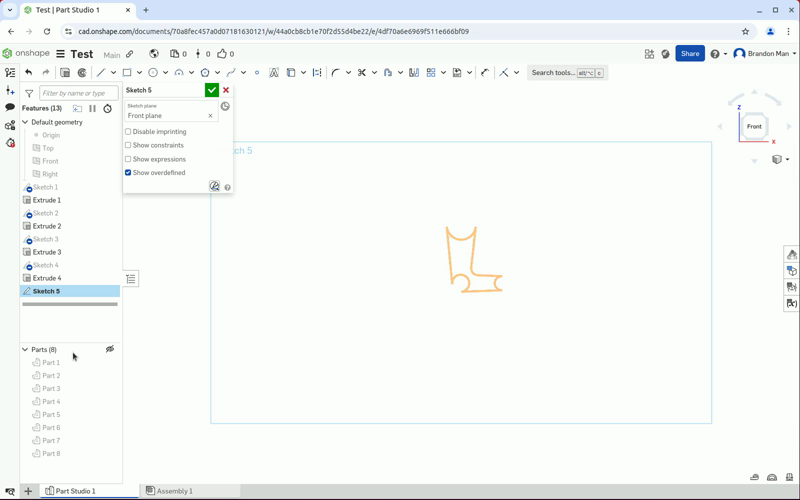
key(c)
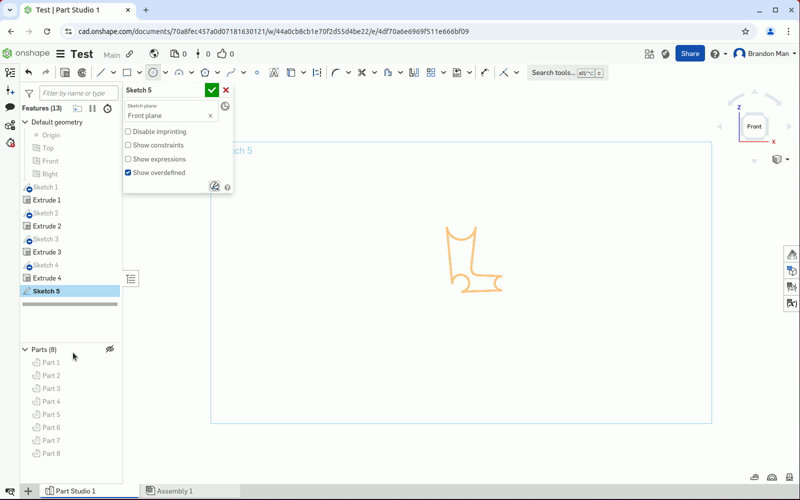
key_down(shift)
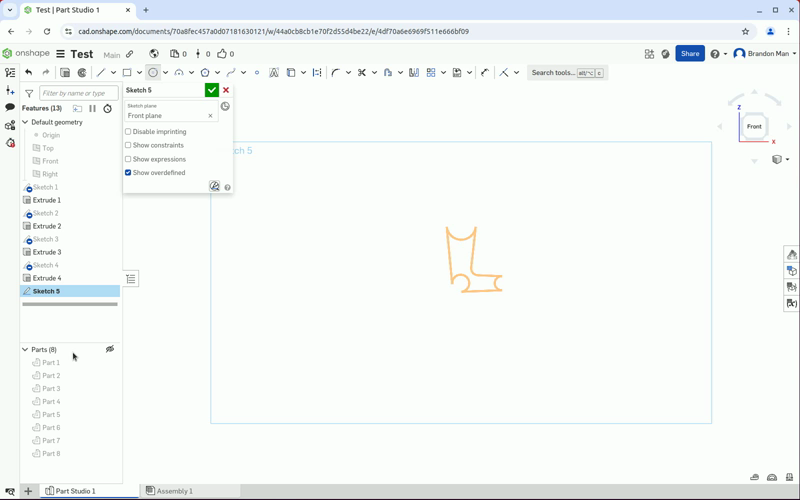
mouse_move(461, 225)
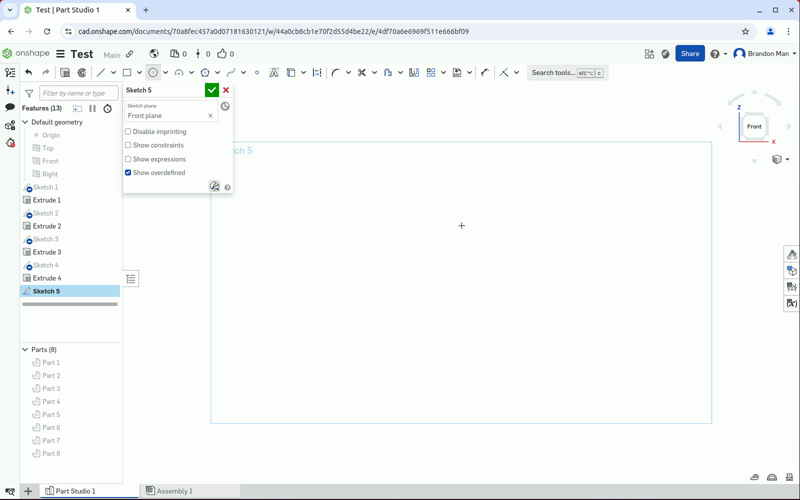
click(461, 225)
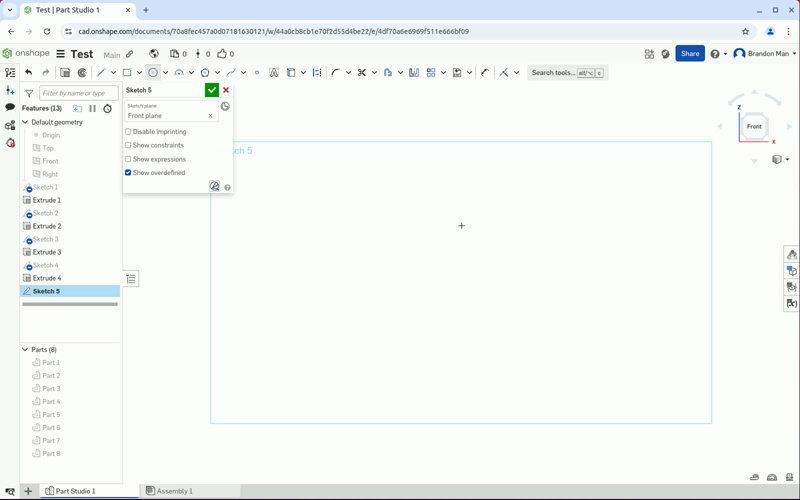
key_up(shift)
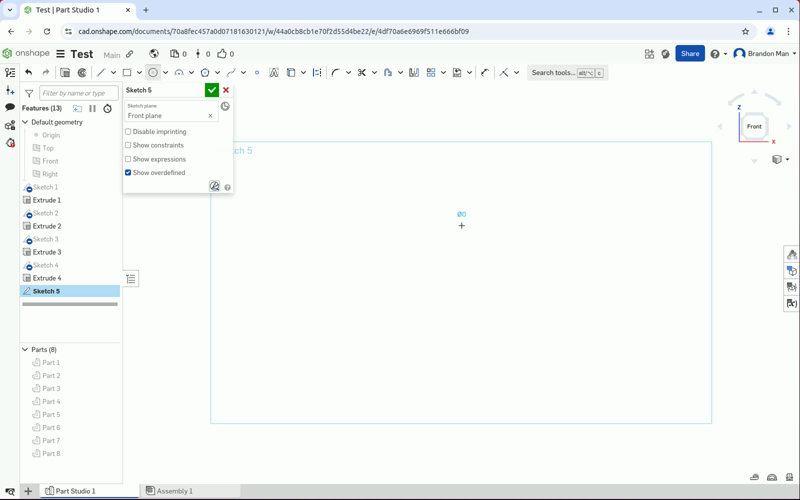
mouse_move(477, 225)
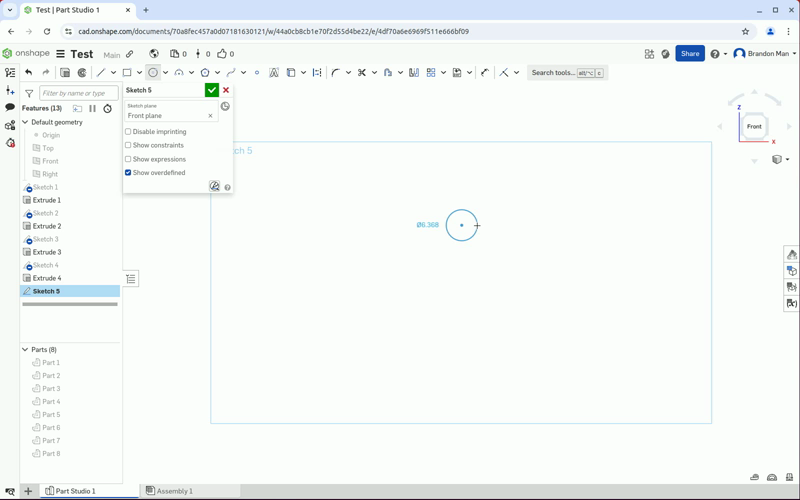
click(477, 225)
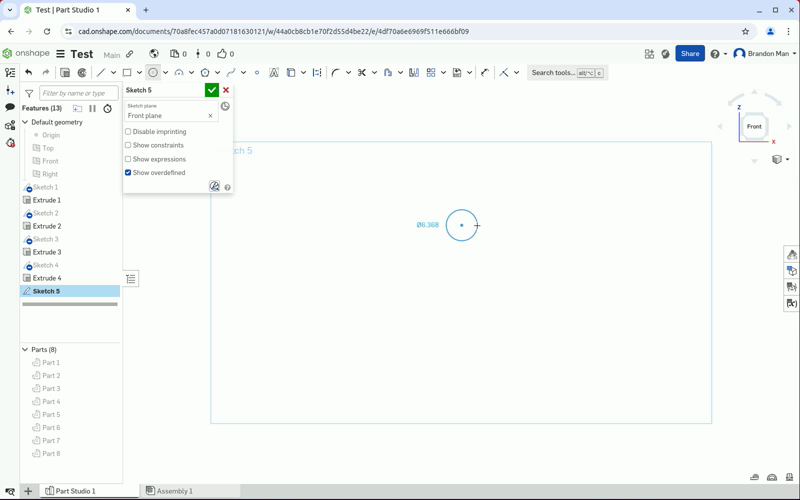
key(esc)
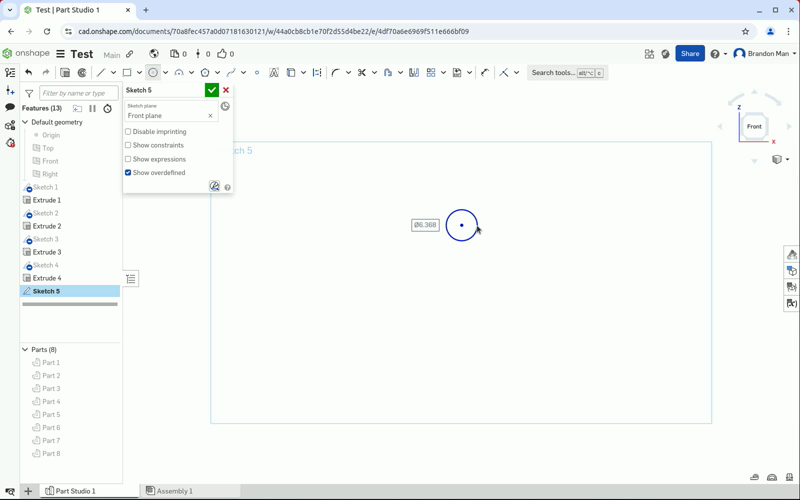
key(c)
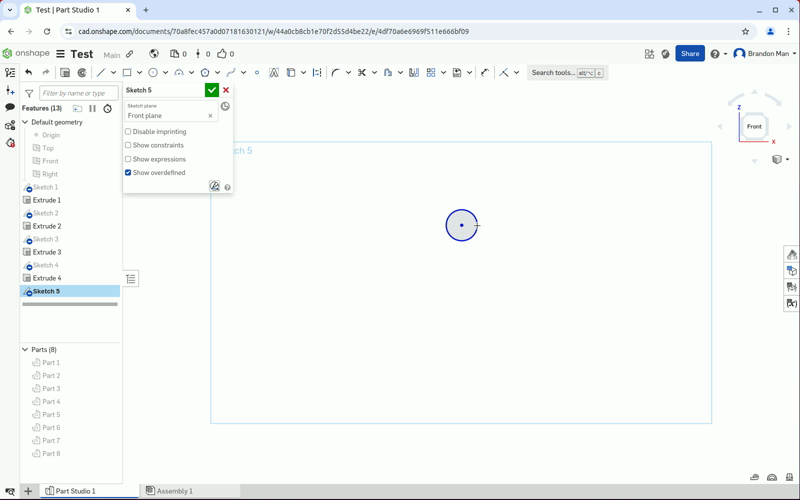
key_down(shift)
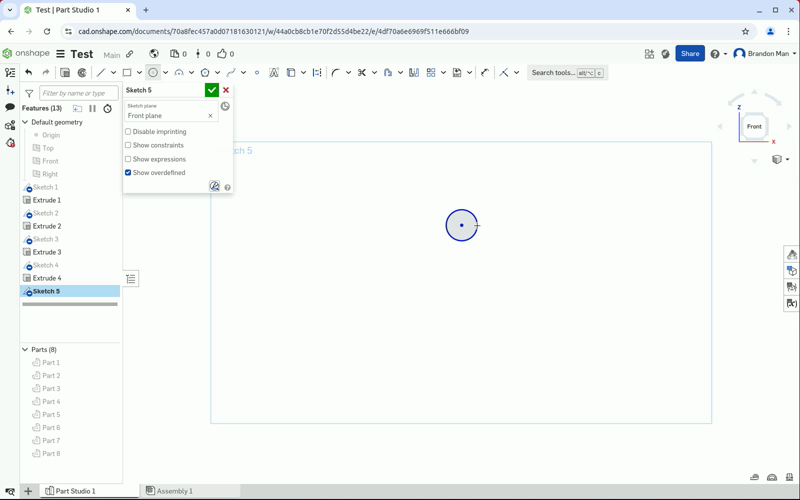
mouse_move(461, 225)
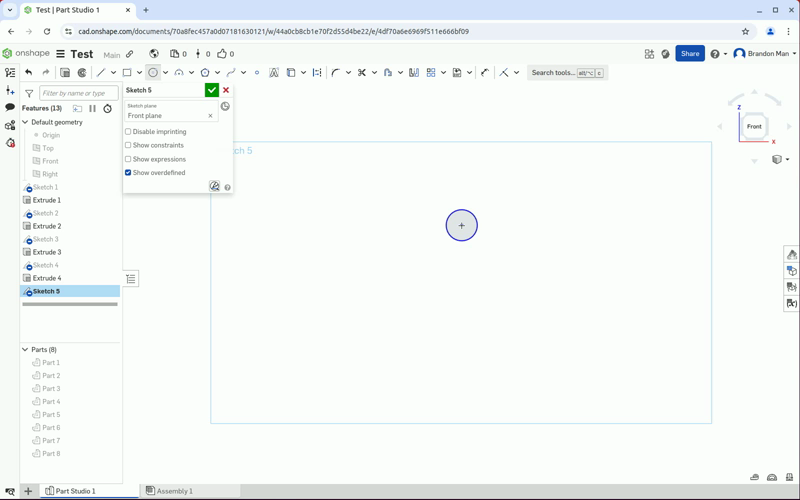
click(461, 225)
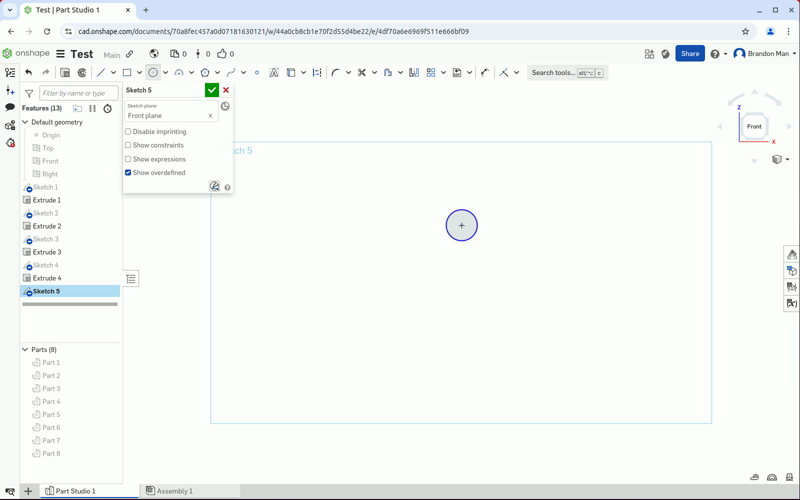
key_up(shift)
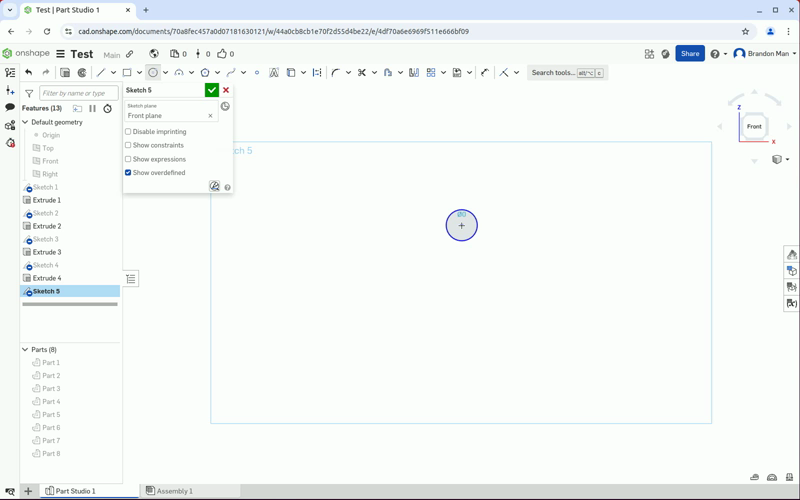
mouse_move(465, 225)
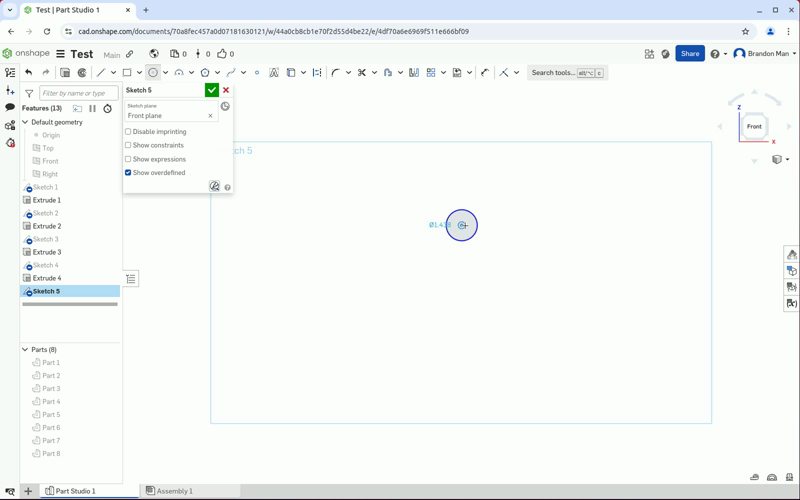
scroll(6)
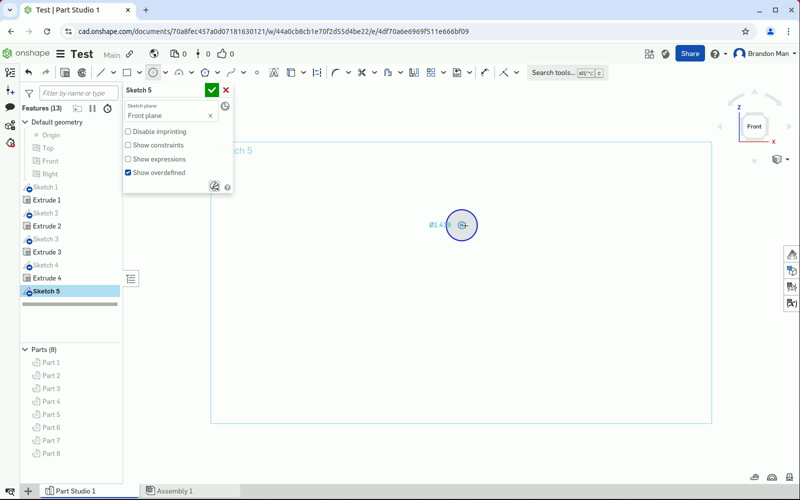
scroll(6)
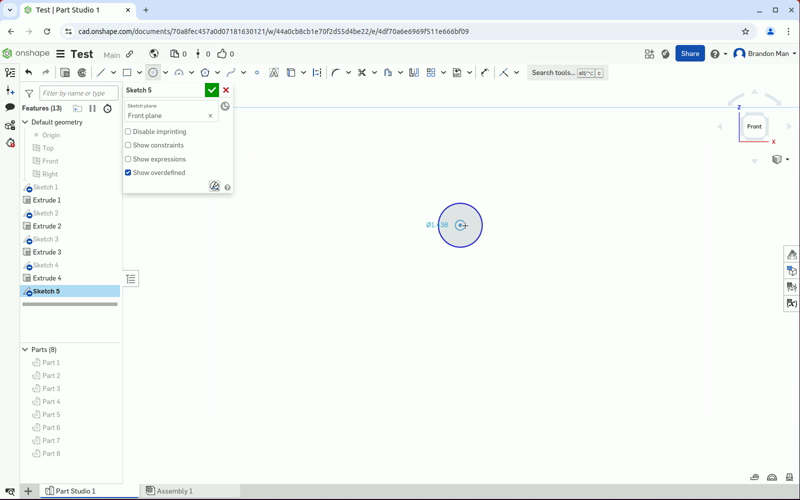
scroll(6)
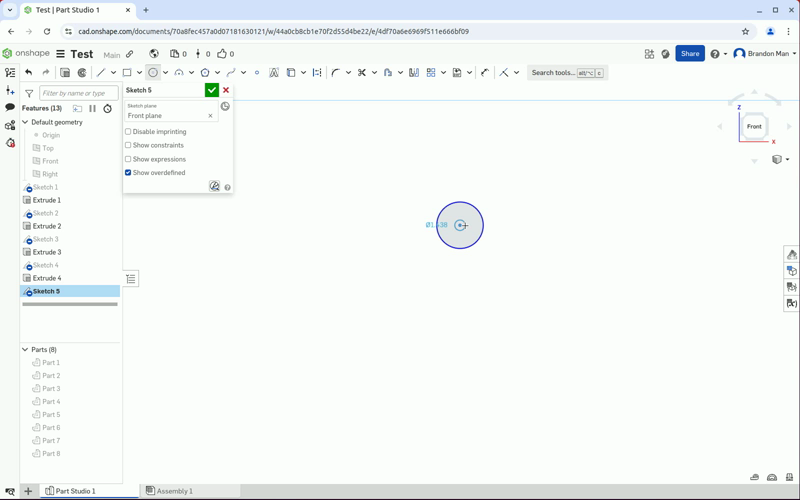
scroll(6)
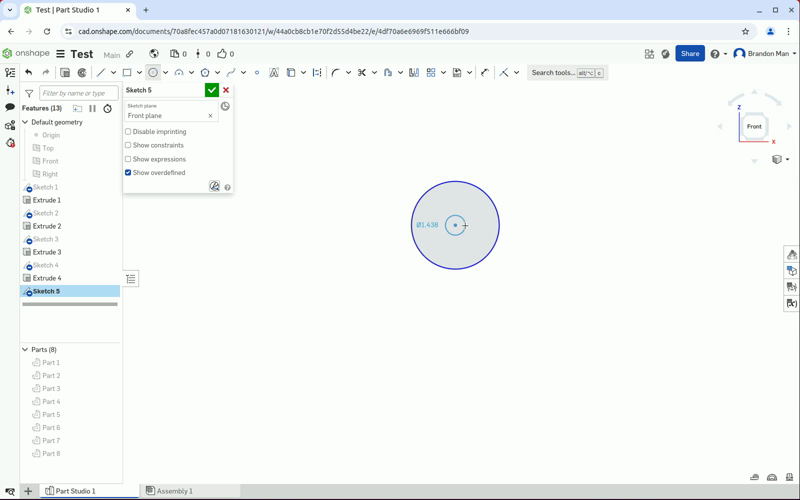
scroll(6)
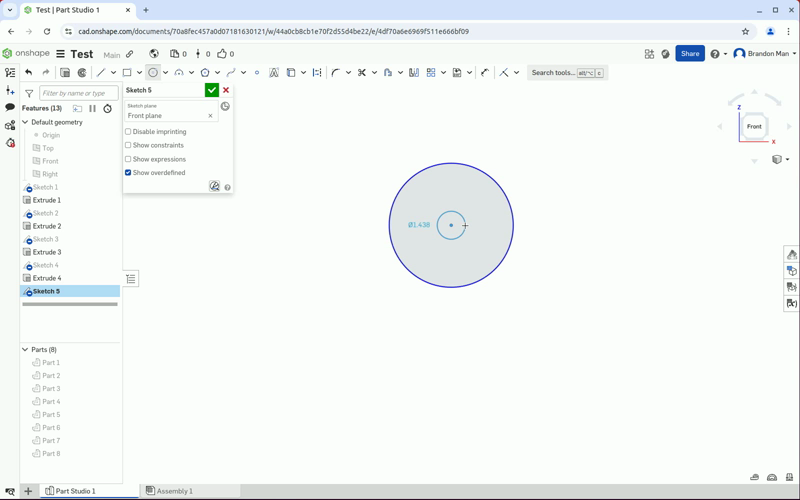
scroll(6)
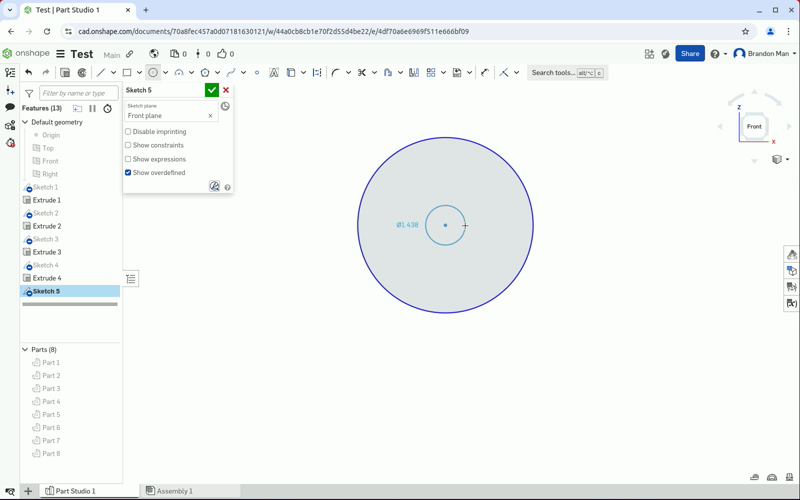
scroll(6)
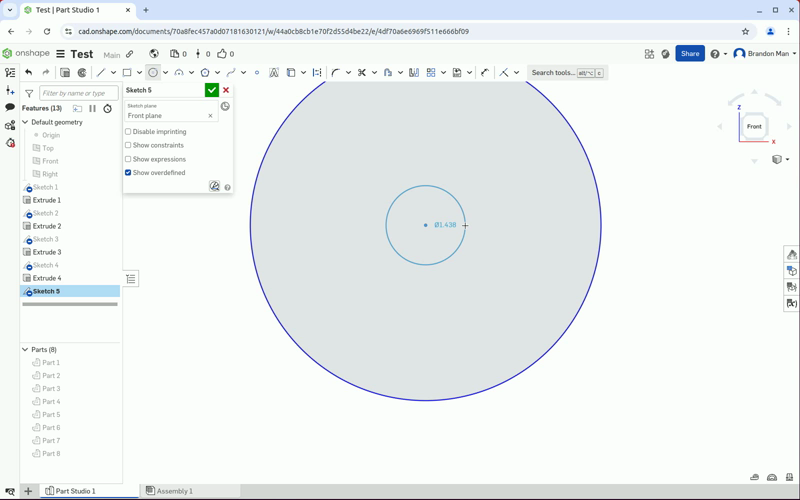
click(465, 225)
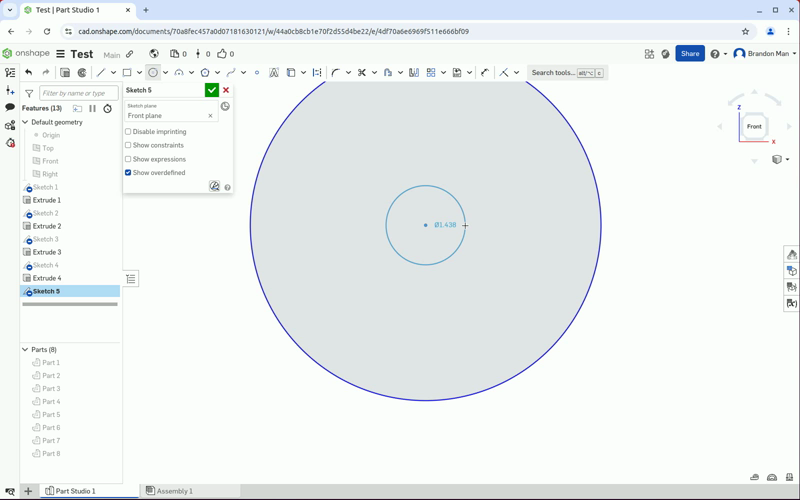
scroll(-6)
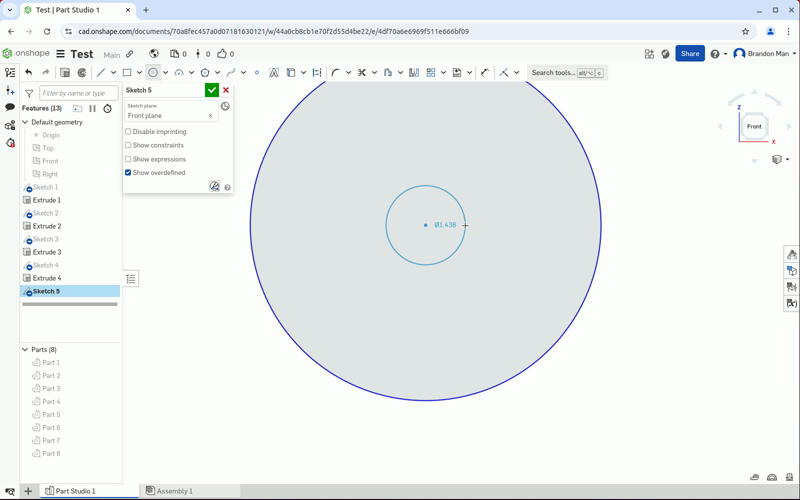
scroll(-6)
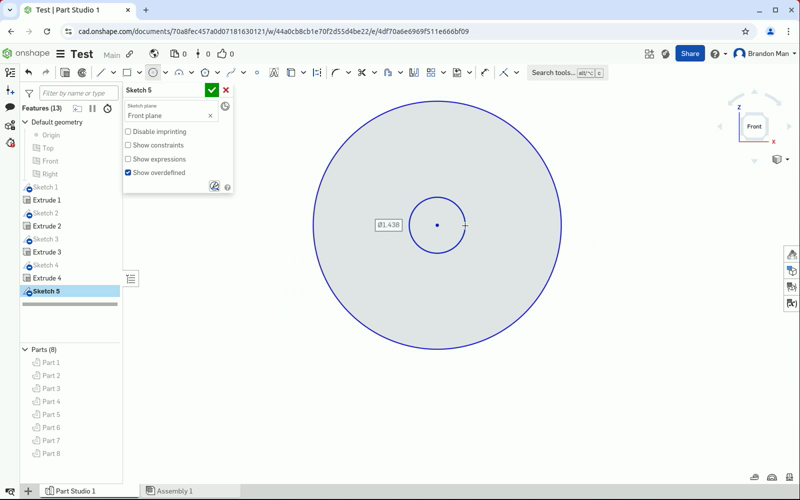
scroll(-6)
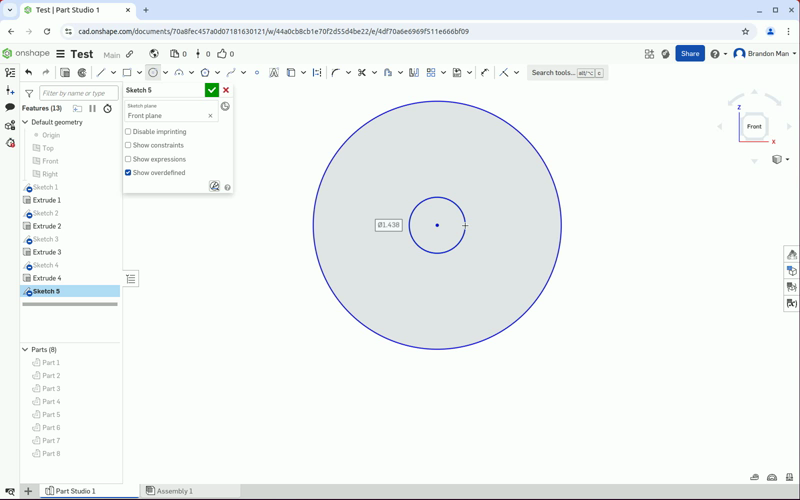
scroll(-6)
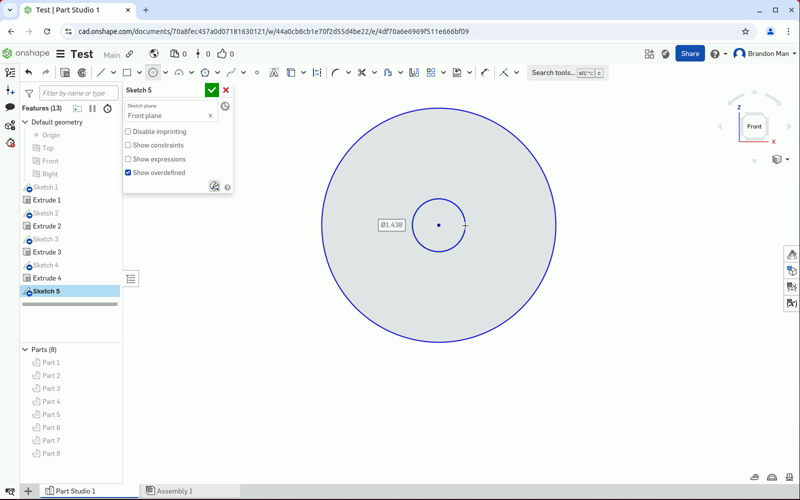
scroll(-6)
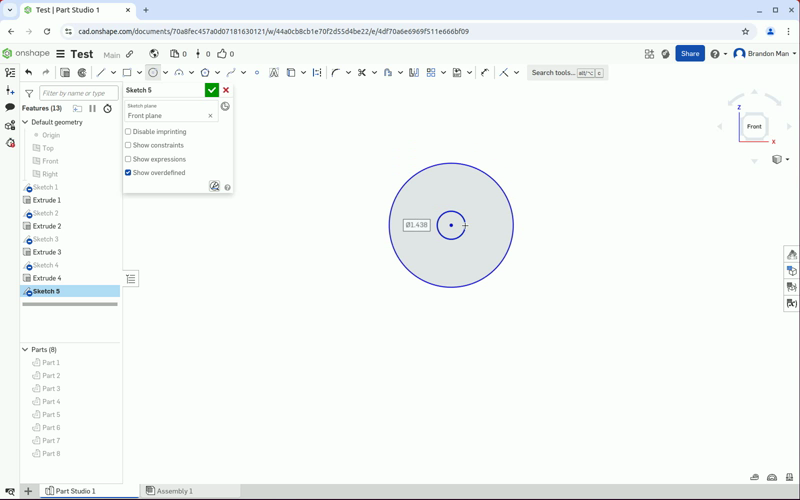
scroll(-6)
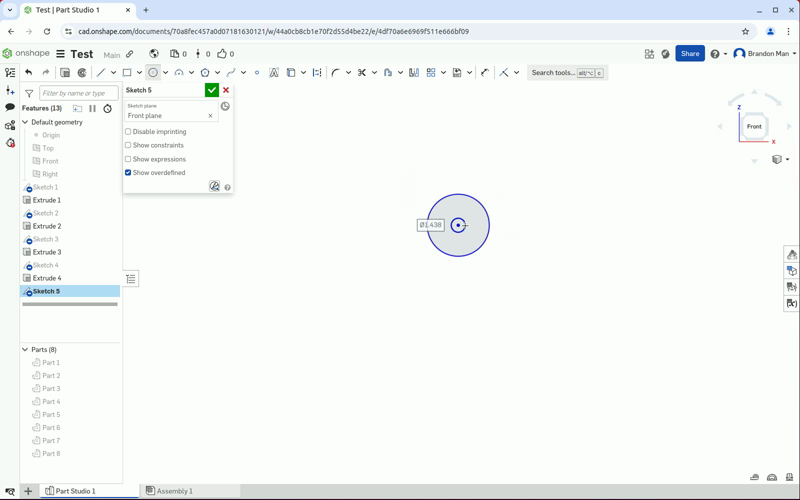
scroll(-6)
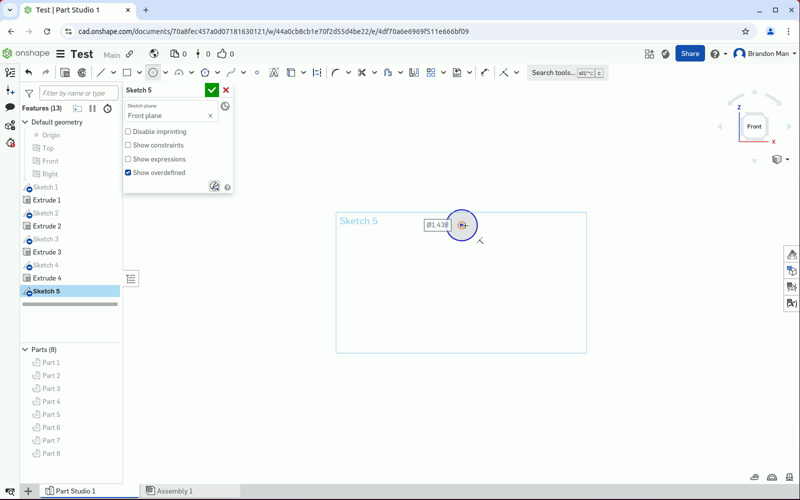
key(esc)
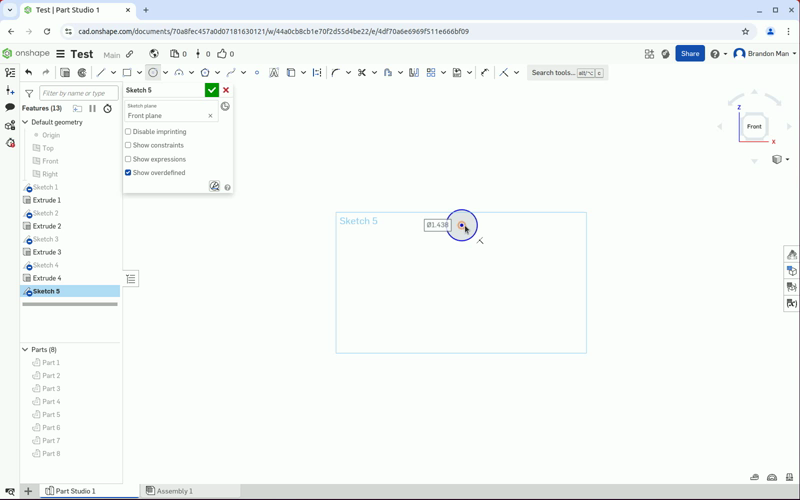
mouse_move(460, 214)
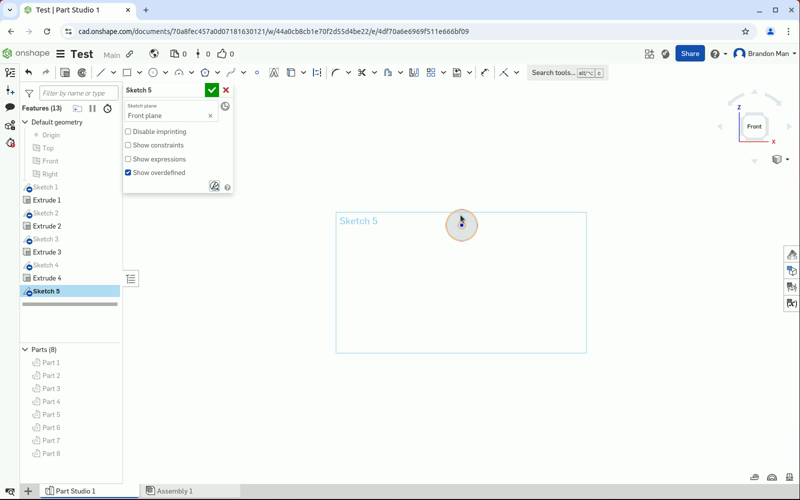
scroll(6)
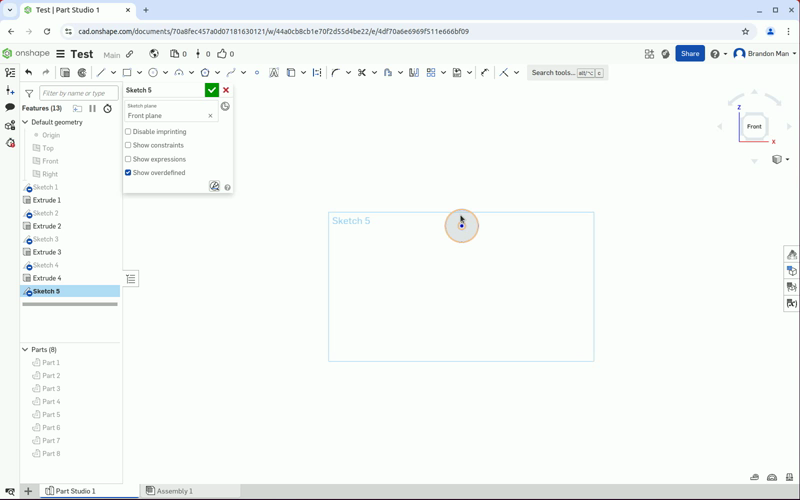
scroll(6)
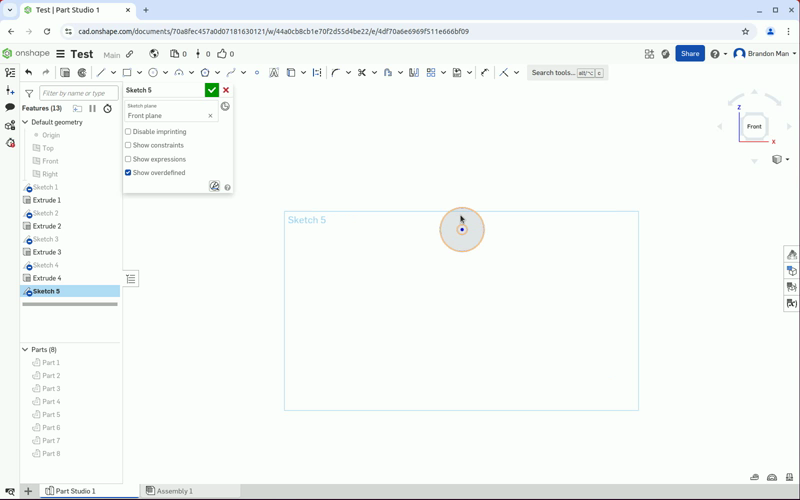
scroll(6)
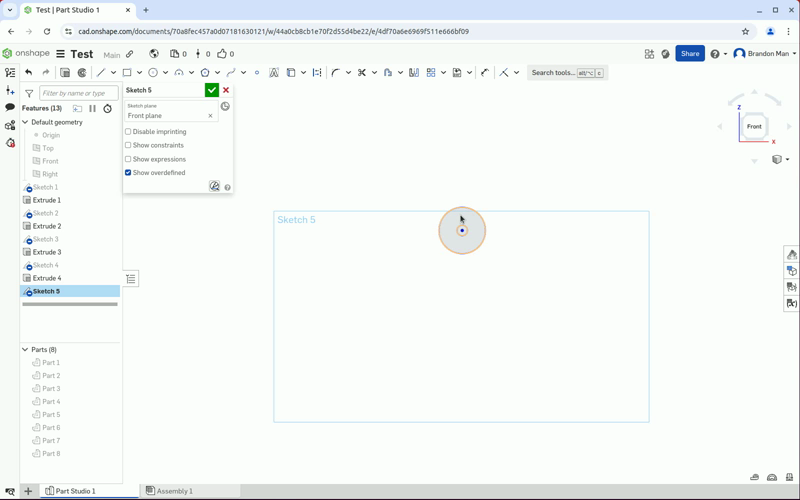
scroll(6)
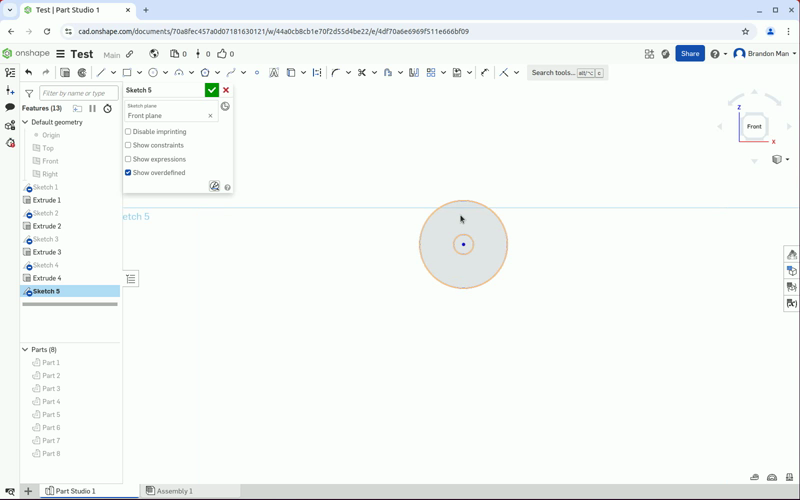
scroll(6)
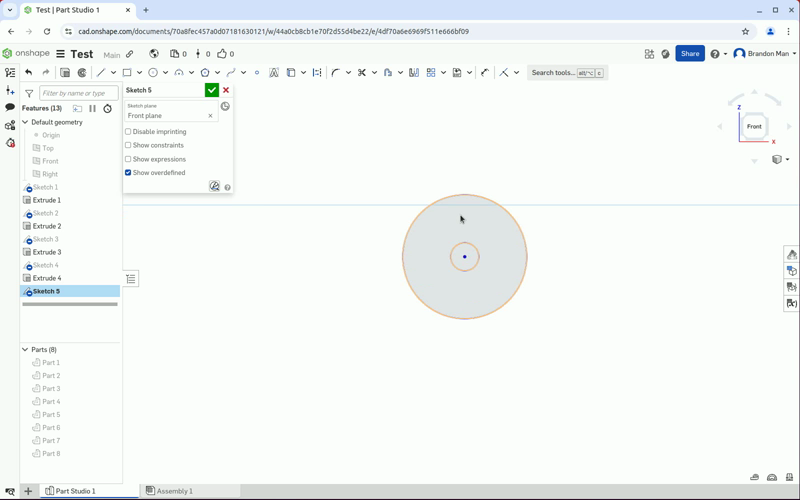
scroll(6)
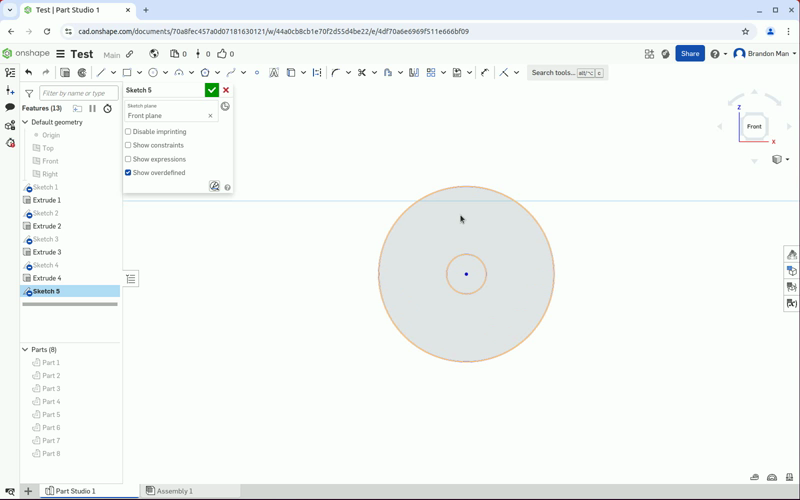
scroll(6)
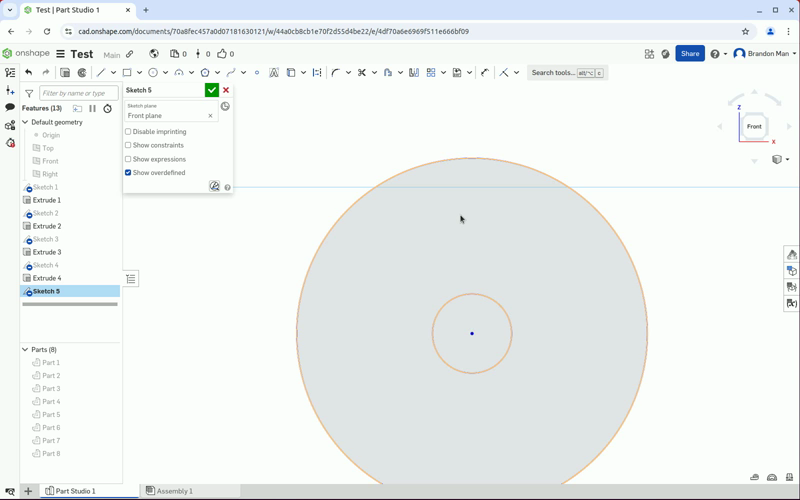
click(460, 214)
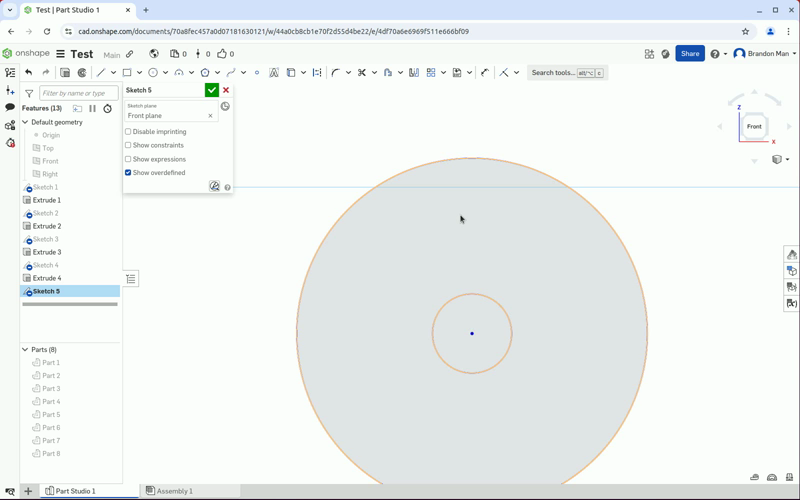
scroll(-6)
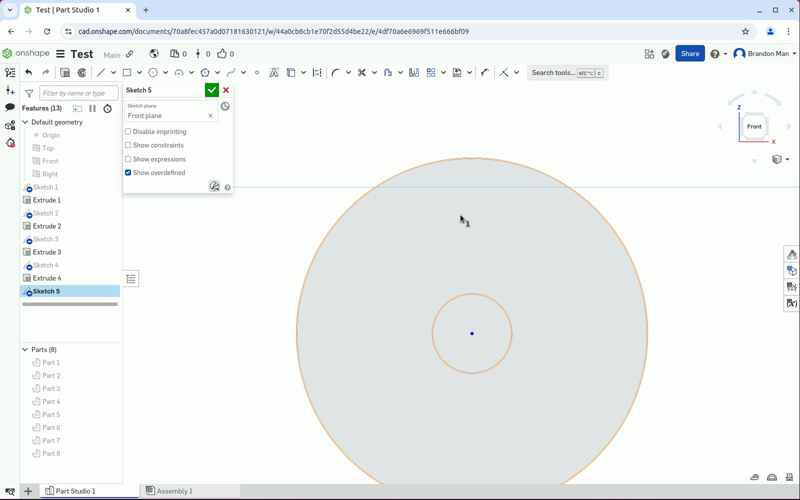
scroll(-6)
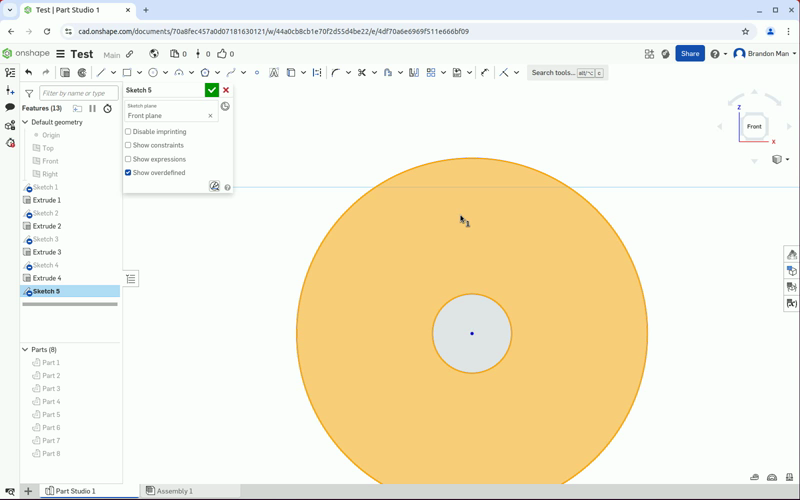
scroll(-6)
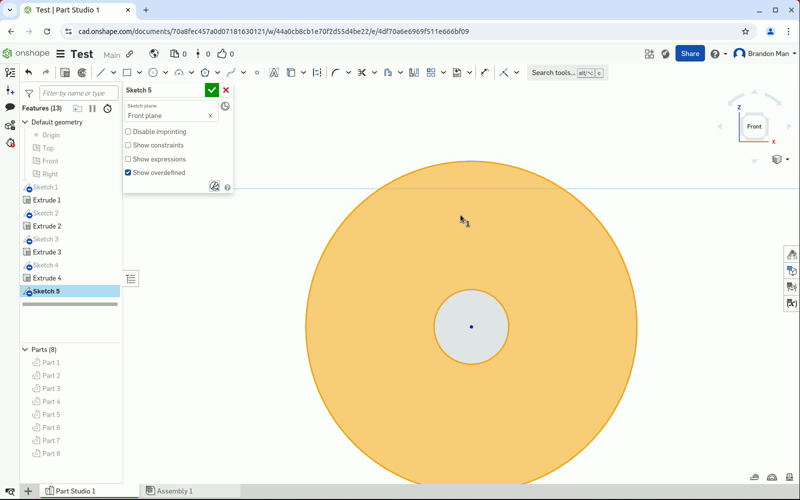
scroll(-6)
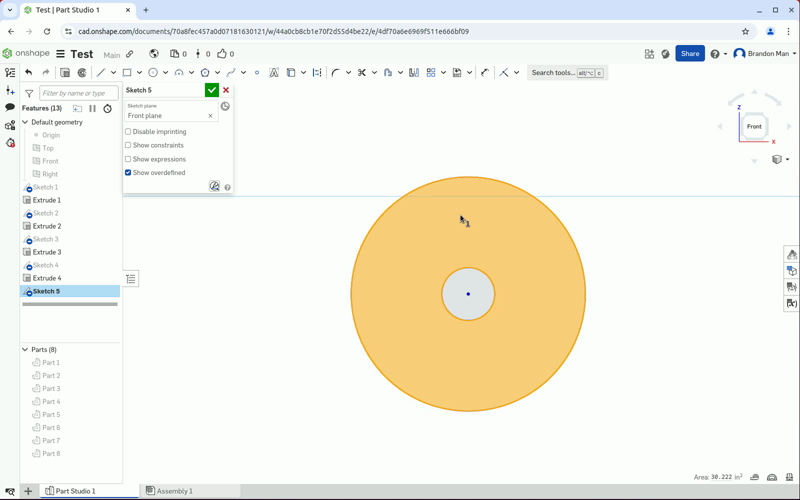
scroll(-6)
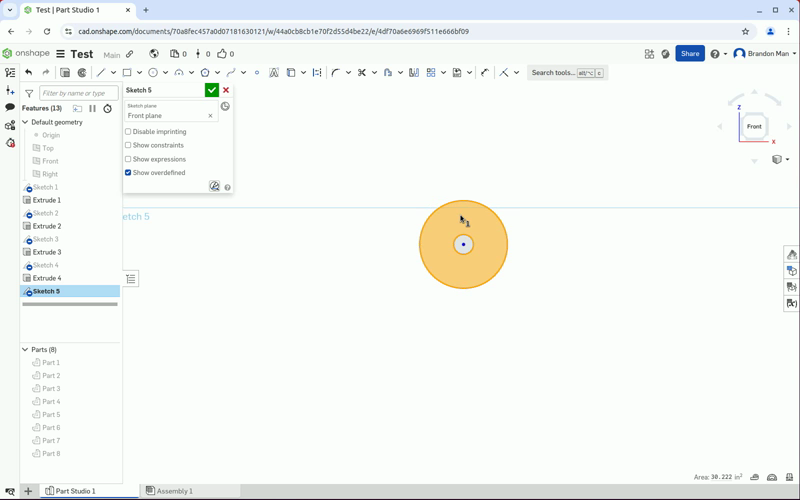
scroll(-6)
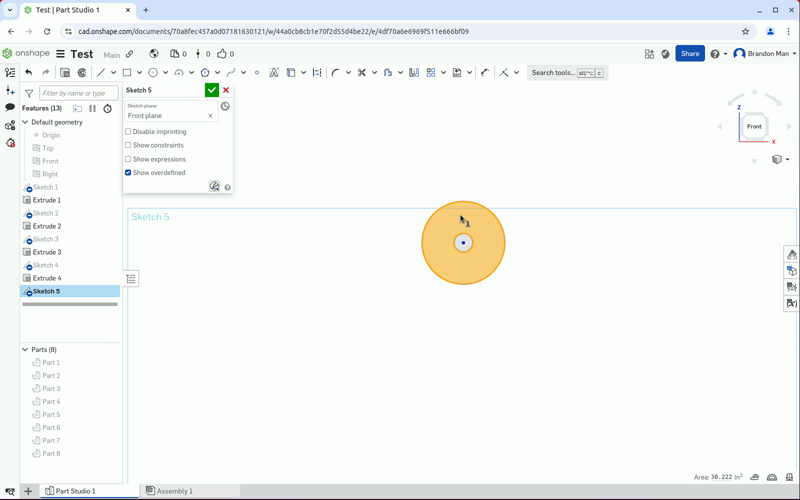
scroll(-6)
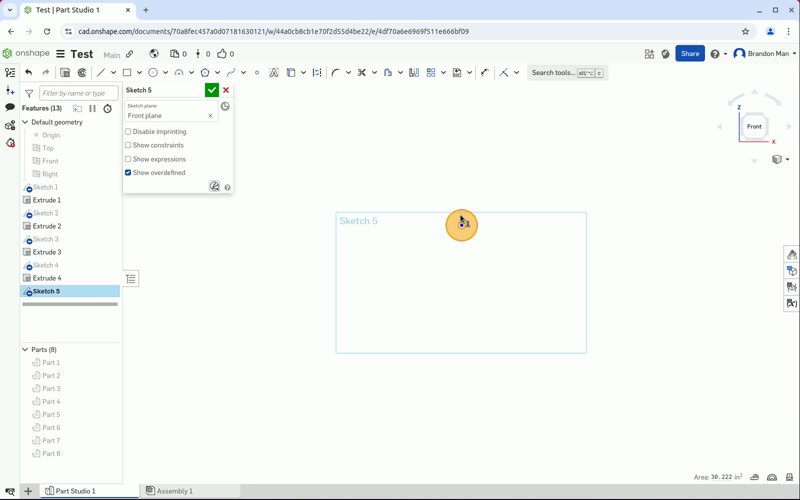
mouse_move(73, 352)
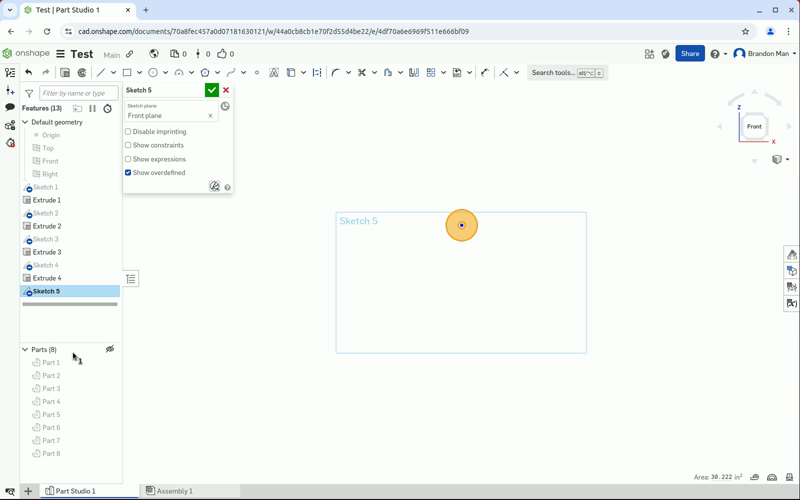
key(shift+y)
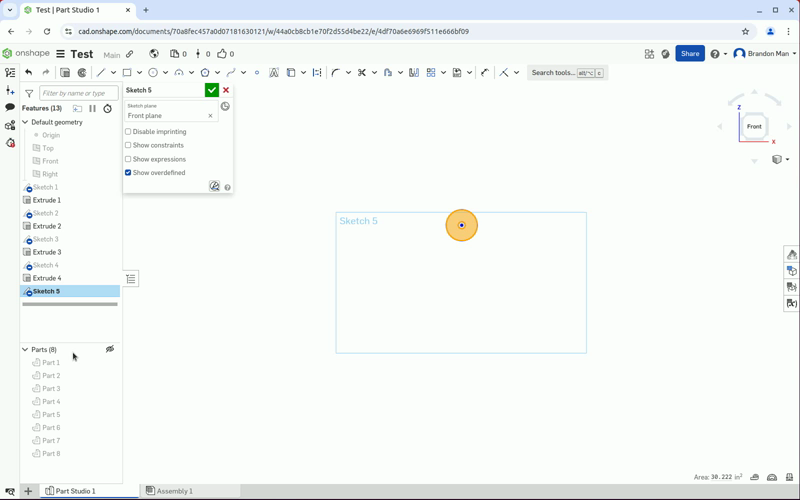
key(shift+e)
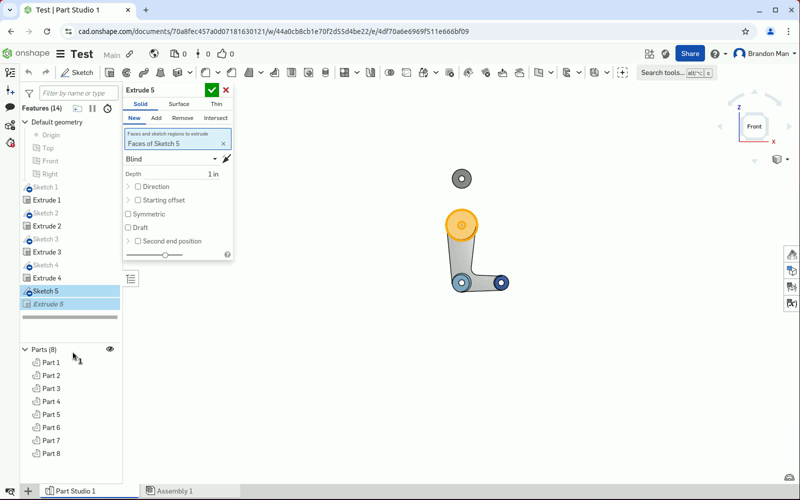
mouse_move(143, 106)
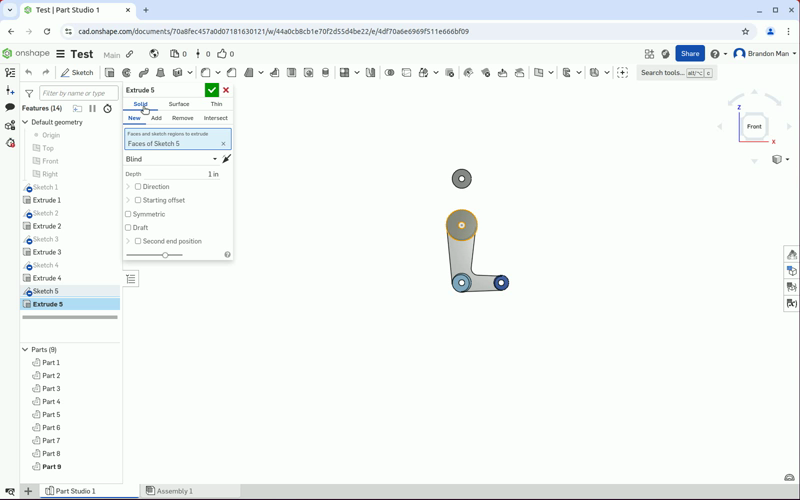
click(143, 106)
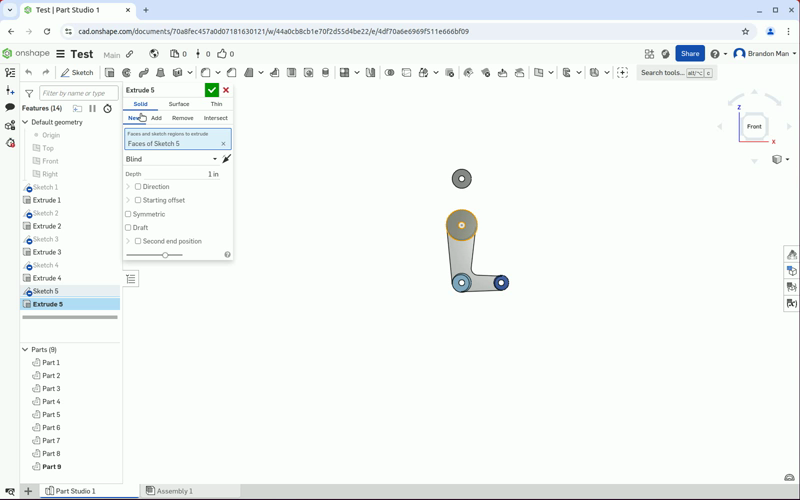
mouse_move(137, 120)
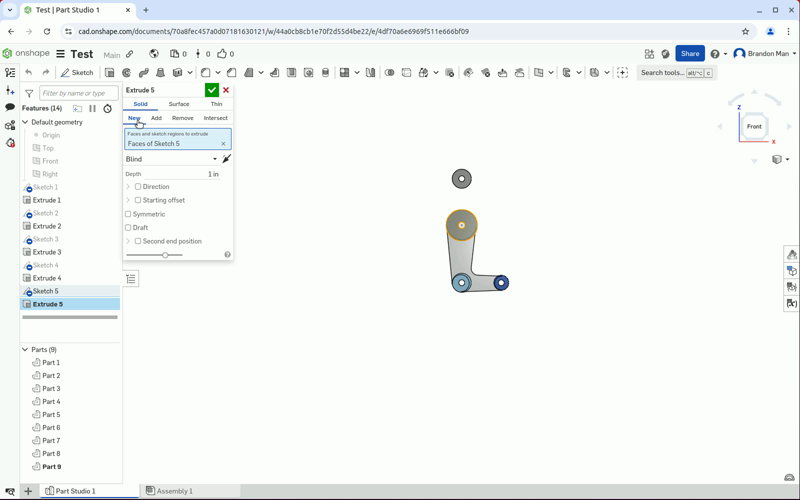
click(137, 120)
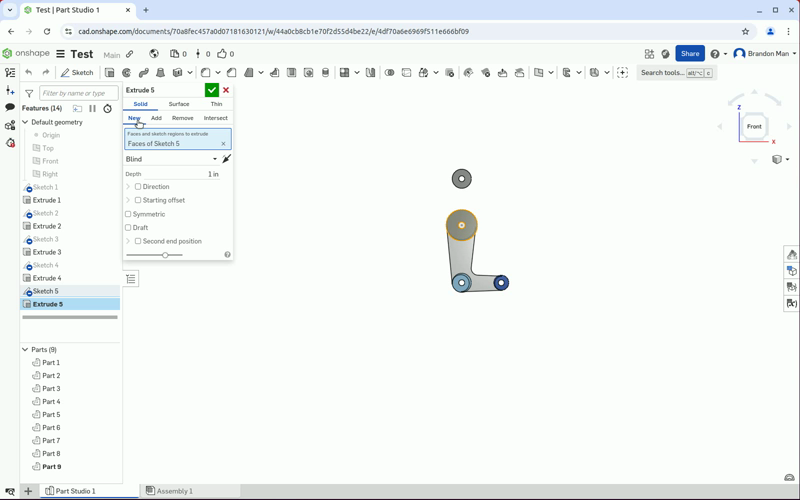
key(tab, 4)
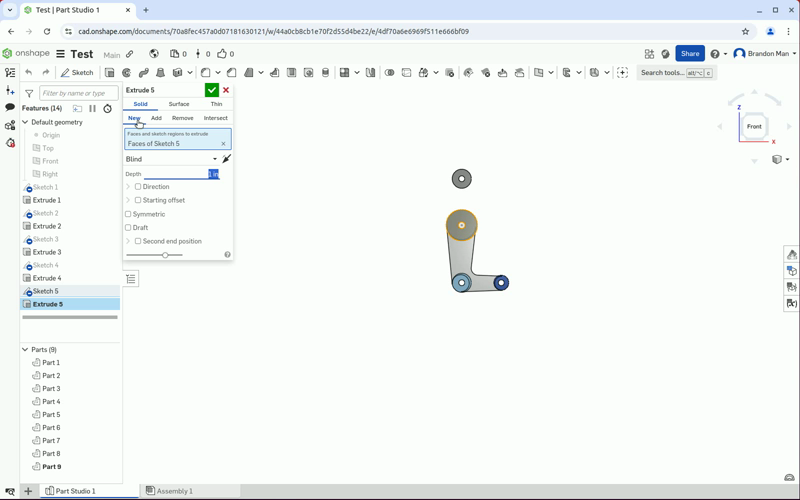
text(0.481)
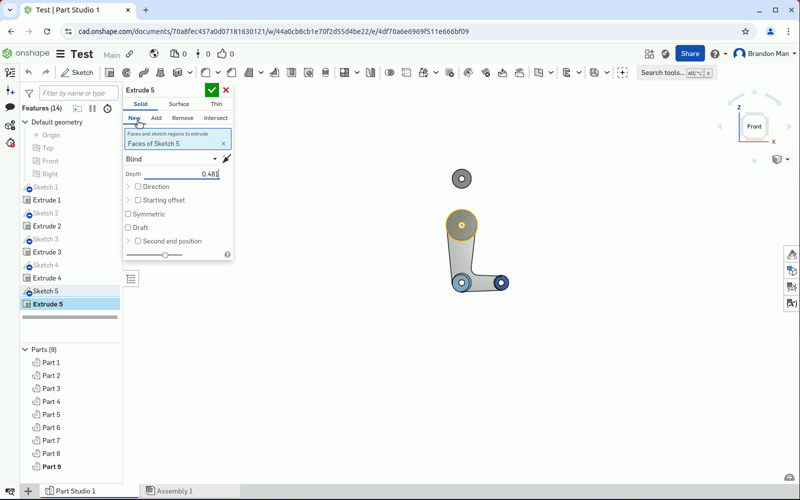
key(enter)
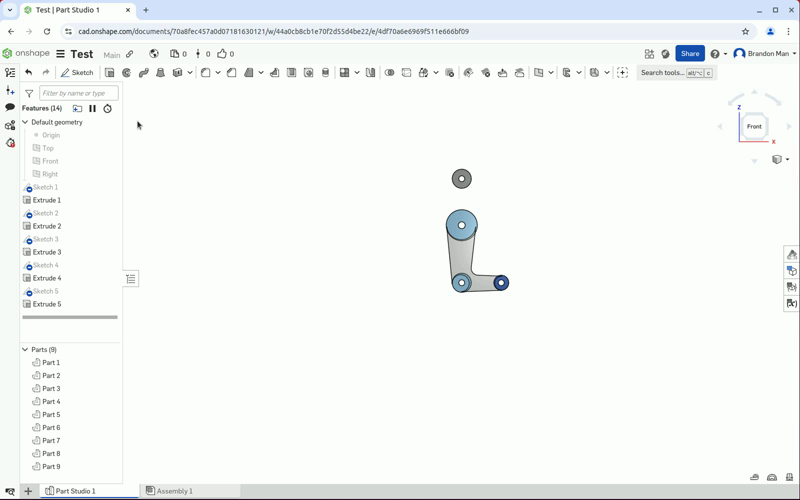
key(shift+h)
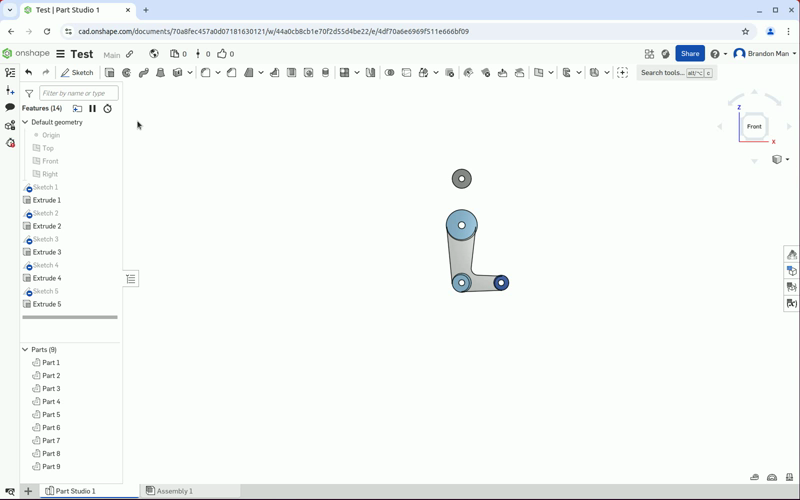
key(shift+h)
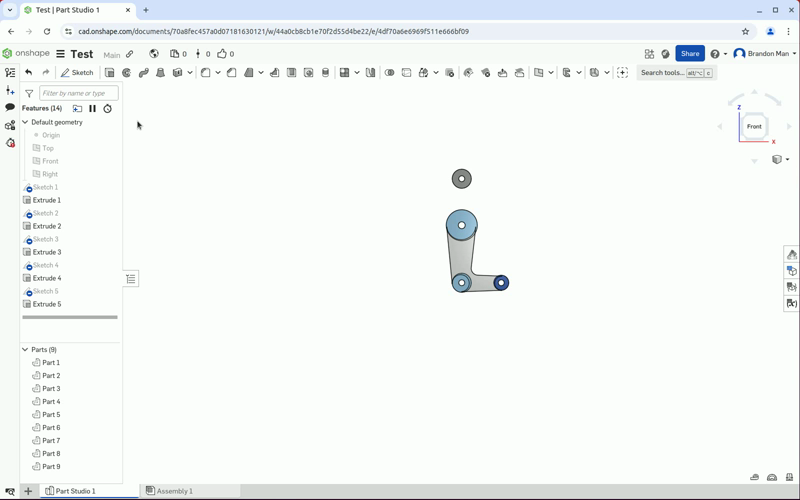
mouse_move(73, 189)
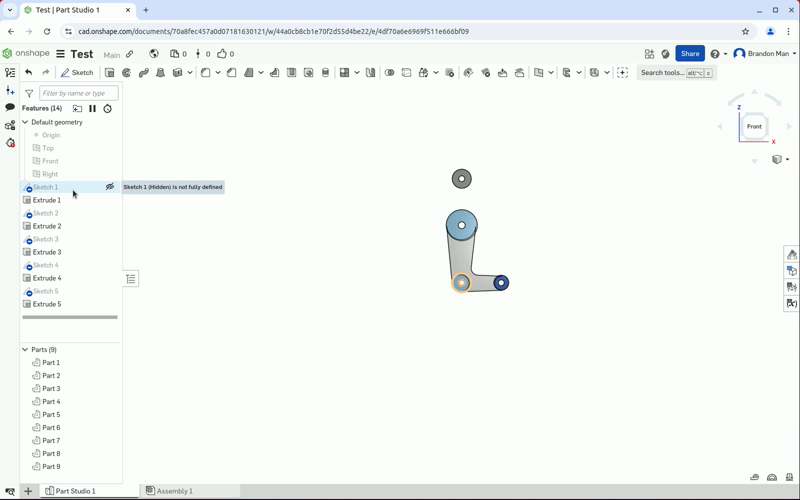
click(73, 189)
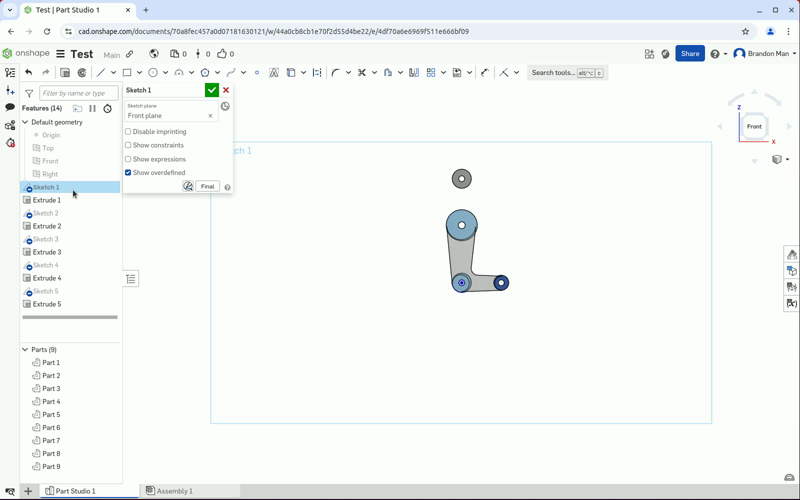
mouse_move(229, 92)
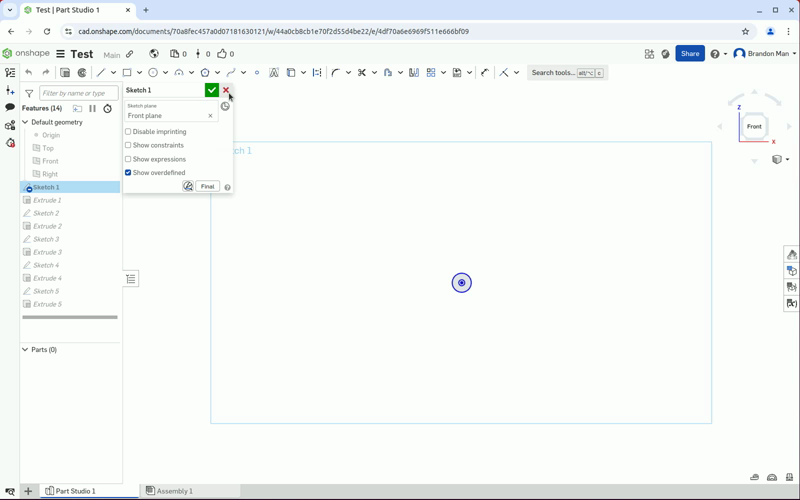
click(229, 92)
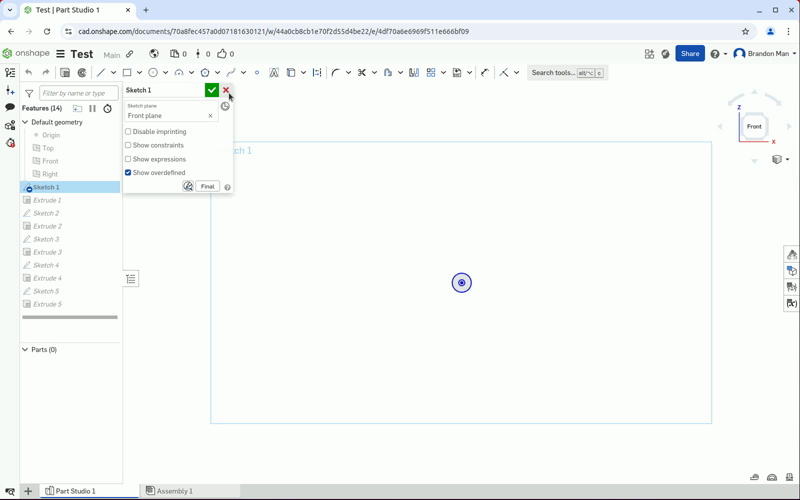
key(shift+s)
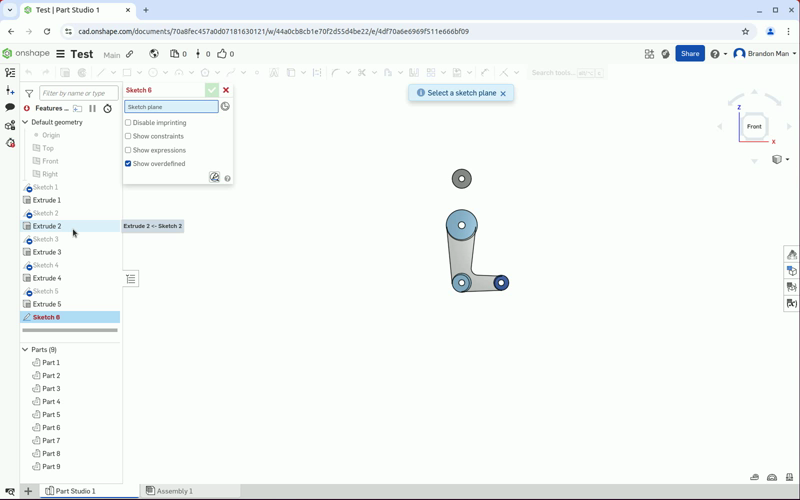
scroll(3)
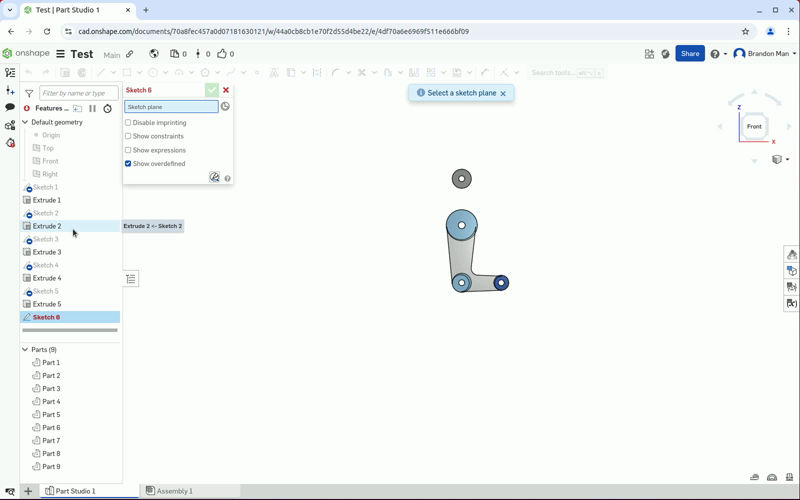
mouse_move(73, 163)
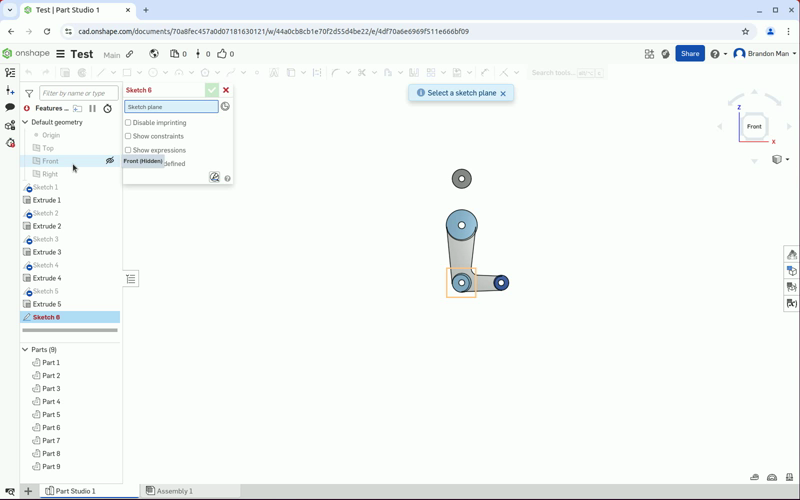
click(73, 163)
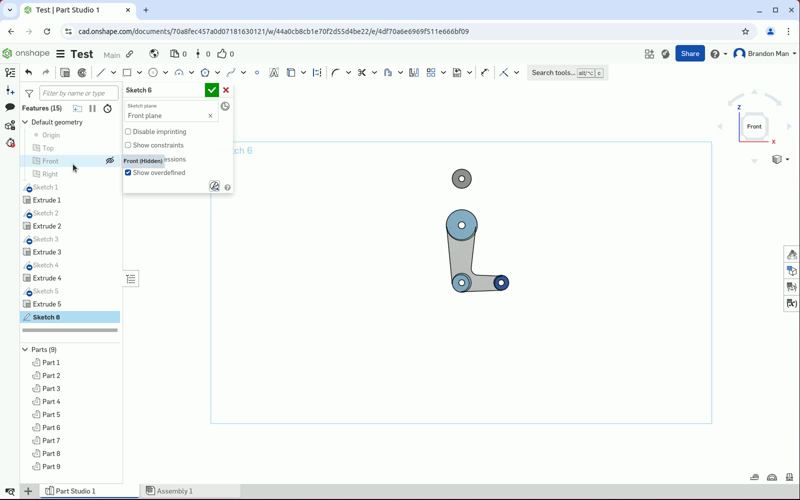
mouse_move(73, 352)
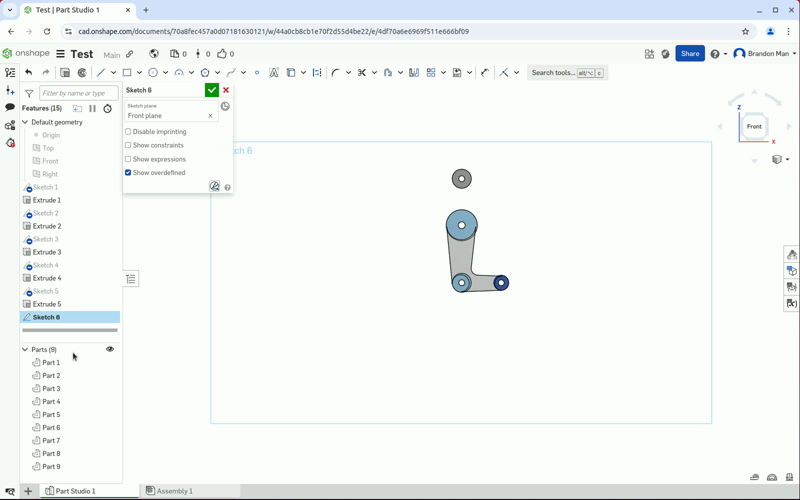
key(y)
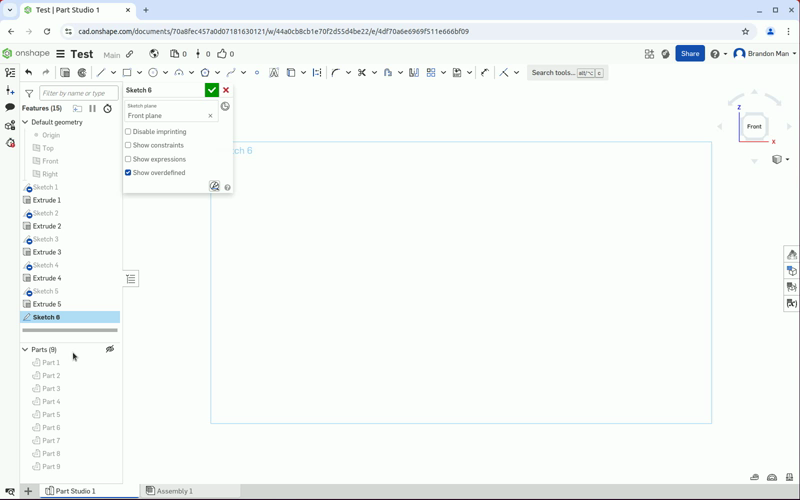
key(a)
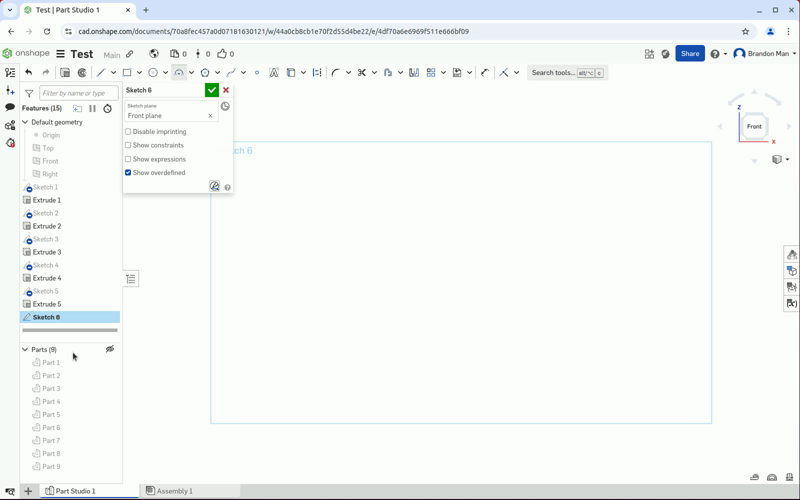
key_down(shift)
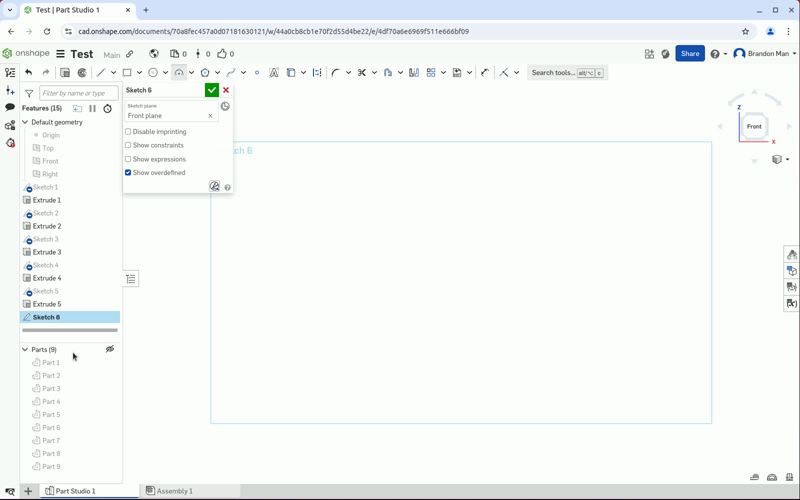
mouse_move(446, 223)
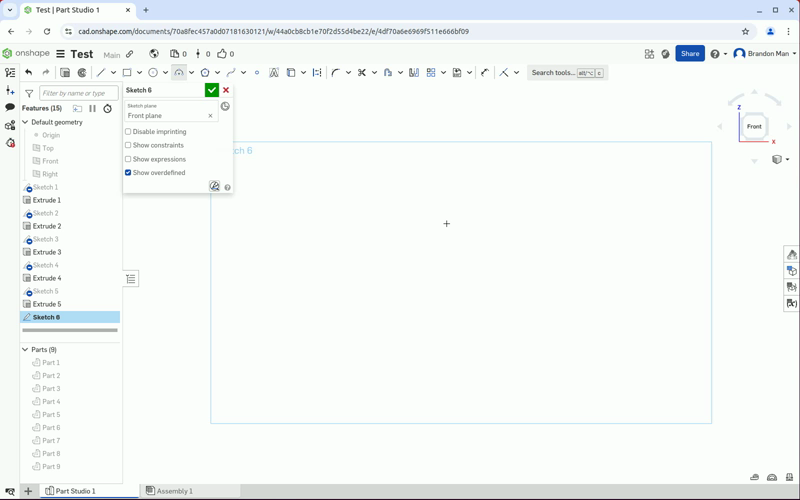
click(446, 223)
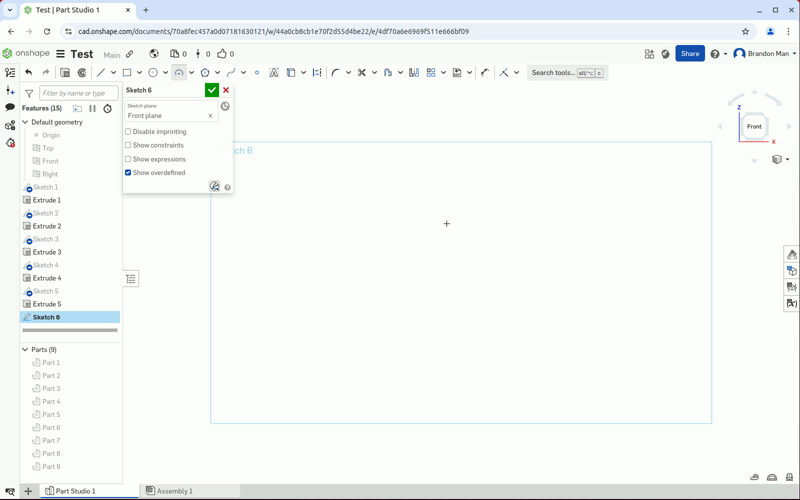
key_up(shift)
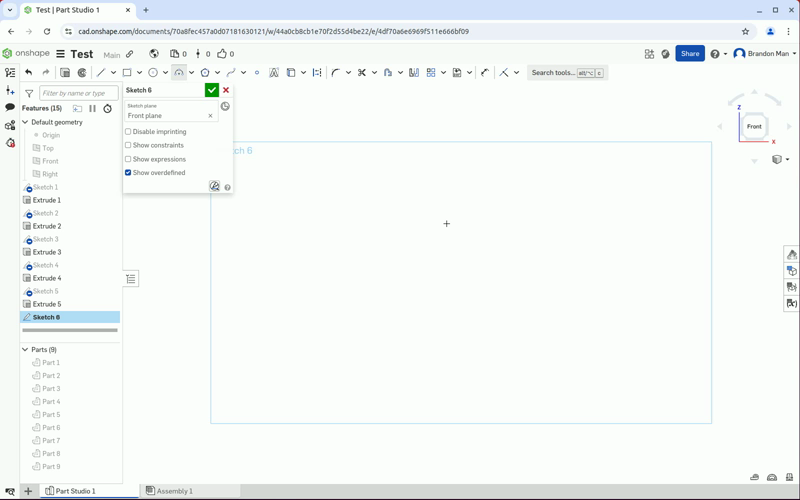
key_down(shift)
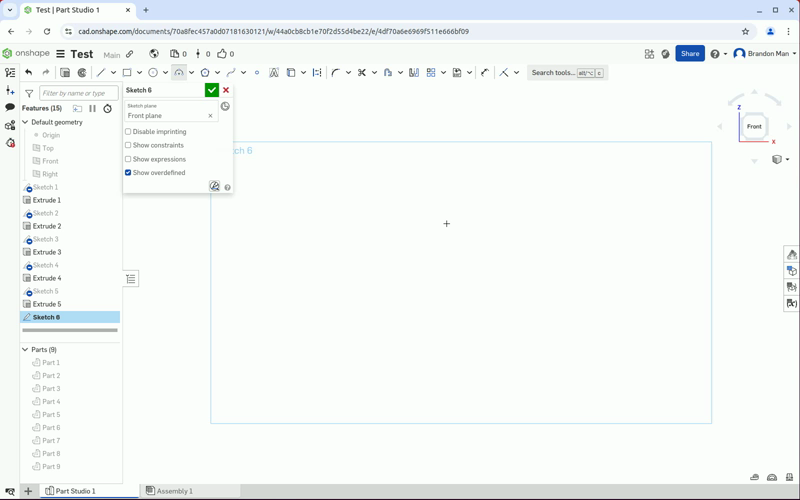
mouse_move(476, 223)
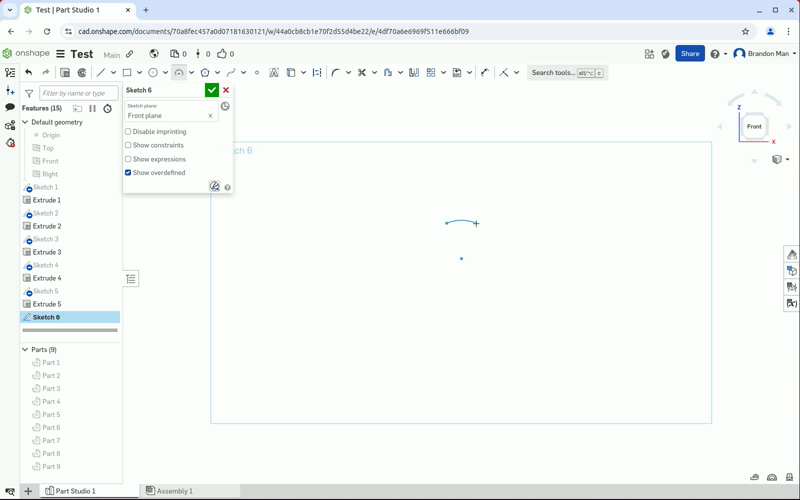
click(476, 223)
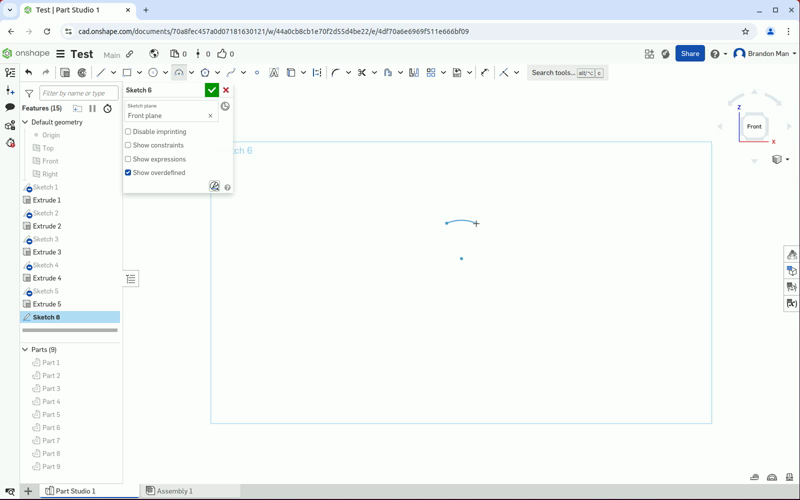
mouse_move(461, 210)
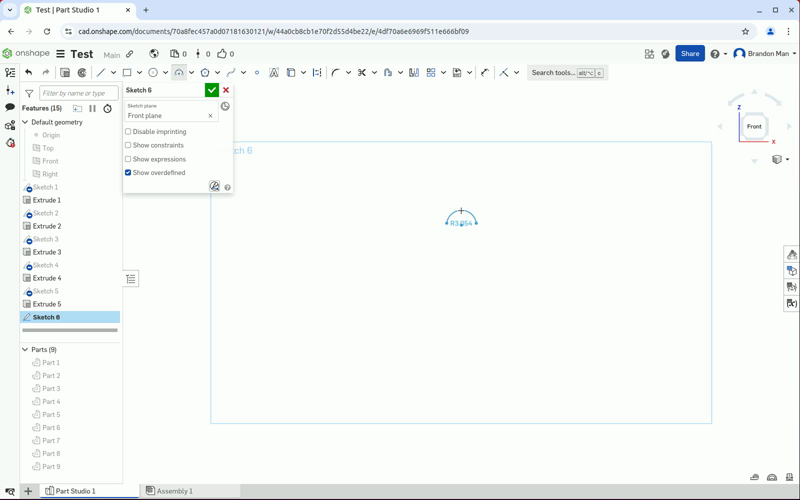
click(461, 210)
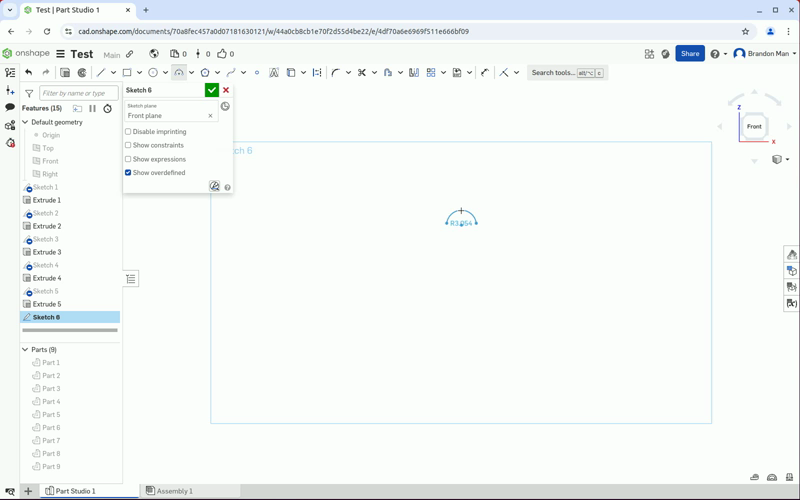
key_up(shift)
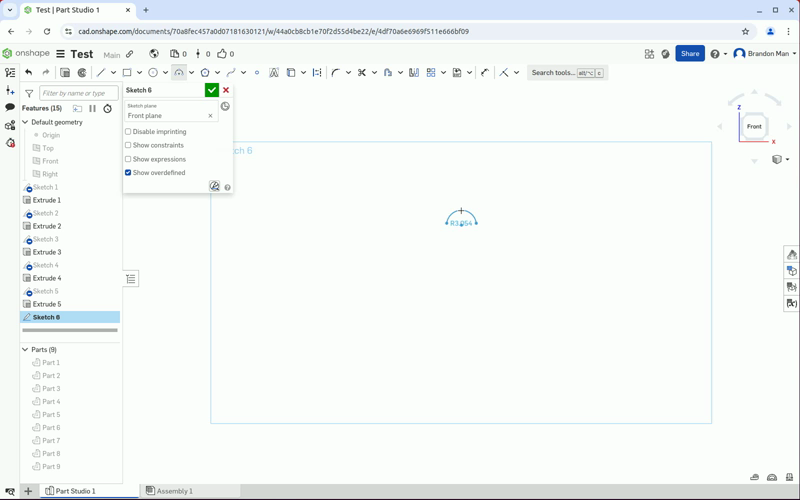
key(esc)
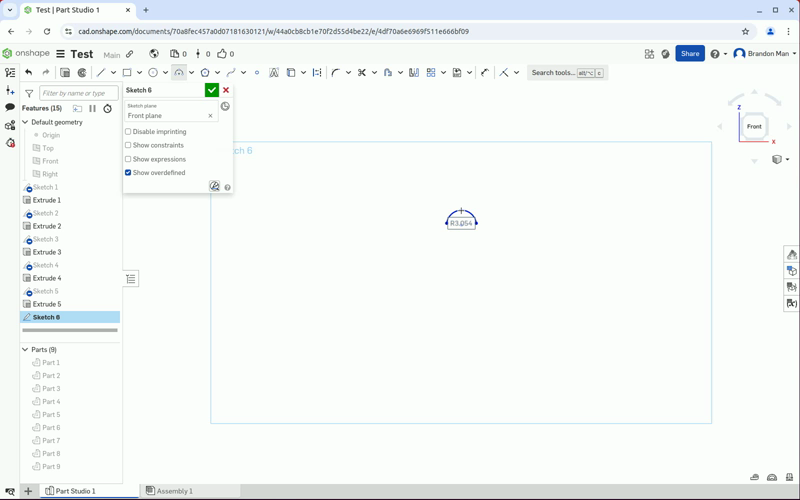
key(l)
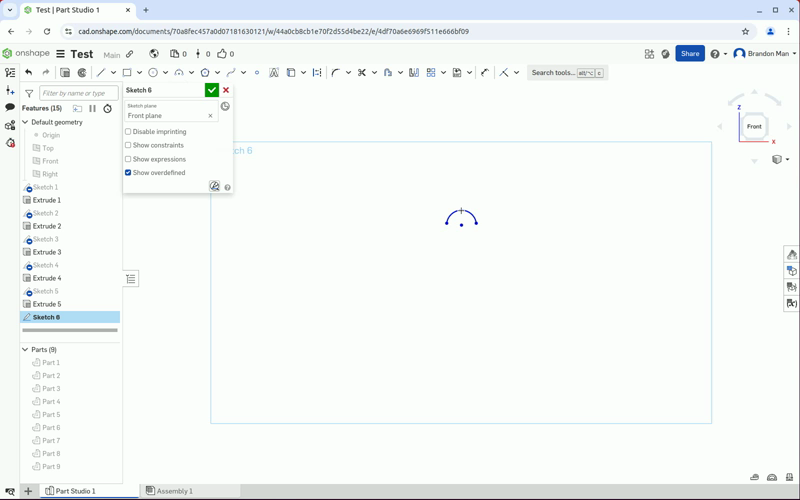
mouse_move(476, 223)
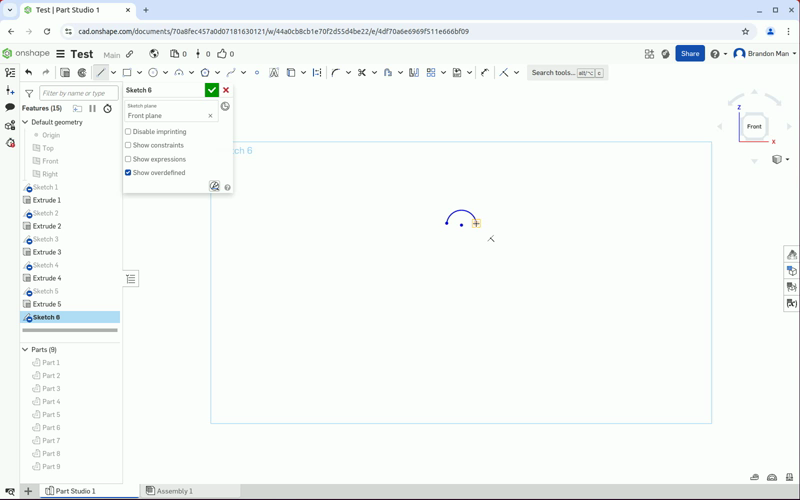
click(476, 223)
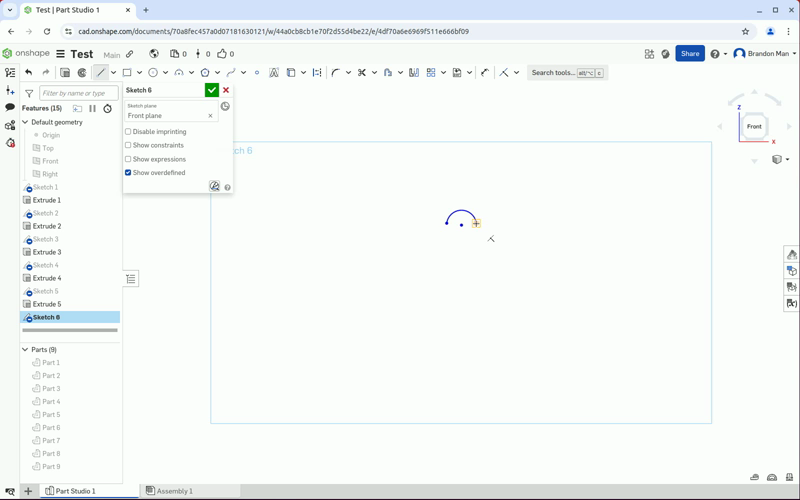
key_down(shift)
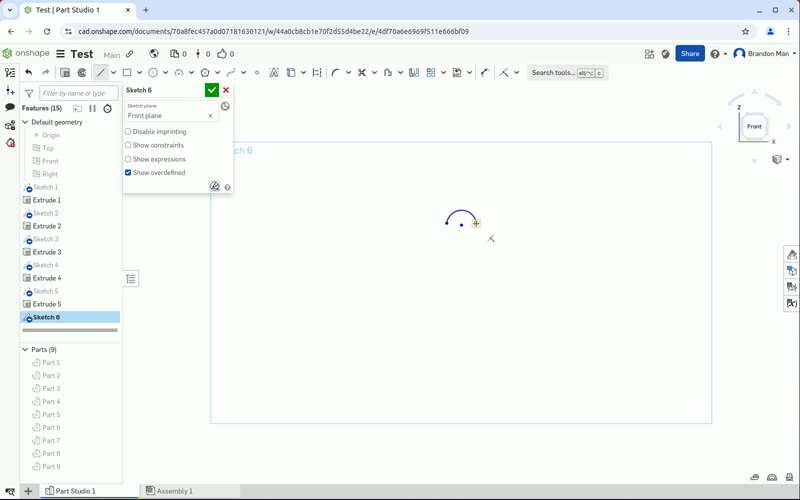
mouse_move(506, 223)
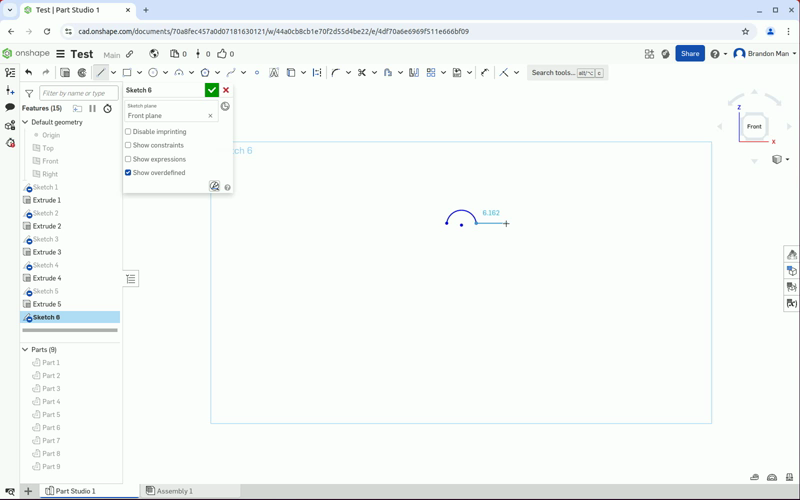
mouse_move(470, 176)
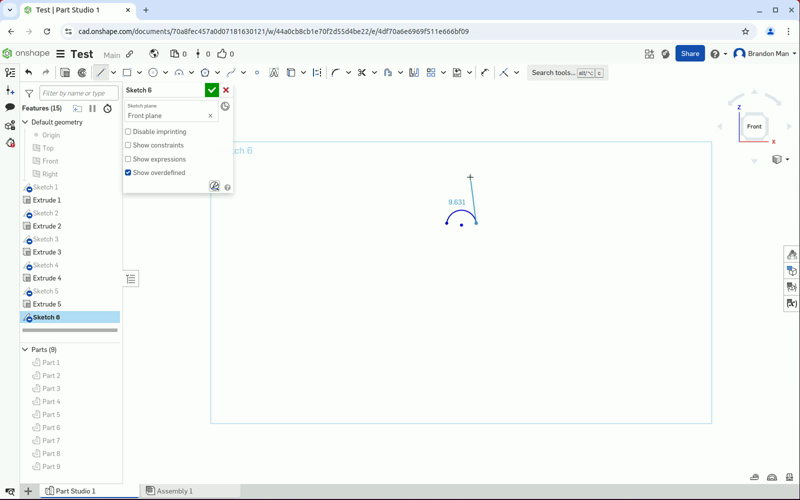
click(470, 176)
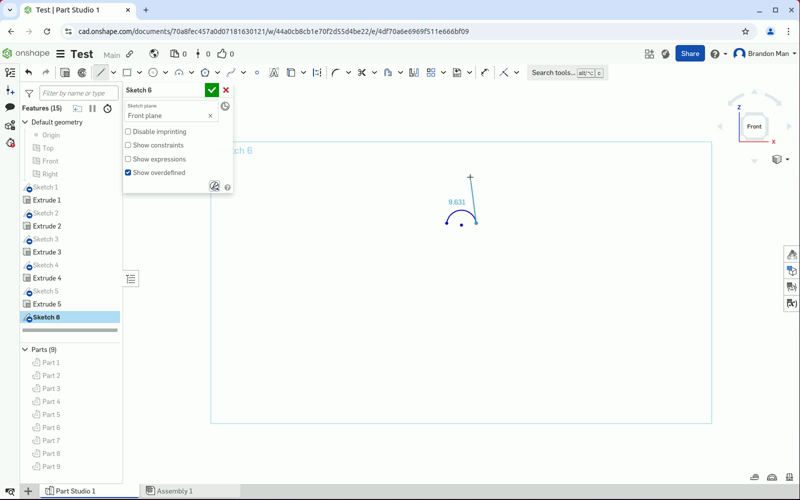
key_up(shift)
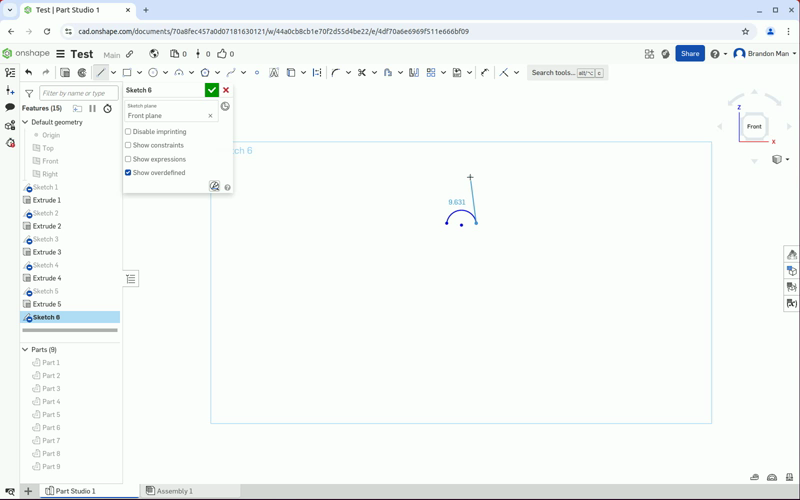
key(esc)
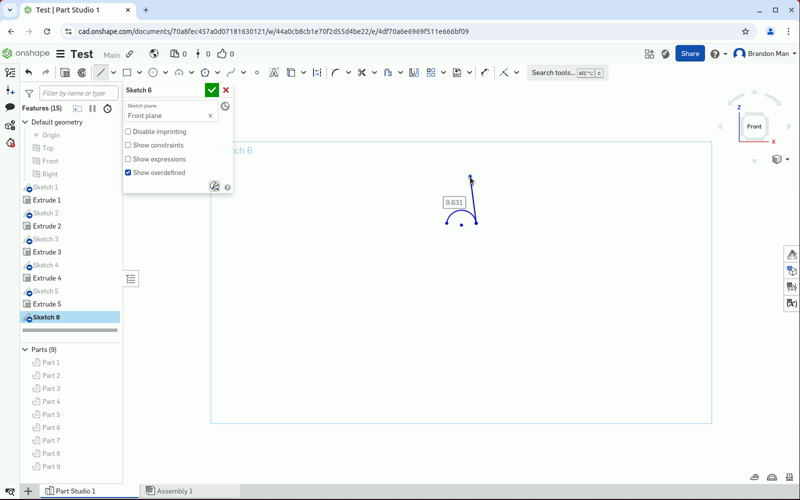
key(a)
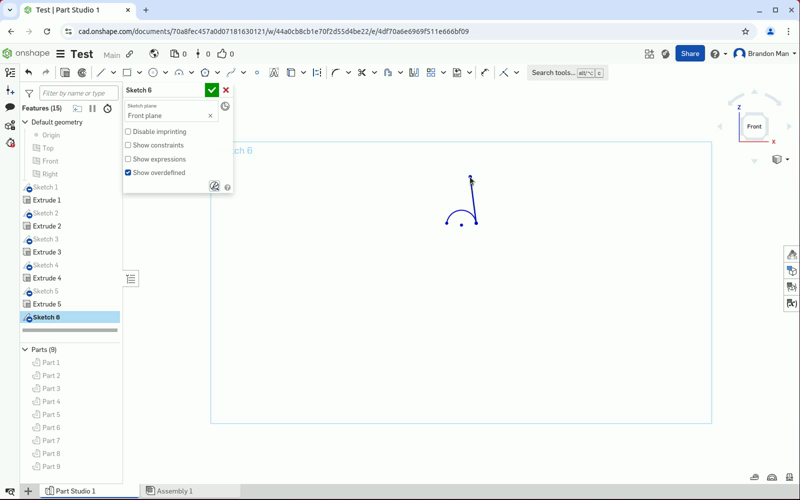
mouse_move(470, 176)
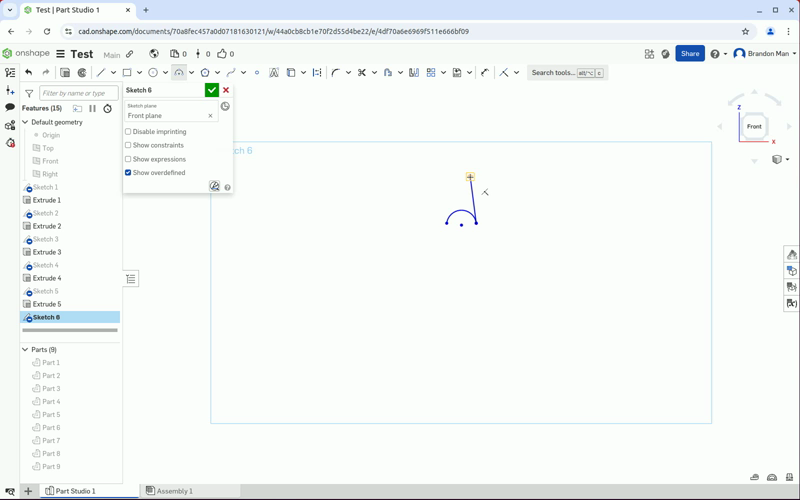
click(470, 176)
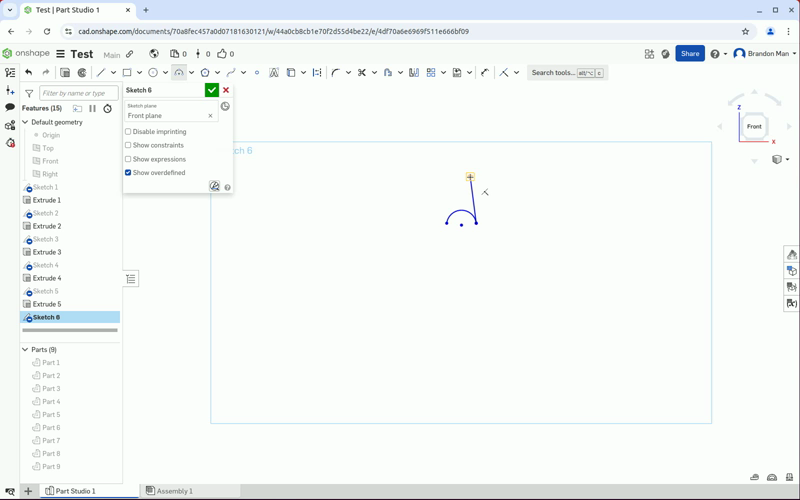
key_down(shift)
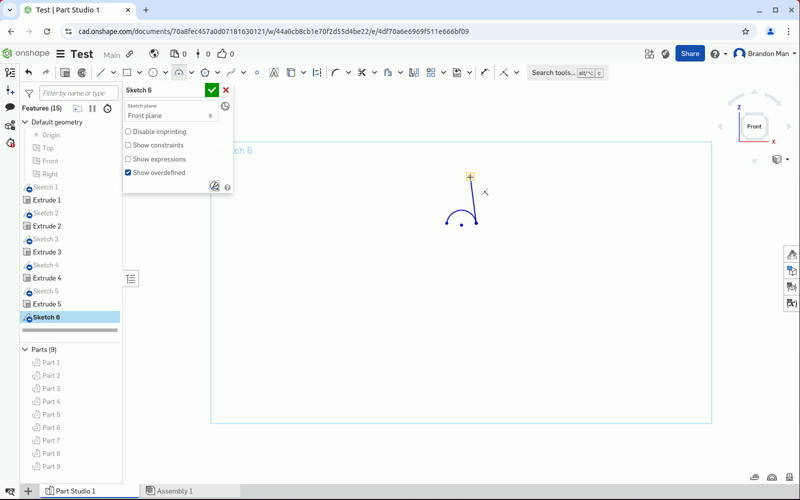
mouse_move(452, 176)
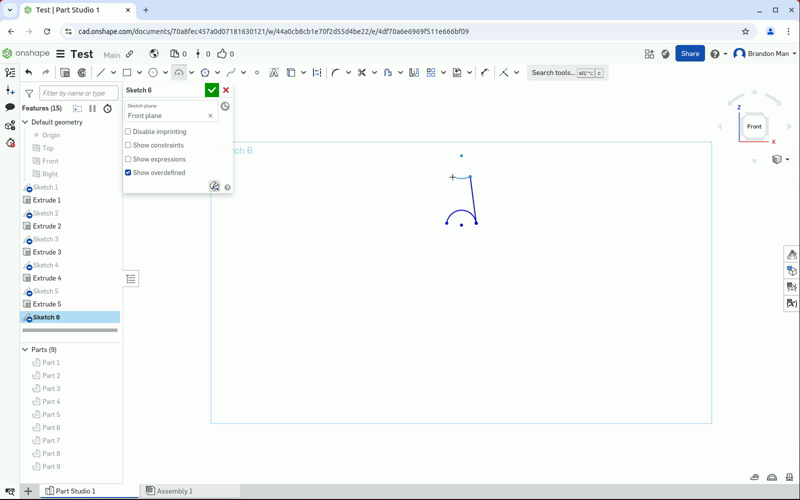
click(452, 176)
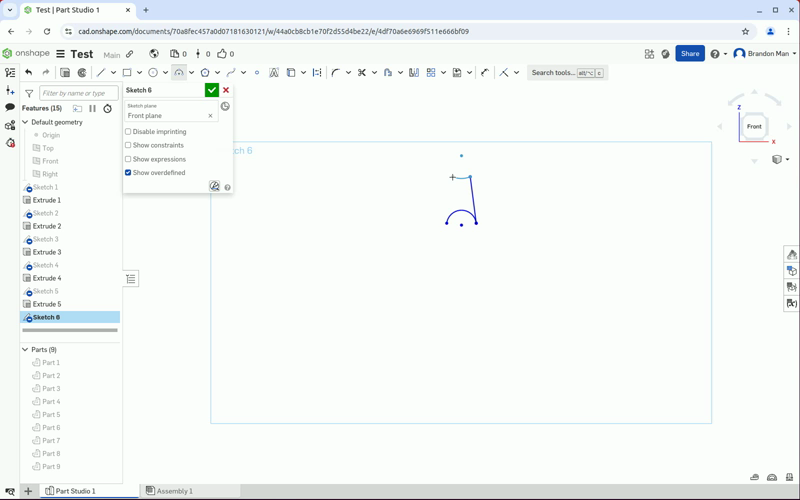
mouse_move(461, 186)
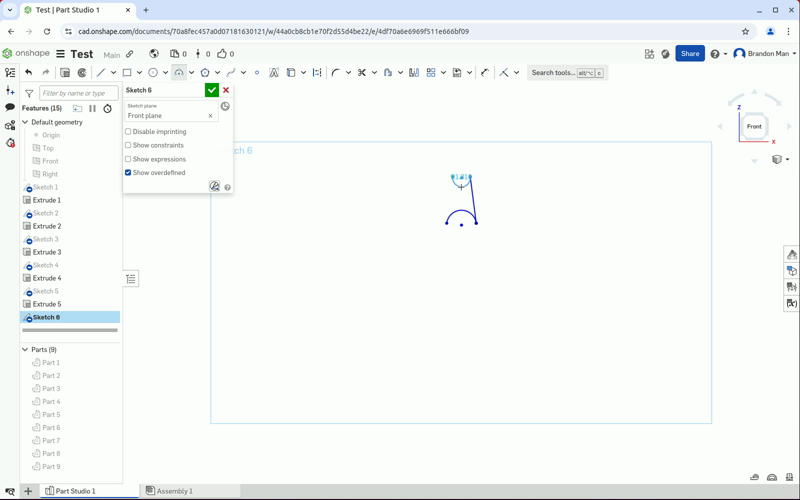
click(461, 186)
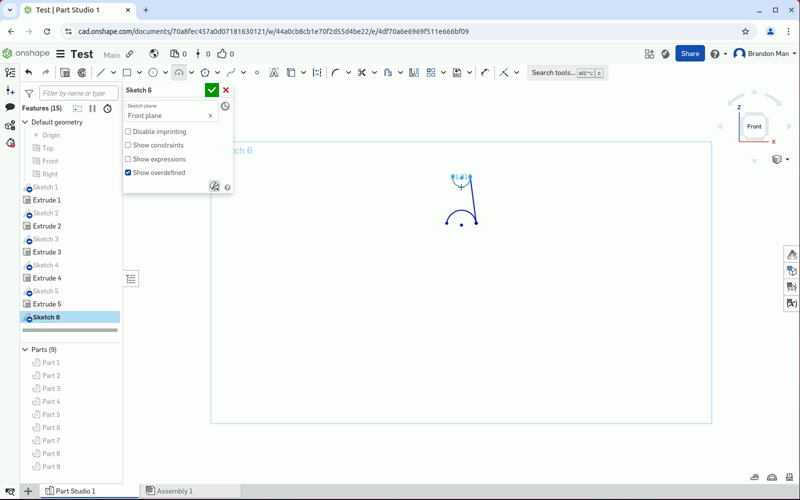
key_up(shift)
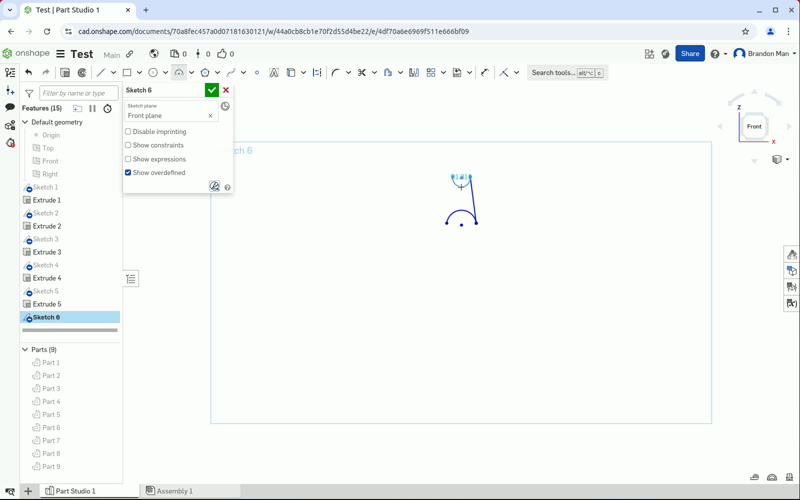
key(esc)
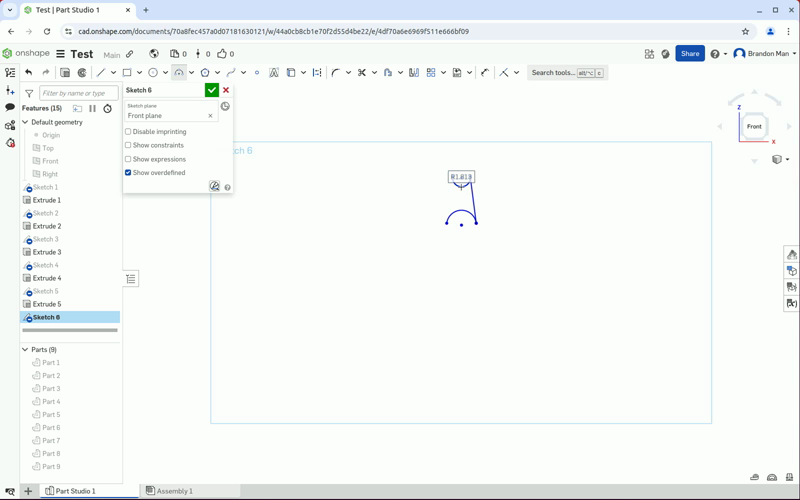
key(l)
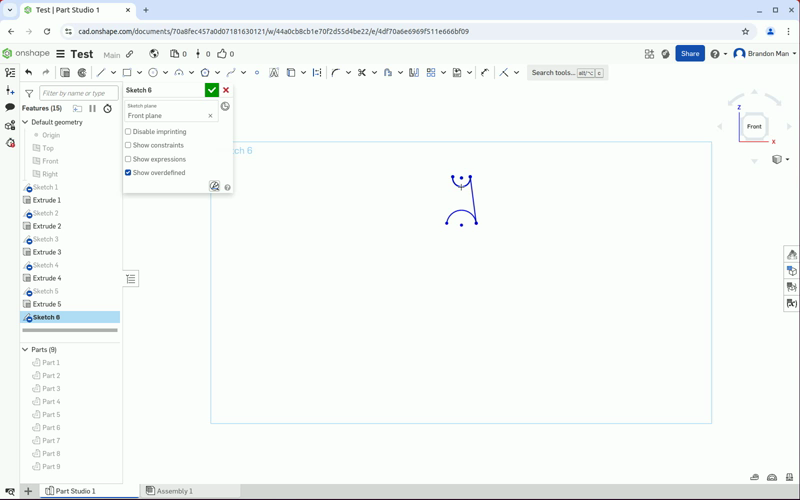
mouse_move(452, 176)
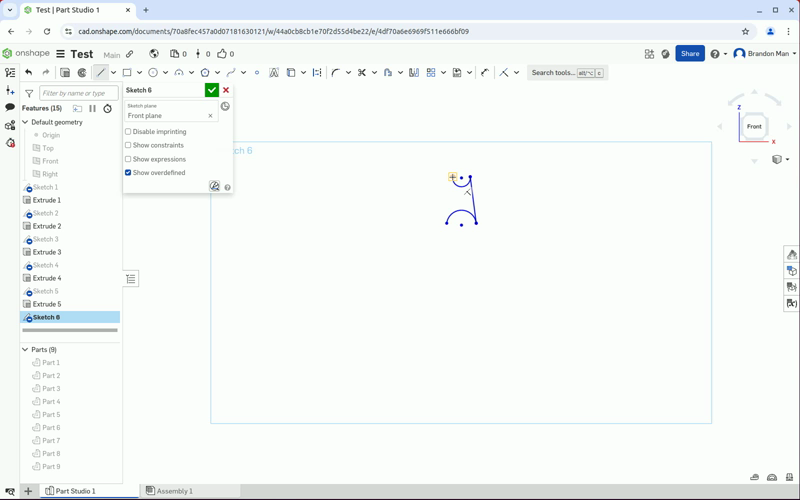
click(452, 176)
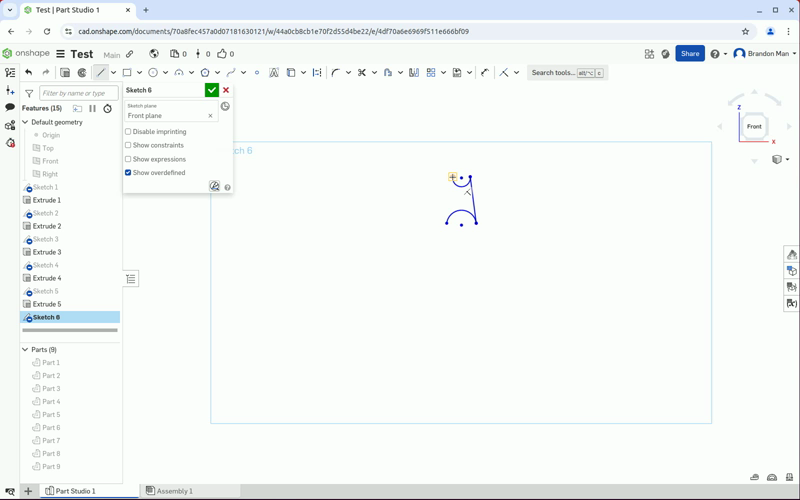
mouse_move(482, 176)
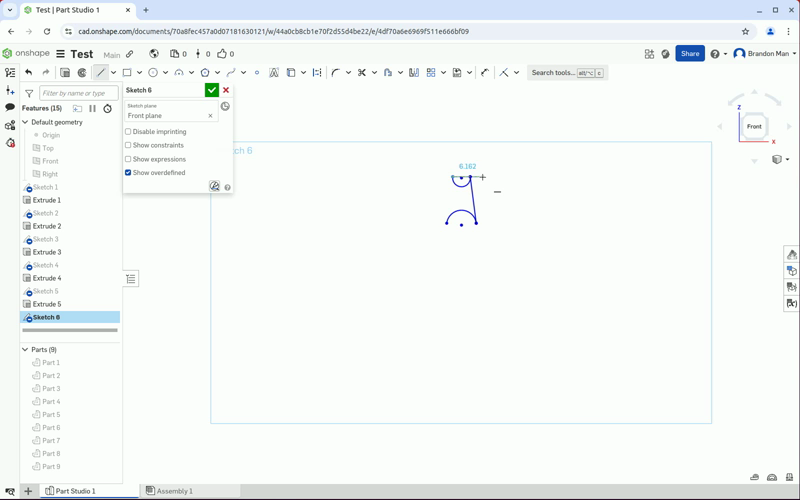
key_down(shift)
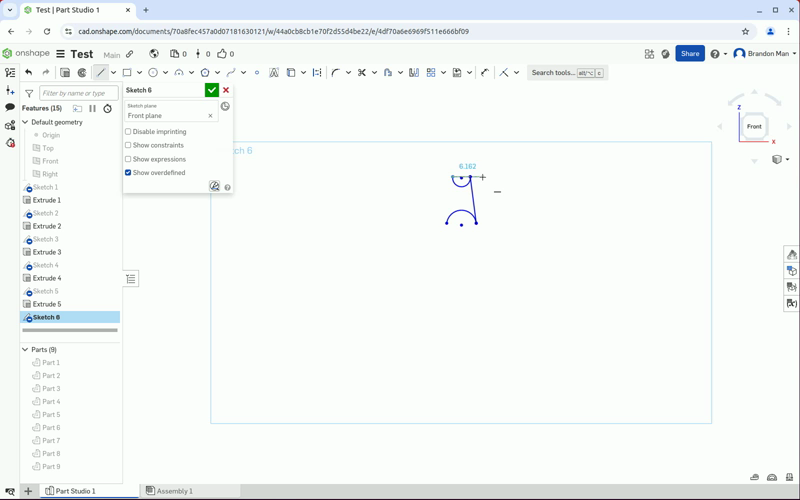
mouse_move(446, 223)
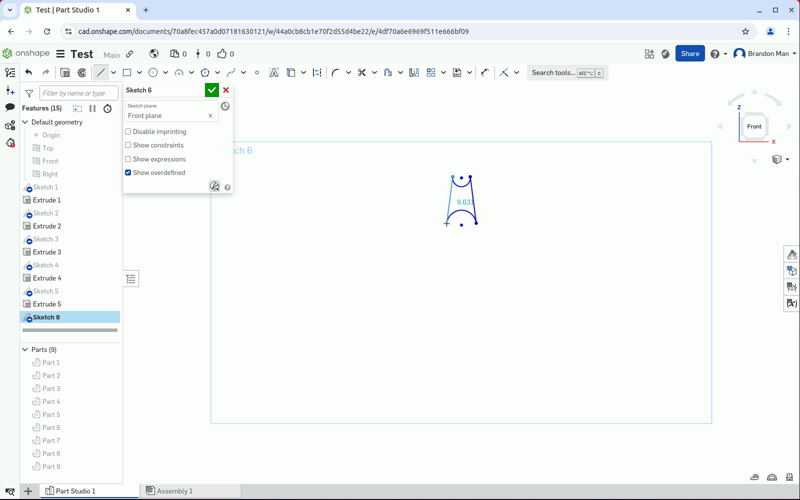
key_up(shift)
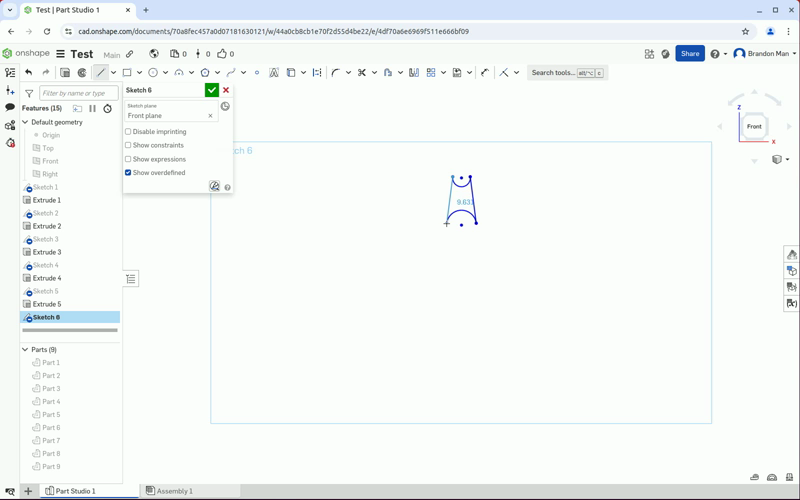
click(446, 223)
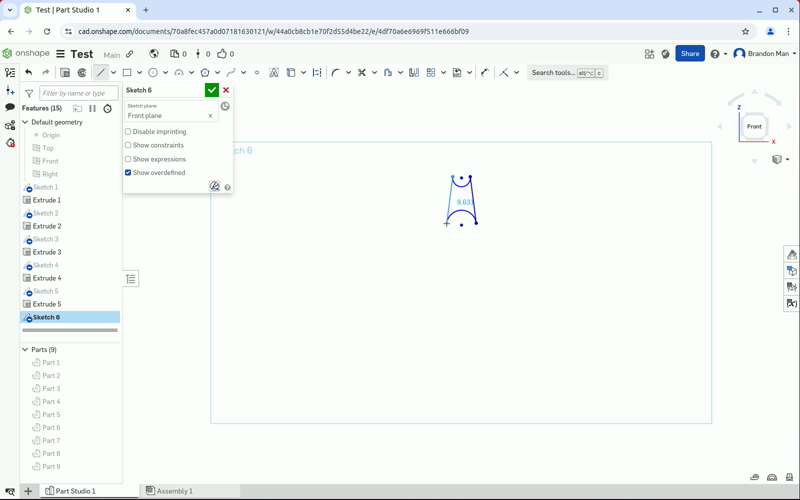
key(esc)
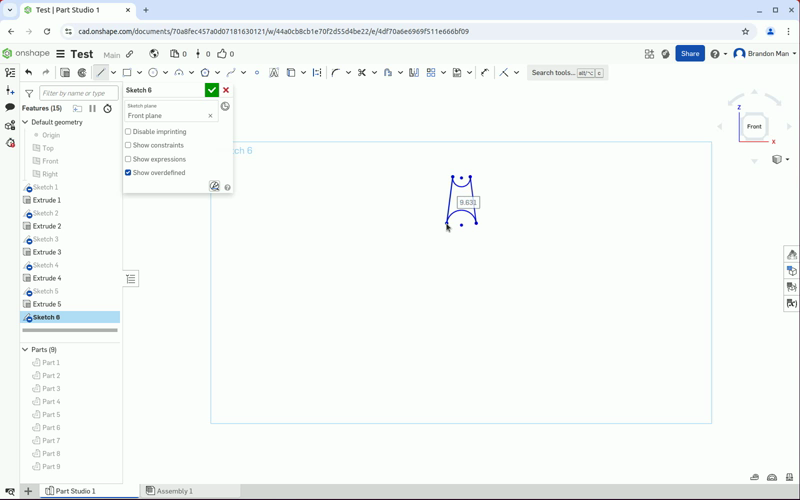
key(c)
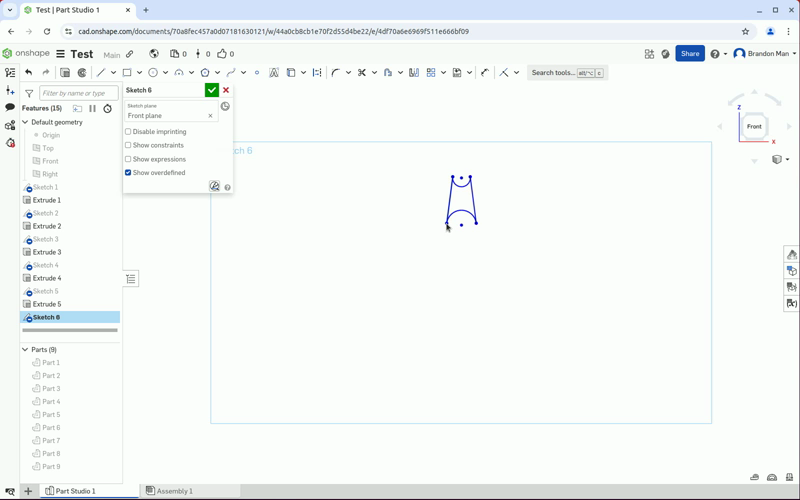
key_down(shift)
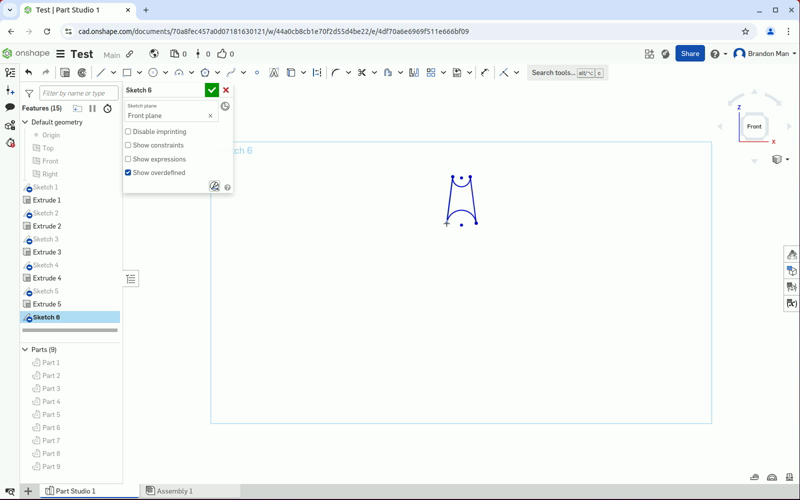
mouse_move(458, 191)
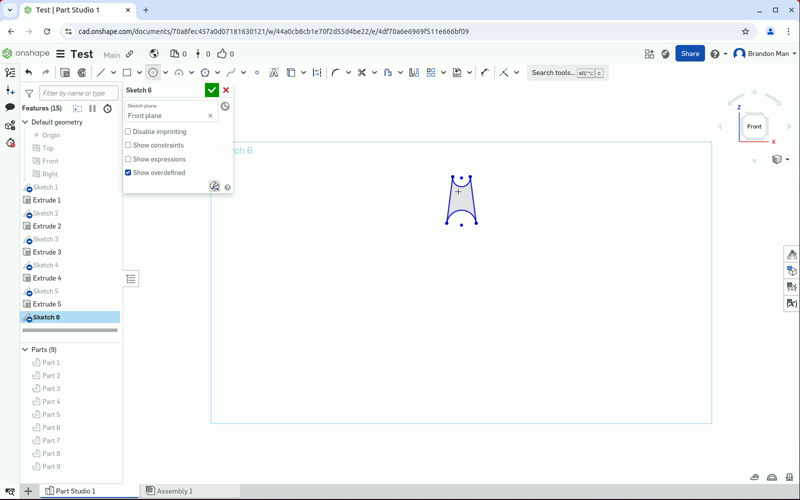
click(458, 191)
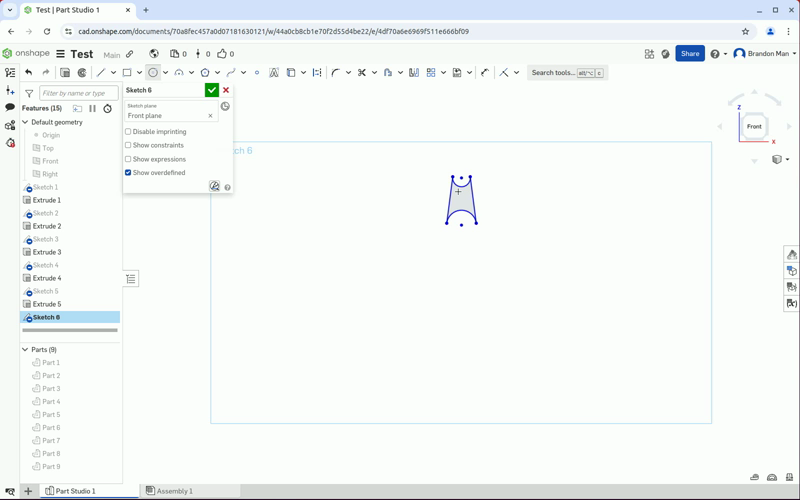
key_up(shift)
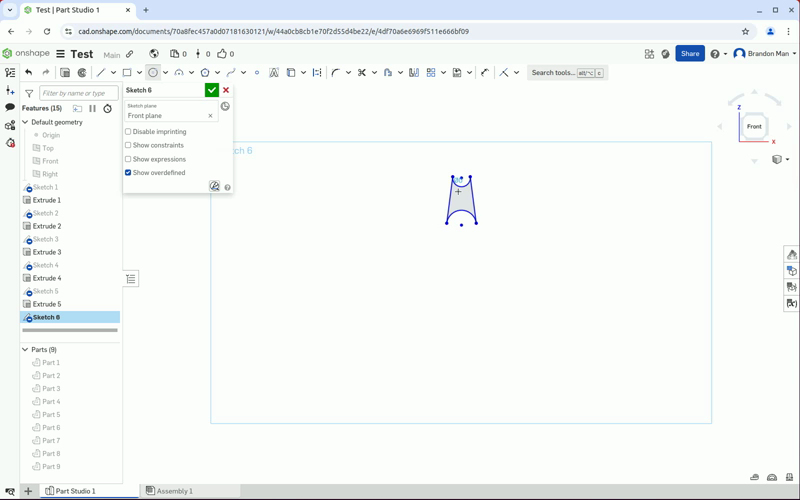
mouse_move(461, 191)
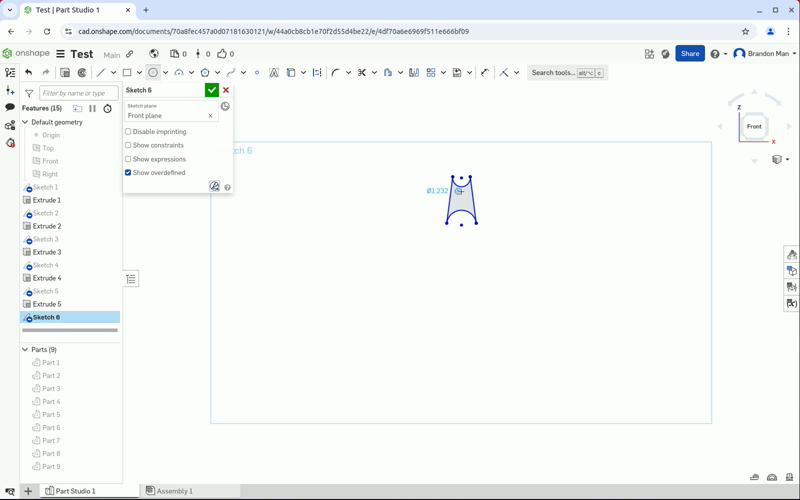
scroll(6)
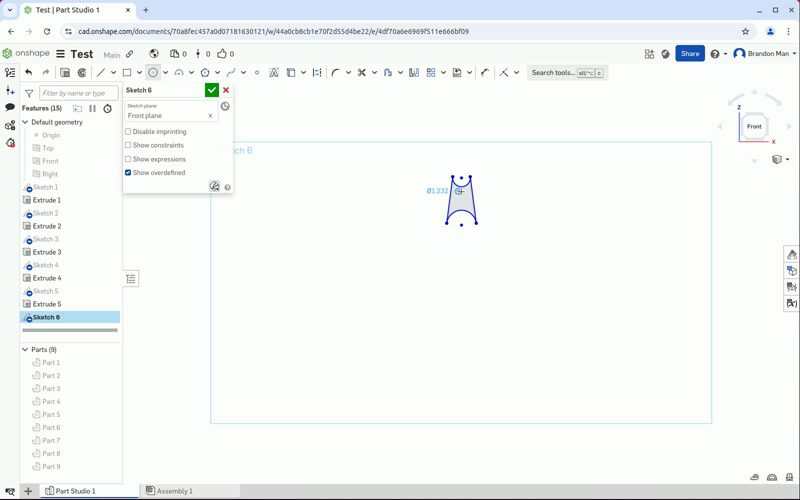
scroll(6)
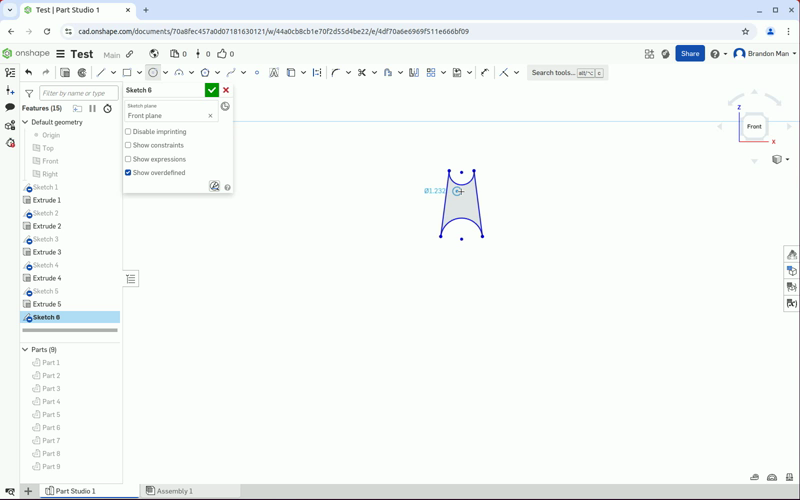
scroll(6)
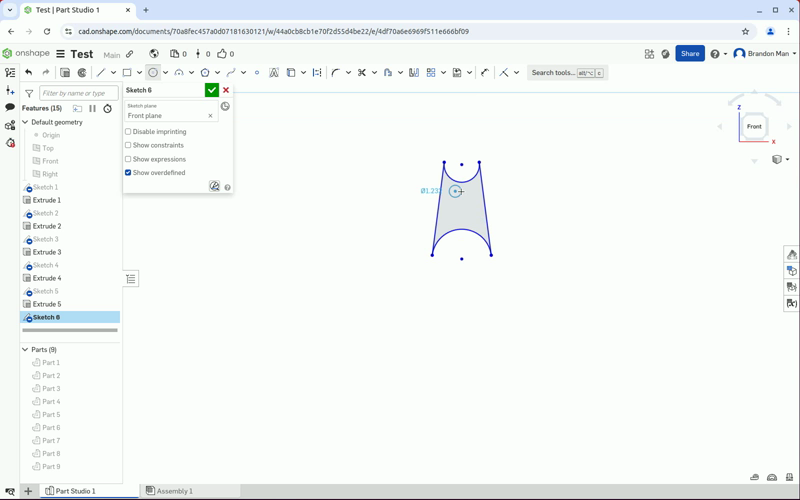
scroll(6)
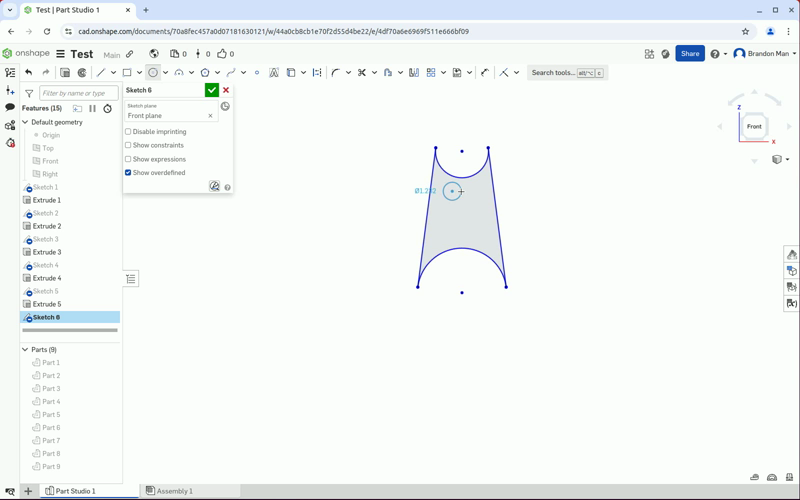
scroll(6)
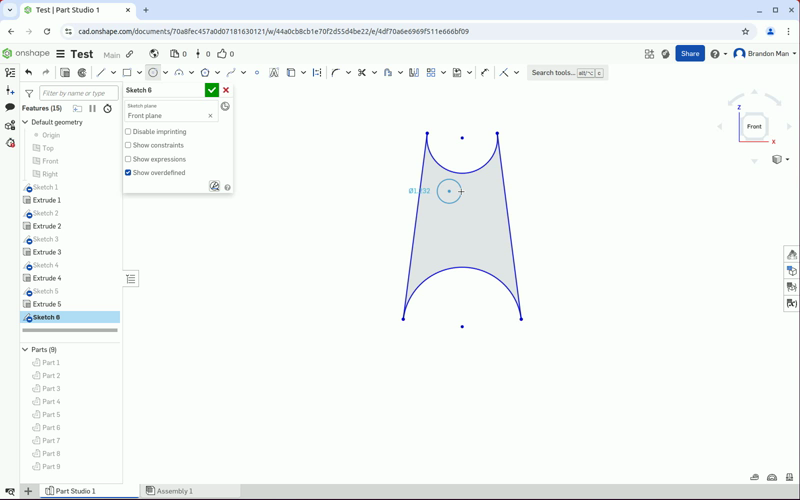
scroll(6)
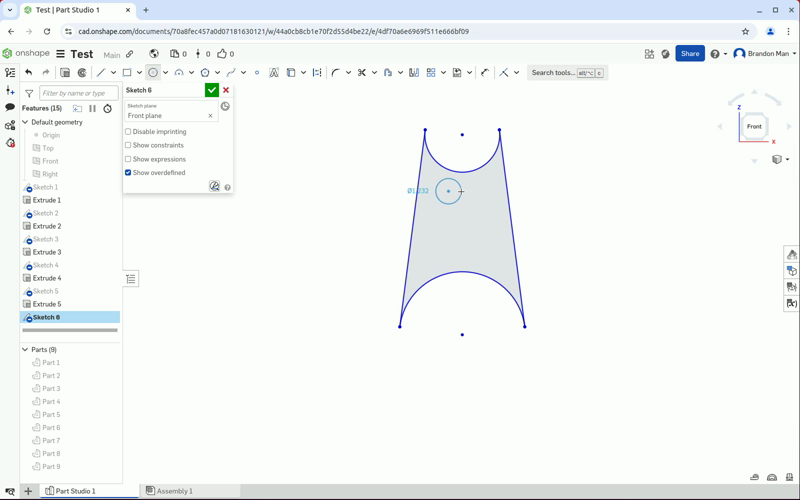
scroll(6)
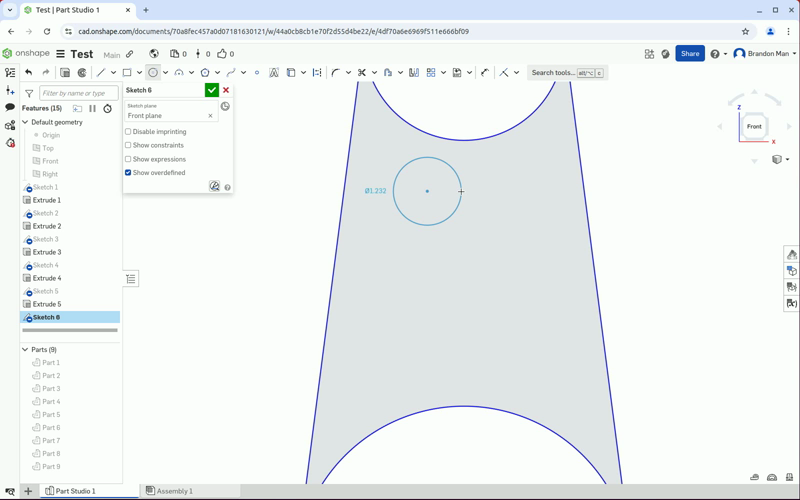
click(461, 191)
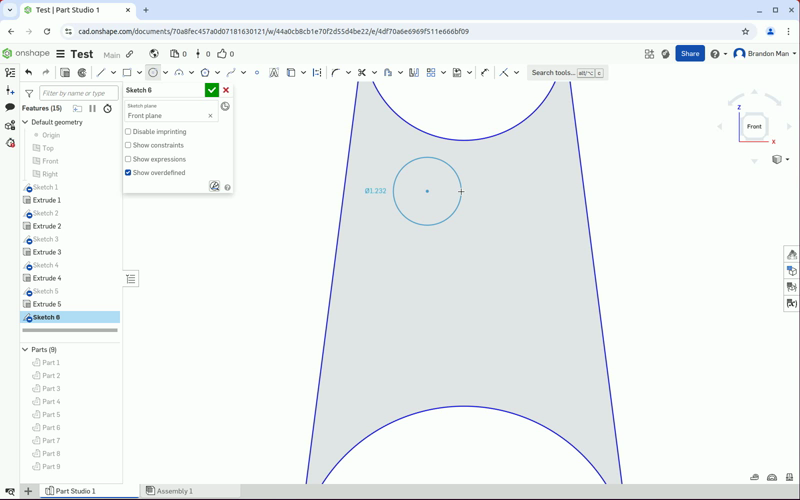
scroll(-6)
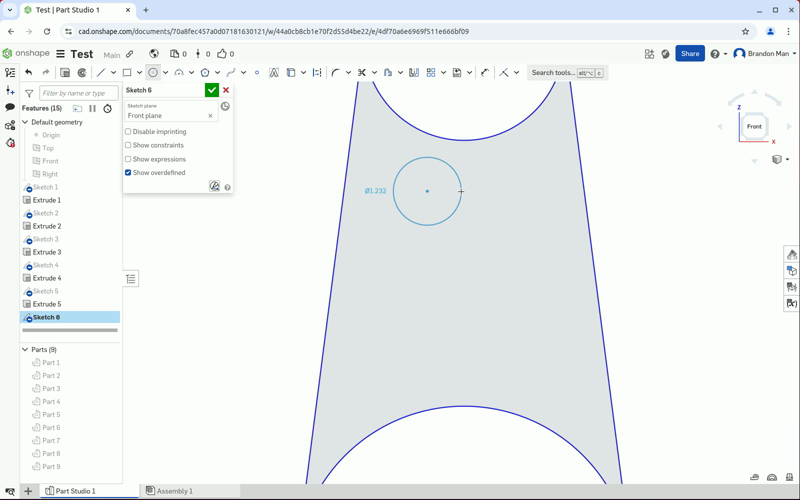
scroll(-6)
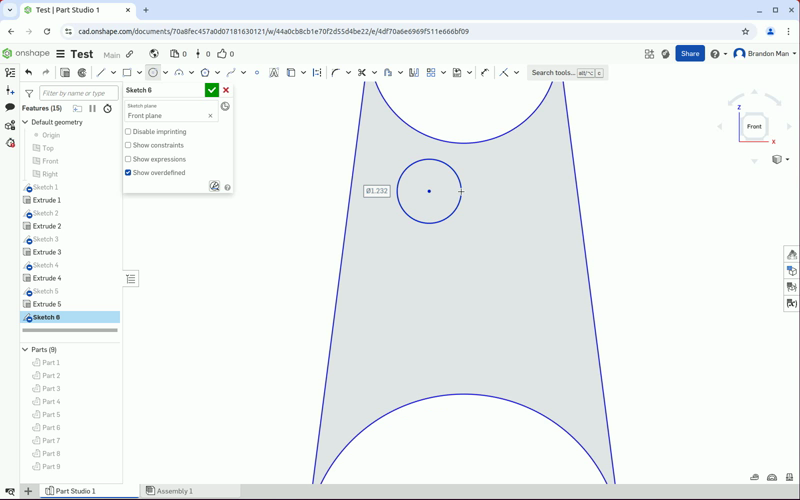
scroll(-6)
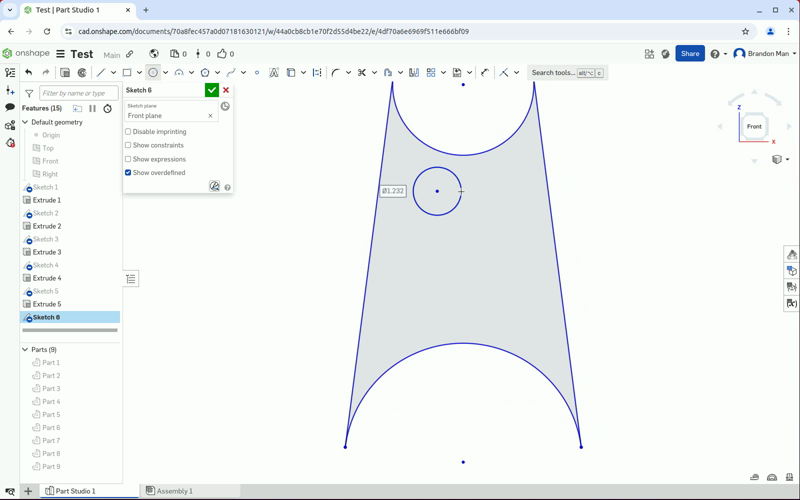
scroll(-6)
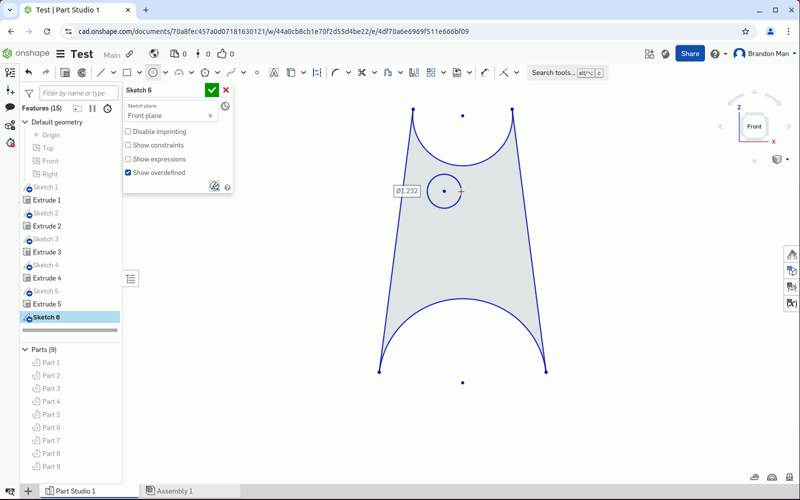
scroll(-6)
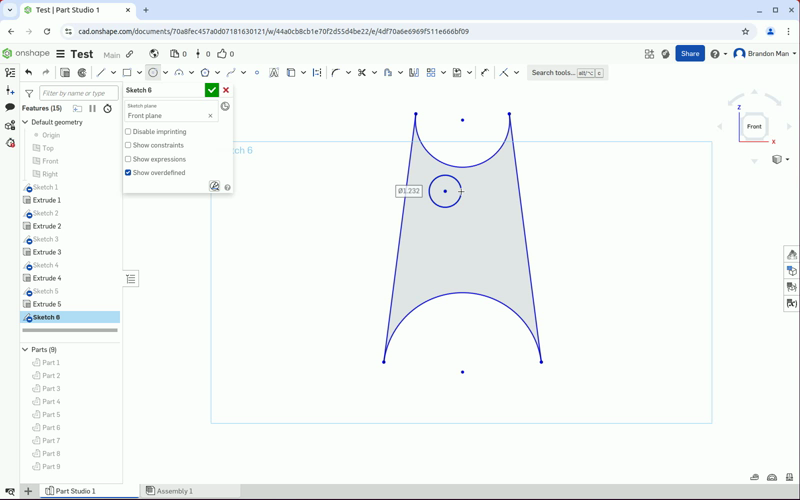
scroll(-6)
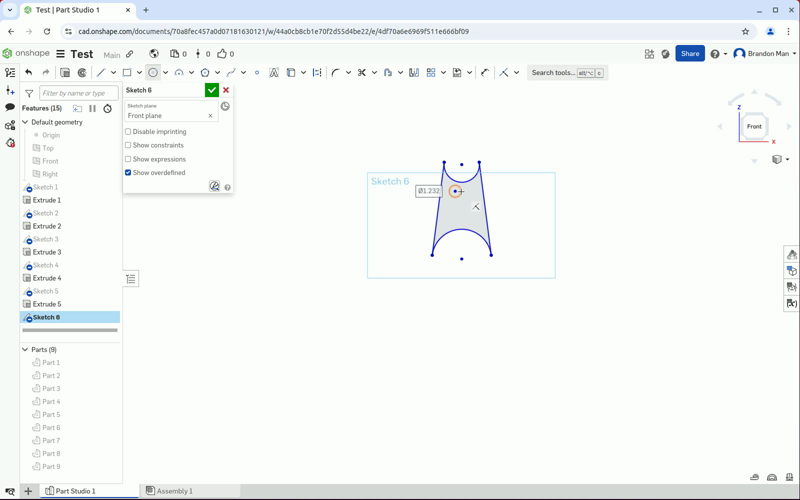
scroll(-6)
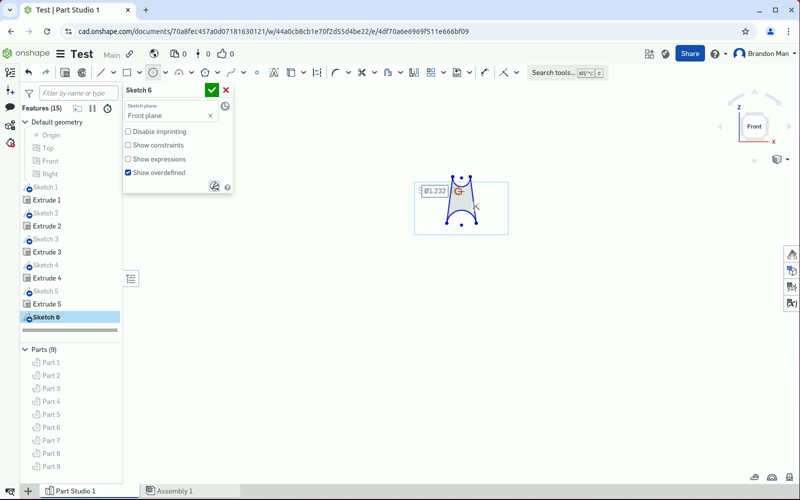
key(esc)
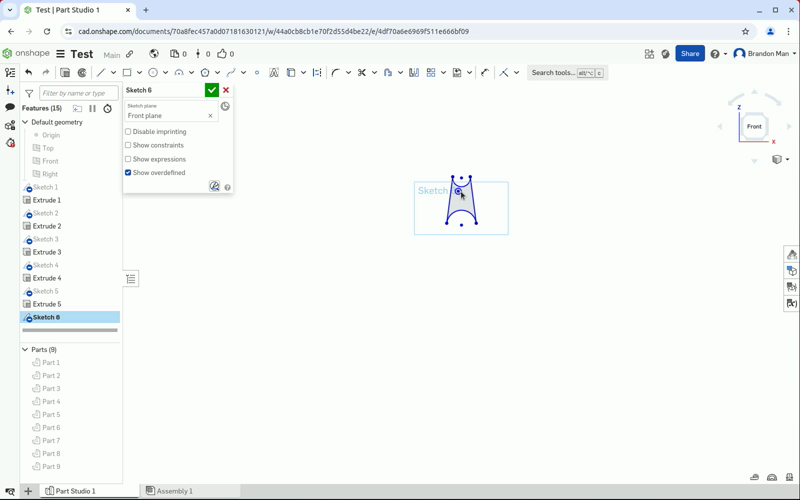
mouse_move(457, 208)
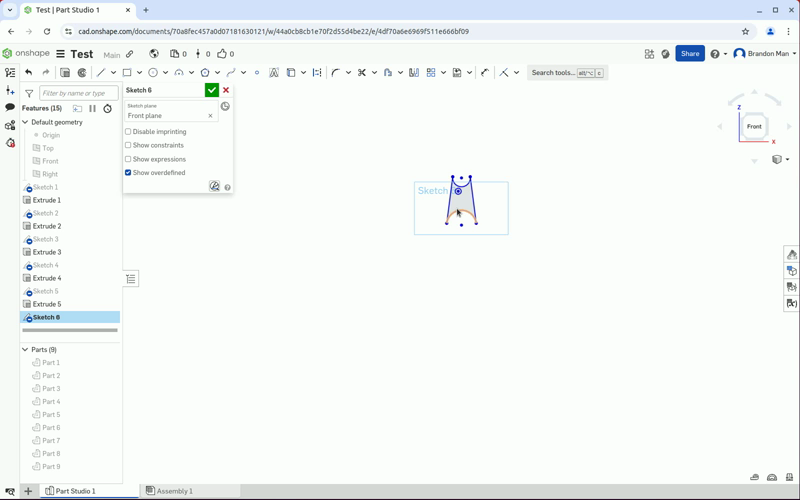
scroll(6)
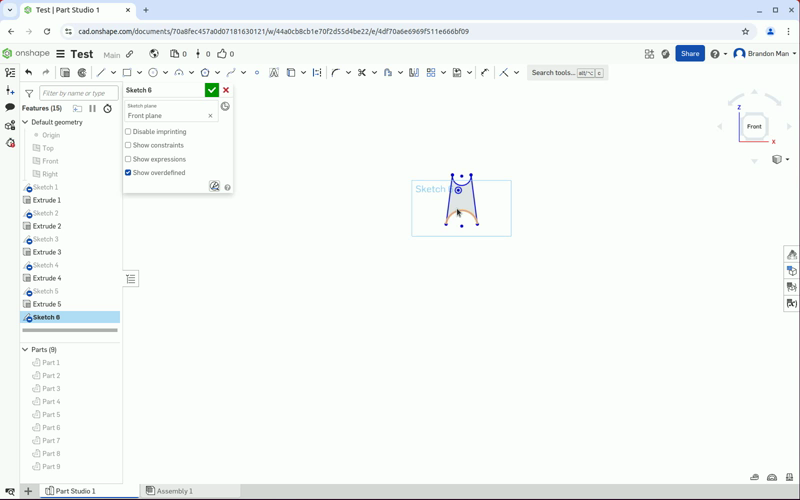
scroll(6)
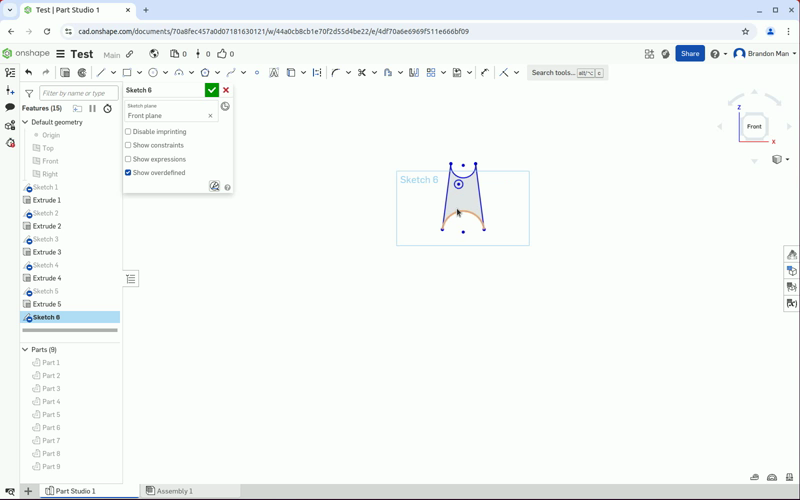
scroll(6)
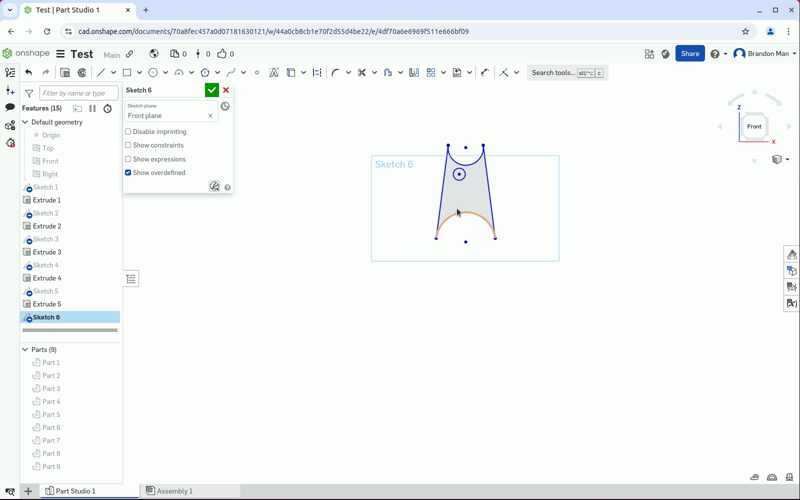
scroll(6)
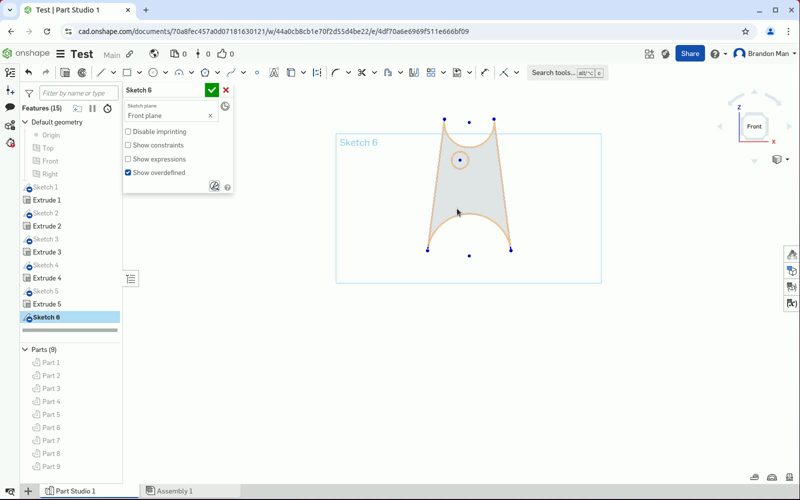
scroll(6)
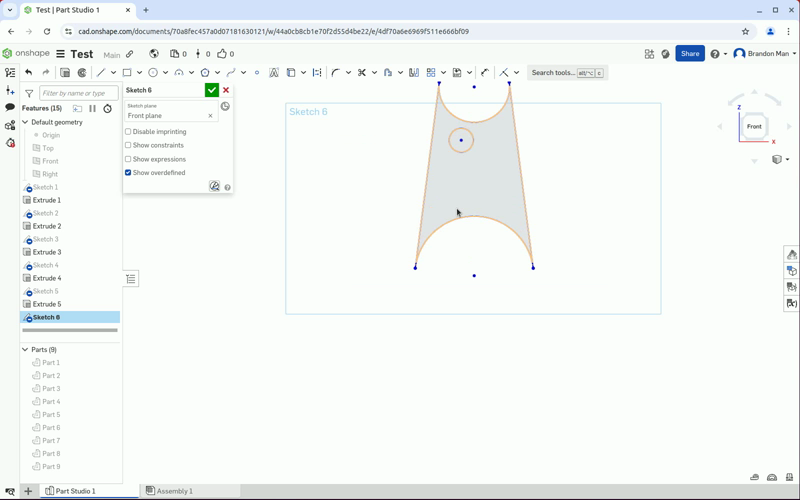
scroll(6)
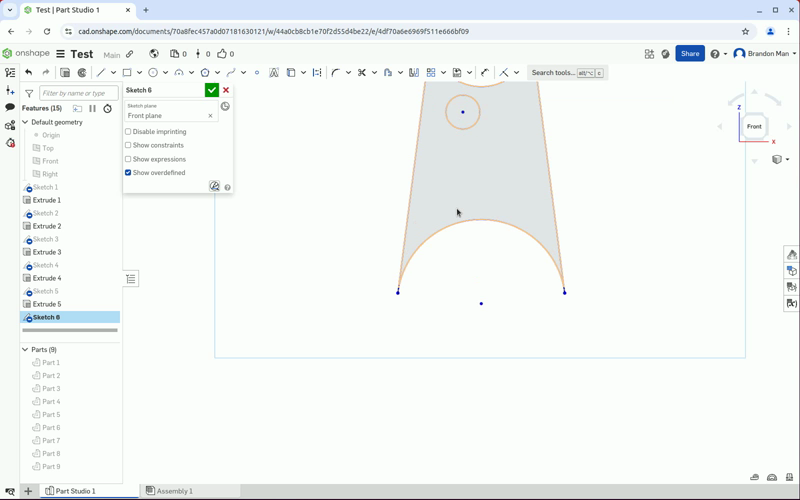
scroll(6)
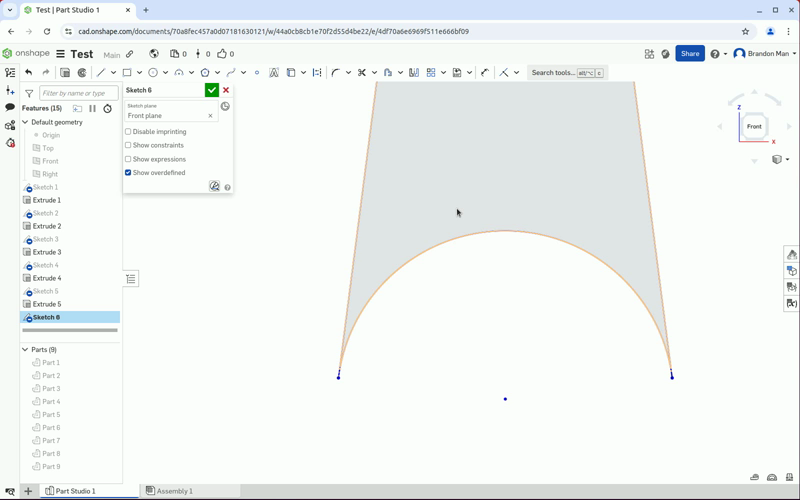
click(457, 208)
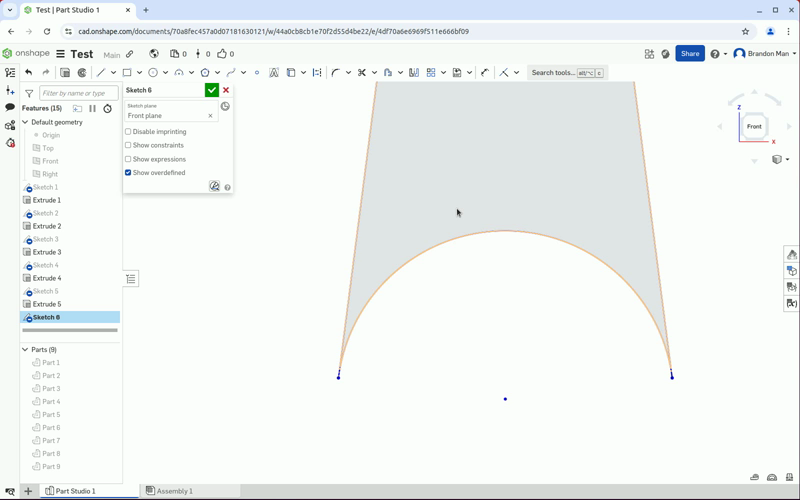
scroll(-6)
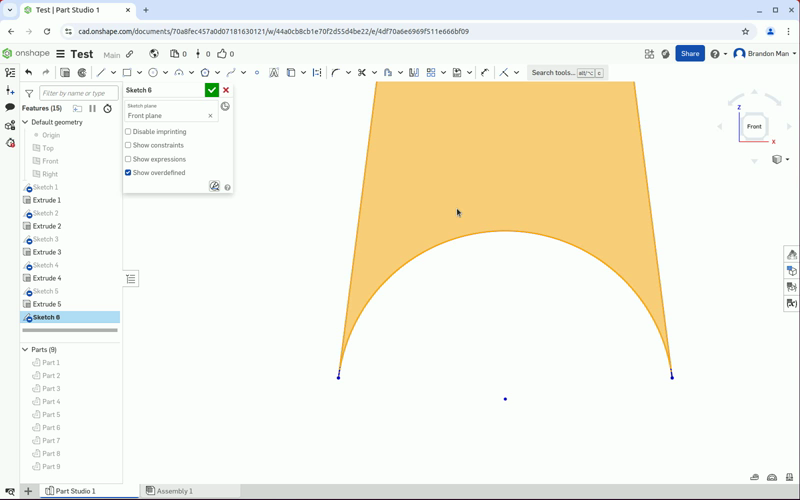
scroll(-6)
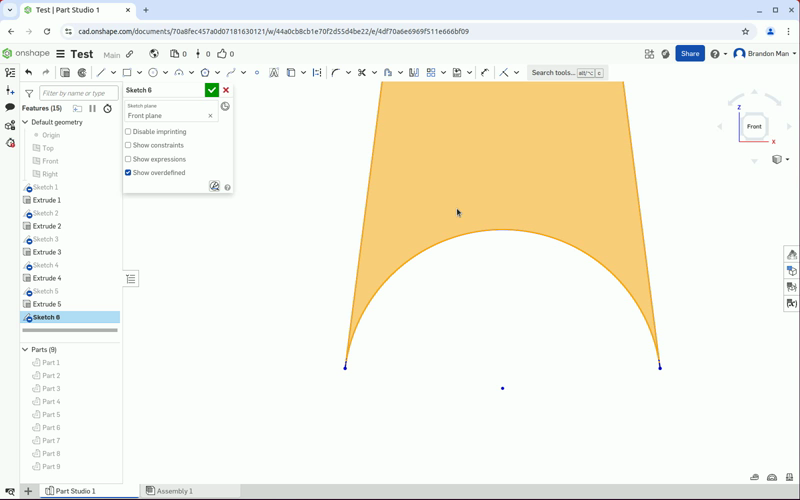
scroll(-6)
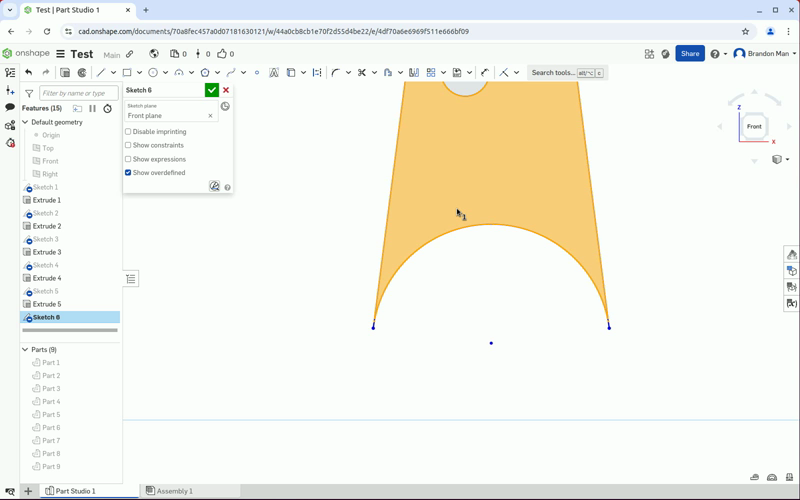
scroll(-6)
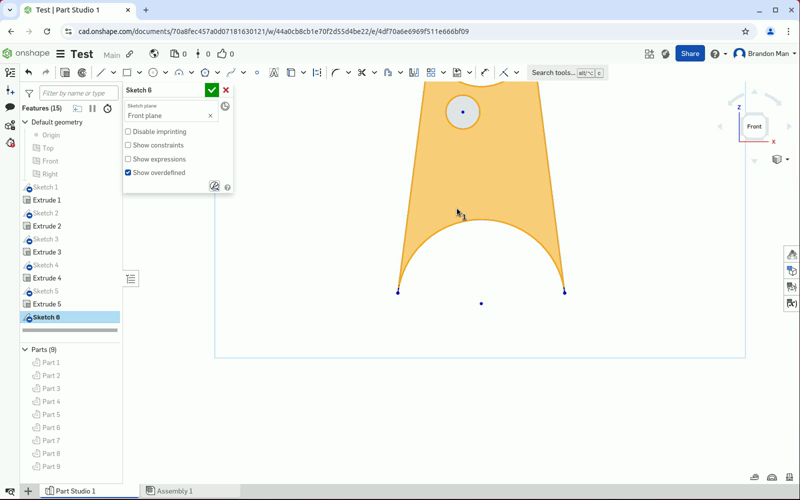
scroll(-6)
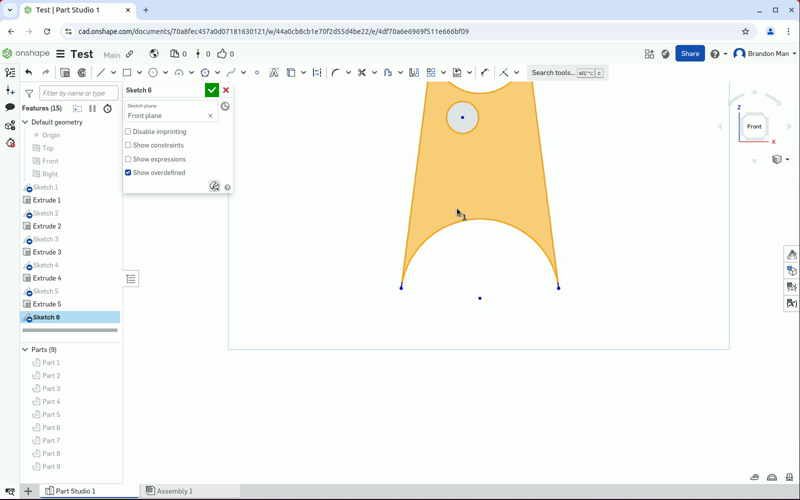
scroll(-6)
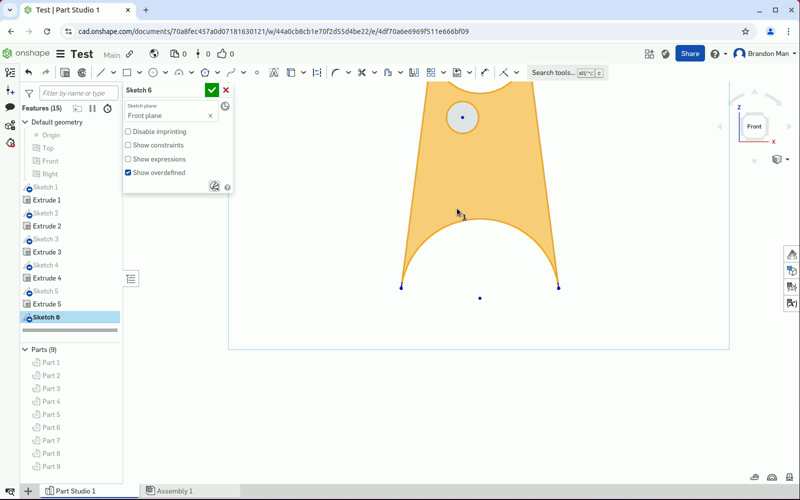
scroll(-6)
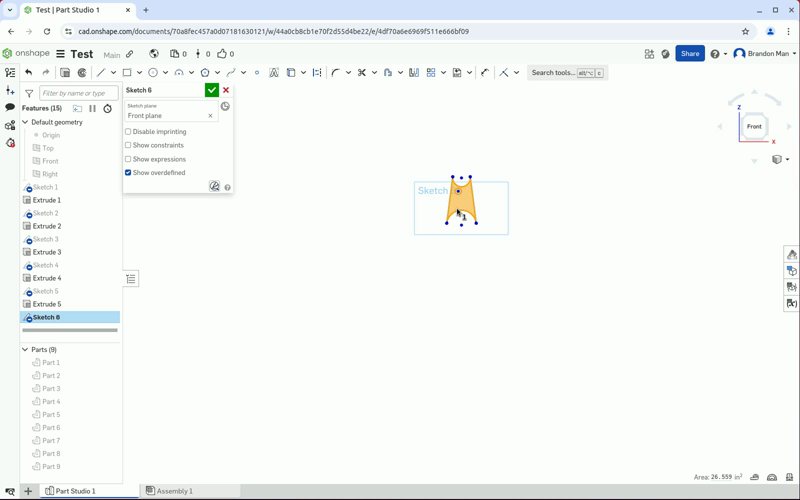
mouse_move(73, 352)
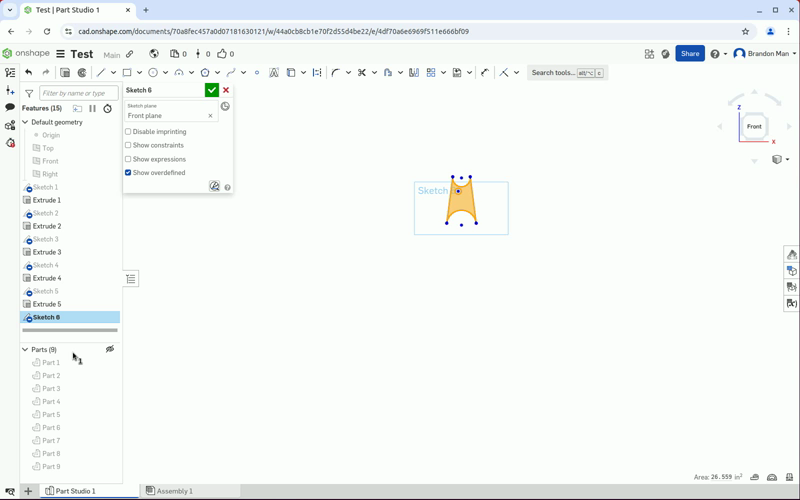
key(shift+y)
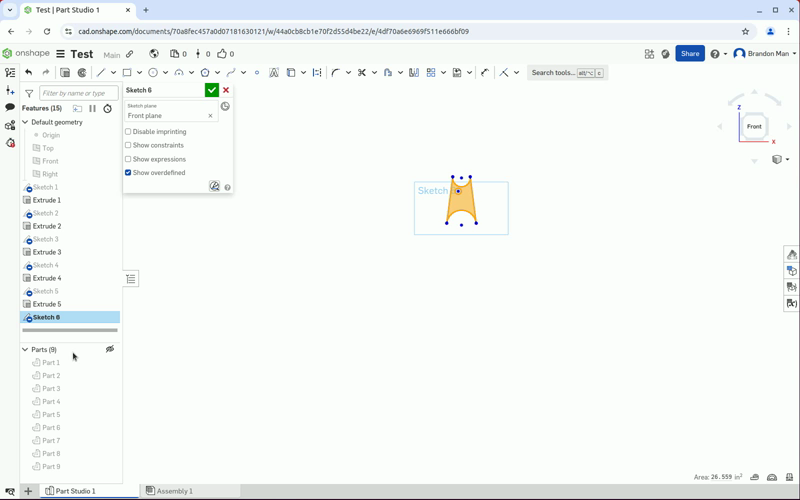
key(shift+e)
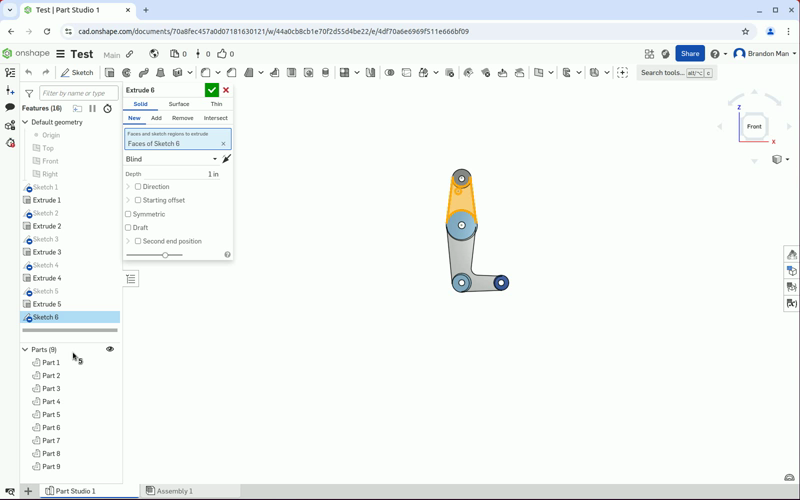
mouse_move(143, 106)
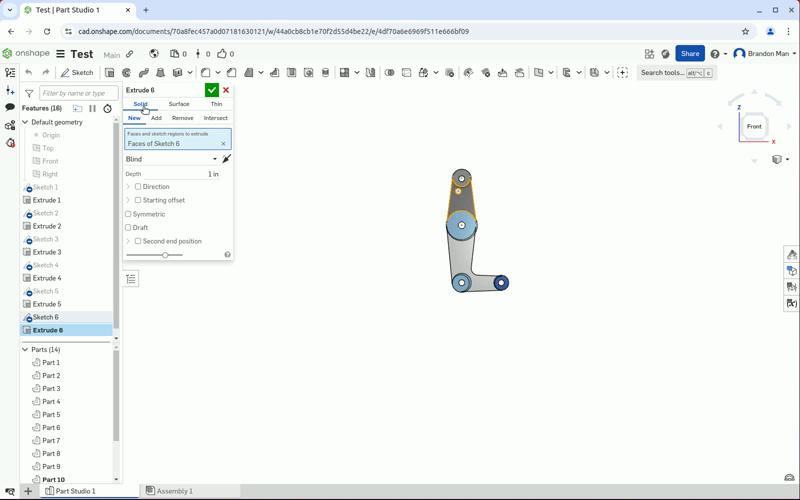
click(143, 106)
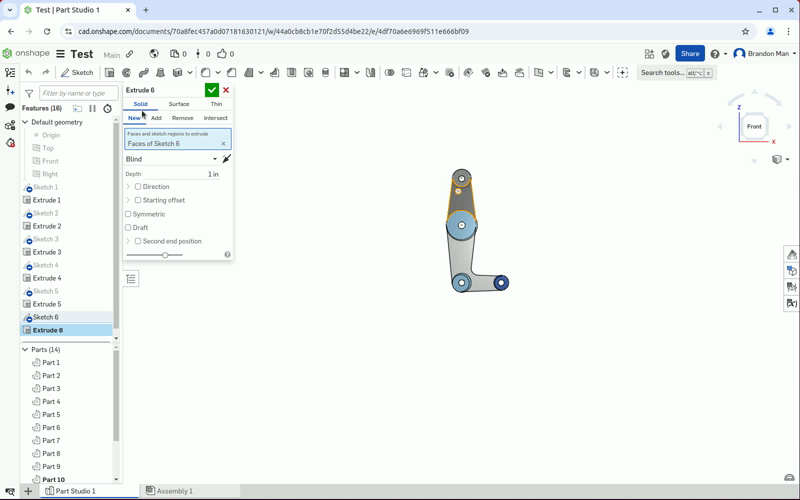
mouse_move(137, 120)
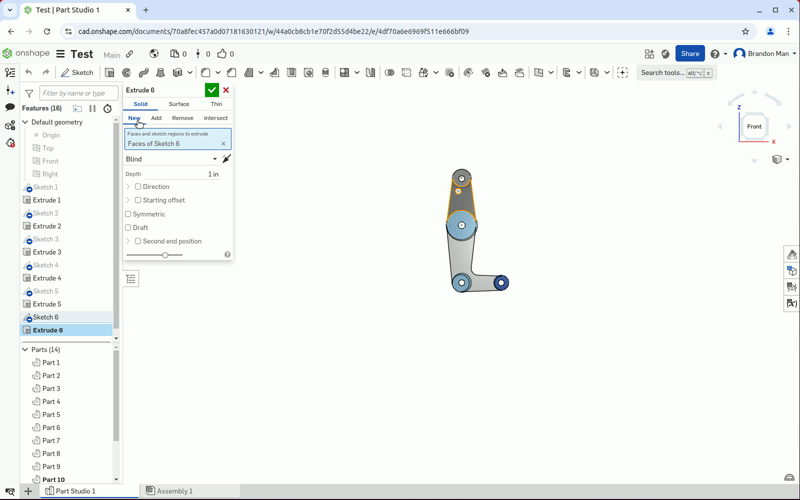
click(137, 120)
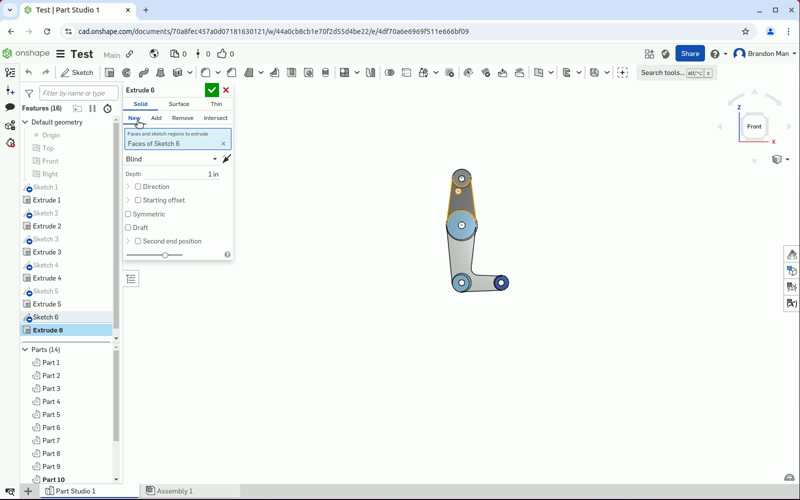
key(tab, 4)
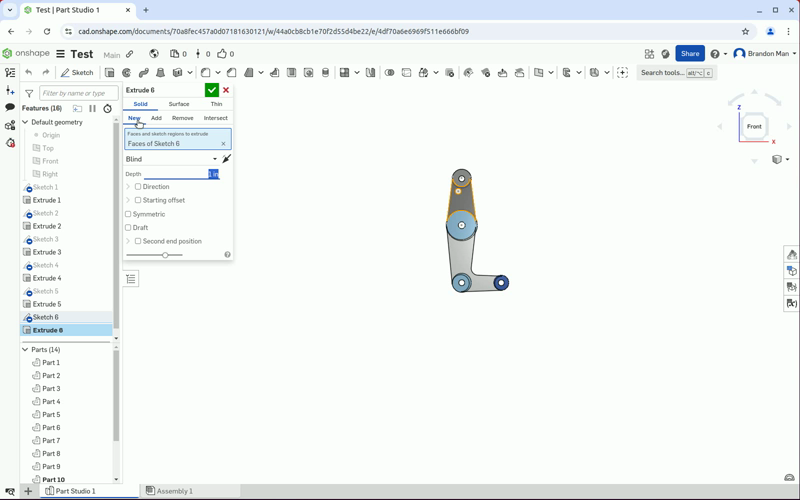
text(0.481)
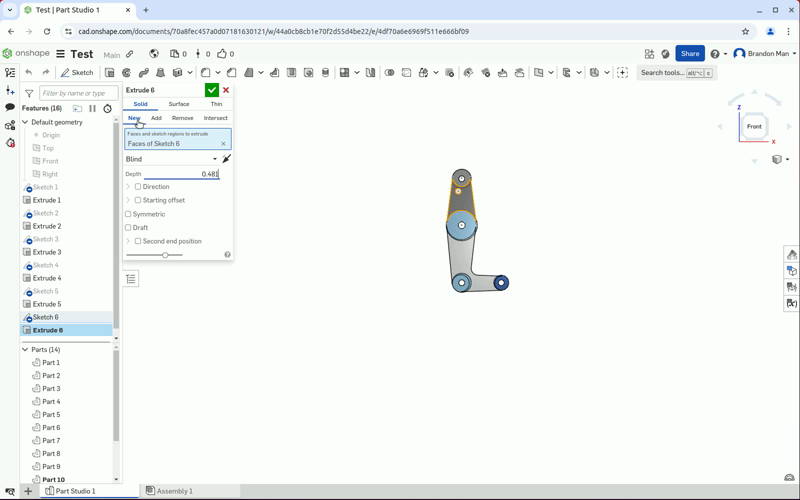
key(enter)
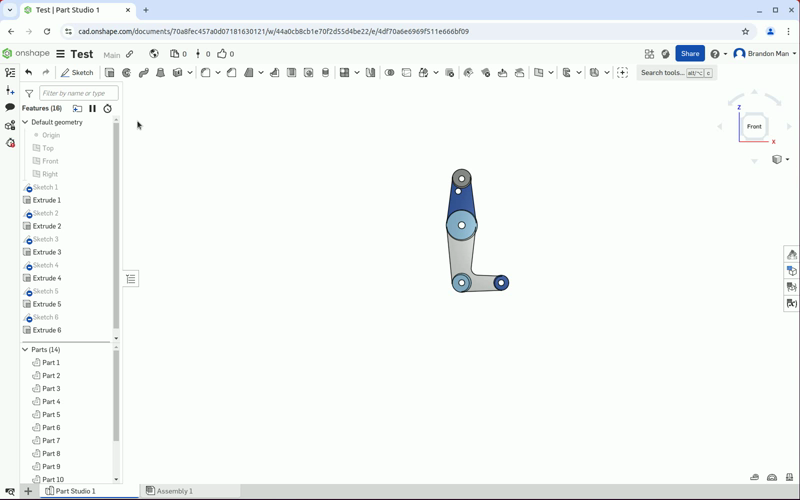
key(shift+h)
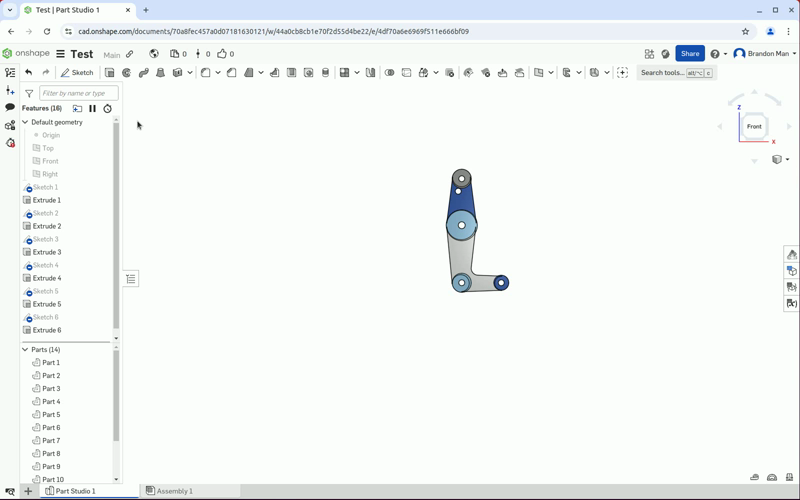
key(shift+h)
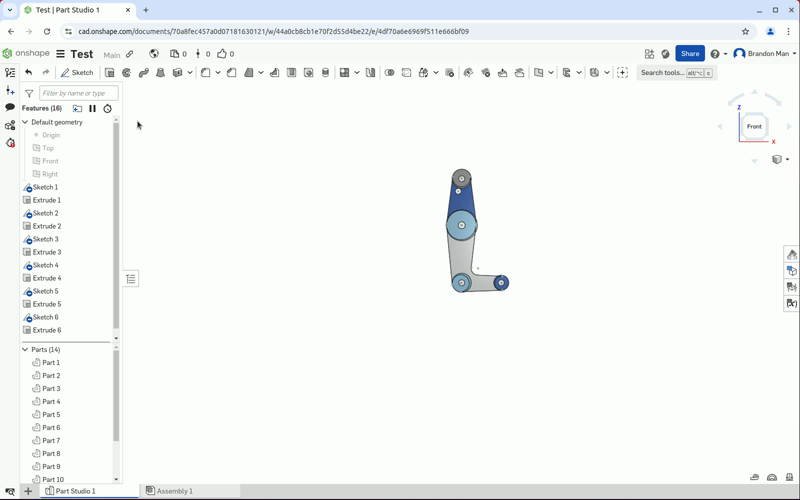
key(shift+7)
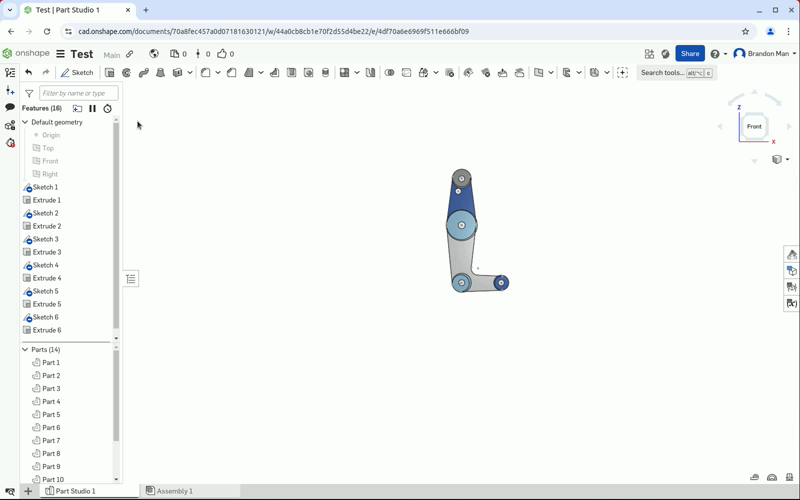
key(left, 2)
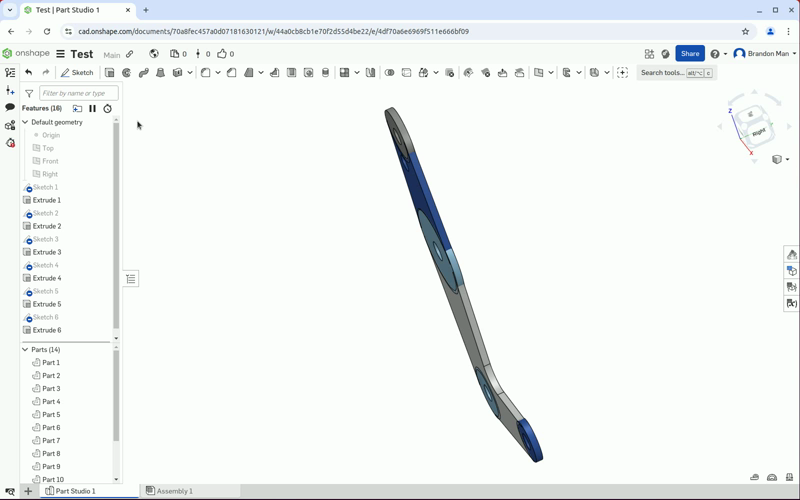
key(down, 2)
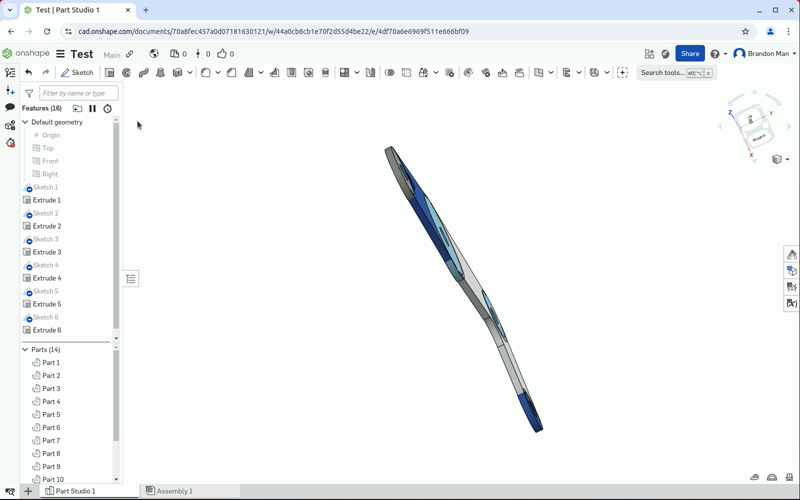
key(up, 2)
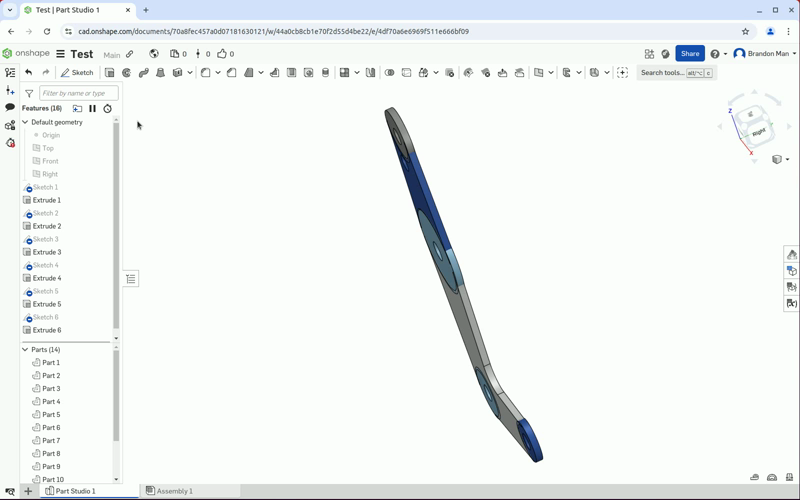
key(right, 2)
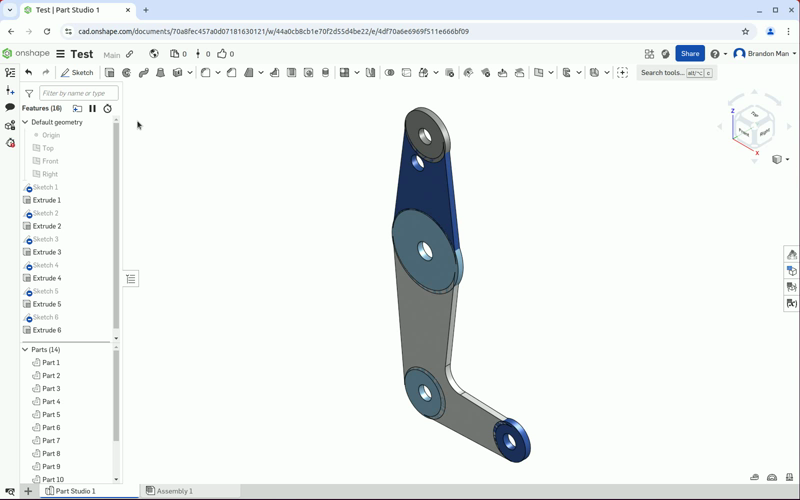
mouse_move(69, 189)
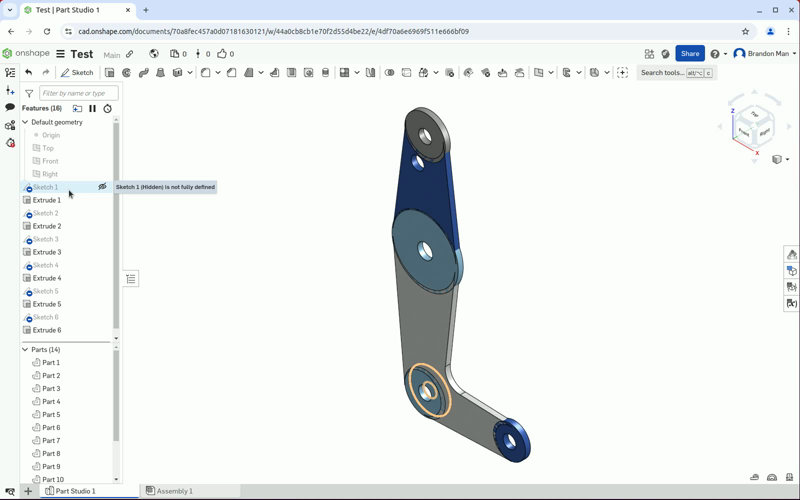
click(69, 189)